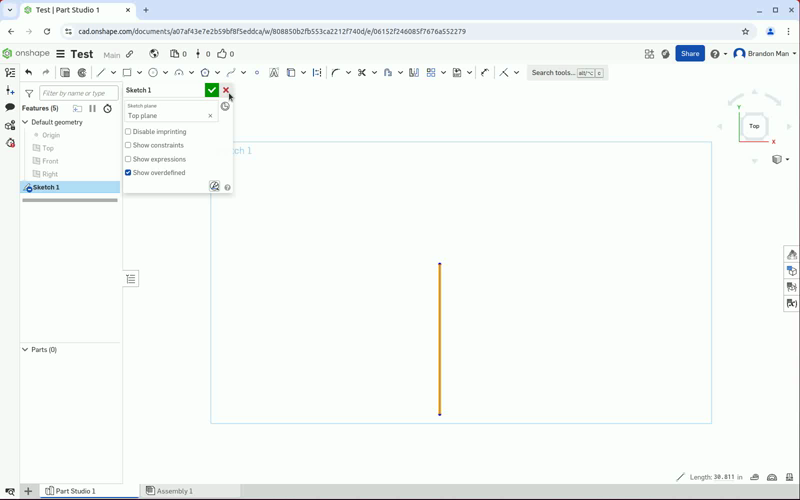
key(shift+h)
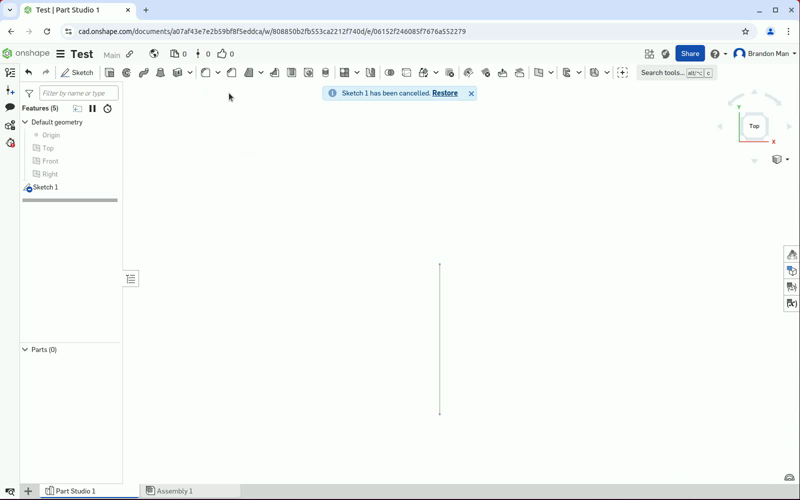
key(shift+s)
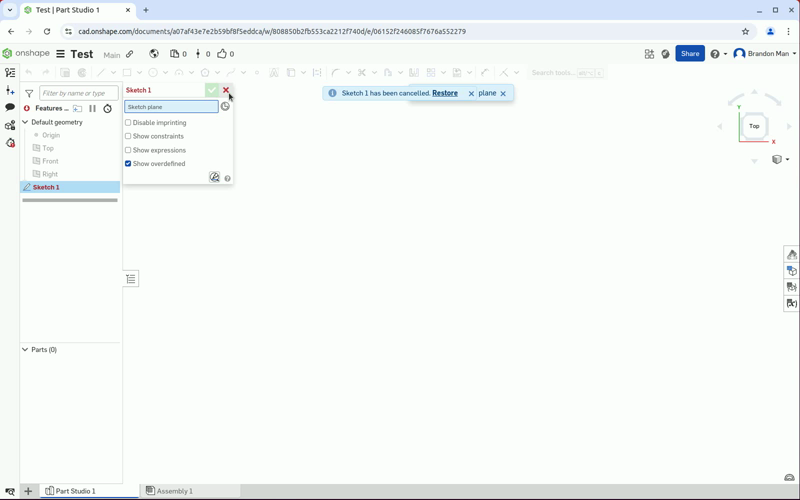
mouse_move(73, 150)
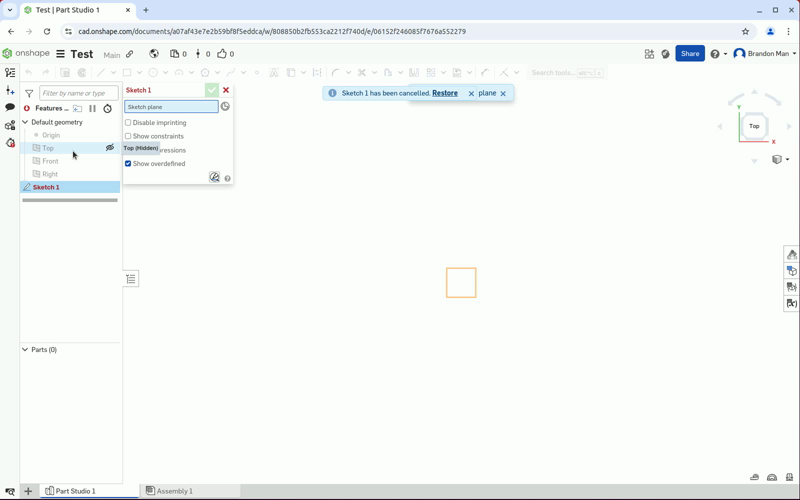
click(73, 150)
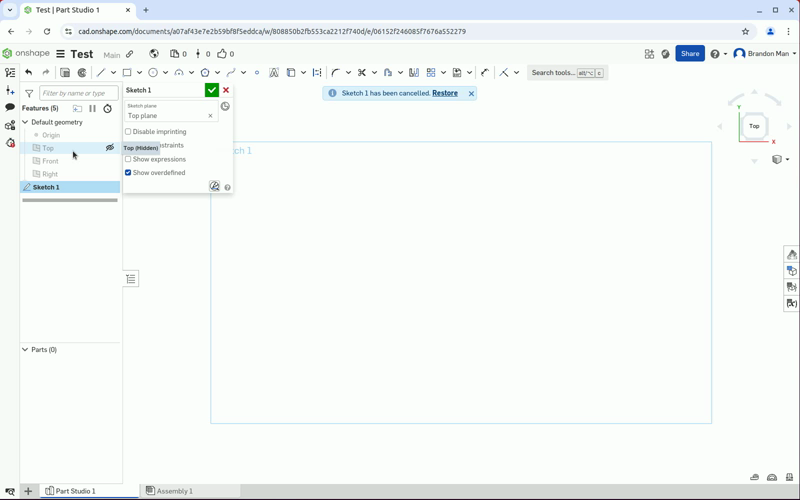
mouse_move(73, 352)
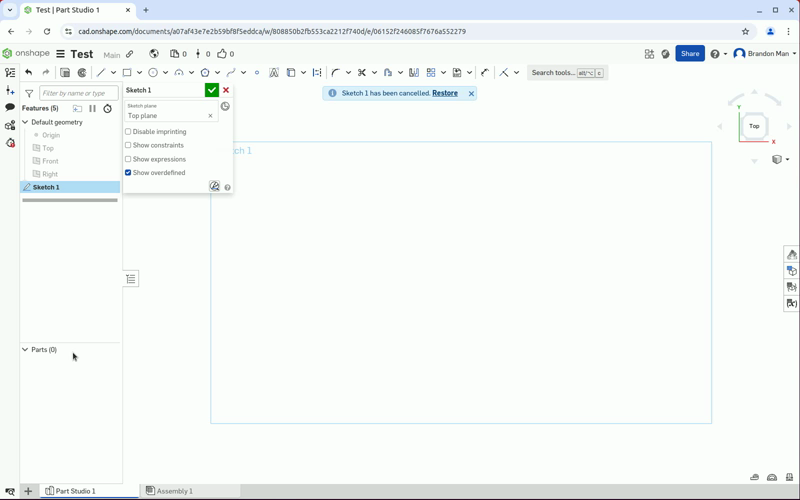
key(y)
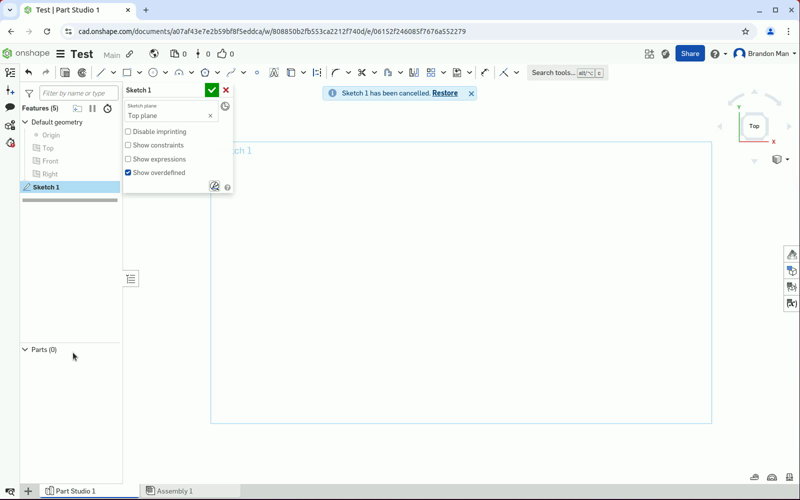
key(l)
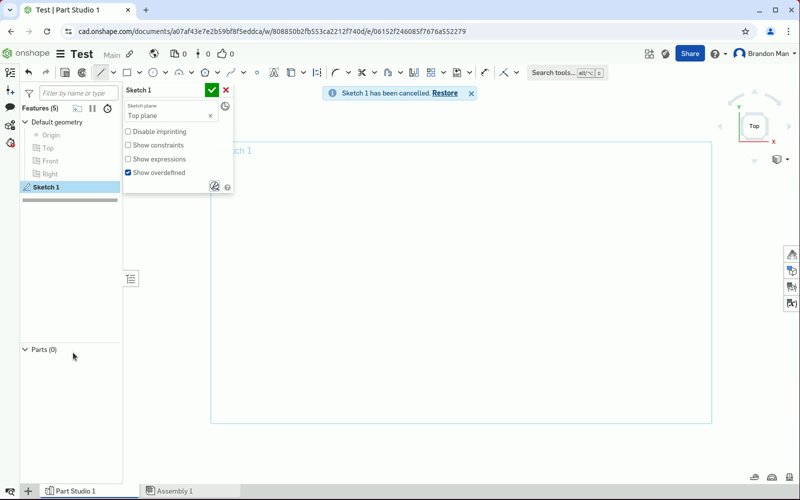
key_down(shift)
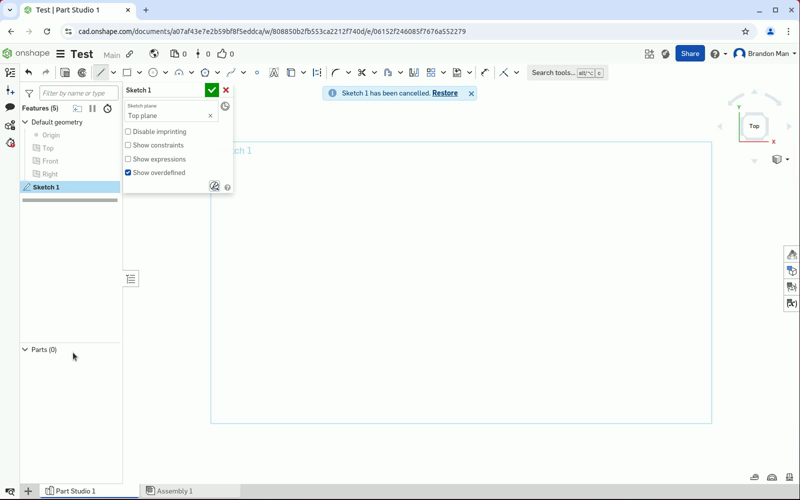
mouse_move(453, 287)
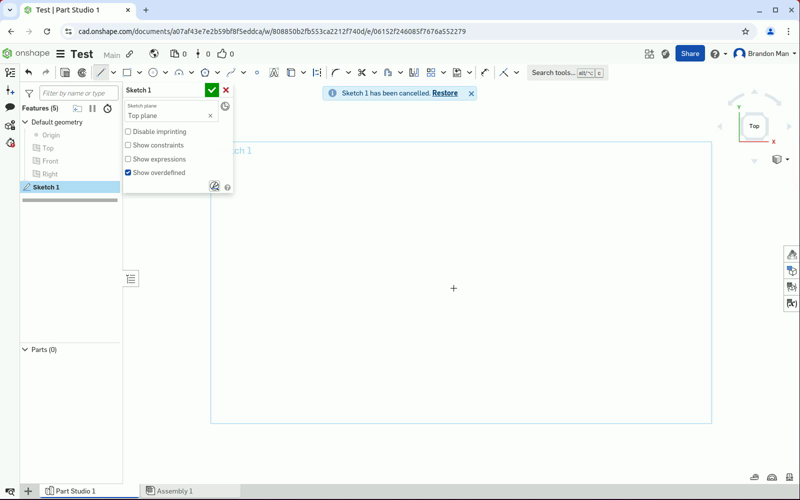
click(453, 287)
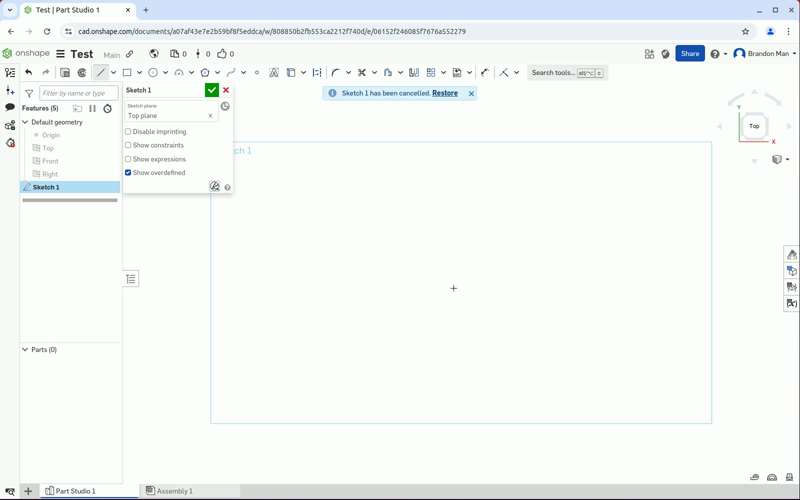
key_up(shift)
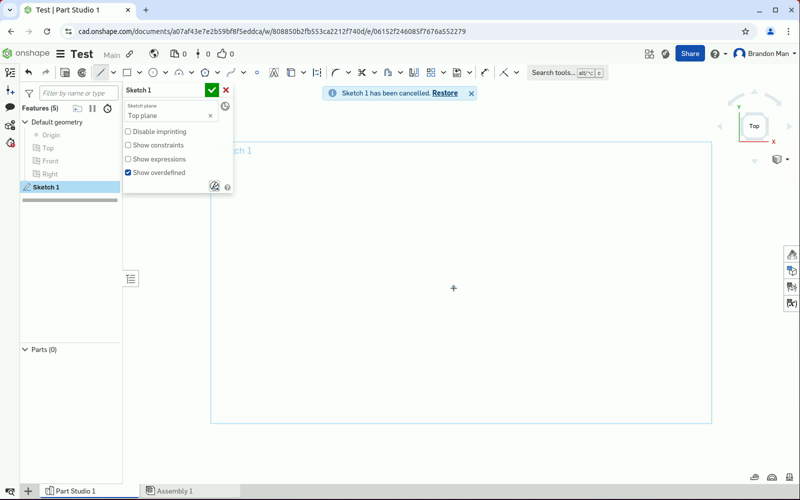
key_down(shift)
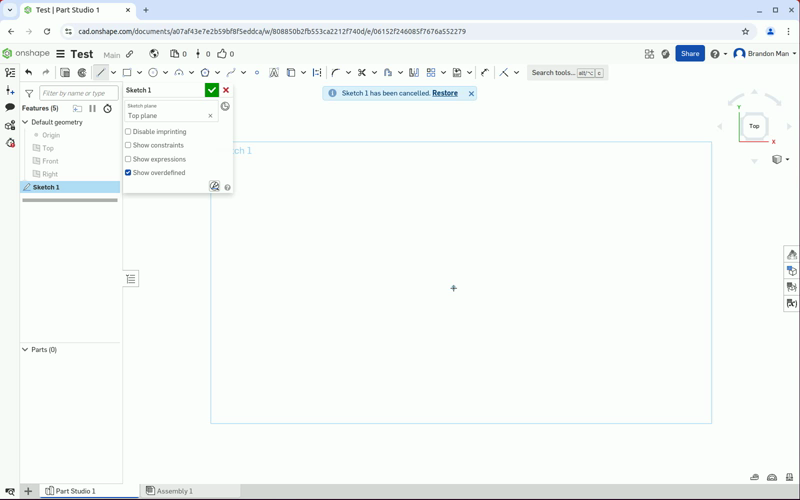
mouse_move(483, 287)
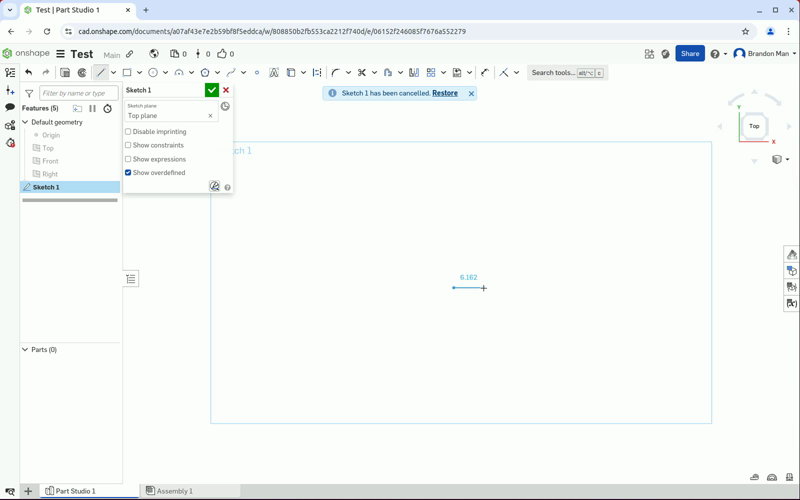
mouse_move(467, 287)
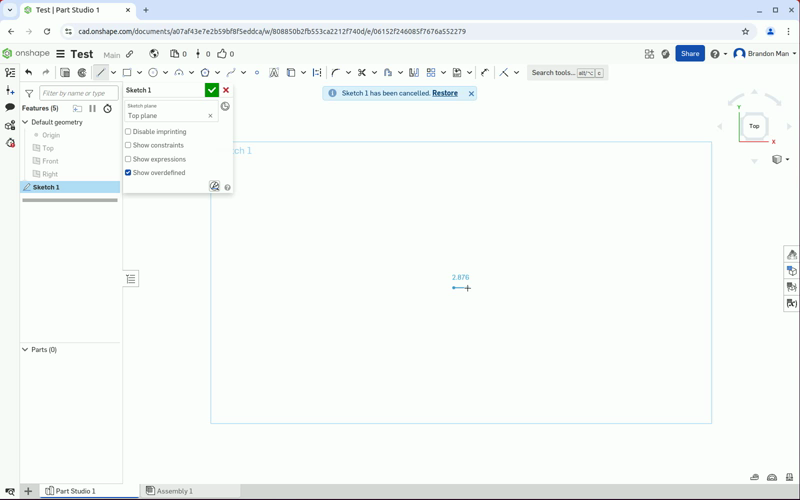
click(467, 287)
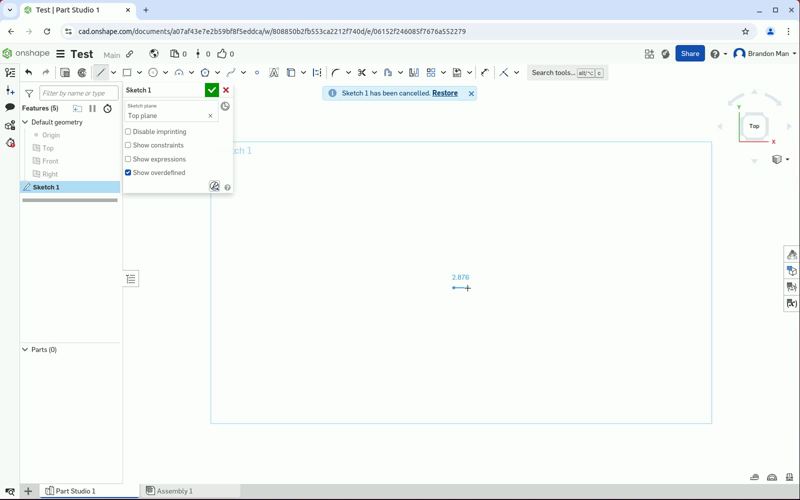
key_up(shift)
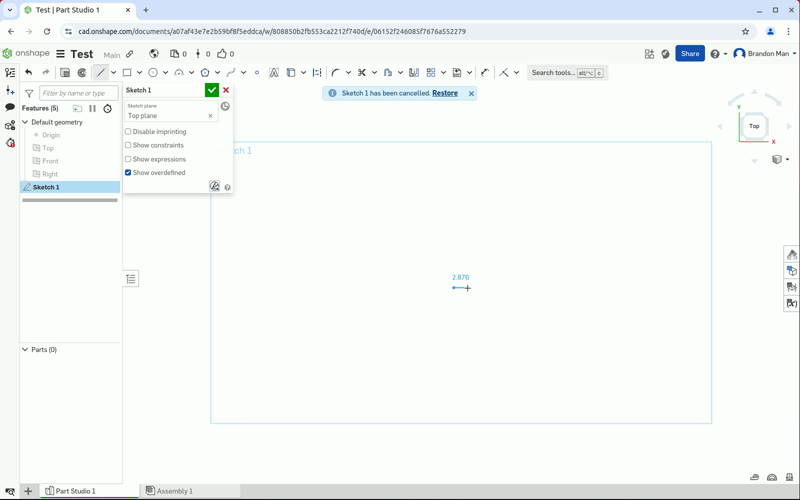
key_down(shift)
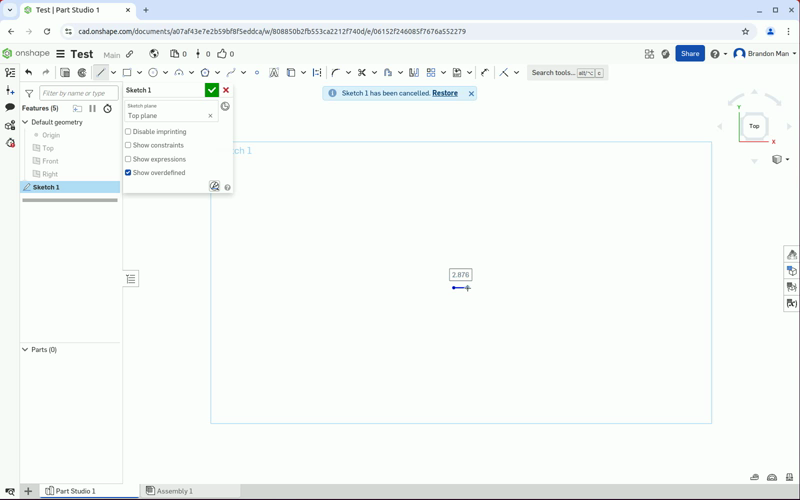
mouse_move(497, 287)
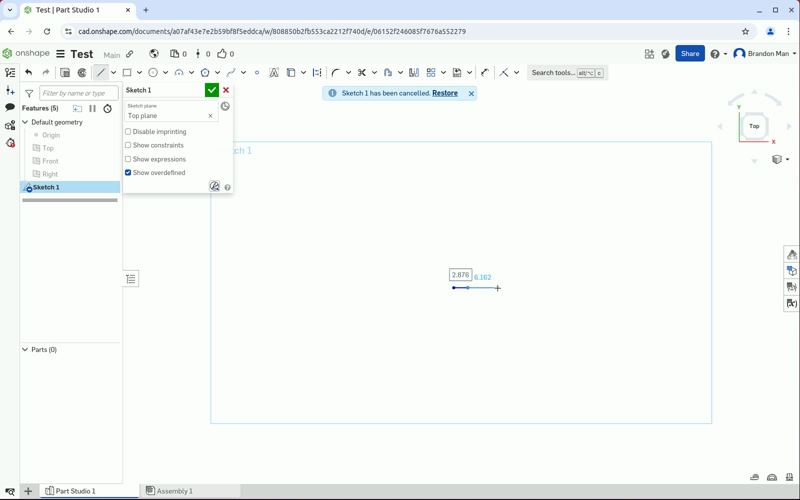
mouse_move(467, 278)
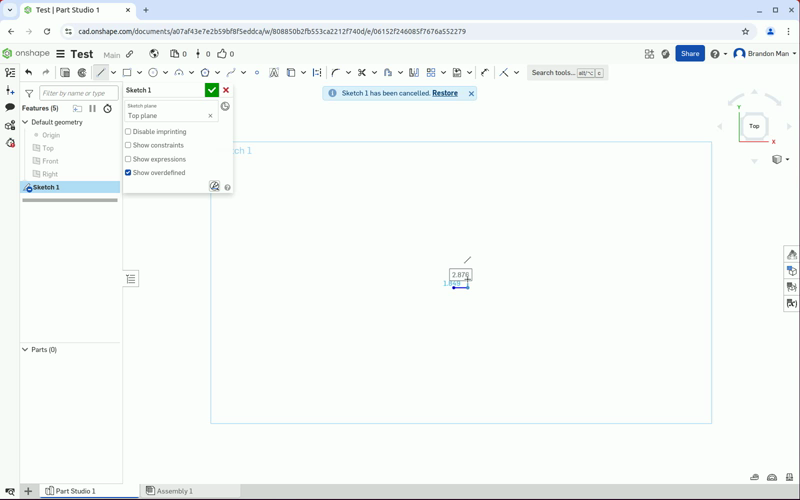
click(467, 278)
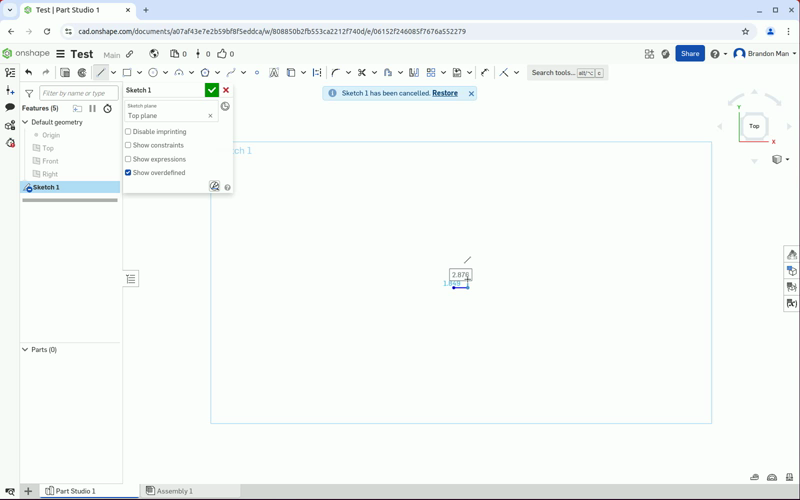
key_up(shift)
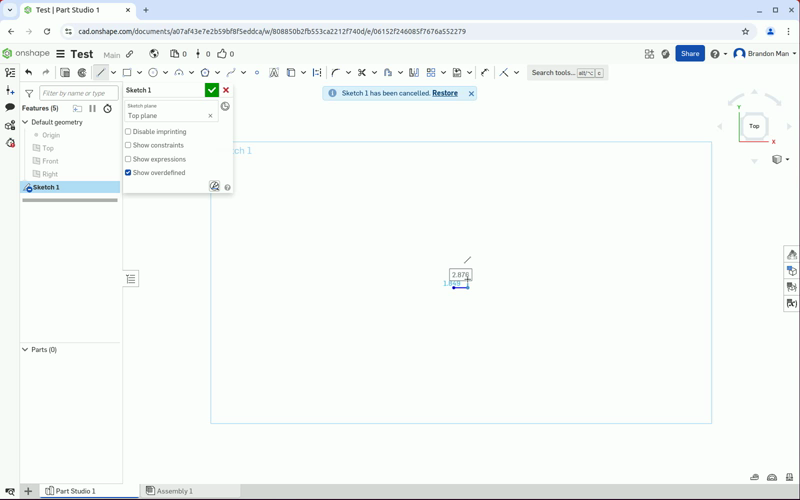
key_down(shift)
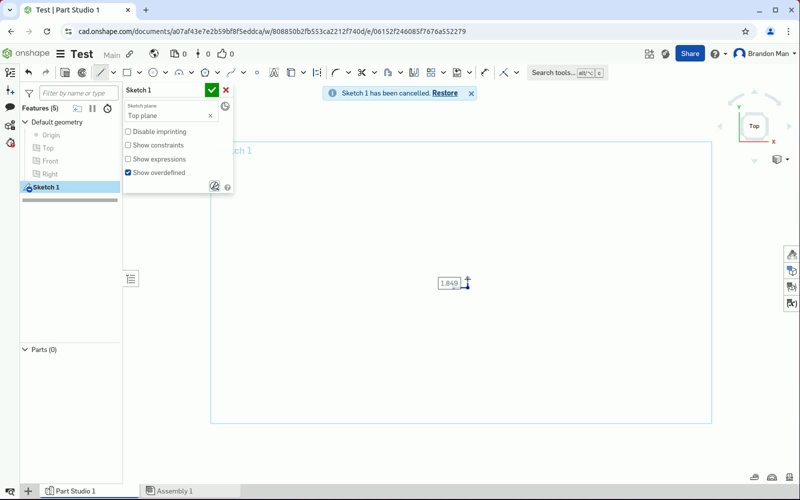
mouse_move(497, 278)
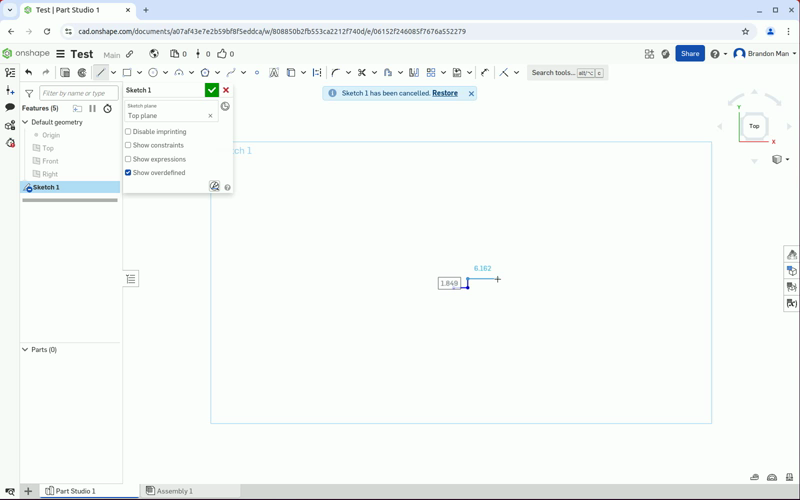
mouse_move(453, 278)
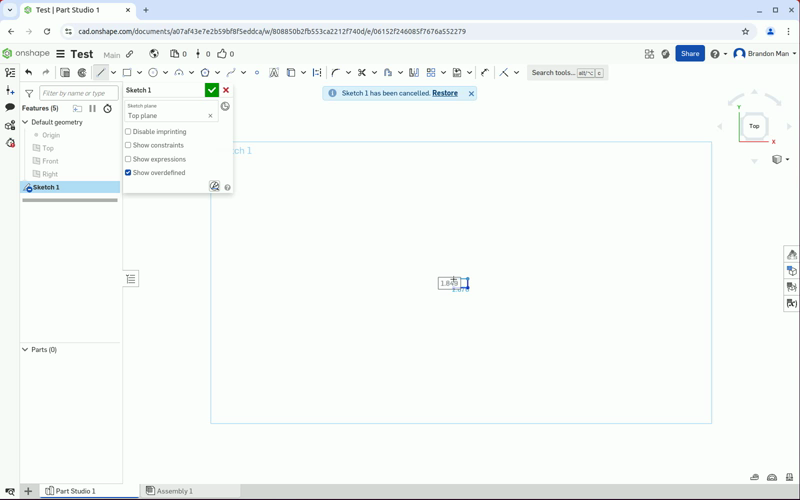
click(453, 278)
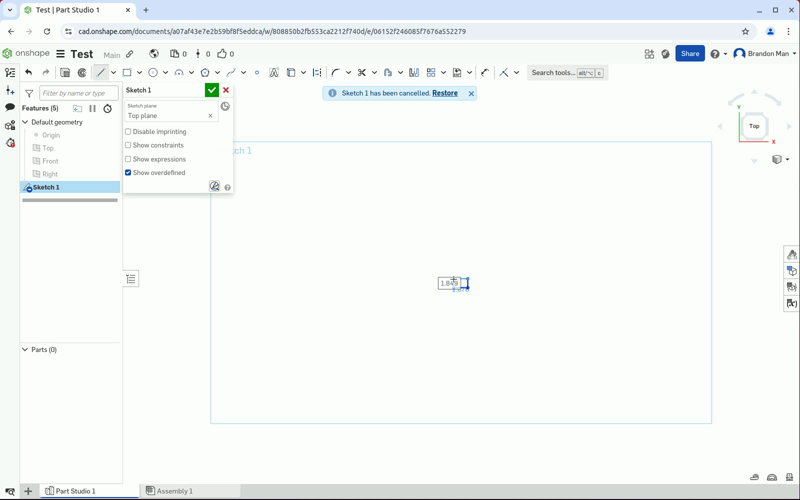
key_up(shift)
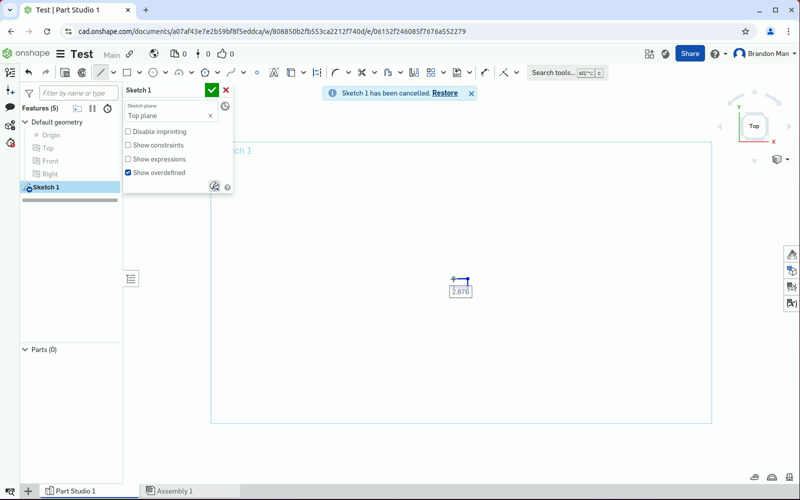
mouse_move(483, 278)
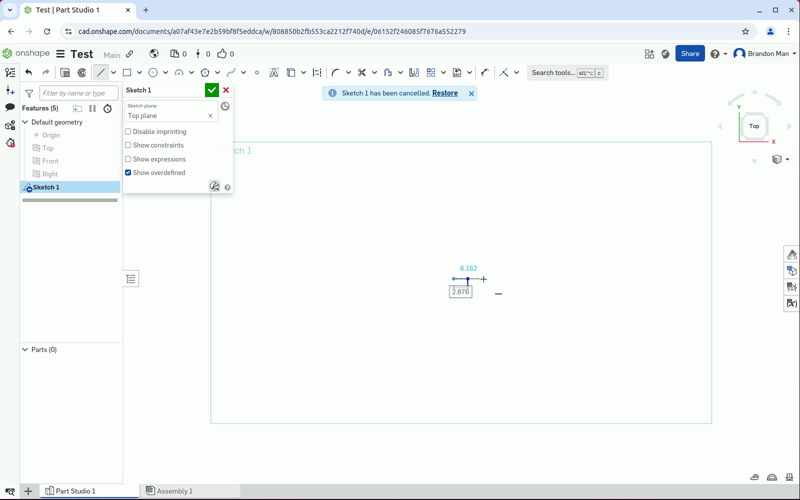
key_down(shift)
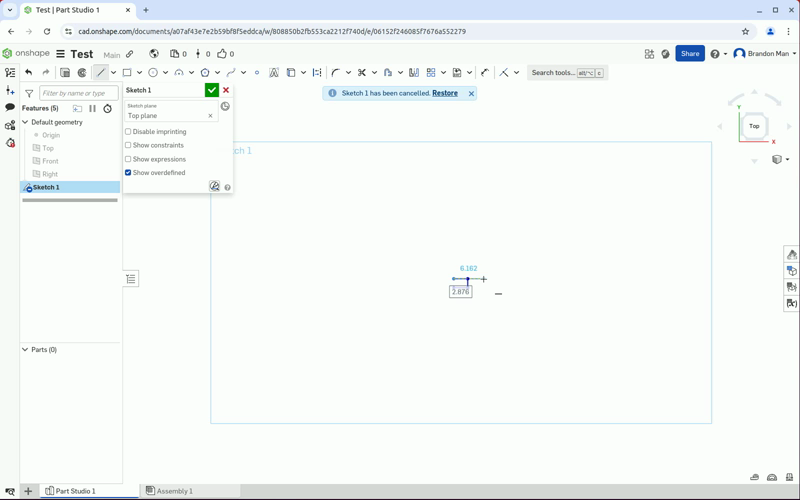
mouse_move(453, 287)
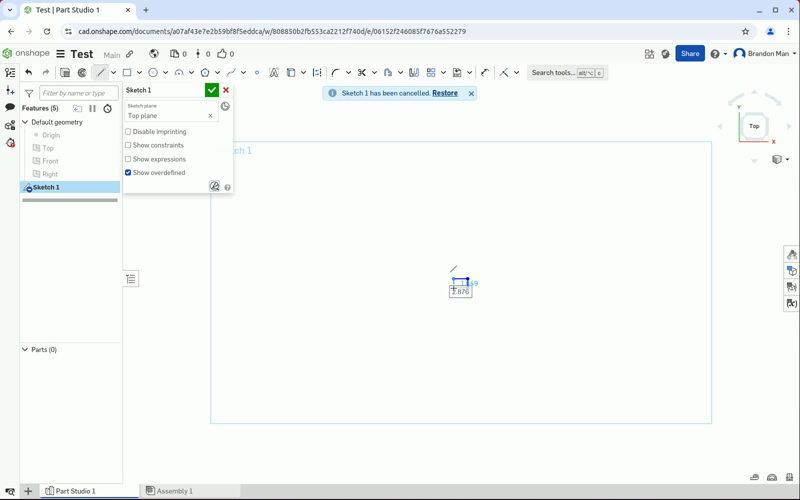
key_up(shift)
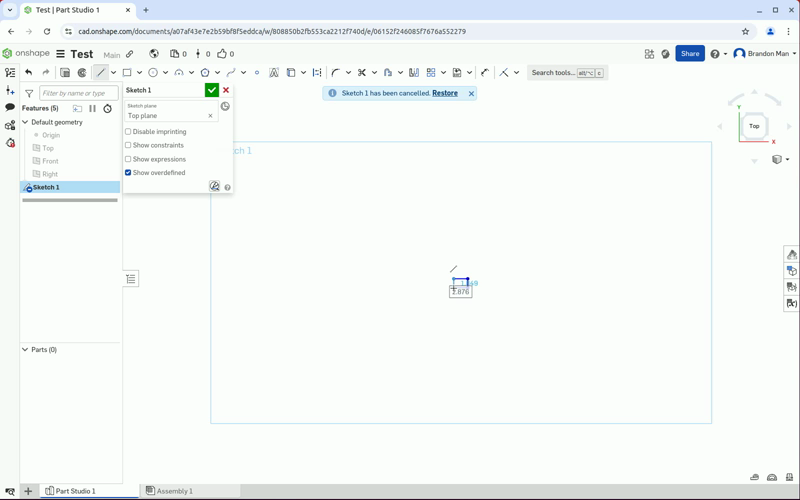
click(453, 287)
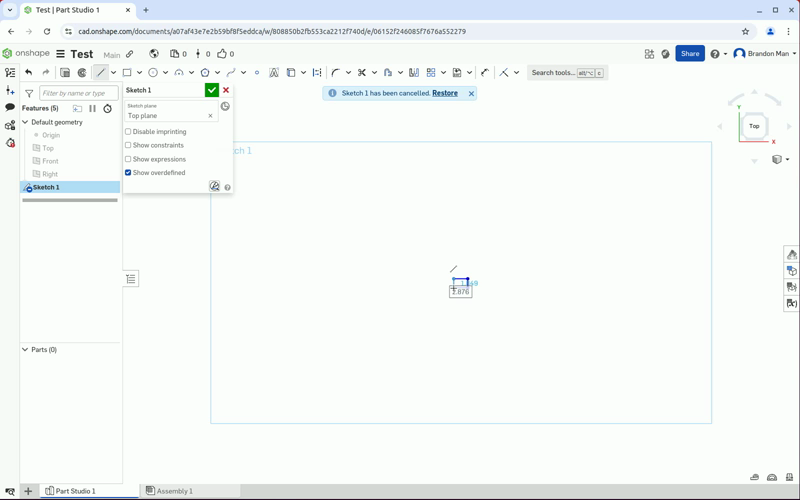
key(esc)
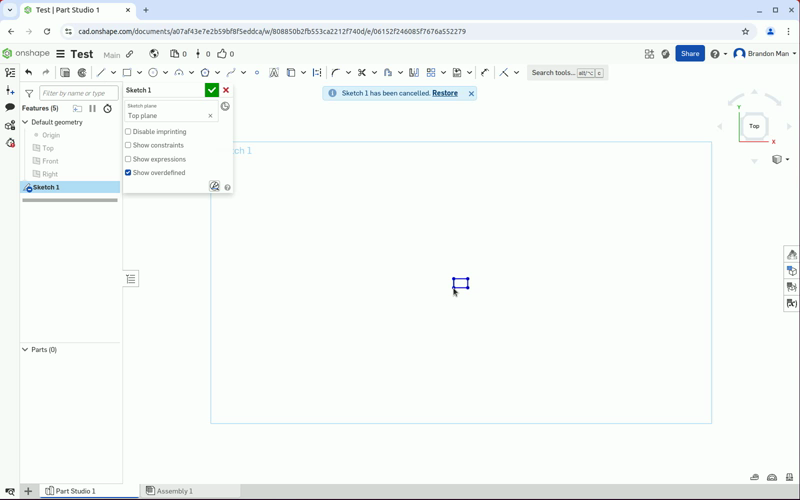
mouse_move(457, 285)
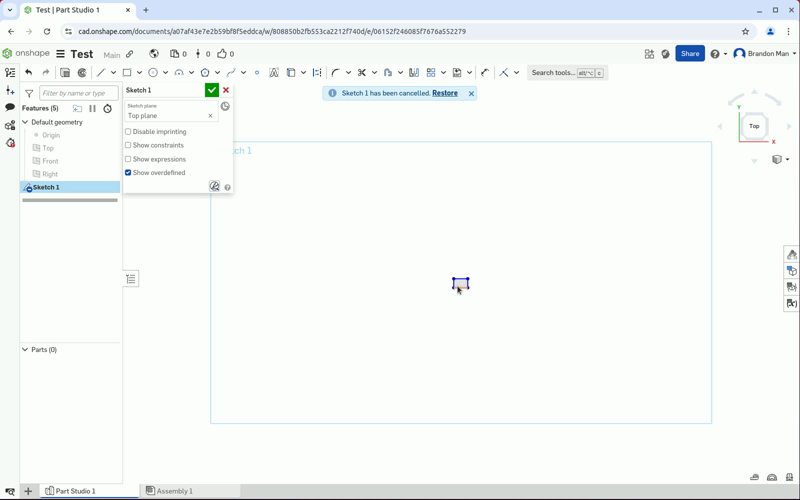
scroll(6)
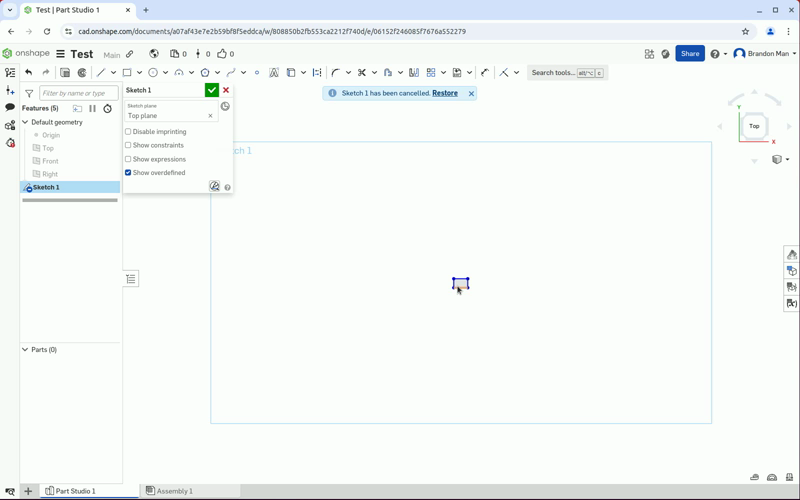
scroll(6)
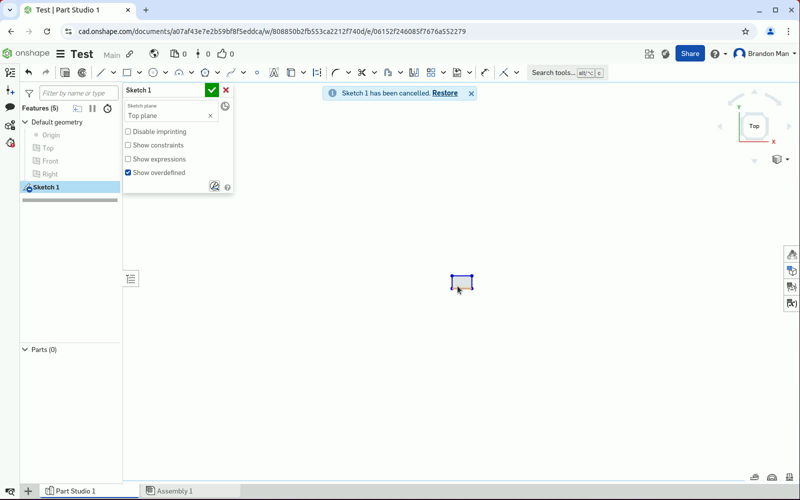
scroll(6)
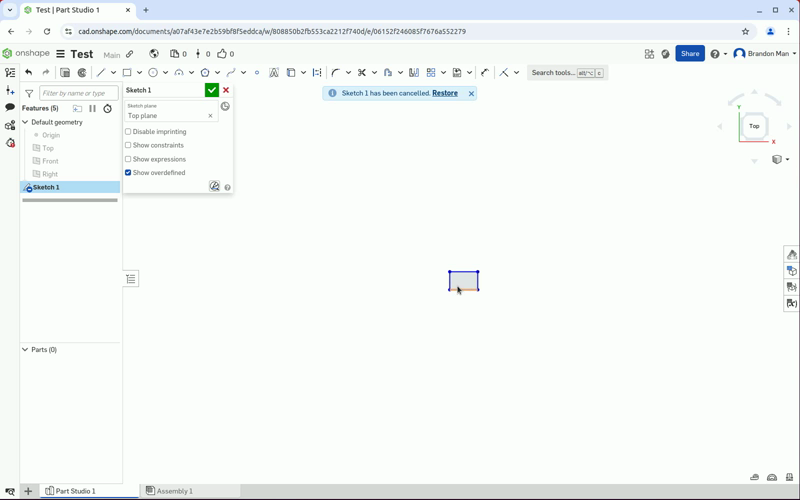
scroll(6)
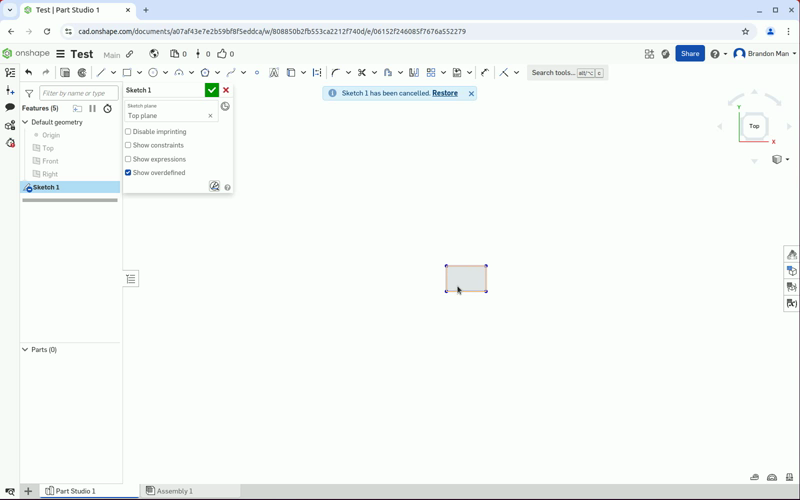
scroll(6)
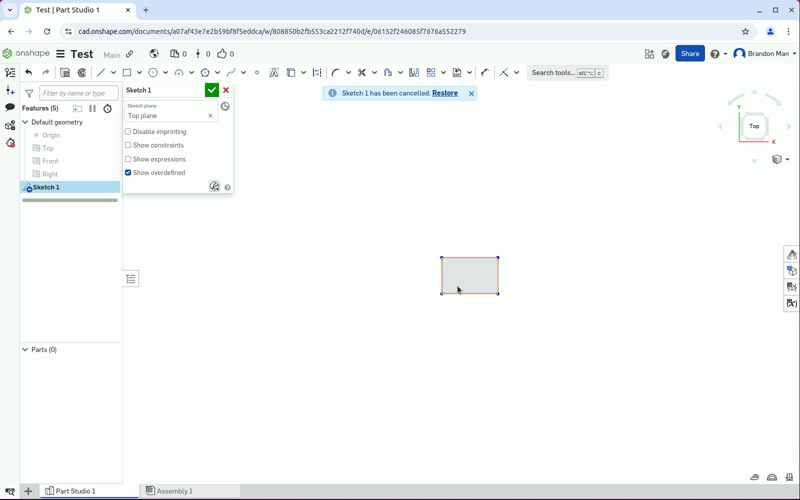
scroll(6)
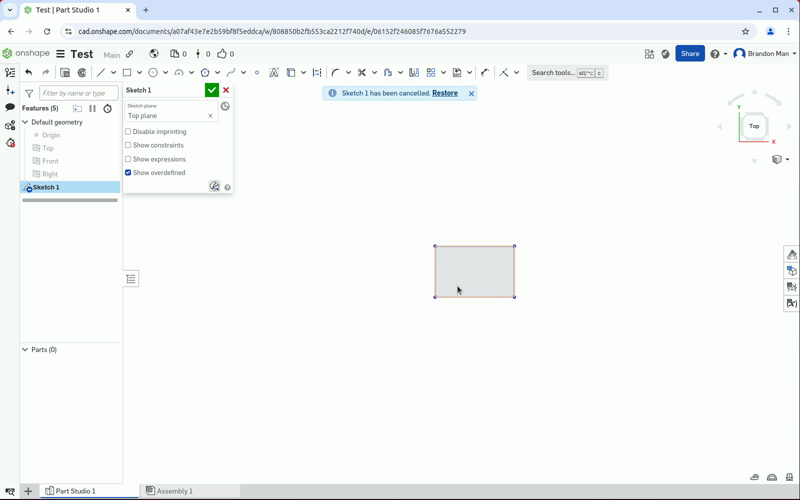
scroll(6)
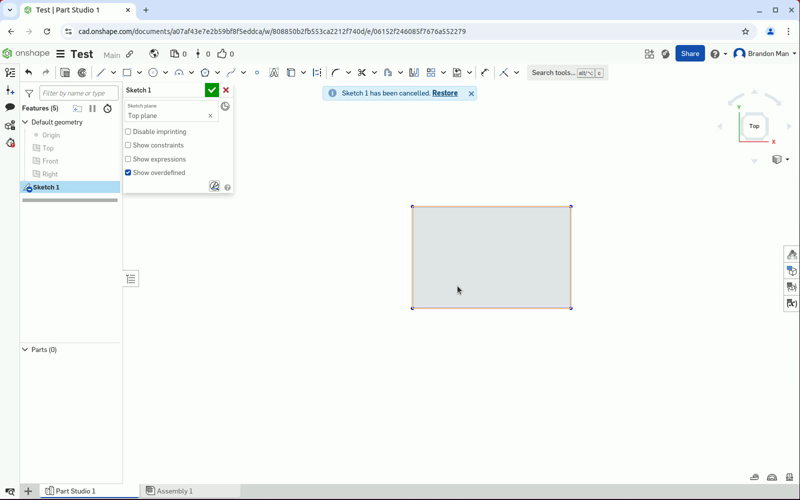
click(457, 285)
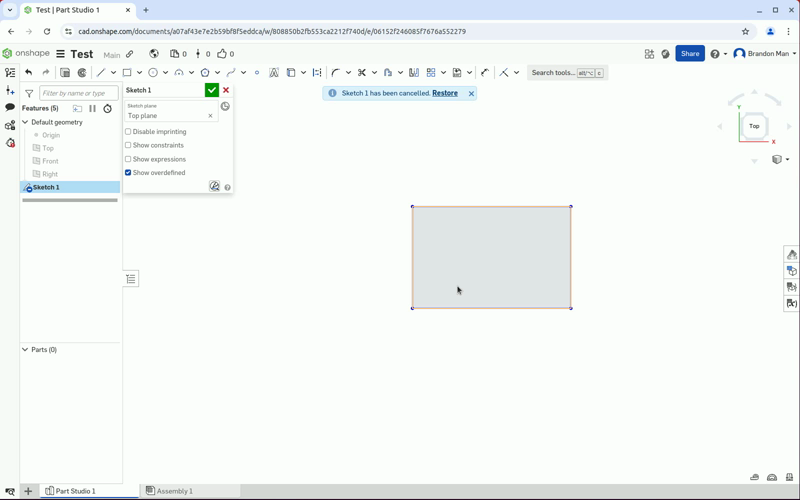
scroll(-6)
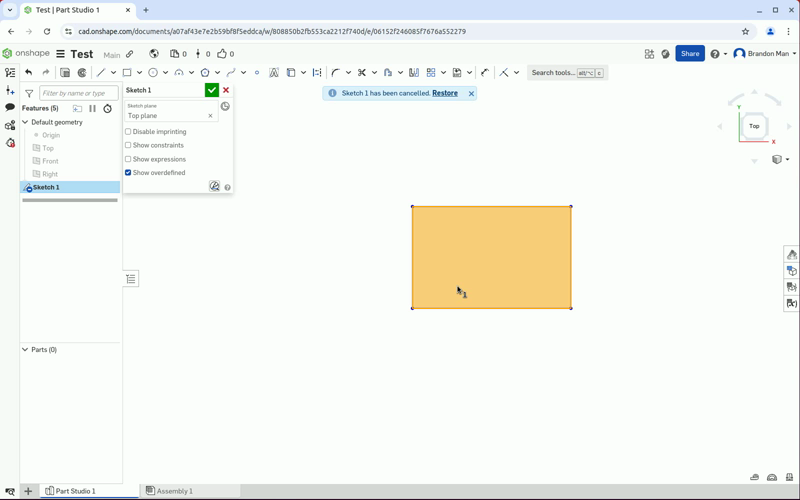
scroll(-6)
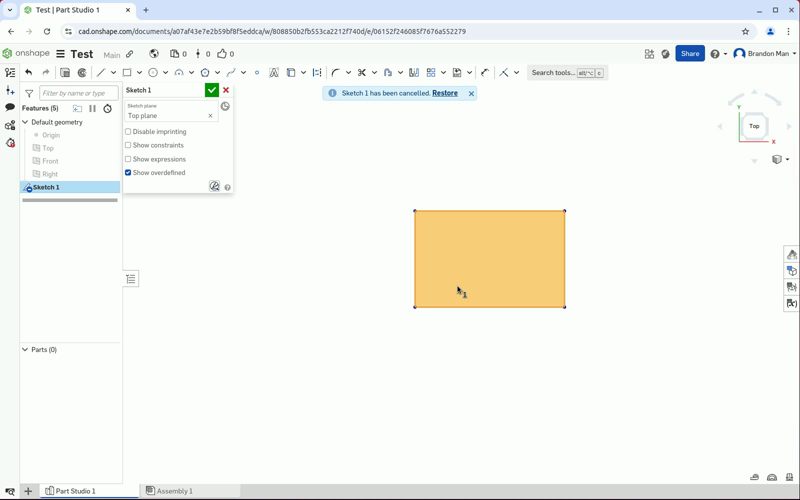
scroll(-6)
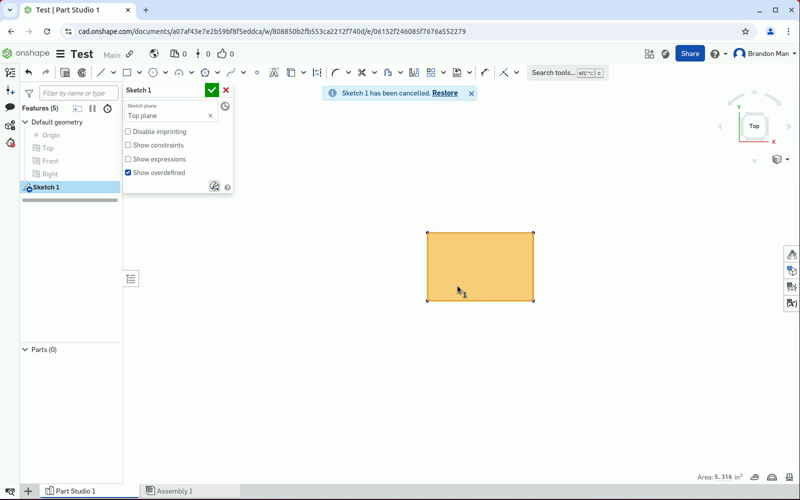
scroll(-6)
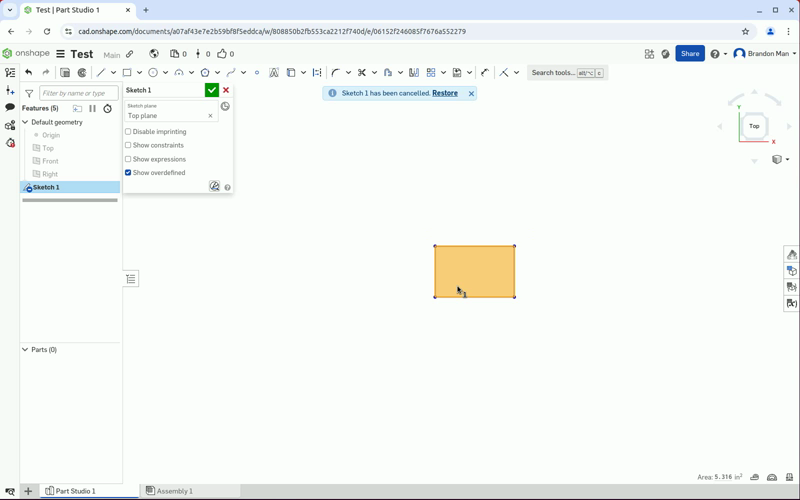
scroll(-6)
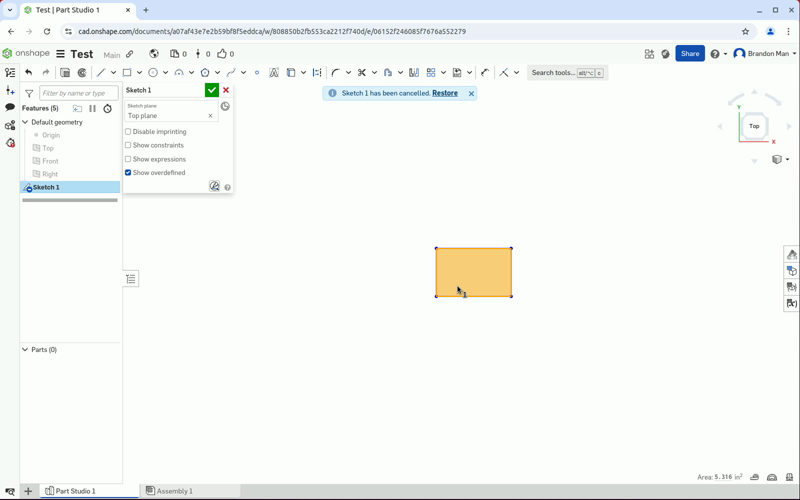
scroll(-6)
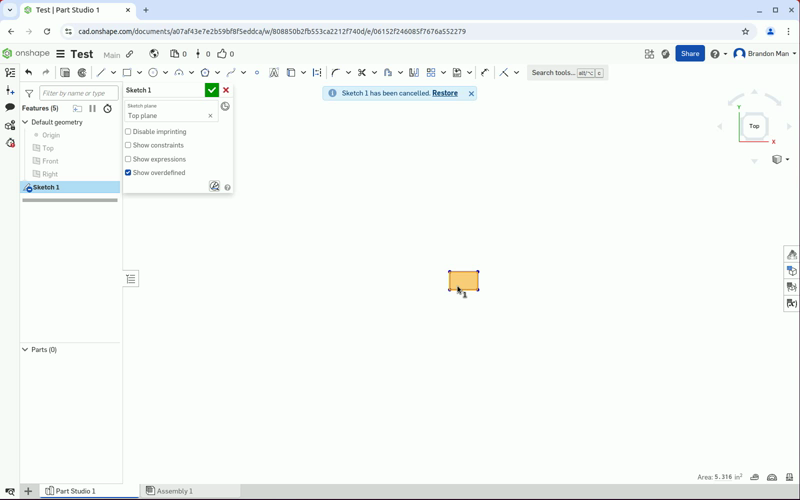
scroll(-6)
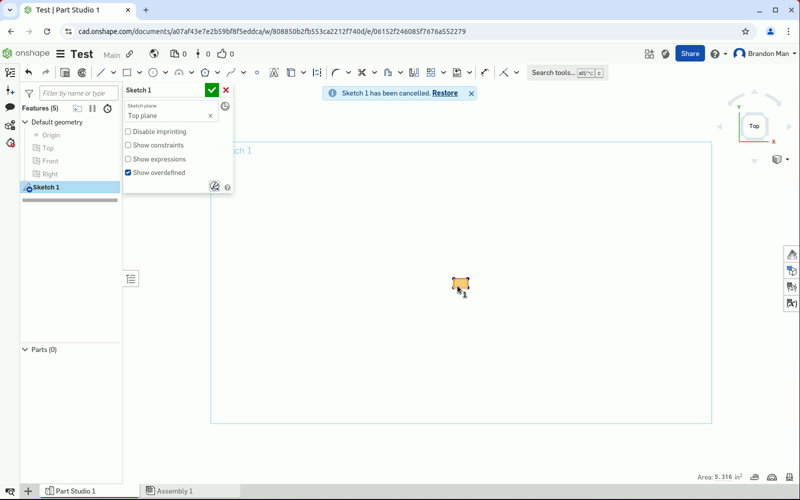
mouse_move(73, 352)
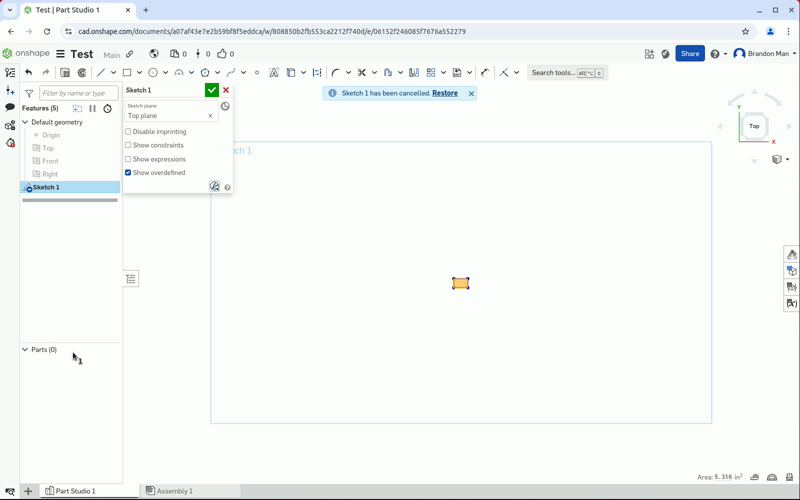
key(shift+y)
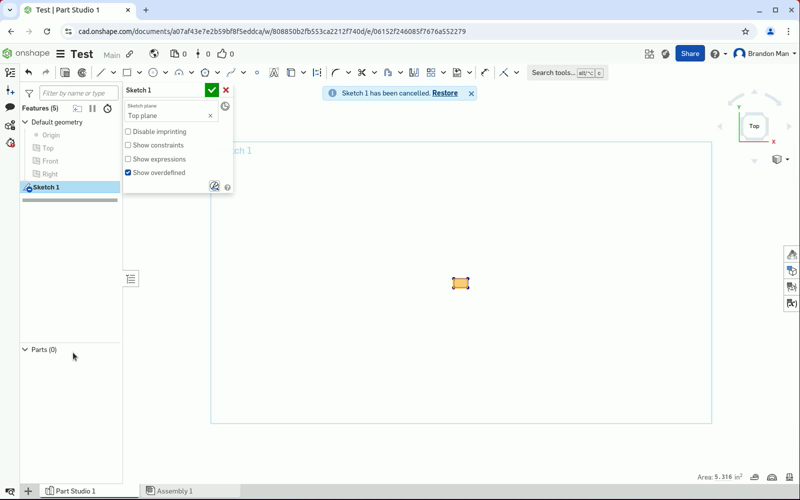
key(shift+e)
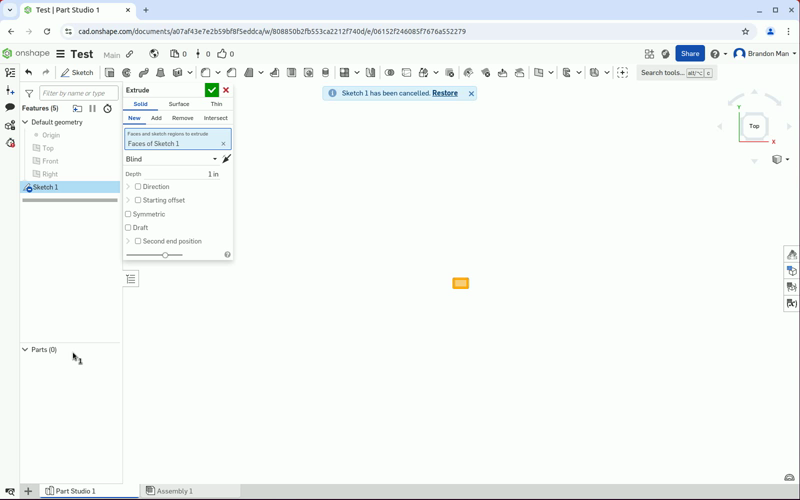
mouse_move(143, 106)
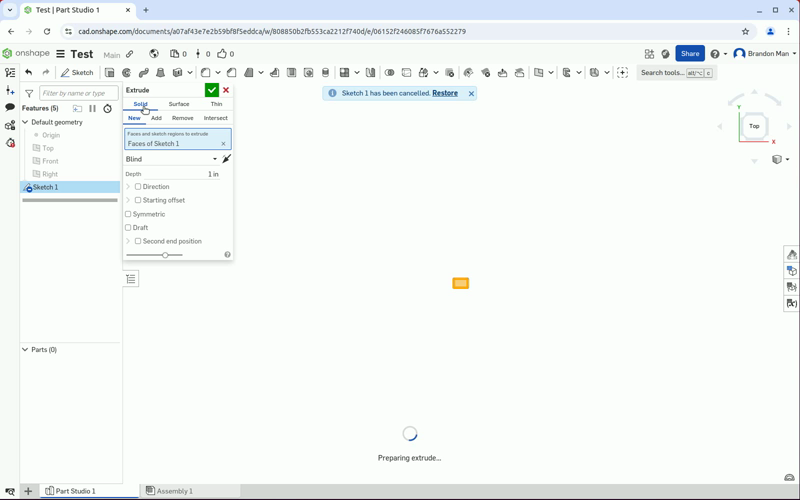
click(143, 106)
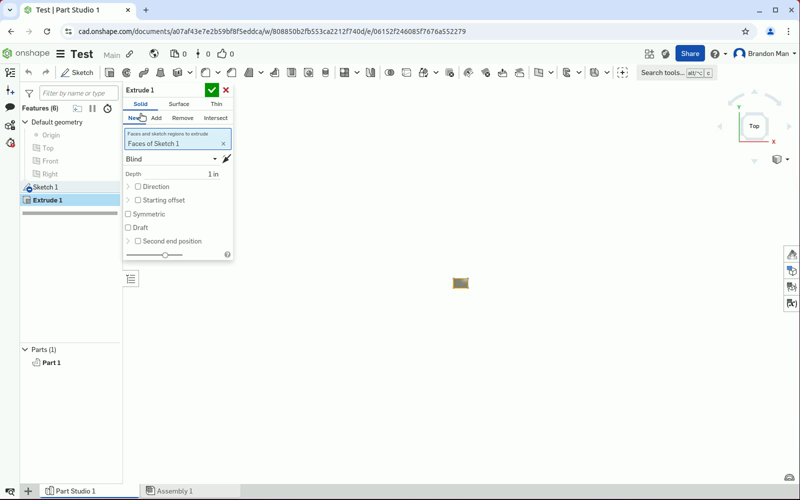
mouse_move(137, 120)
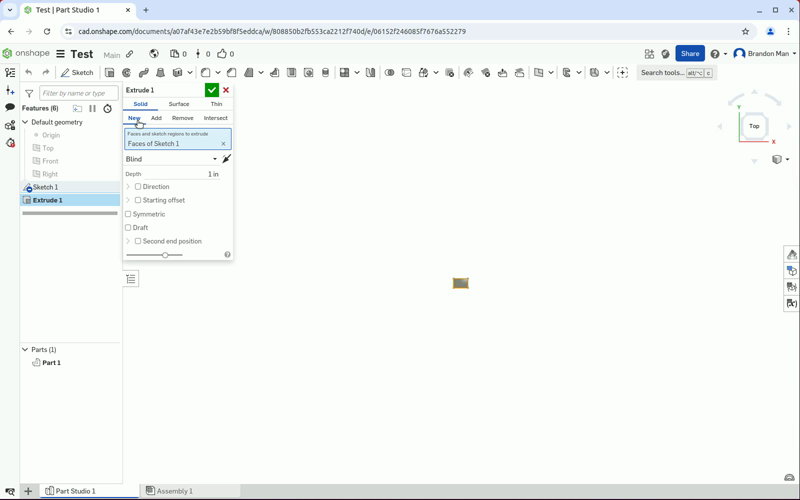
click(137, 120)
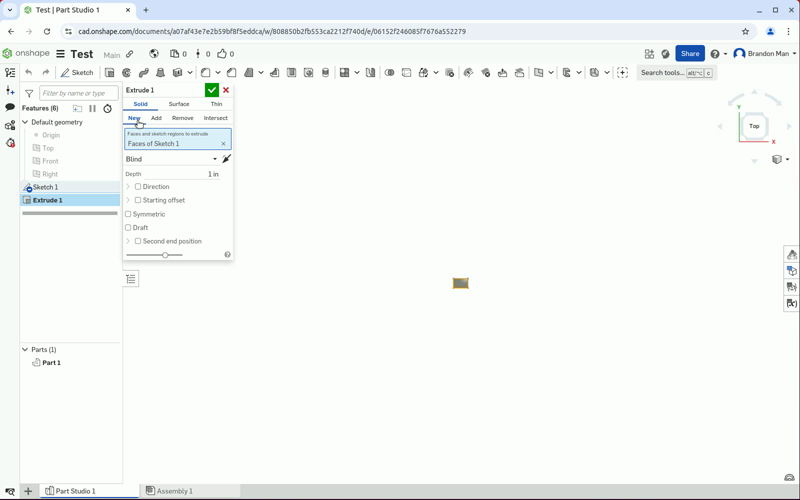
key(tab, 4)
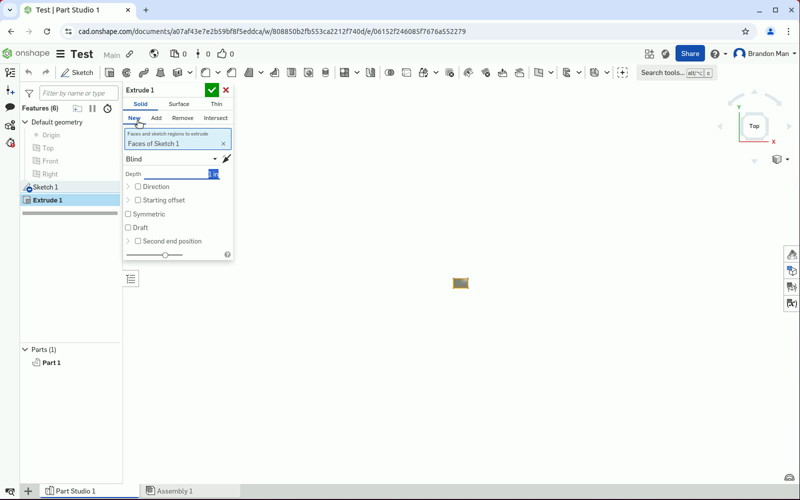
text(46.216)
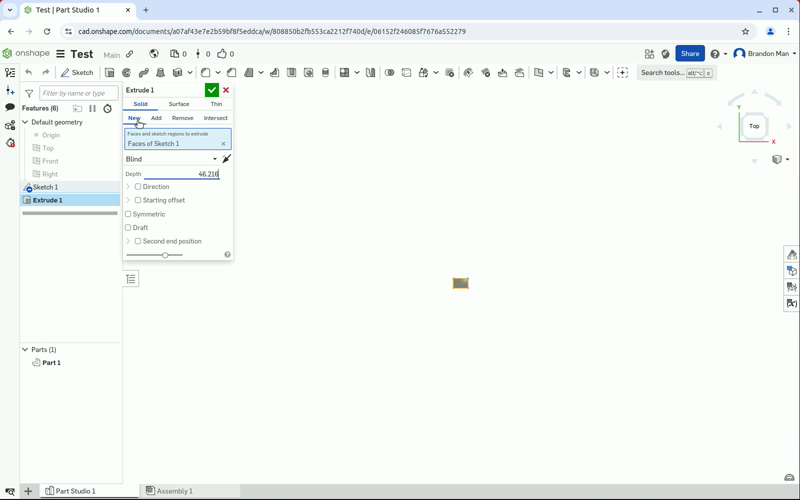
key(tab, 3)
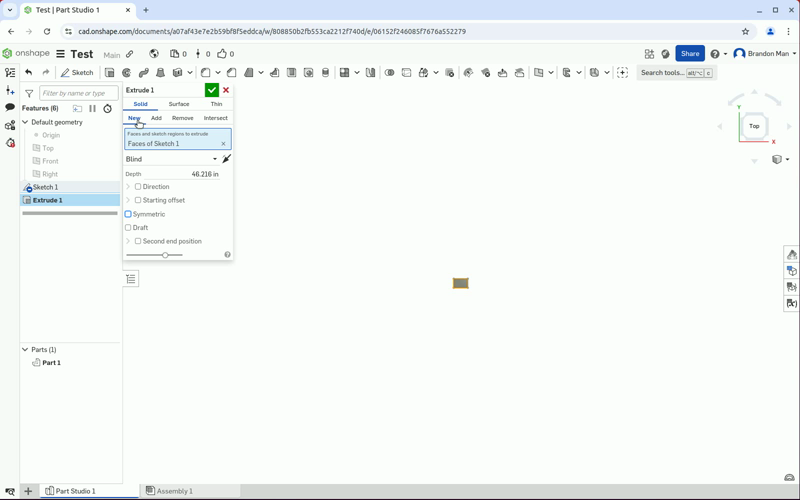
key(space)
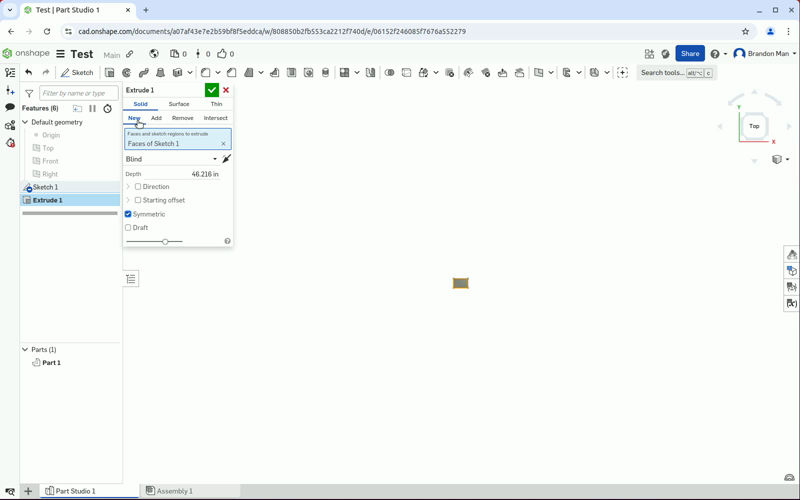
key(enter)
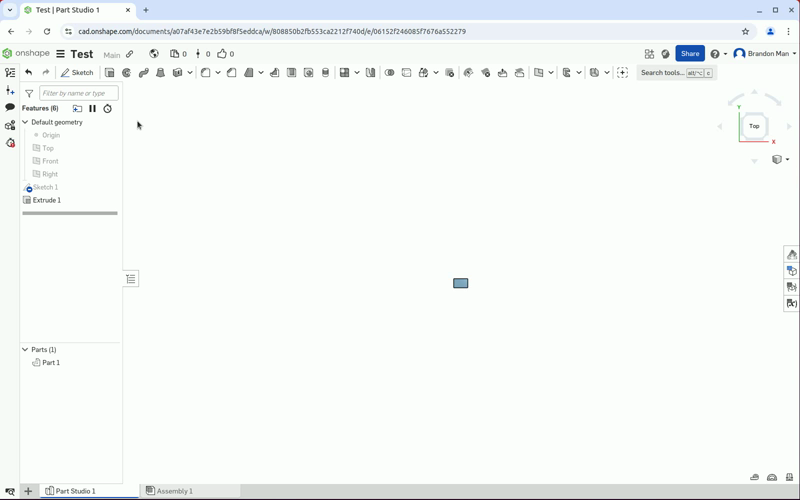
key(shift+h)
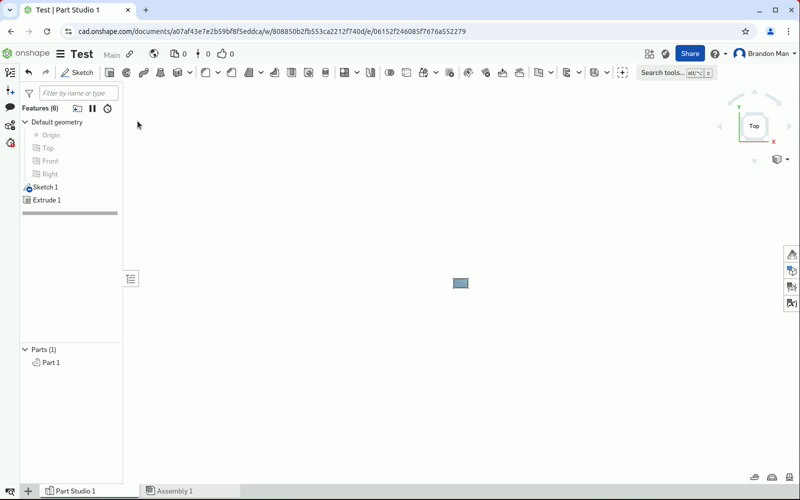
key(shift+h)
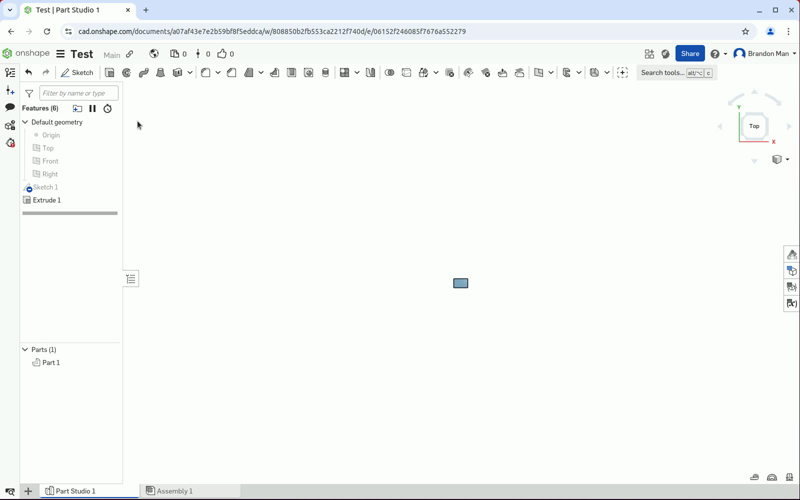
mouse_move(73, 189)
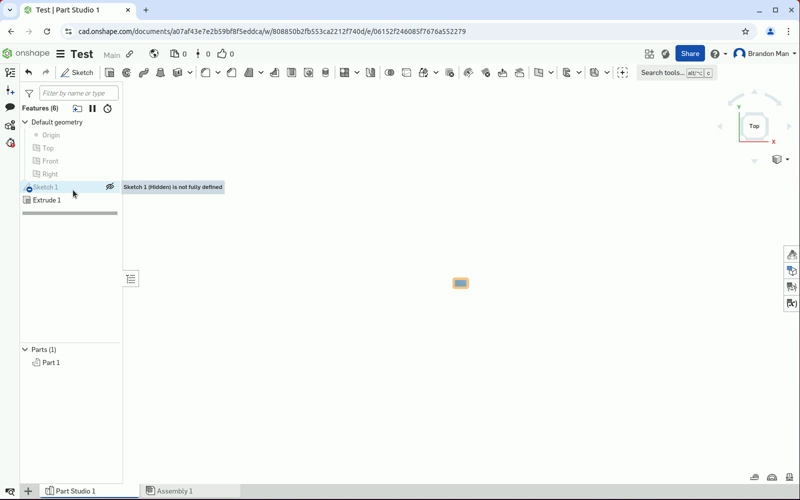
click(73, 189)
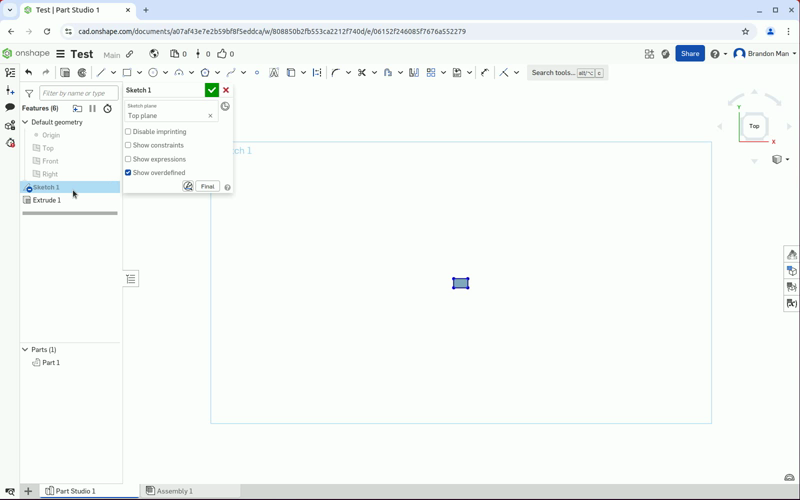
mouse_move(229, 92)
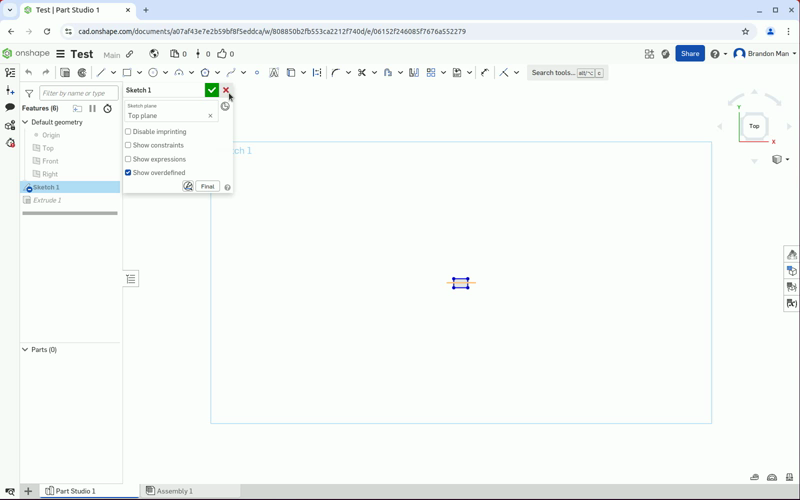
click(229, 92)
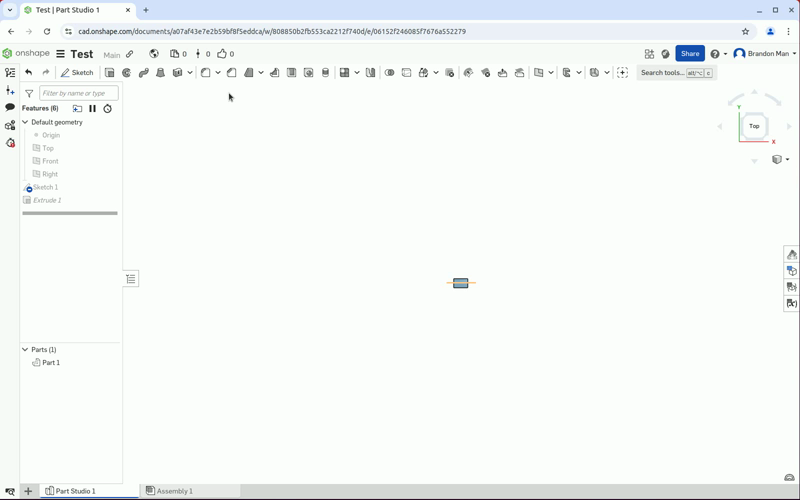
mouse_move(73, 352)
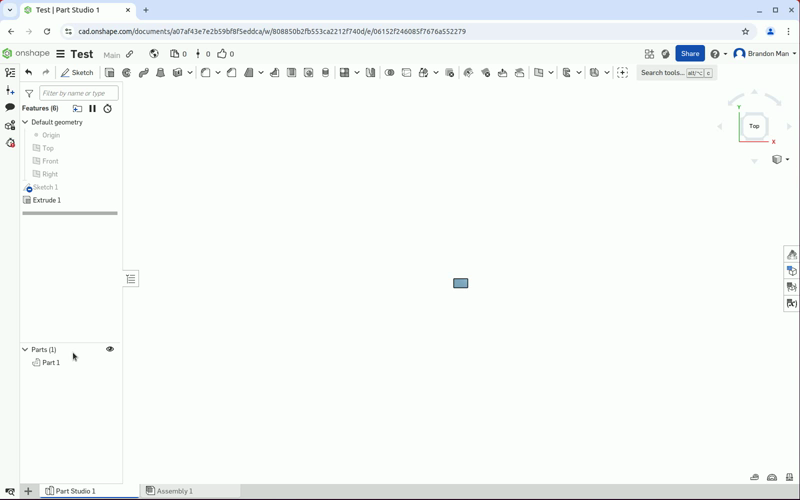
key(y)
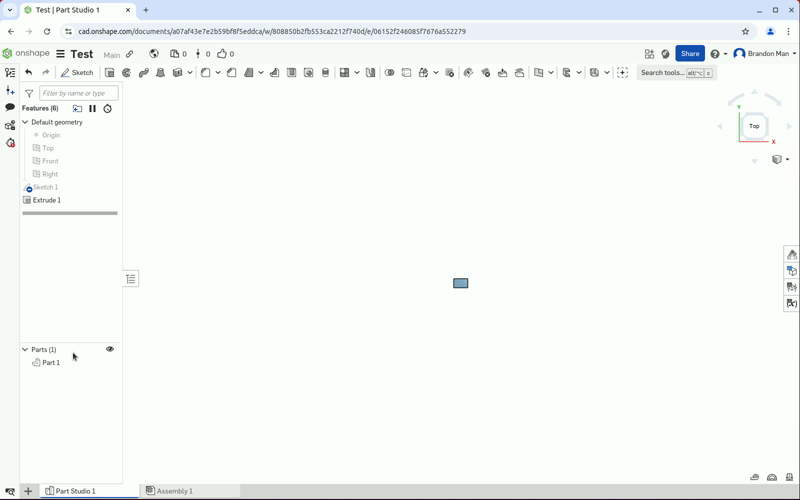
key(shift+p)
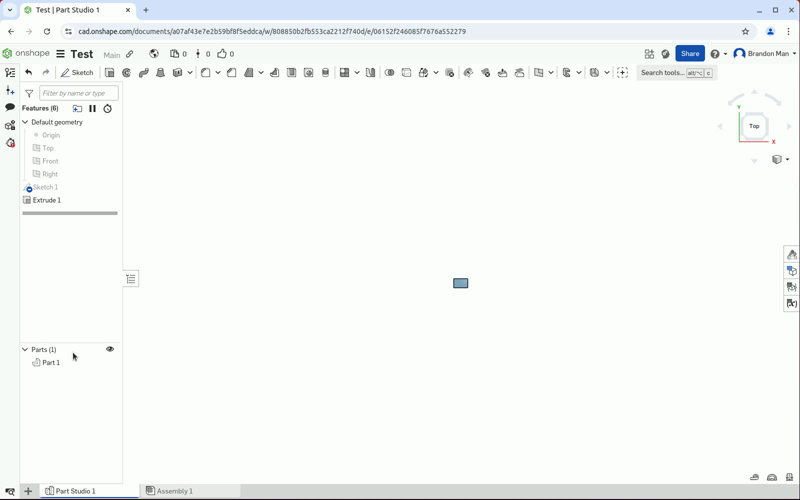
key(space)
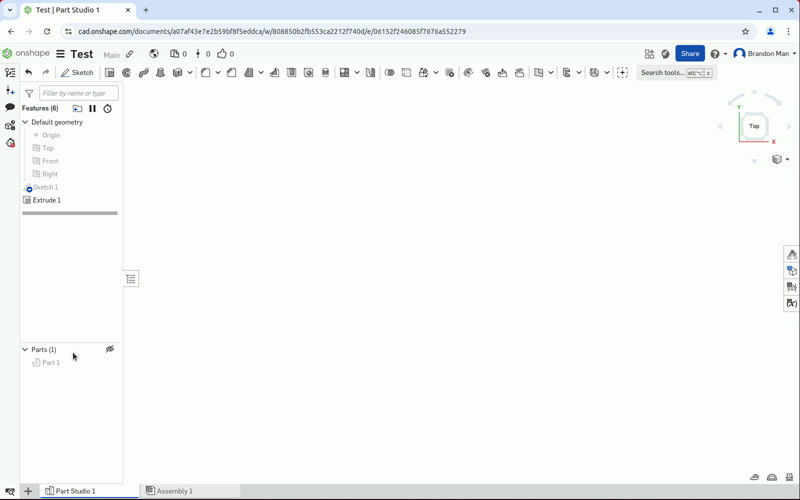
key_down(shift)
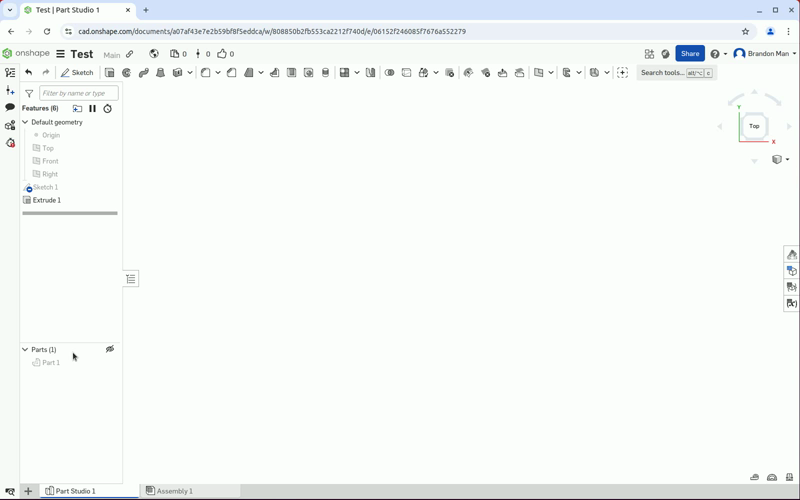
key(up)
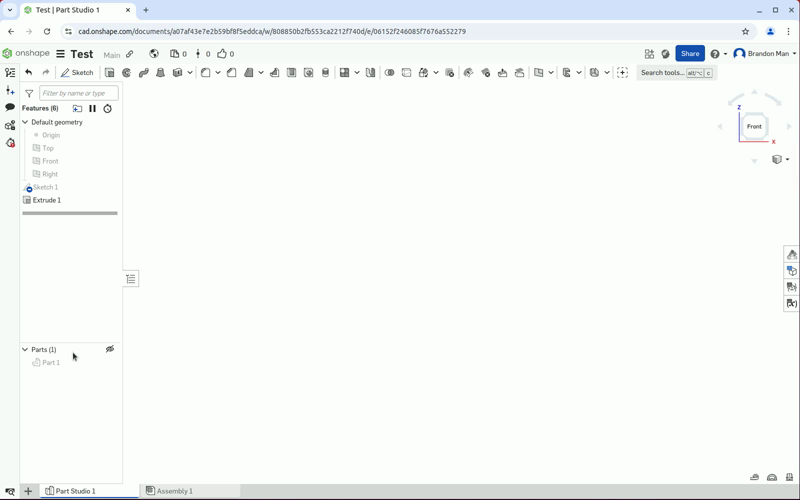
key_up(shift)
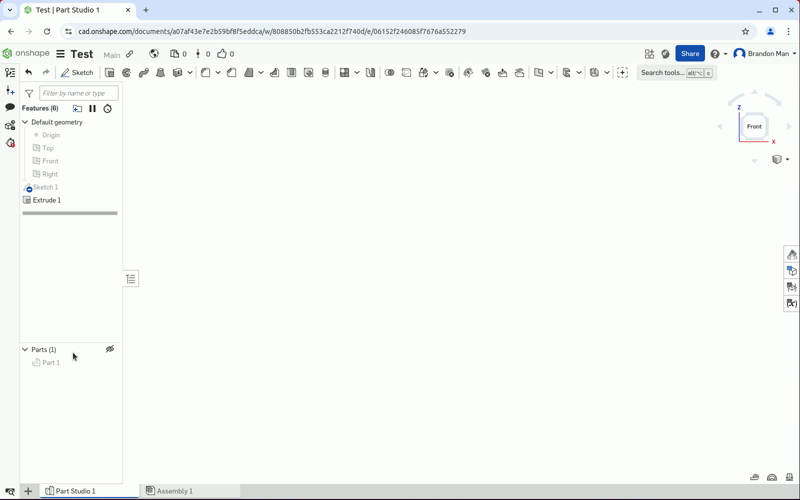
key(space)
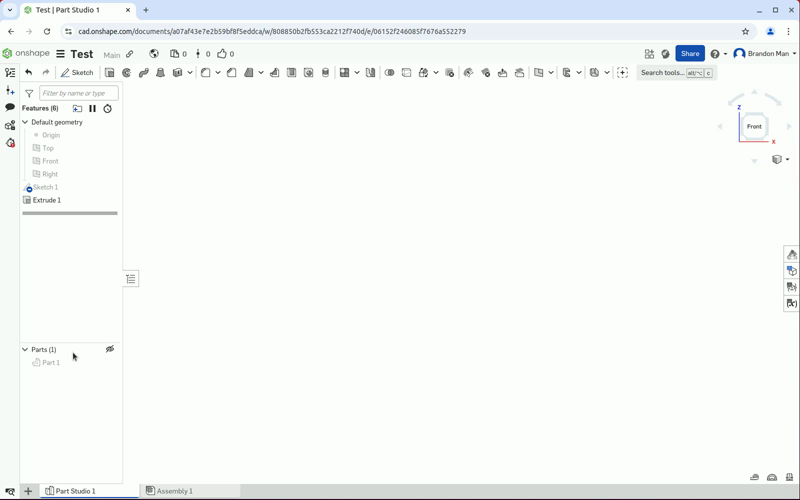
key_down(shift)
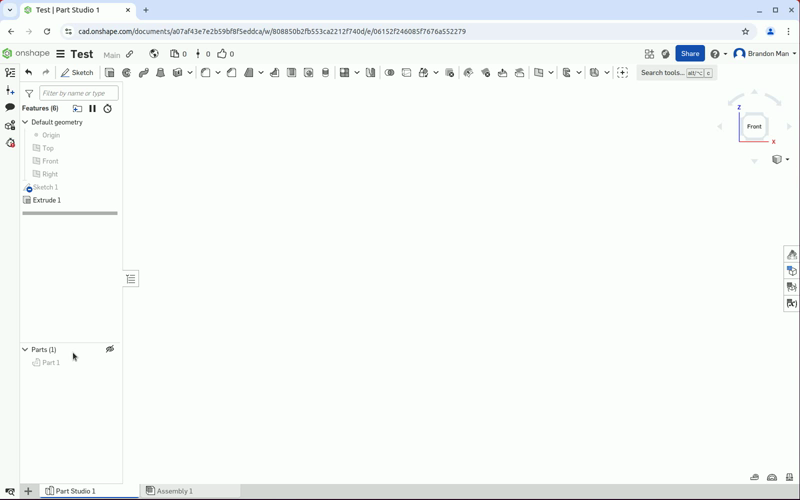
key(left)
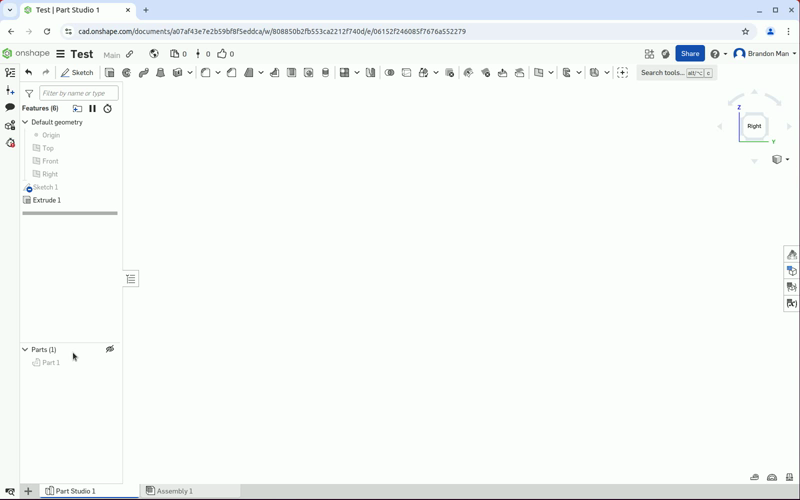
key_up(shift)
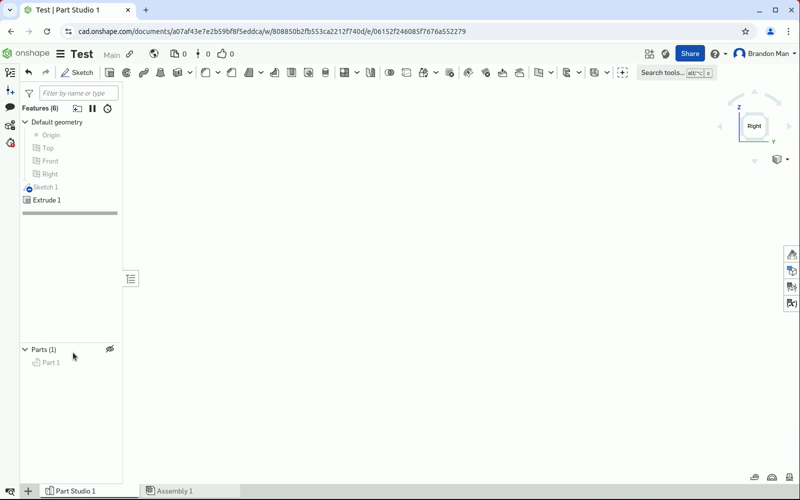
mouse_move(73, 352)
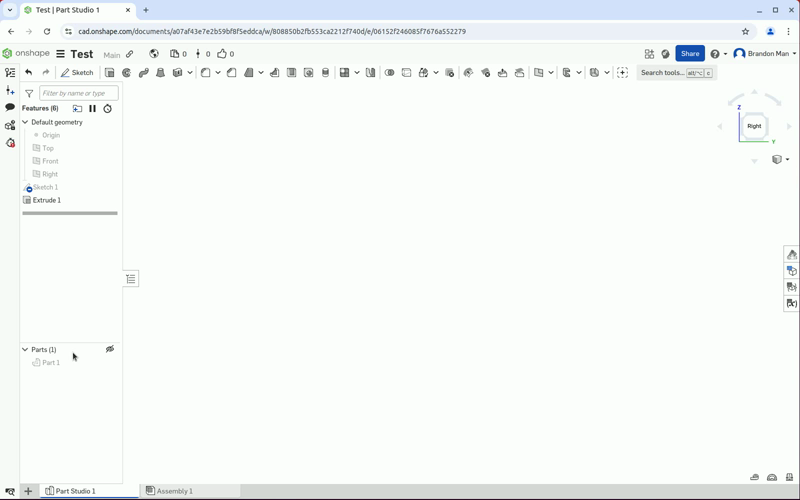
key(shift+y)
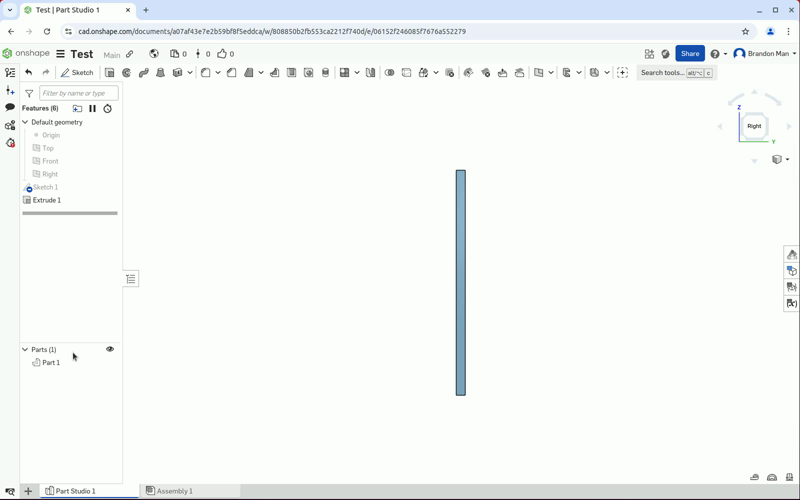
mouse_move(541, 75)
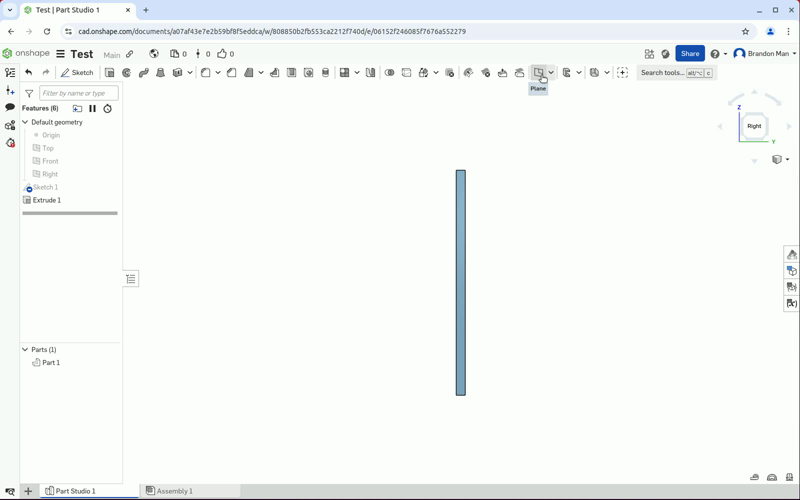
click(541, 75)
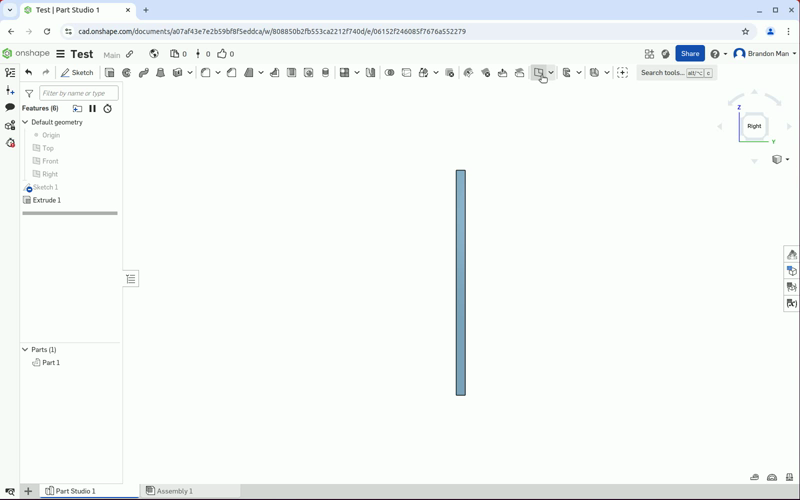
mouse_move(73, 176)
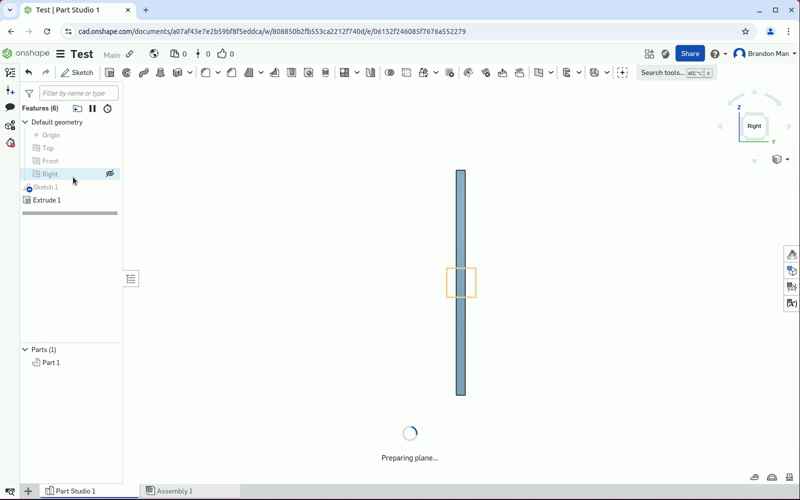
click(73, 176)
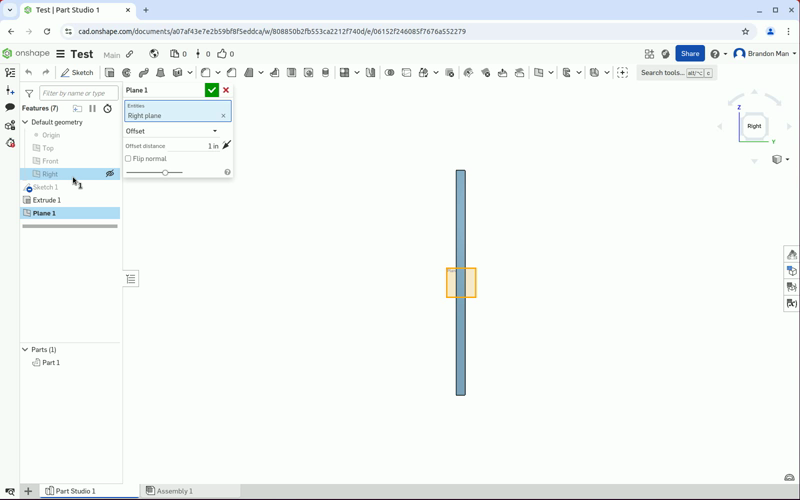
key(tab, 2)
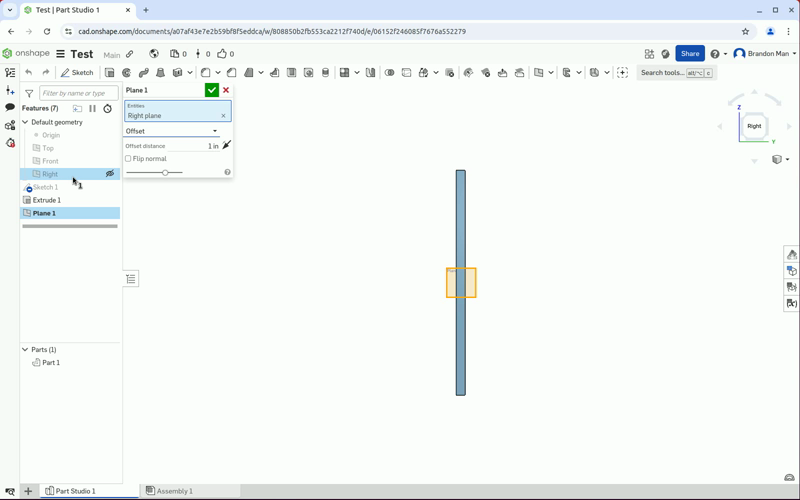
text(1.448)
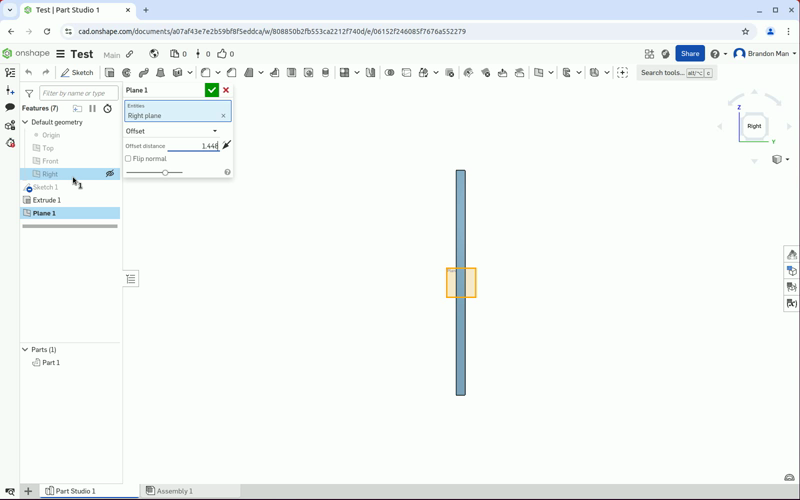
key(enter, 2)
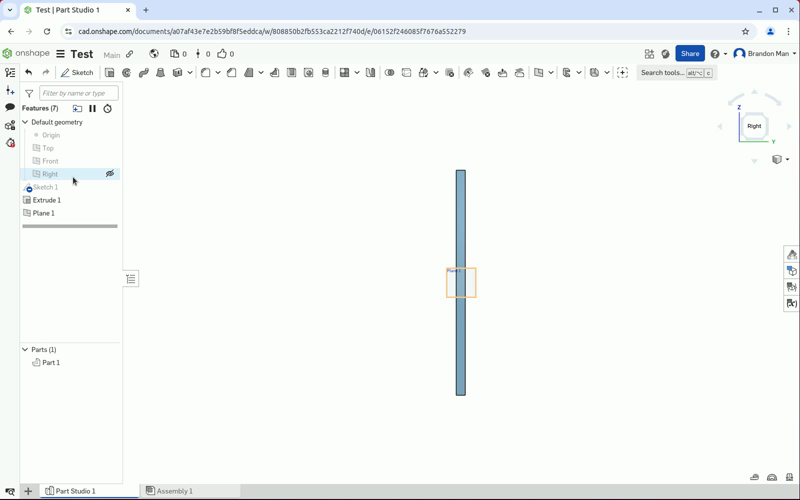
key(shift+s)
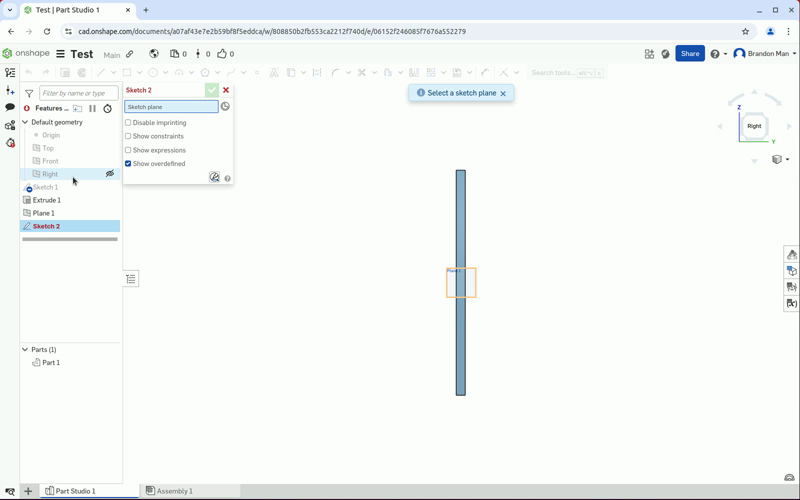
mouse_move(73, 215)
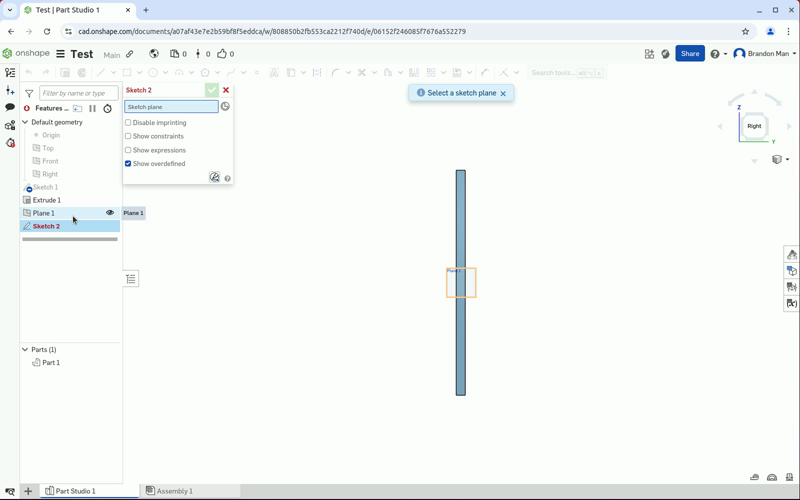
click(73, 215)
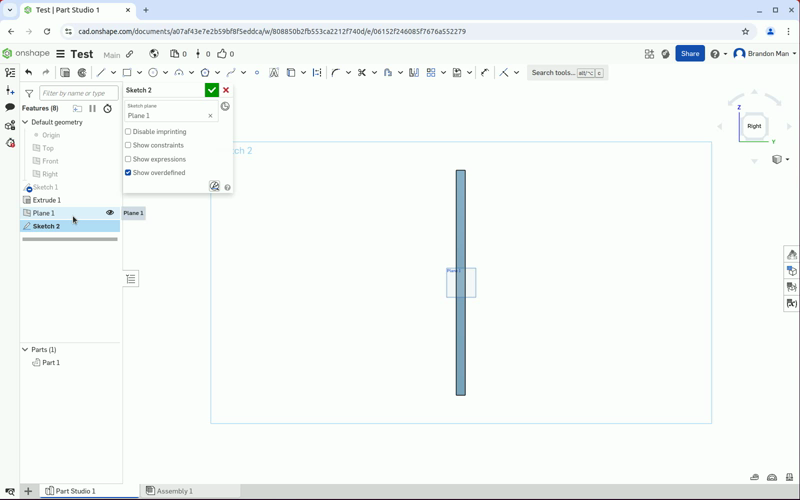
mouse_move(73, 352)
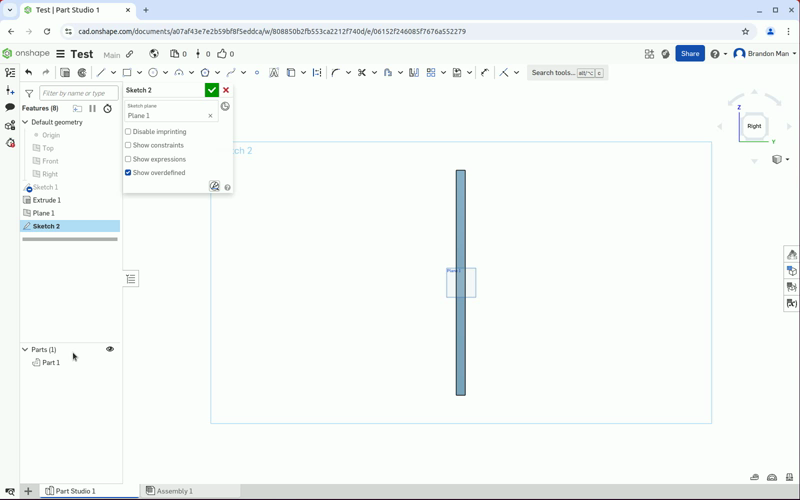
key(y)
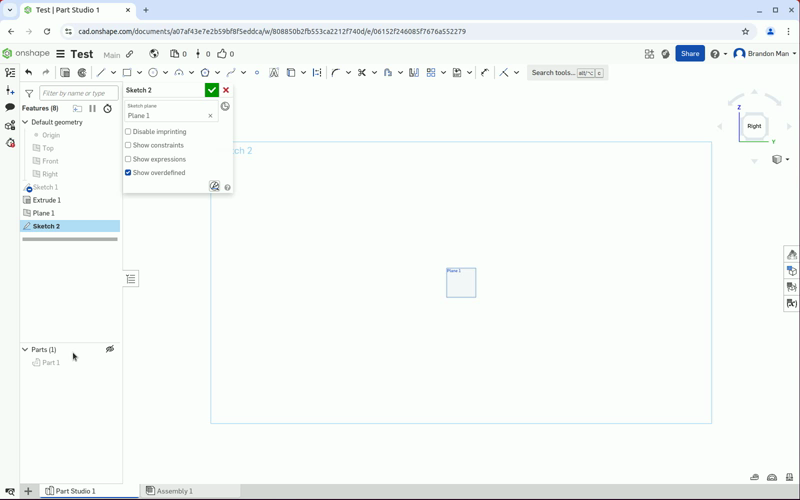
key(l)
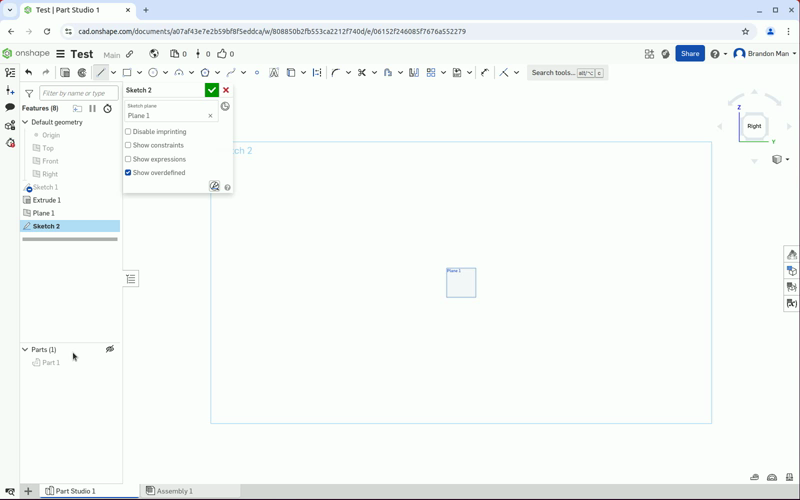
key_down(shift)
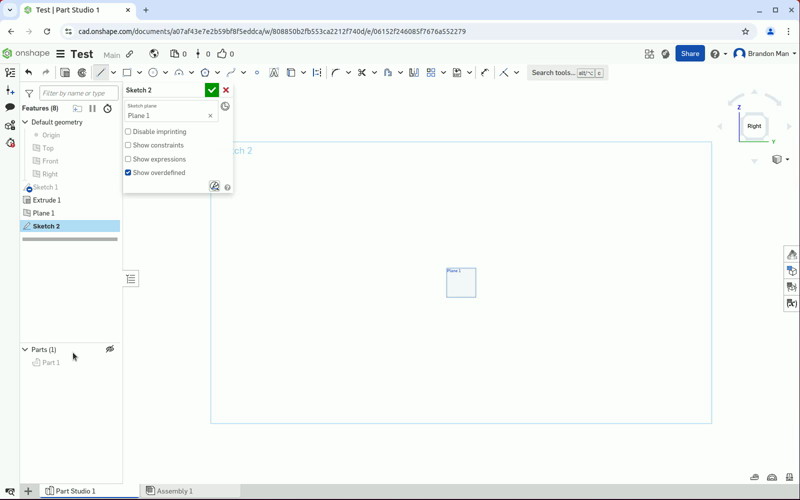
mouse_move(456, 197)
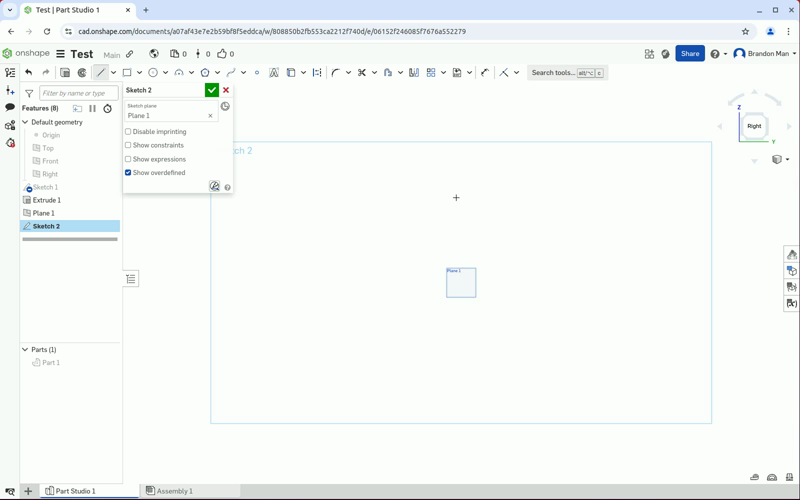
click(456, 197)
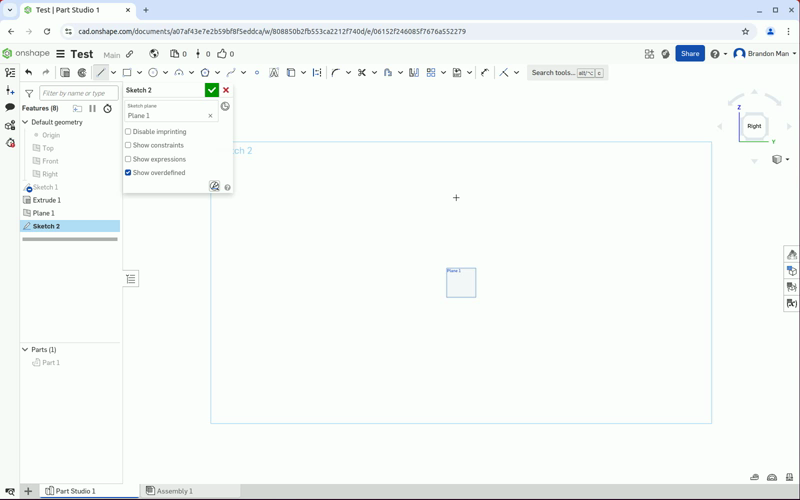
key_up(shift)
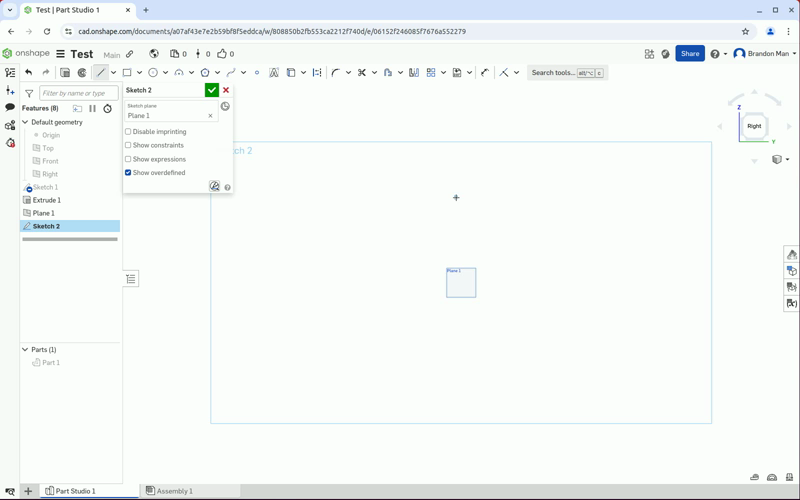
key_down(shift)
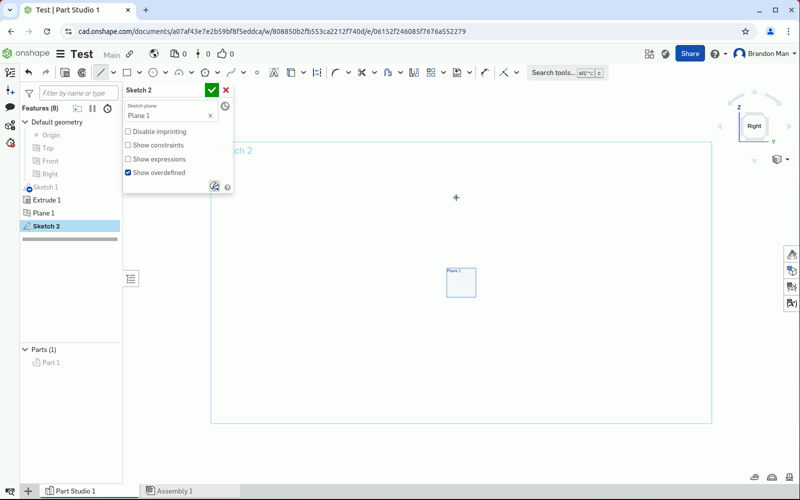
mouse_move(486, 197)
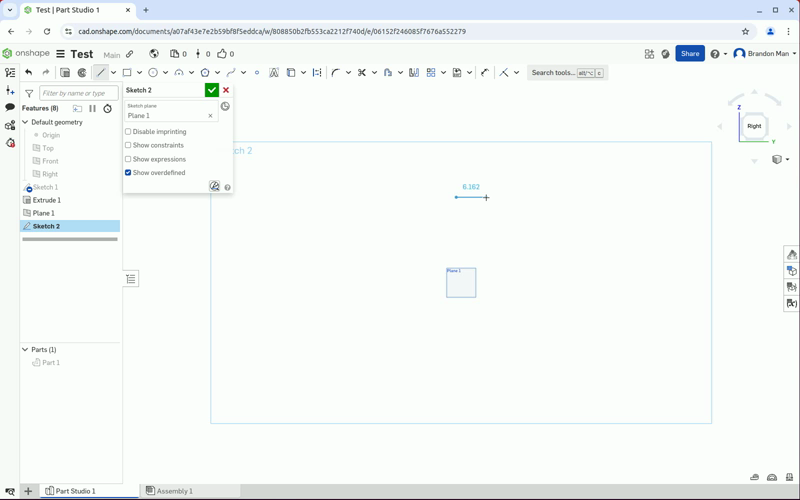
mouse_move(464, 197)
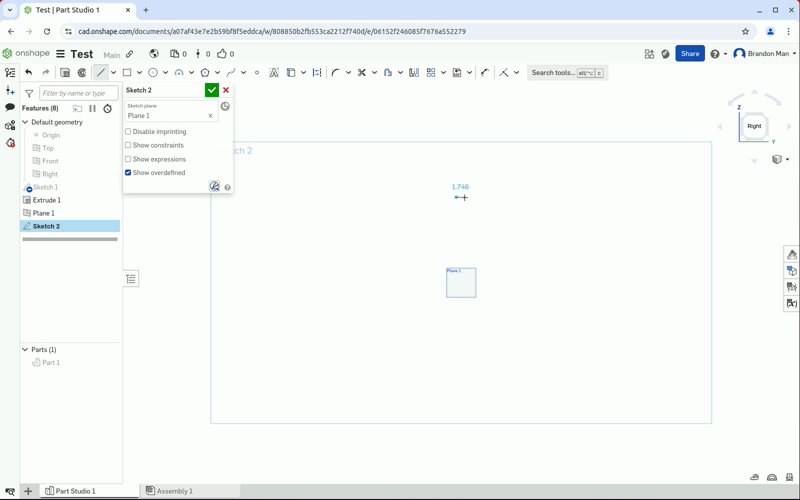
click(464, 197)
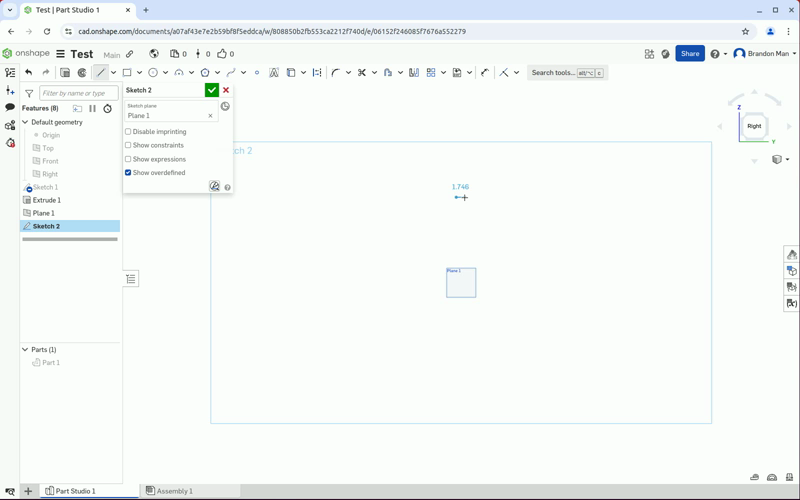
key_up(shift)
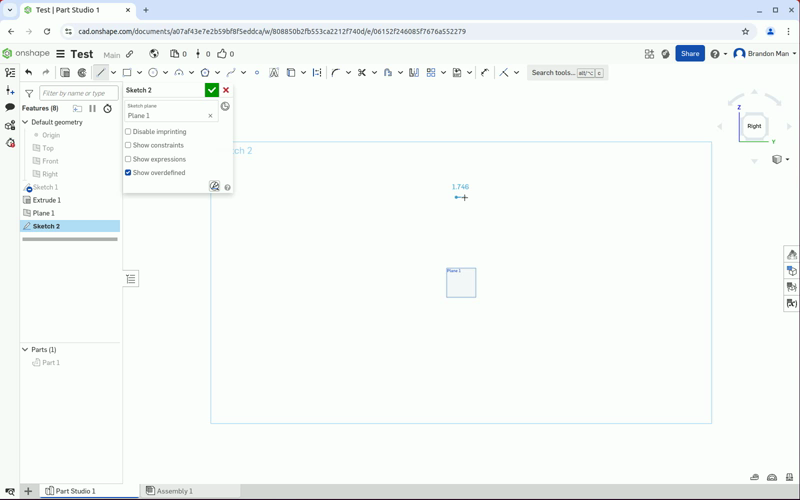
key_down(shift)
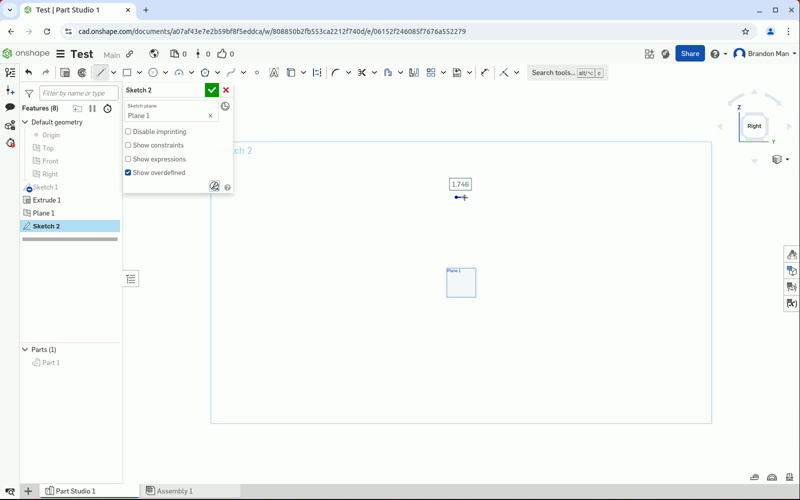
mouse_move(495, 197)
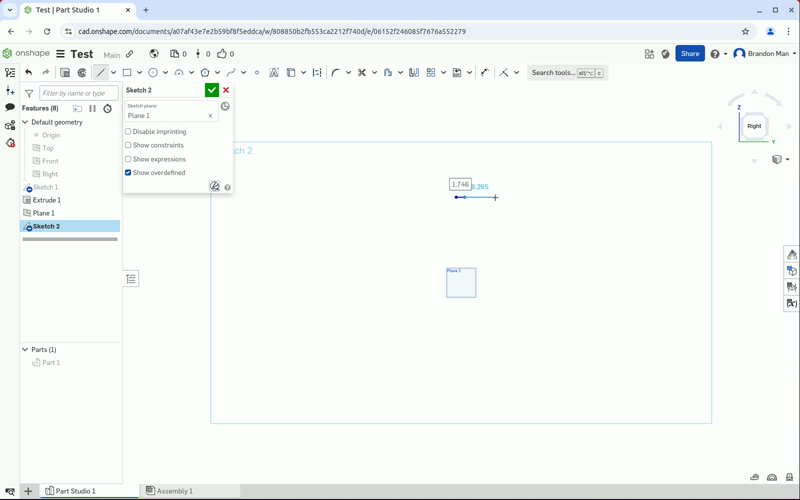
mouse_move(464, 183)
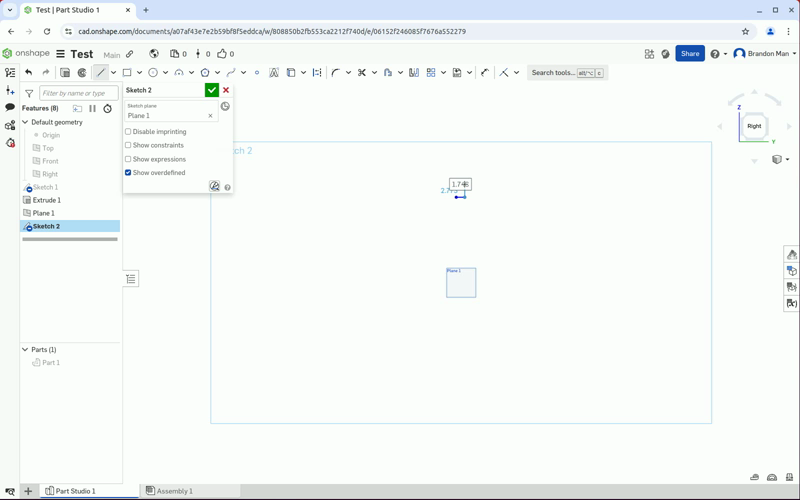
click(464, 183)
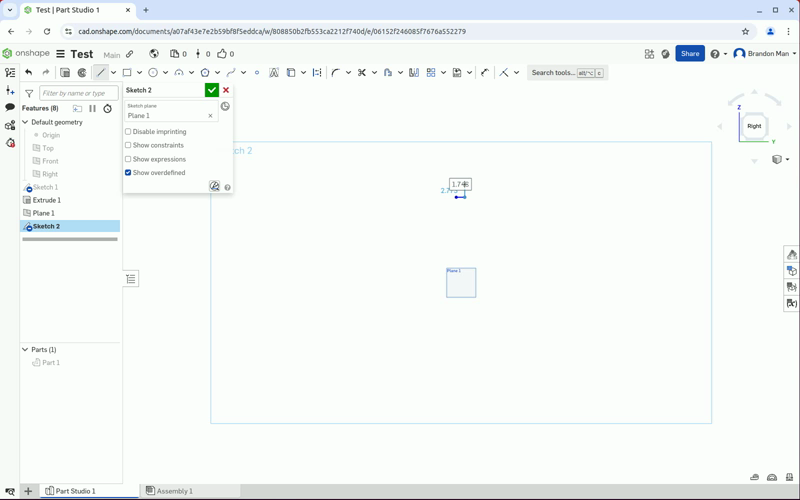
key_up(shift)
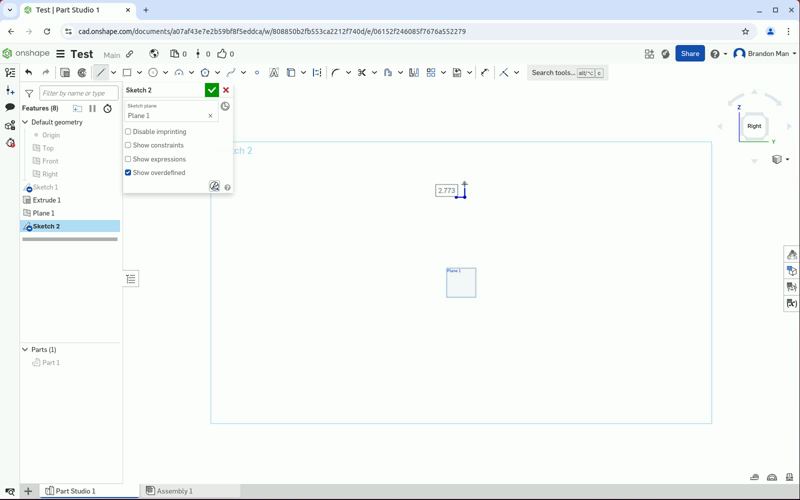
key_down(shift)
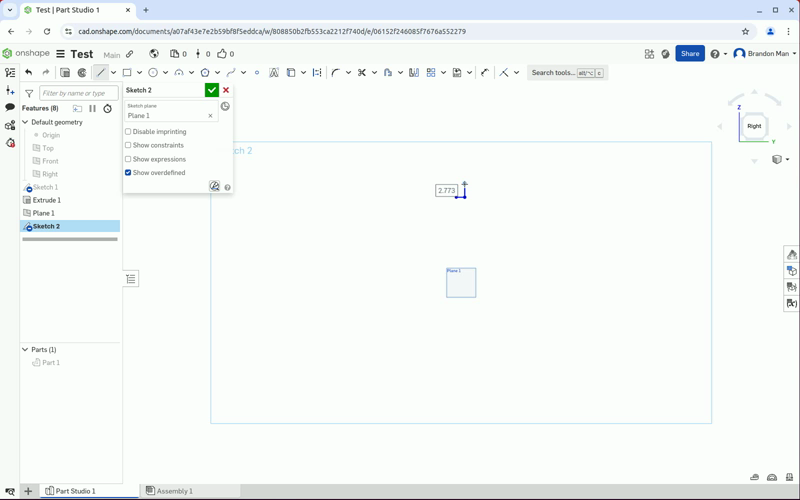
mouse_move(495, 183)
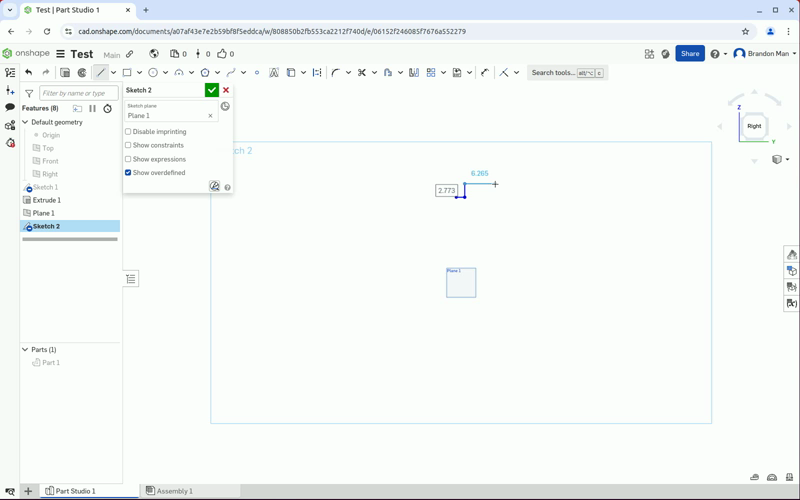
mouse_move(456, 183)
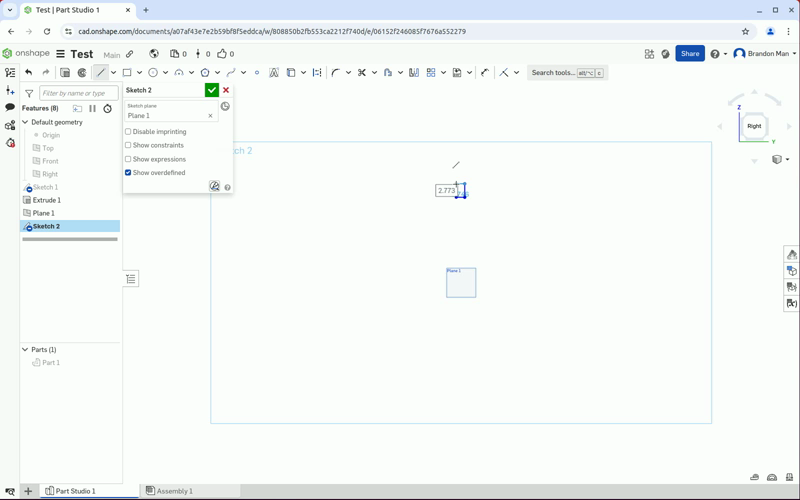
click(456, 183)
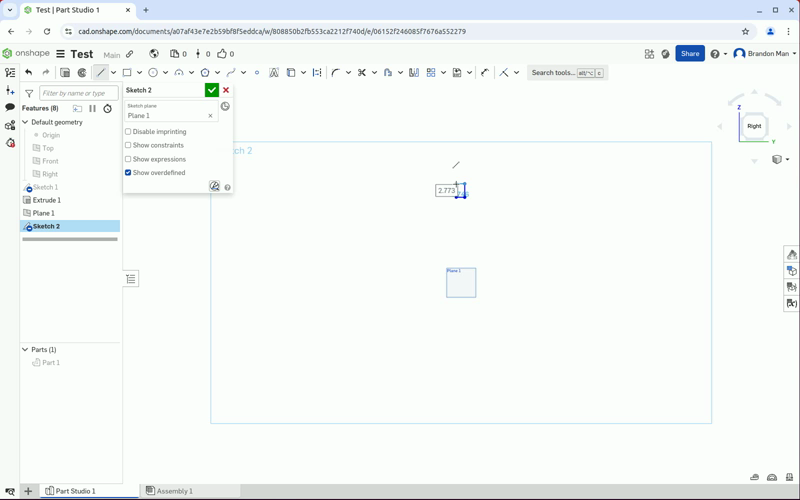
key_up(shift)
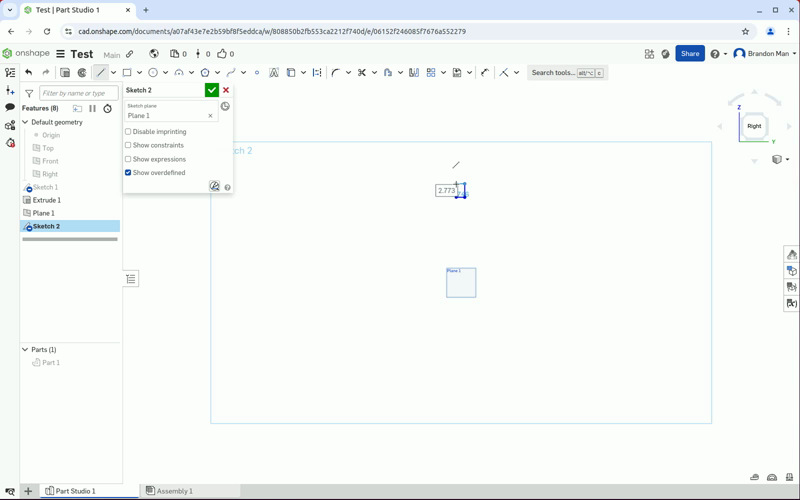
mouse_move(486, 183)
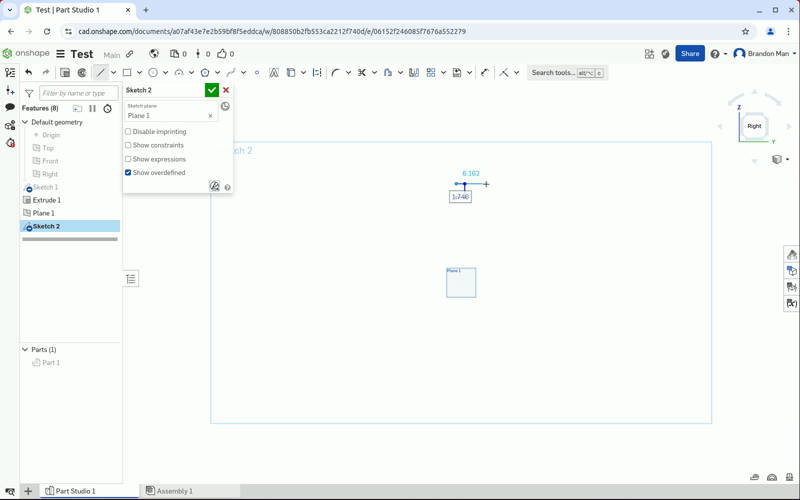
key_down(shift)
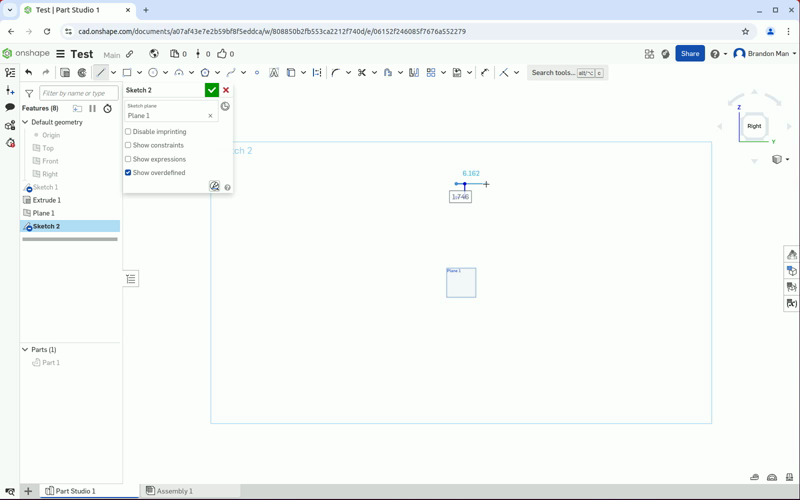
mouse_move(456, 197)
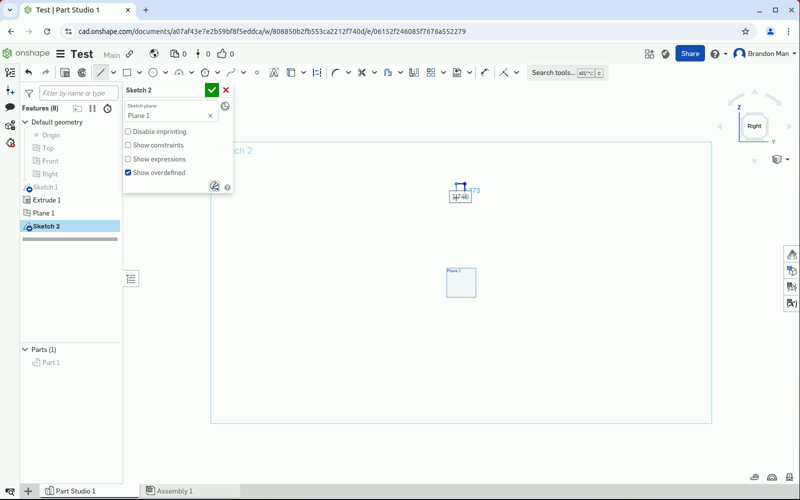
key_up(shift)
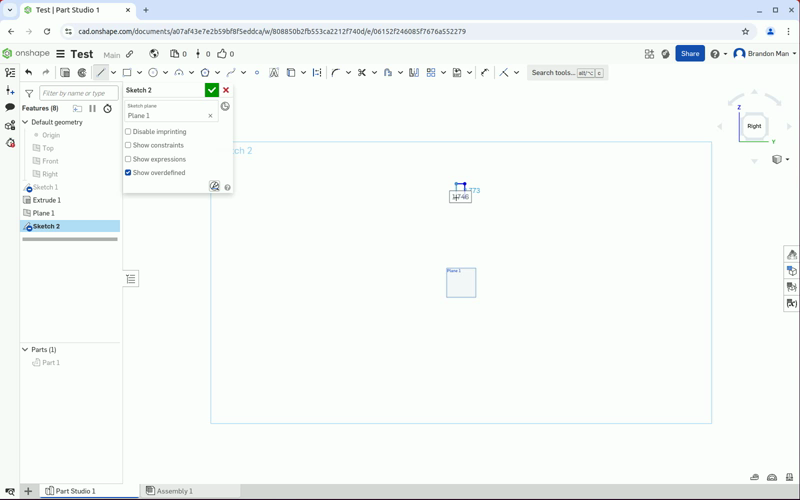
click(456, 197)
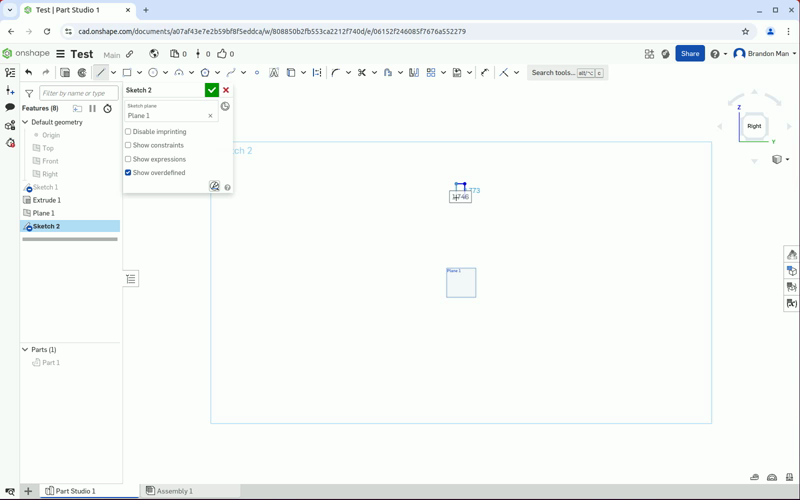
key(esc)
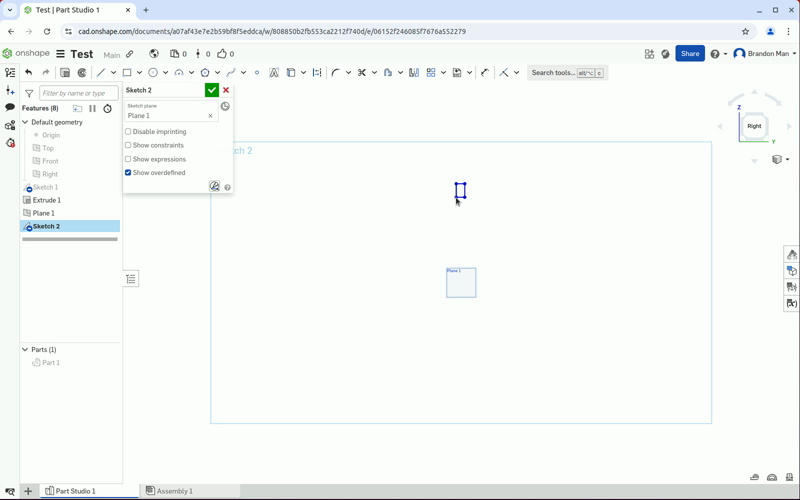
mouse_move(457, 184)
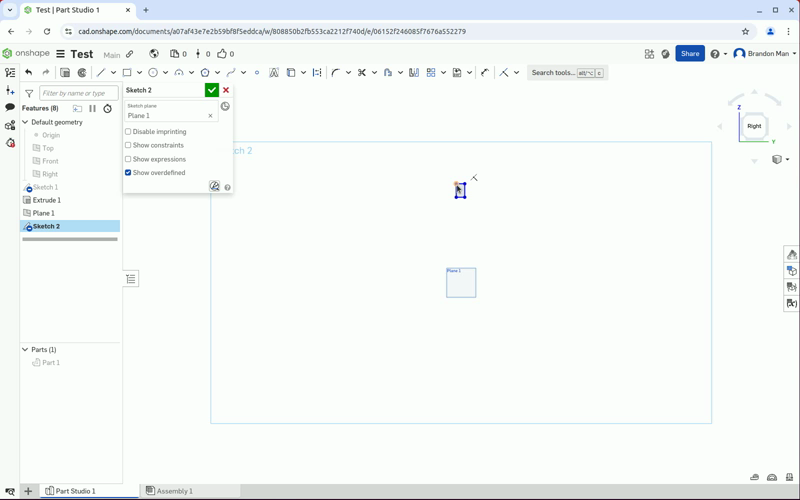
scroll(6)
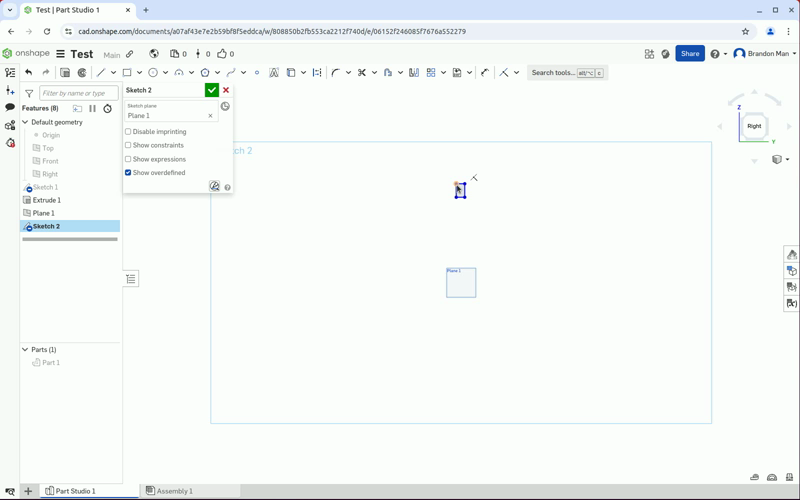
scroll(6)
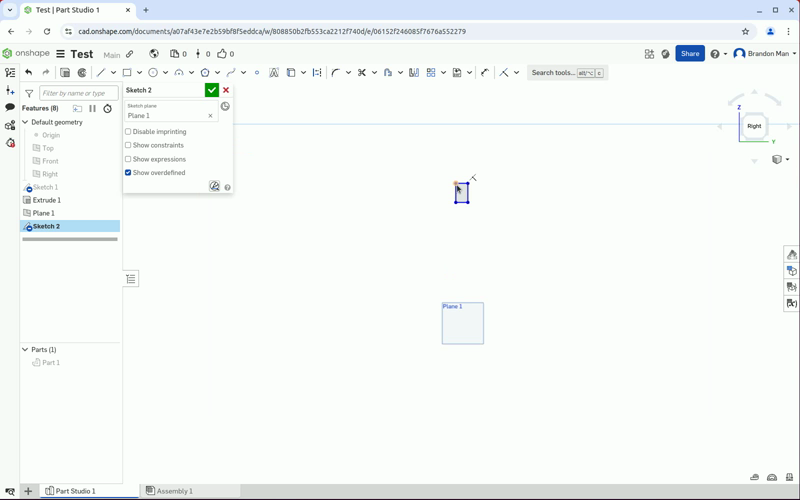
scroll(6)
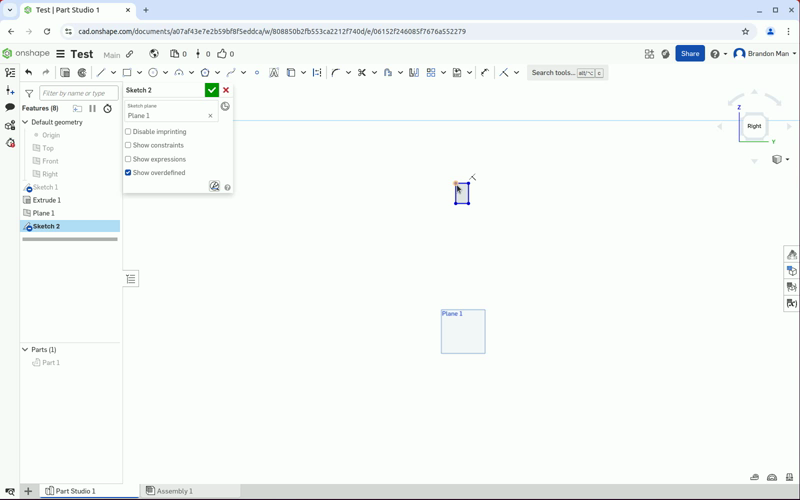
scroll(6)
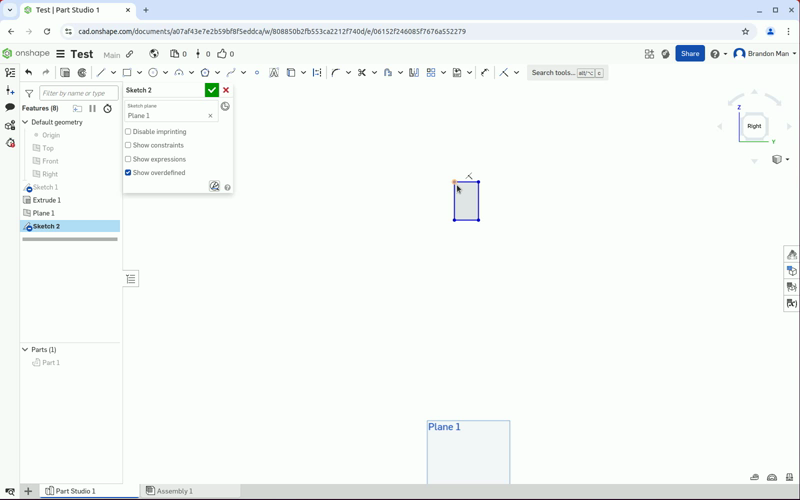
scroll(6)
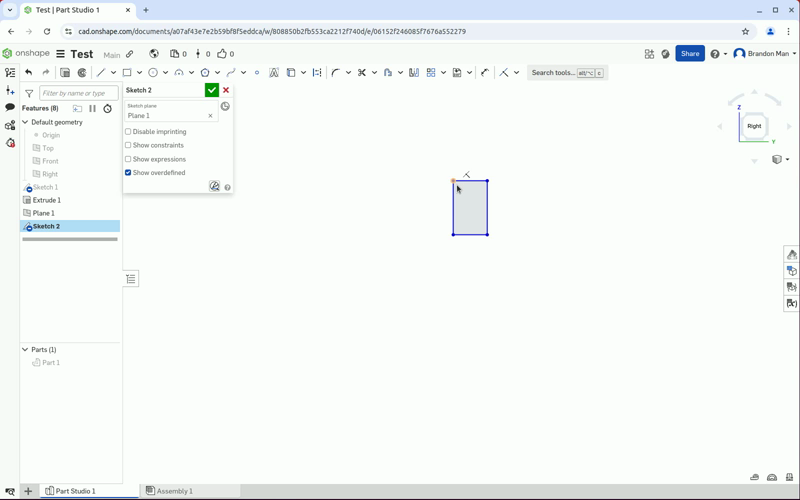
scroll(6)
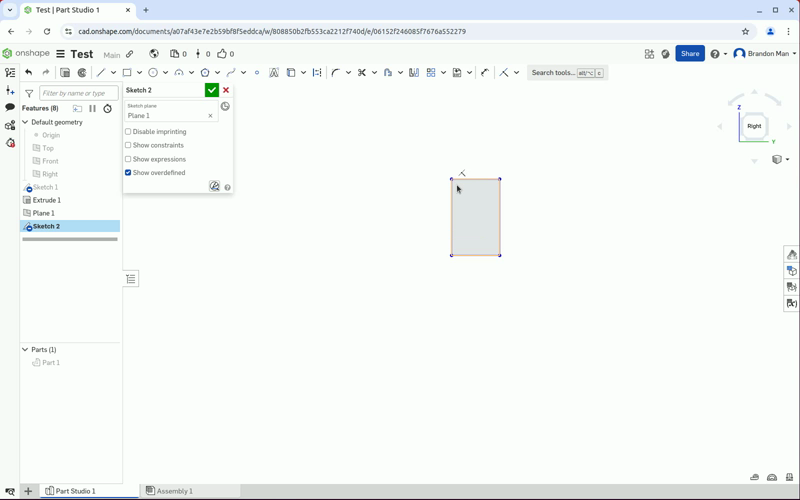
scroll(6)
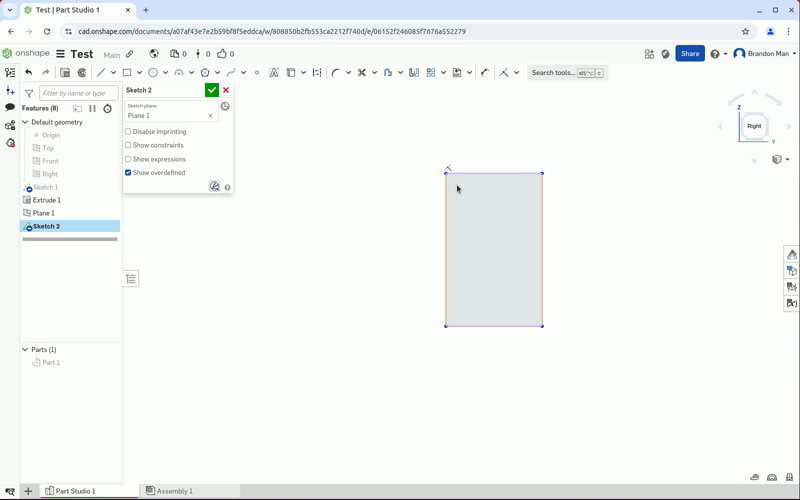
click(457, 184)
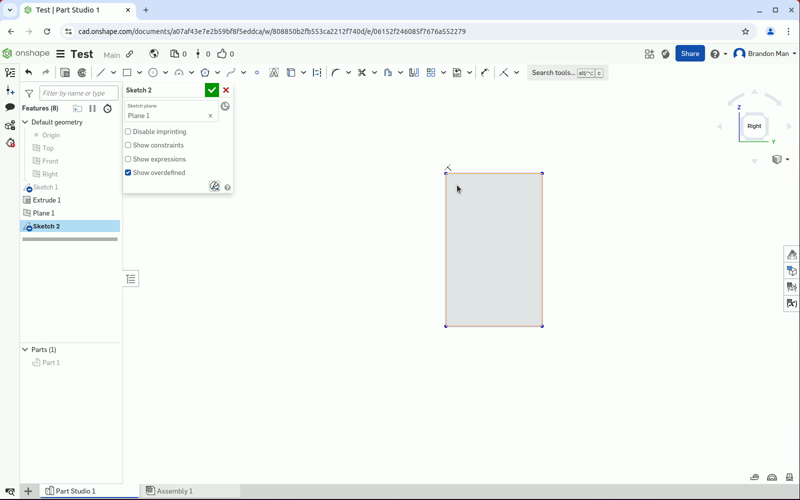
scroll(-6)
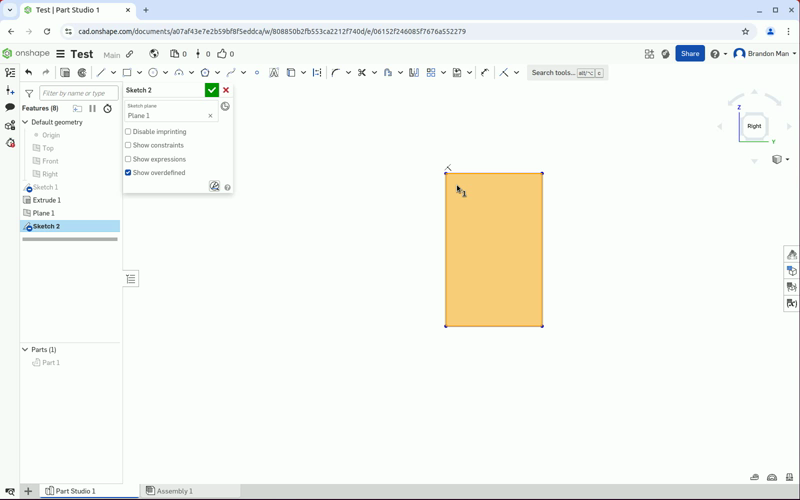
scroll(-6)
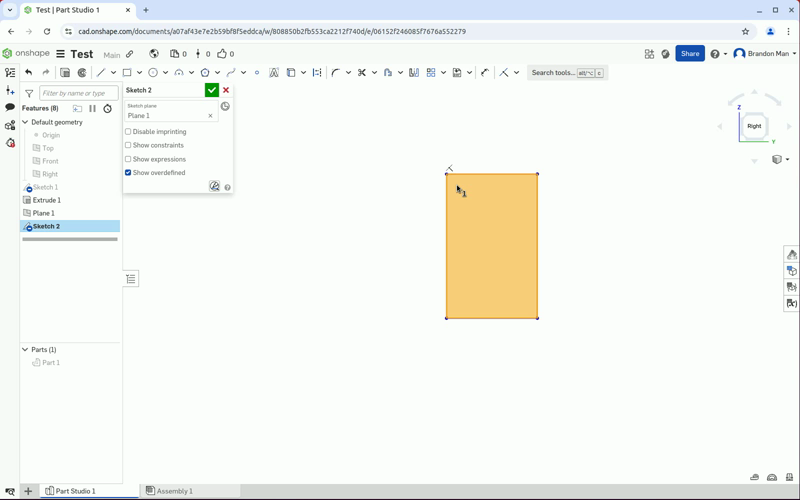
scroll(-6)
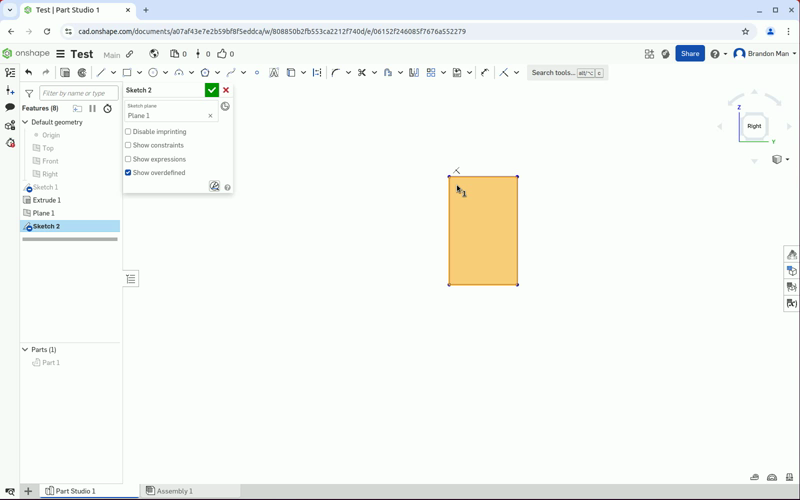
scroll(-6)
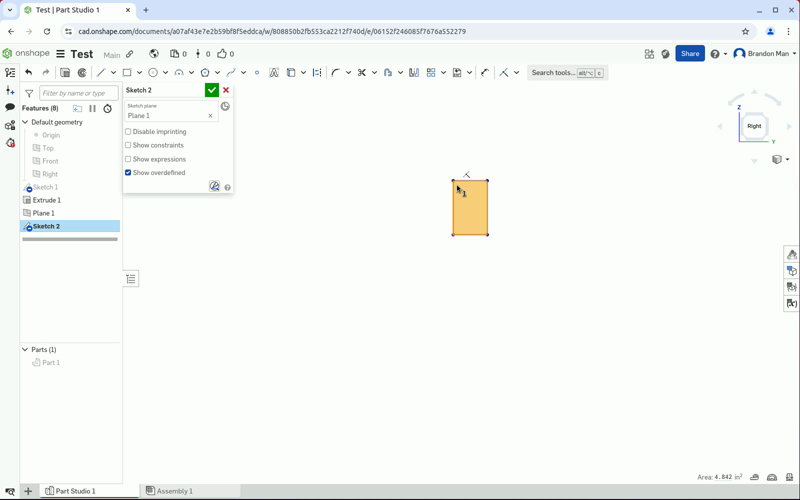
scroll(-6)
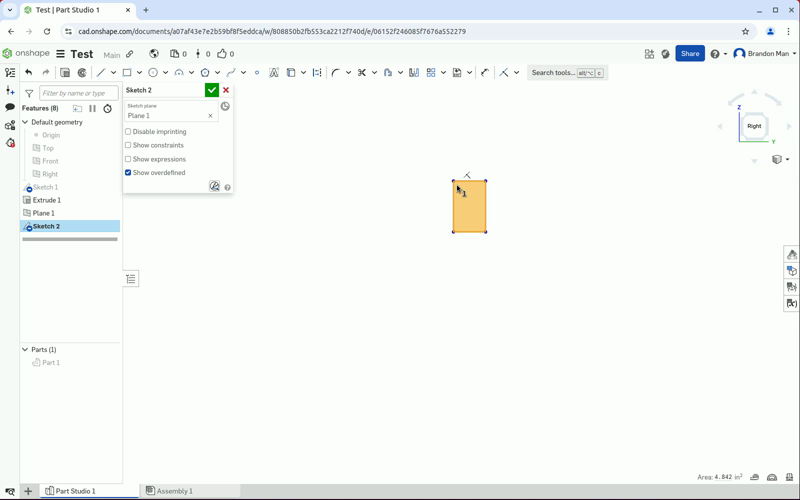
scroll(-6)
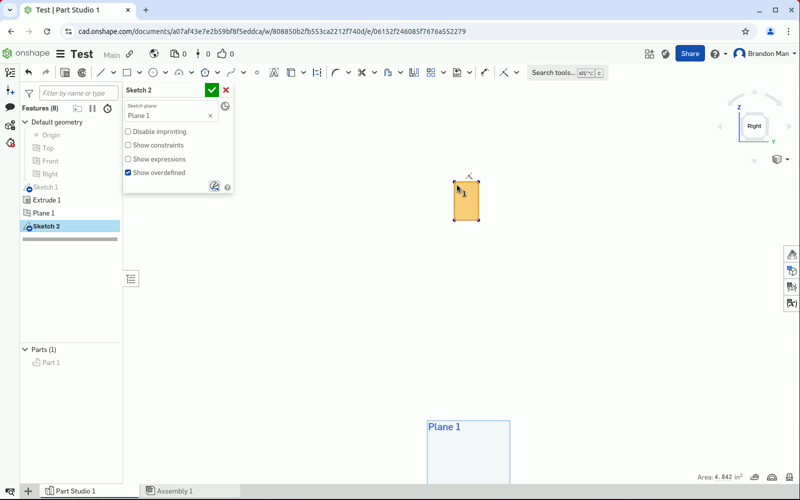
scroll(-6)
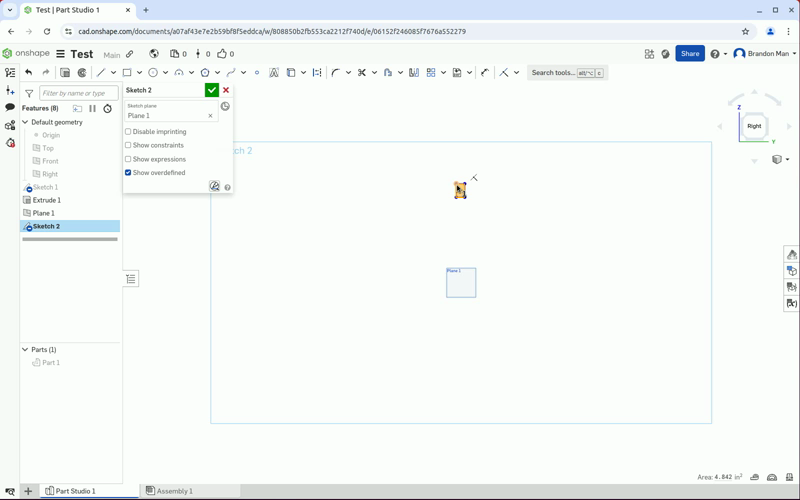
mouse_move(73, 352)
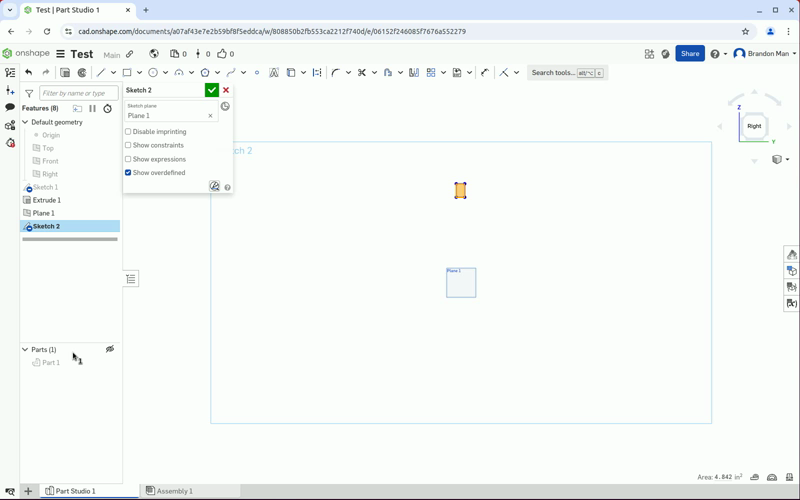
key(shift+y)
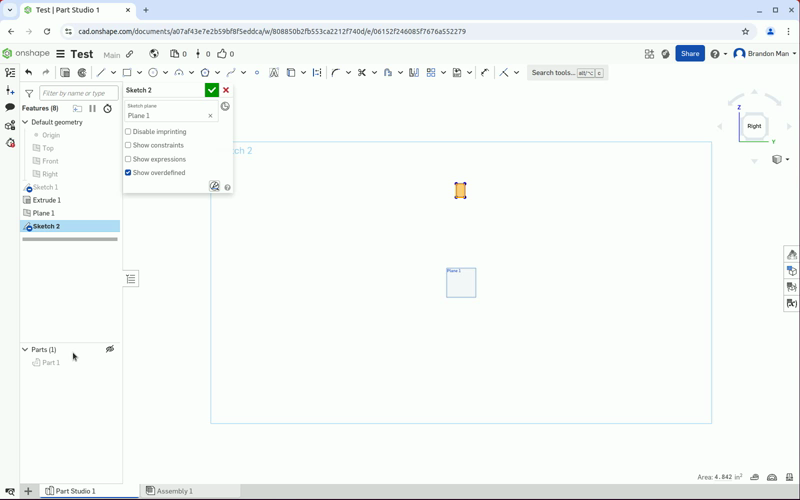
key(shift+e)
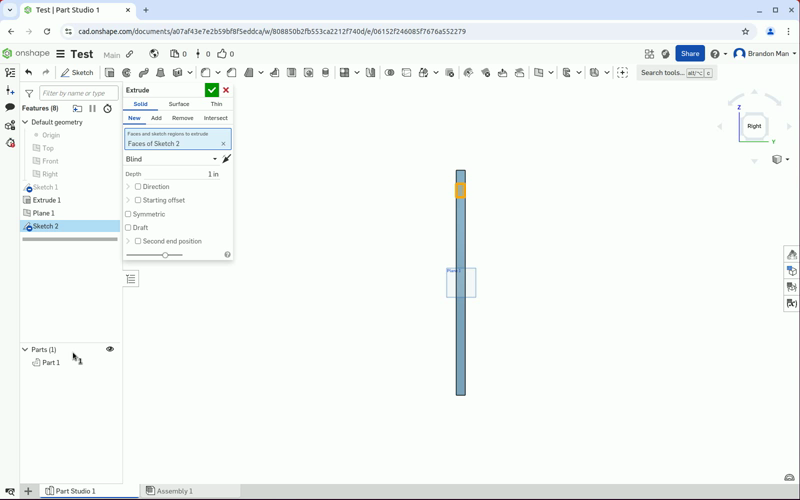
mouse_move(143, 106)
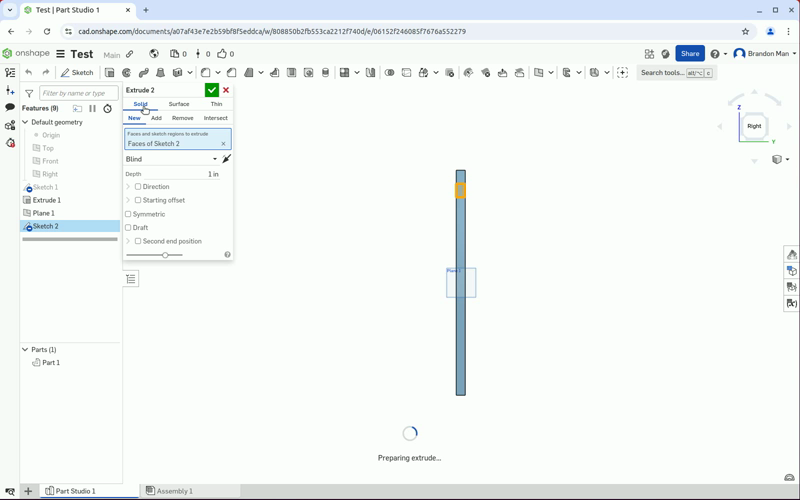
click(143, 106)
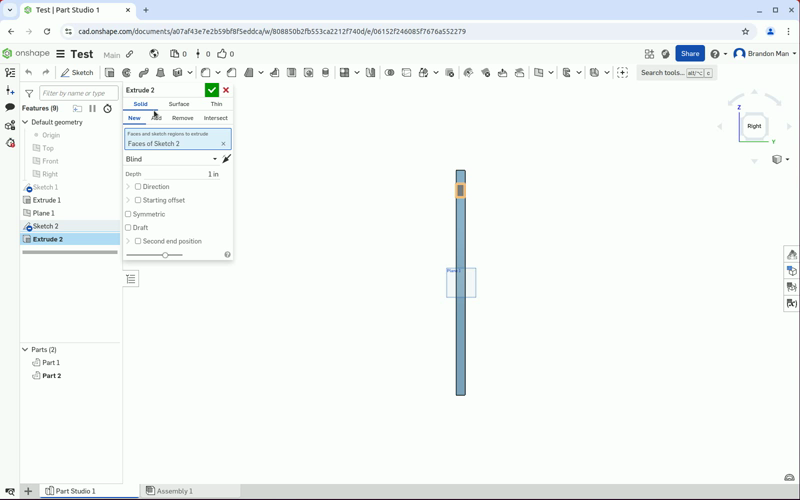
mouse_move(186, 120)
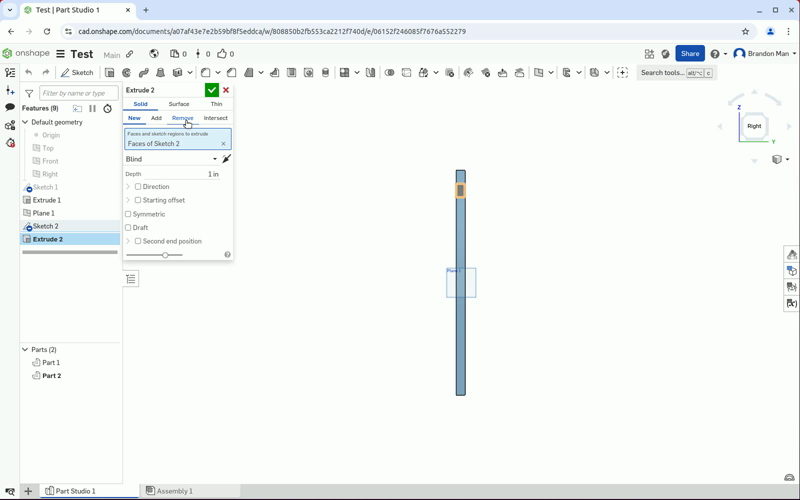
click(186, 120)
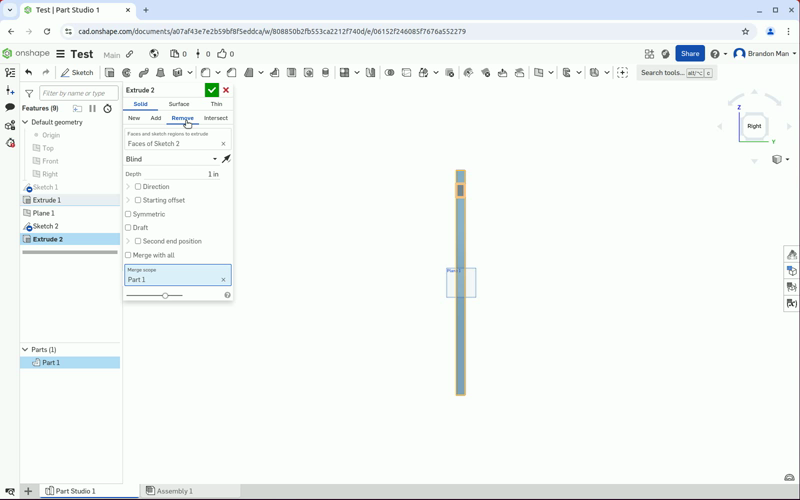
key(tab, 4)
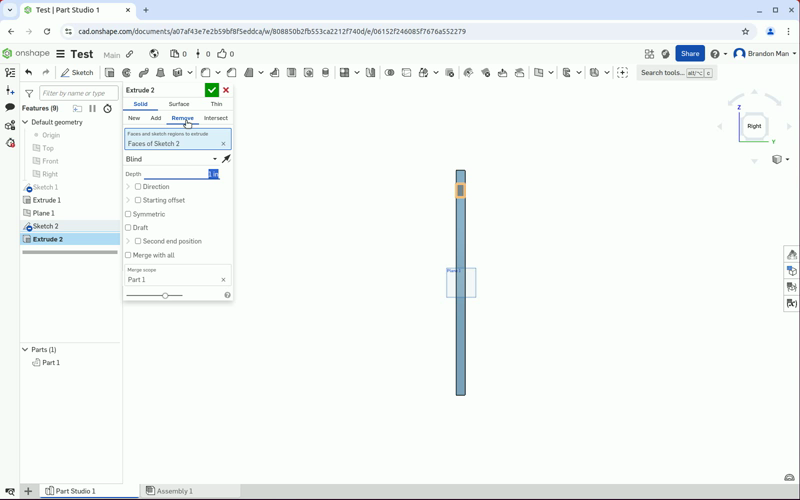
text(0.722)
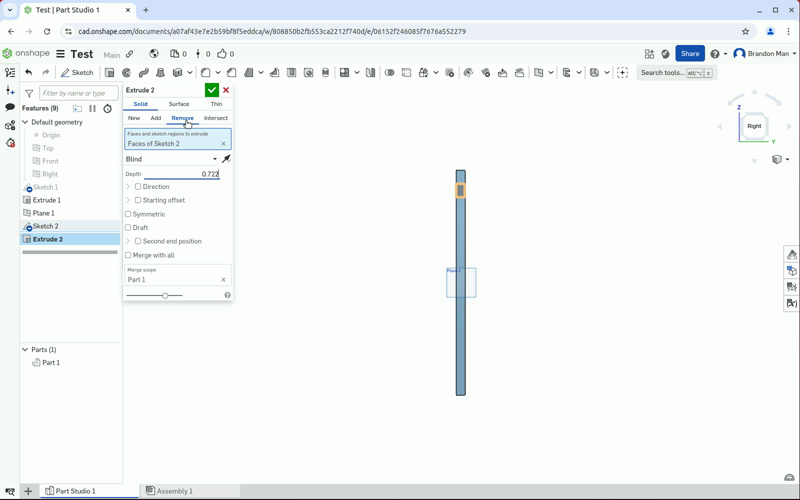
key(tab, 6)
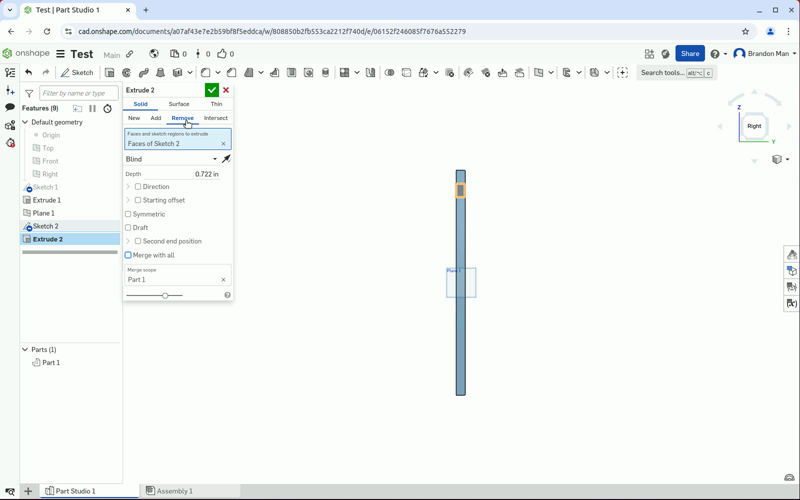
key(space)
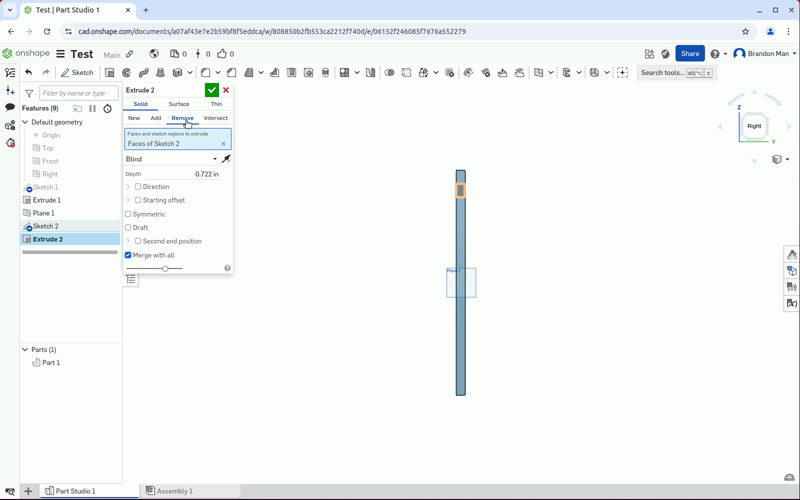
key(enter)
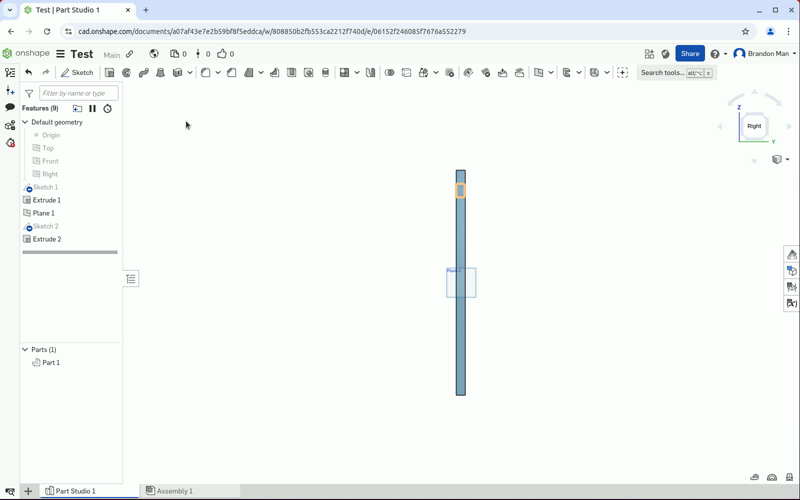
key(shift+h)
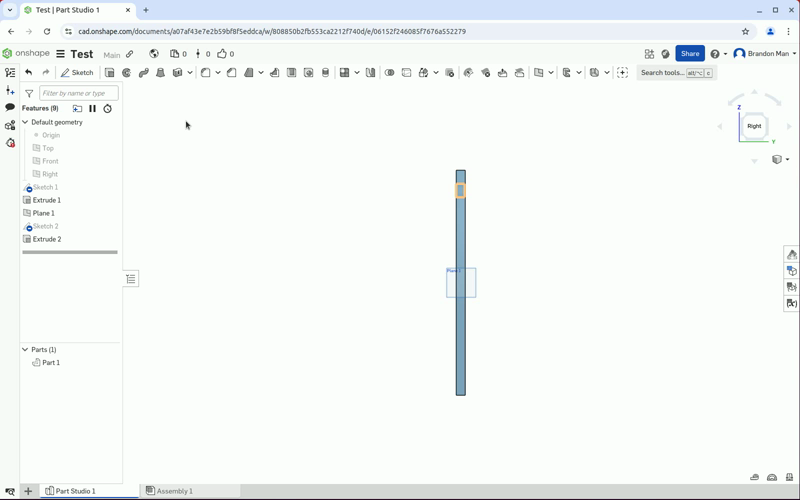
key(shift+h)
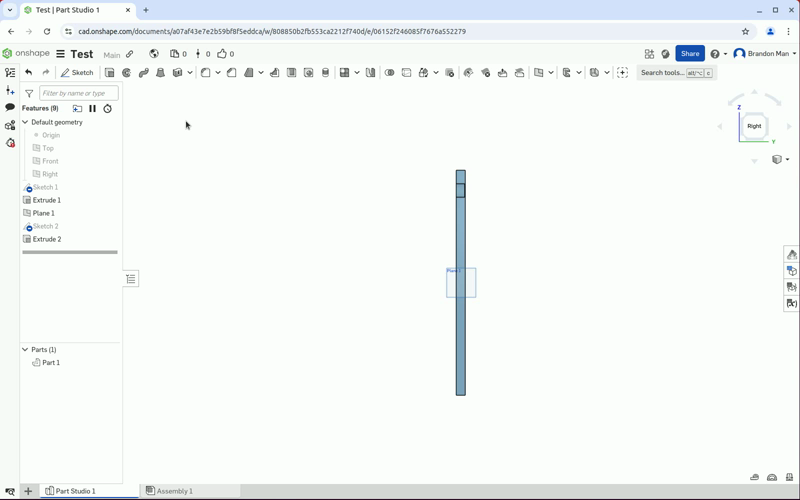
mouse_move(73, 189)
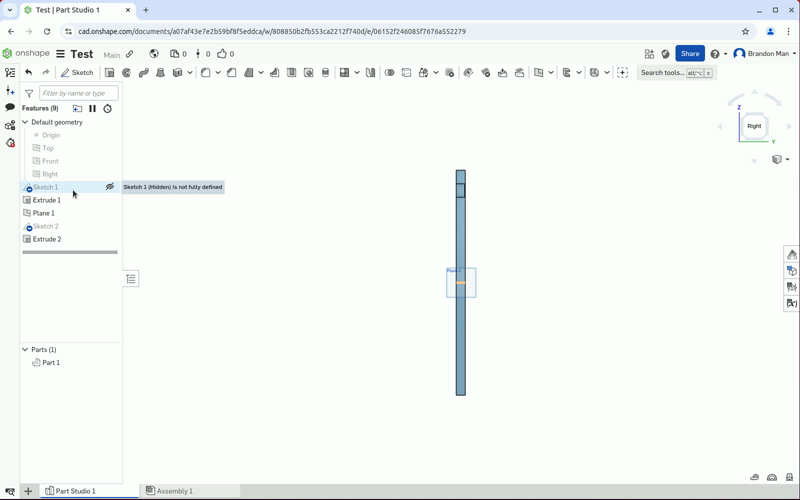
click(73, 189)
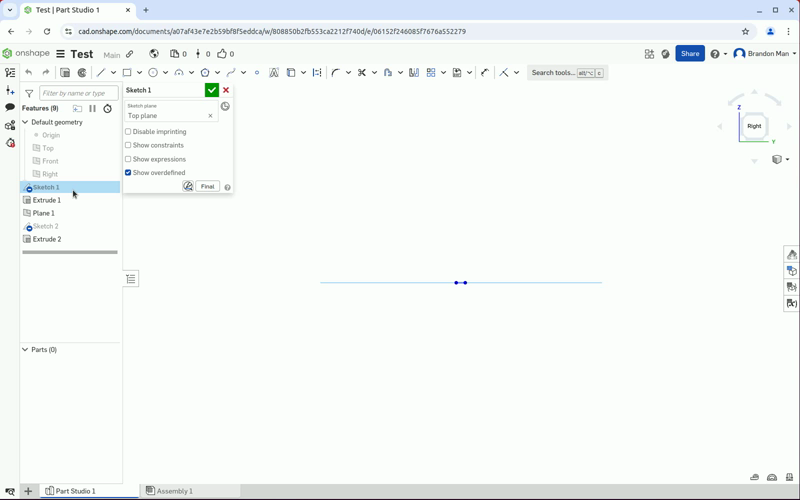
mouse_move(229, 92)
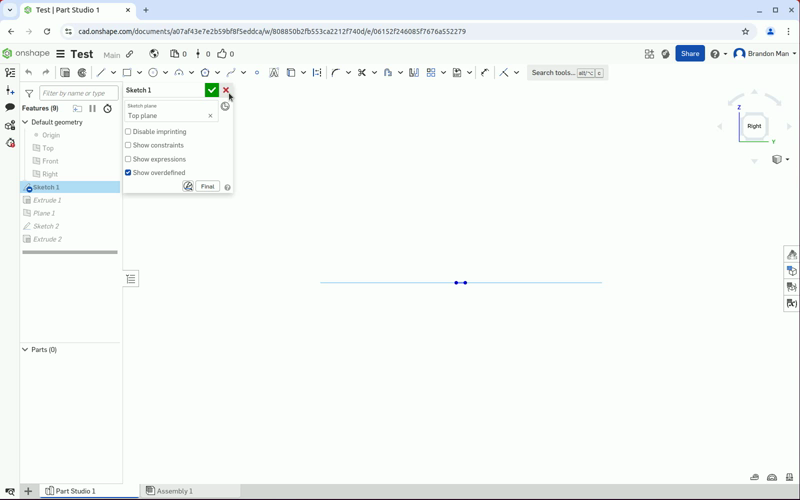
click(229, 92)
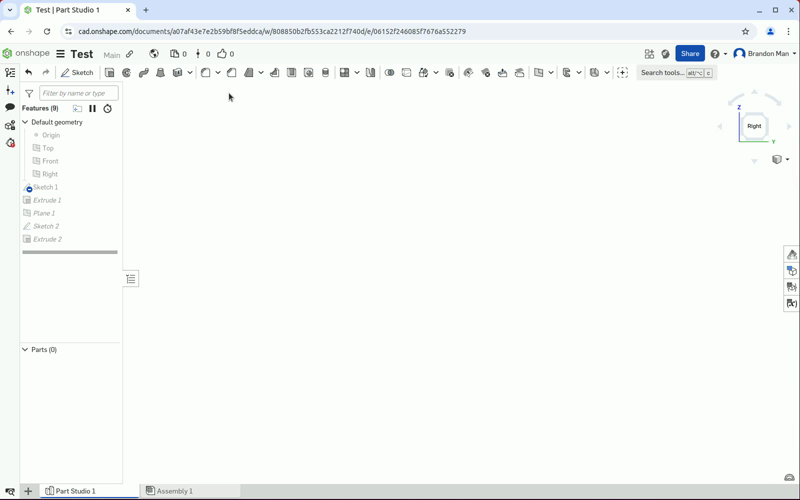
key(shift+s)
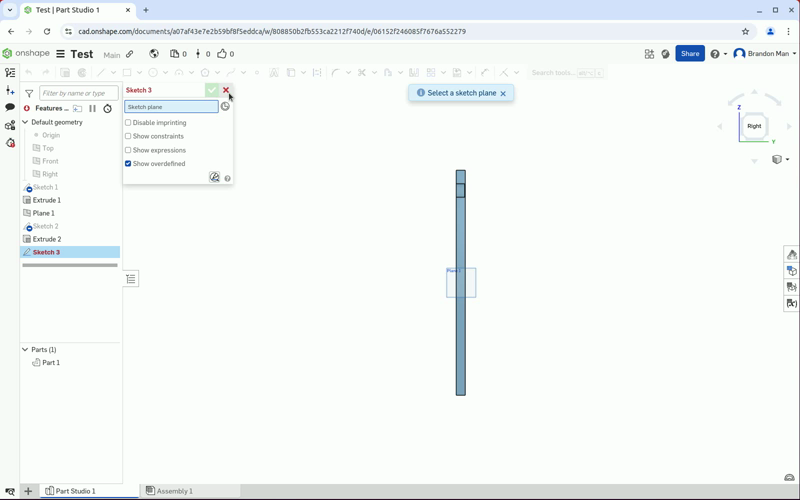
mouse_move(73, 215)
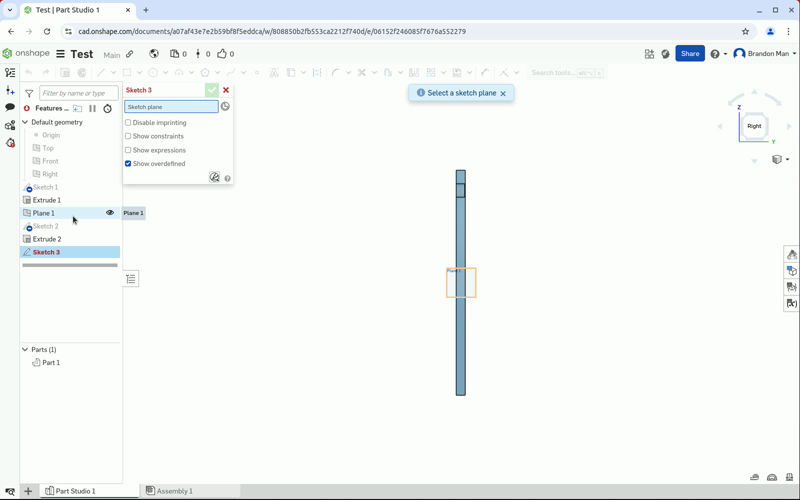
click(73, 215)
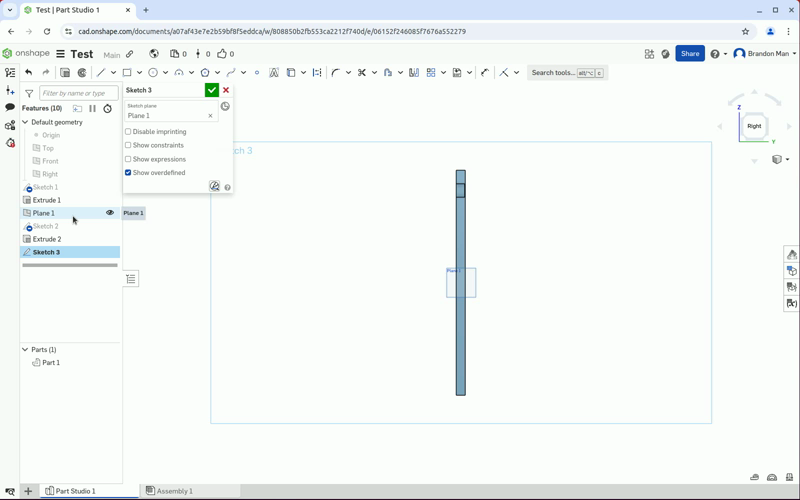
mouse_move(73, 352)
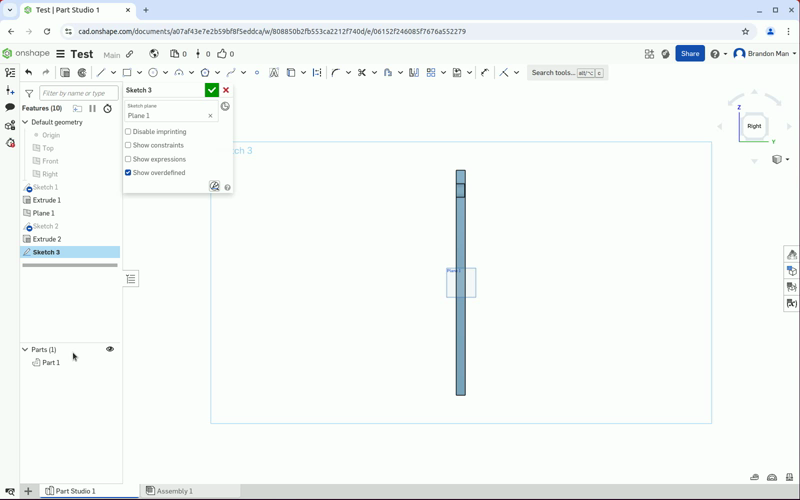
key(y)
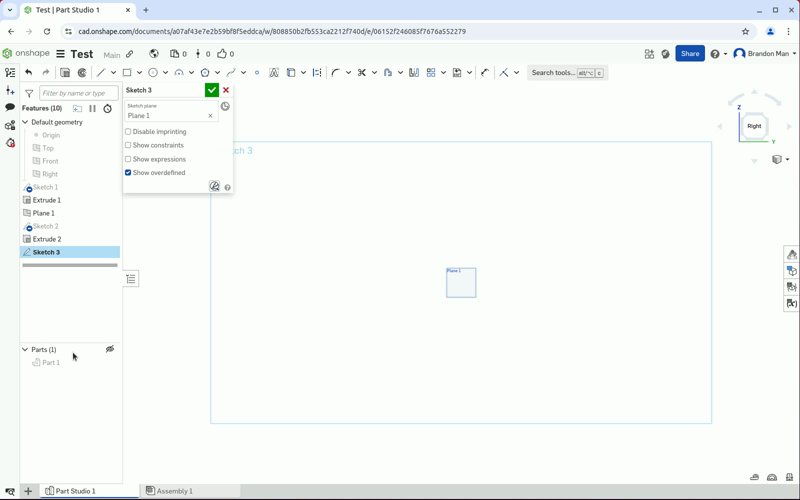
key(l)
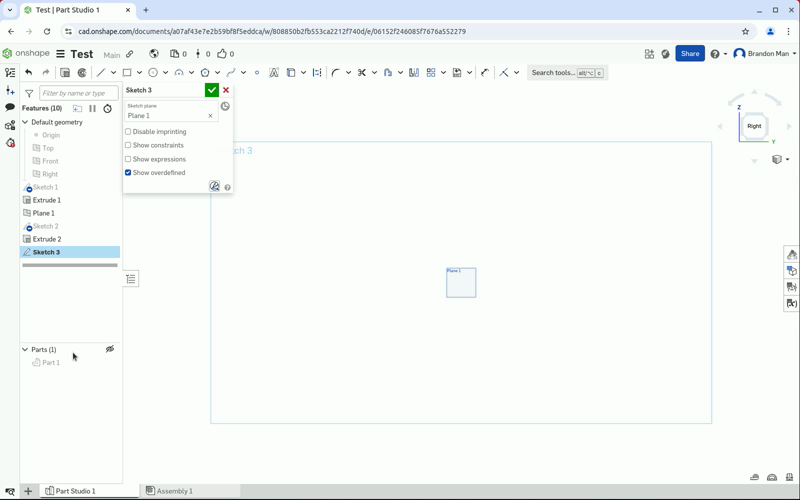
key_down(shift)
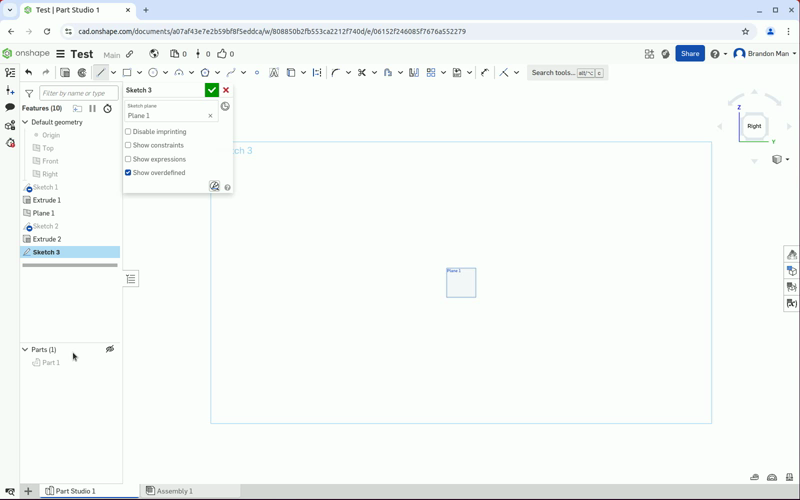
mouse_move(456, 294)
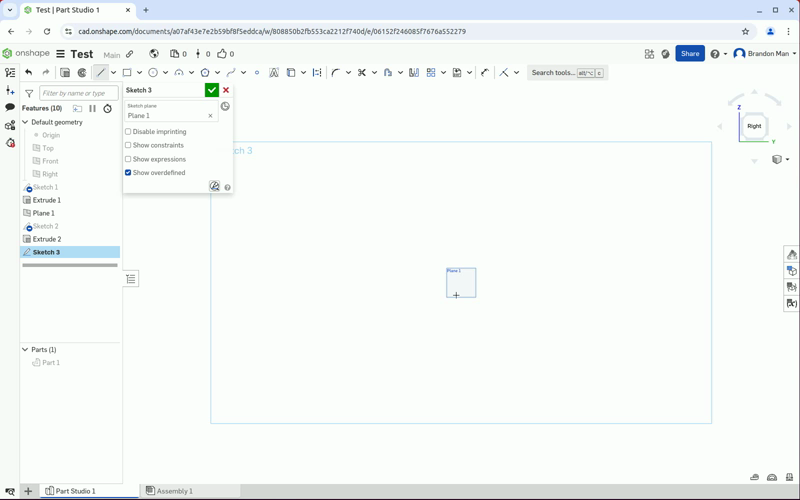
click(456, 294)
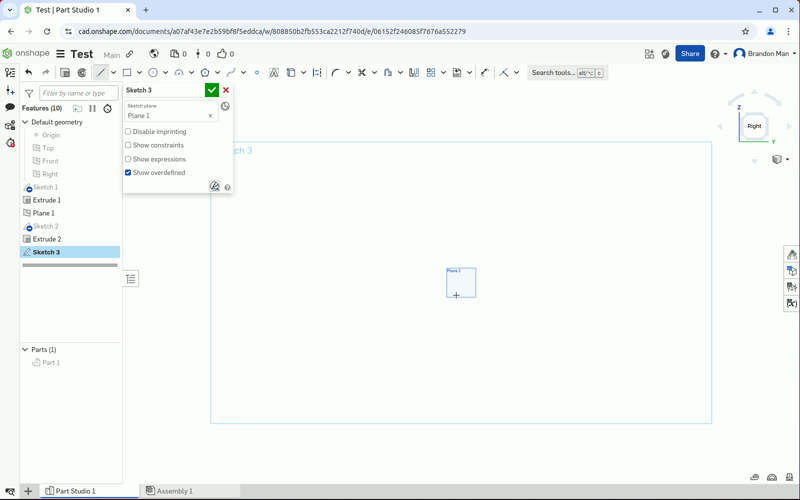
key_up(shift)
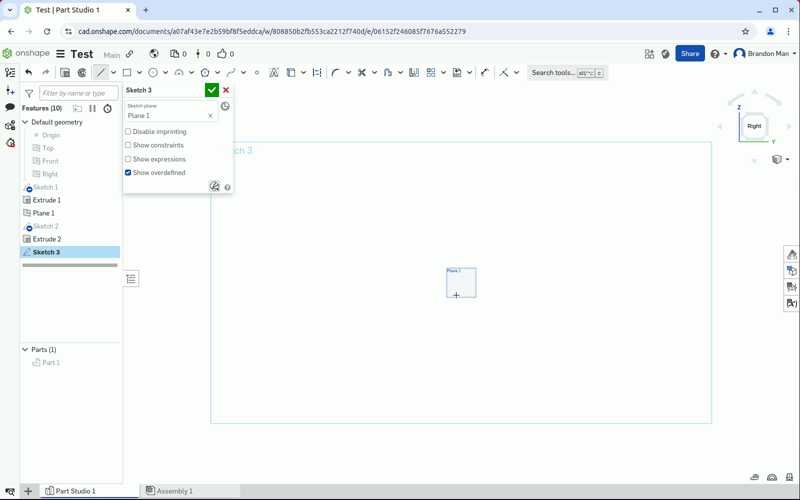
key_down(shift)
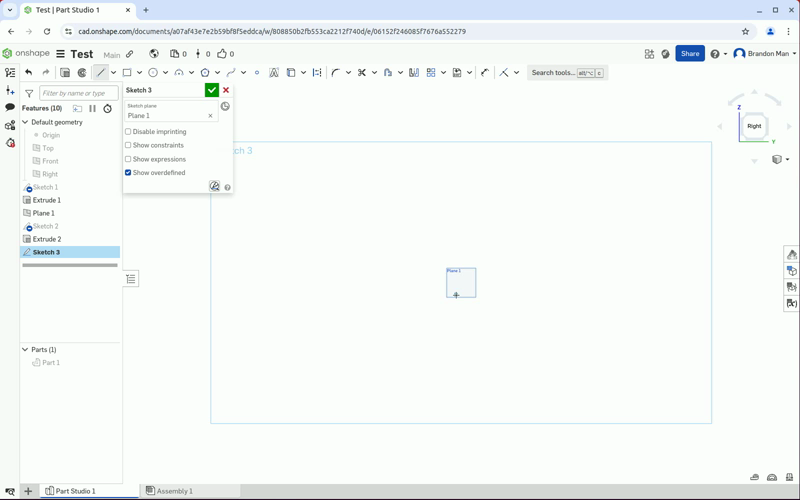
mouse_move(486, 294)
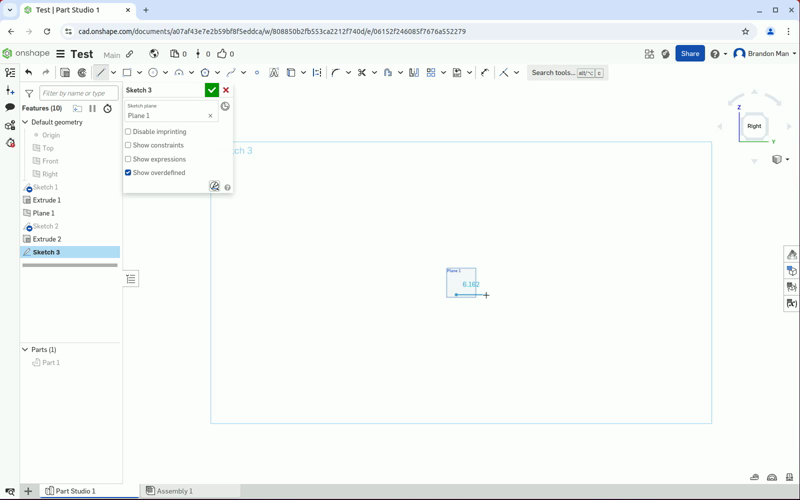
mouse_move(464, 294)
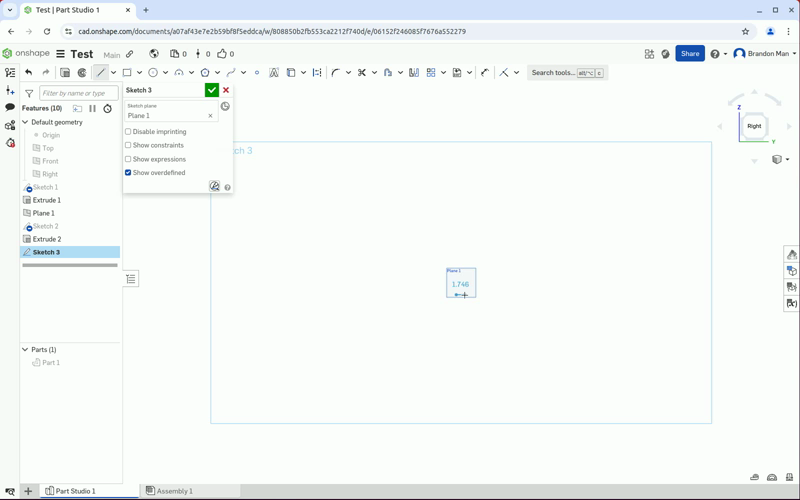
click(464, 294)
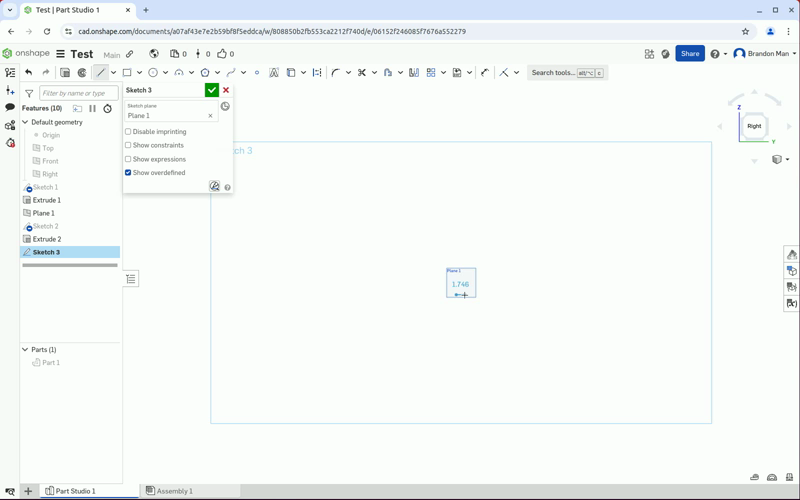
key_up(shift)
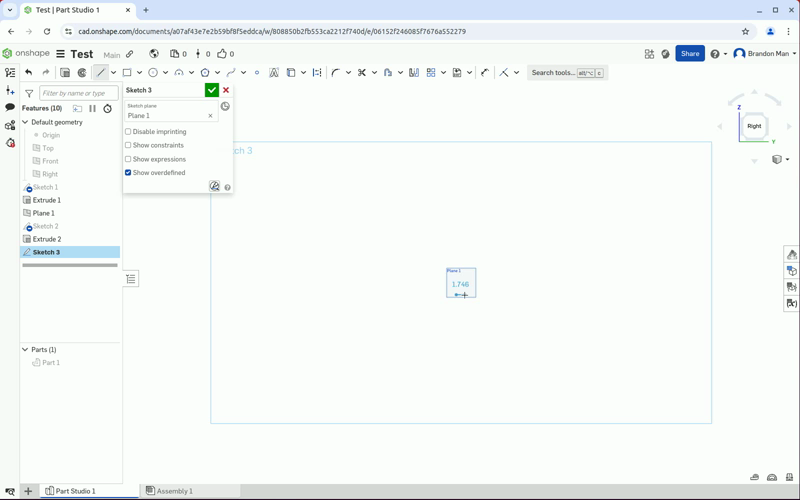
key_down(shift)
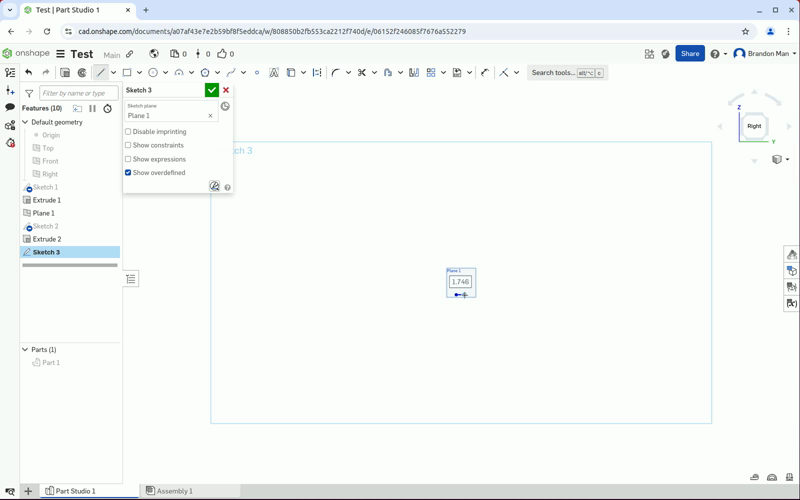
mouse_move(495, 294)
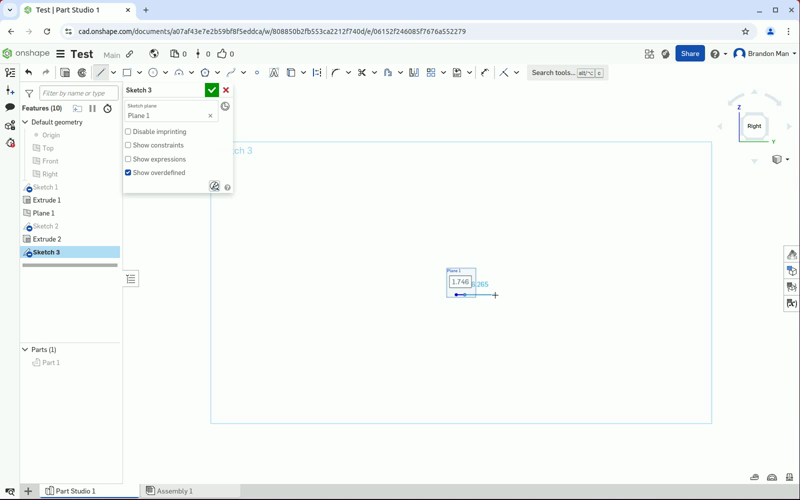
mouse_move(464, 280)
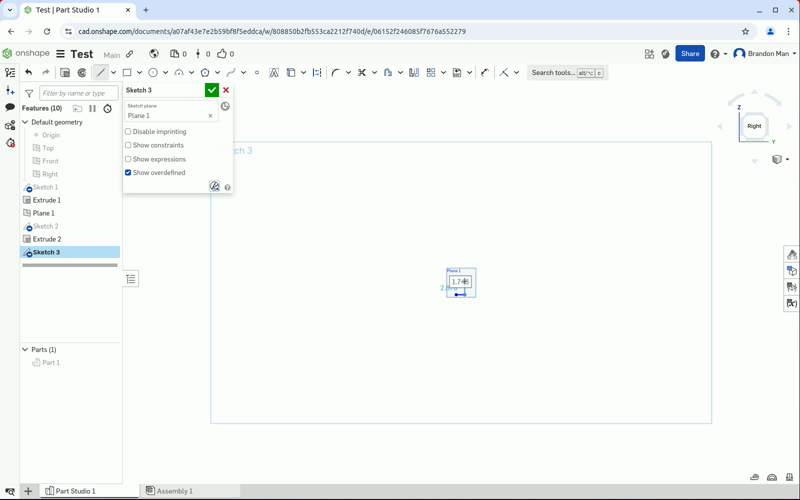
click(464, 280)
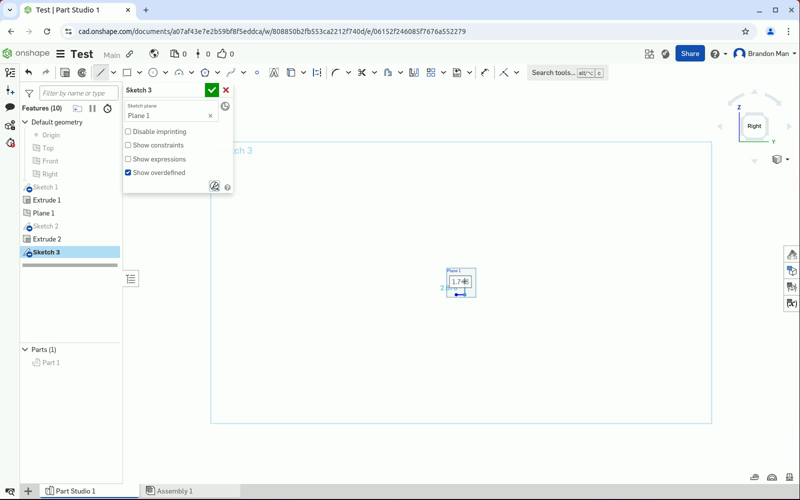
key_up(shift)
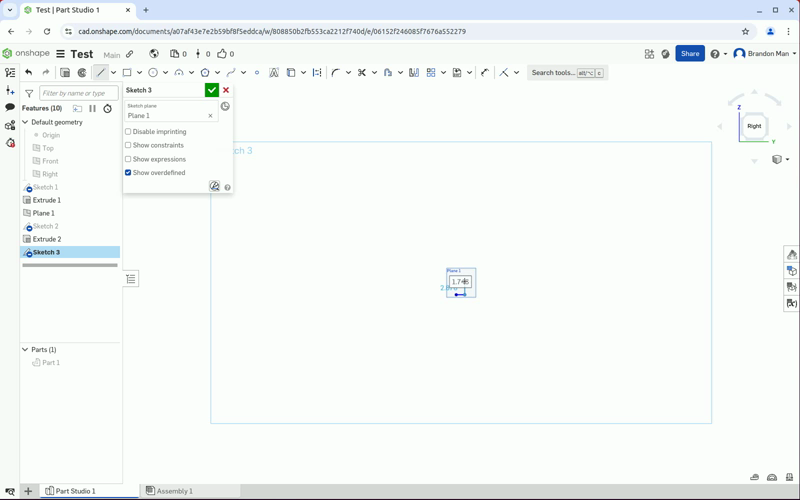
key_down(shift)
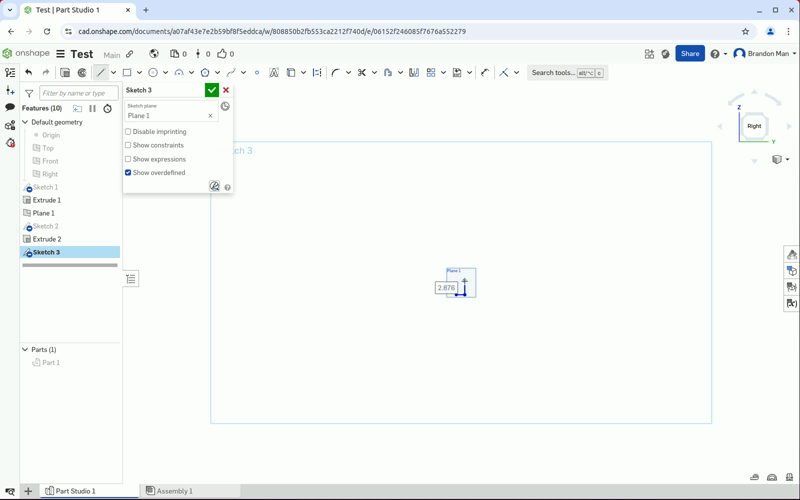
mouse_move(495, 280)
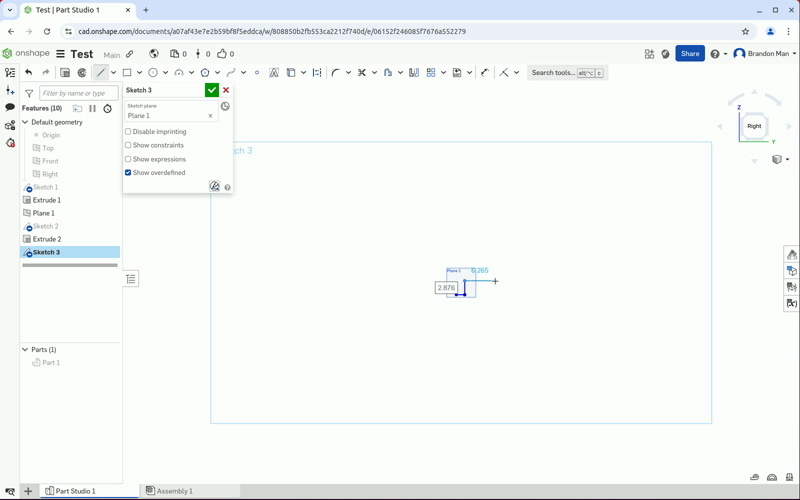
mouse_move(456, 280)
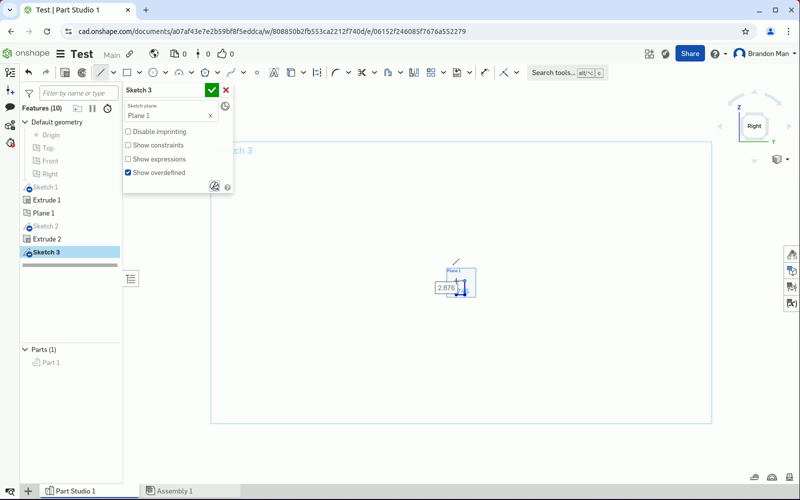
click(456, 280)
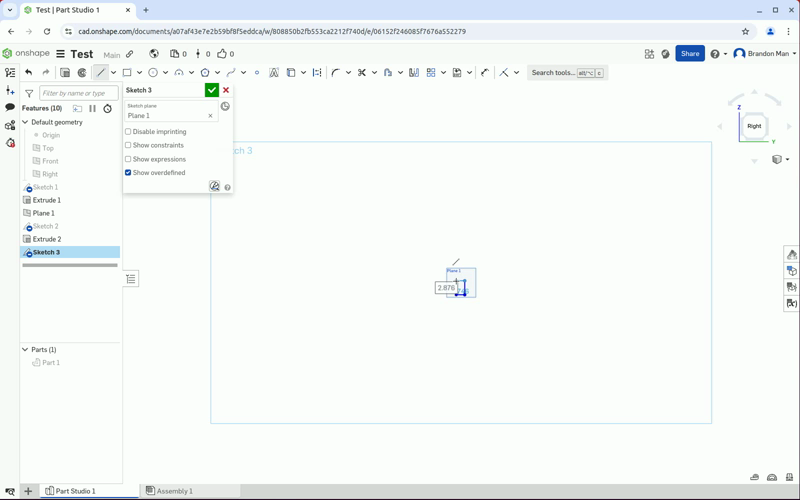
key_up(shift)
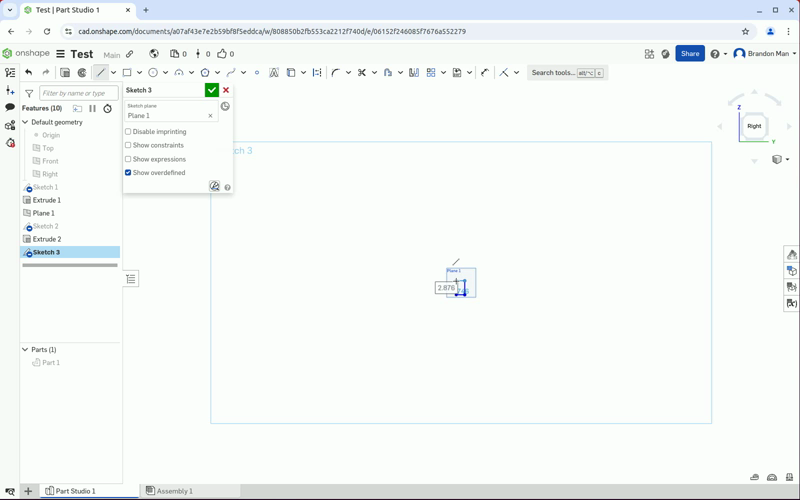
mouse_move(486, 280)
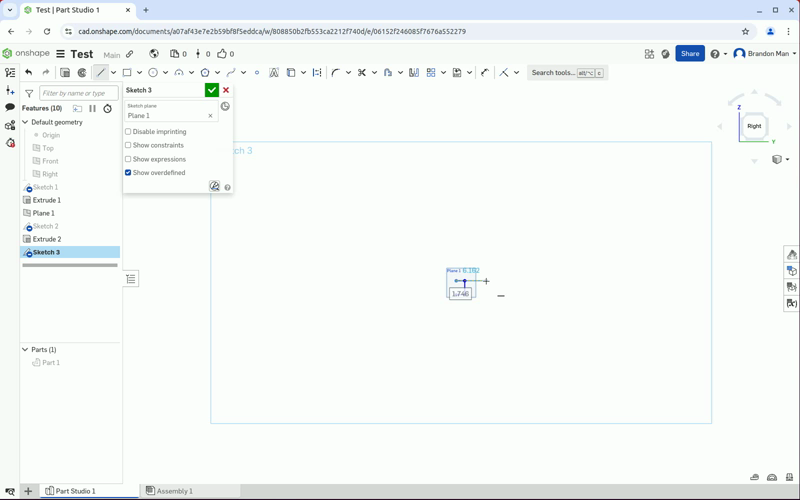
key_down(shift)
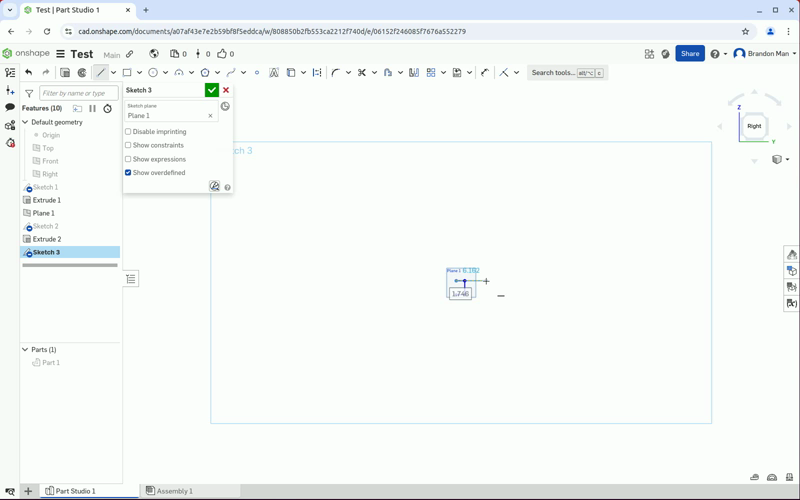
mouse_move(456, 294)
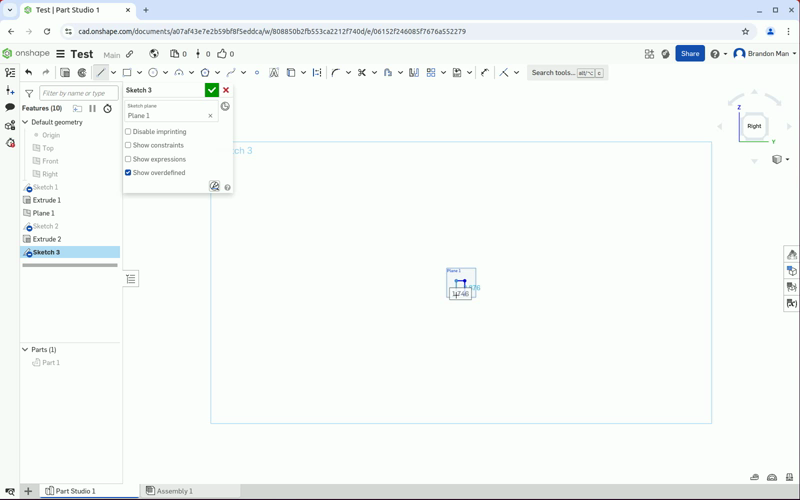
key_up(shift)
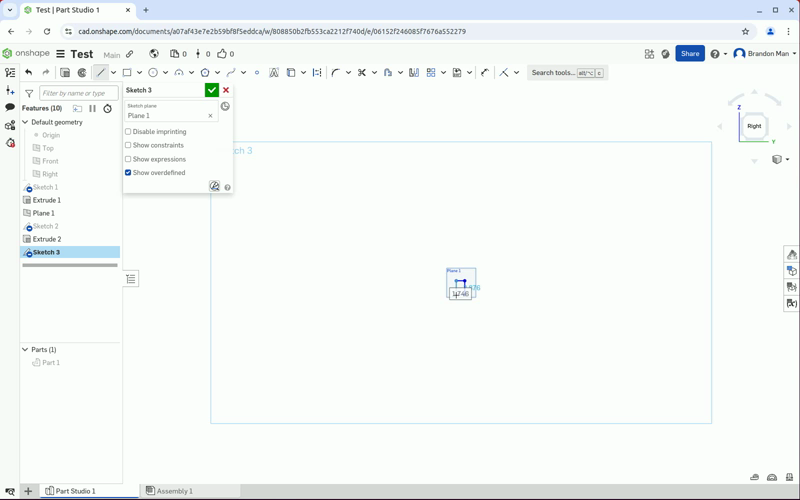
click(456, 294)
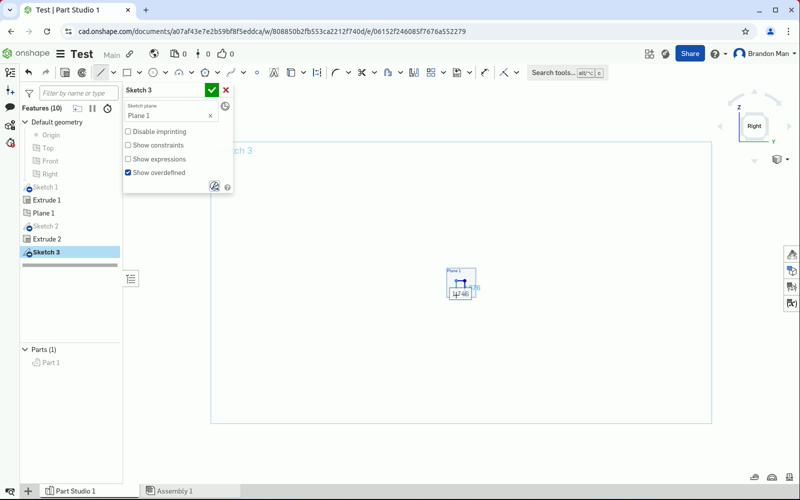
key(esc)
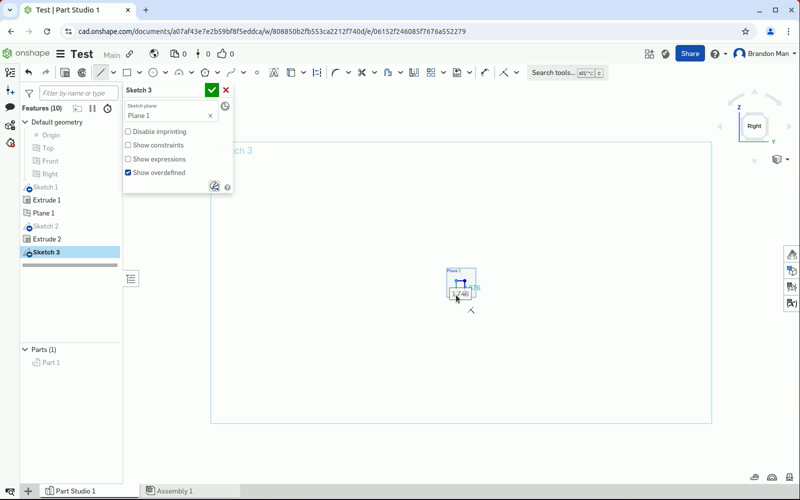
mouse_move(462, 282)
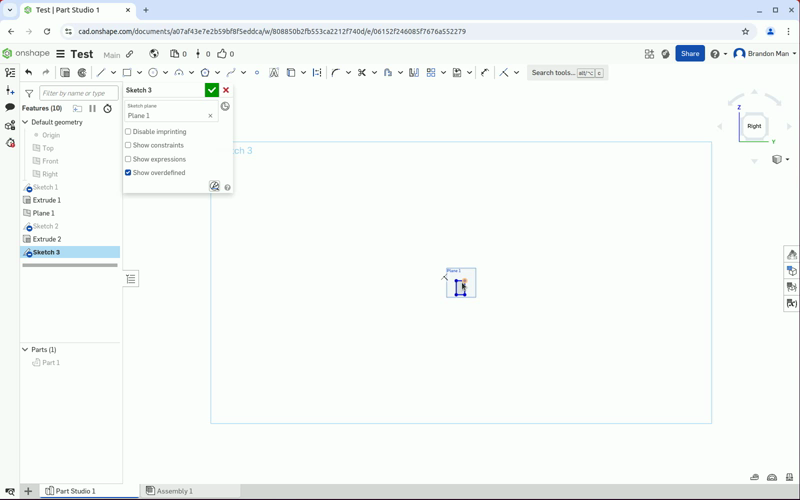
scroll(6)
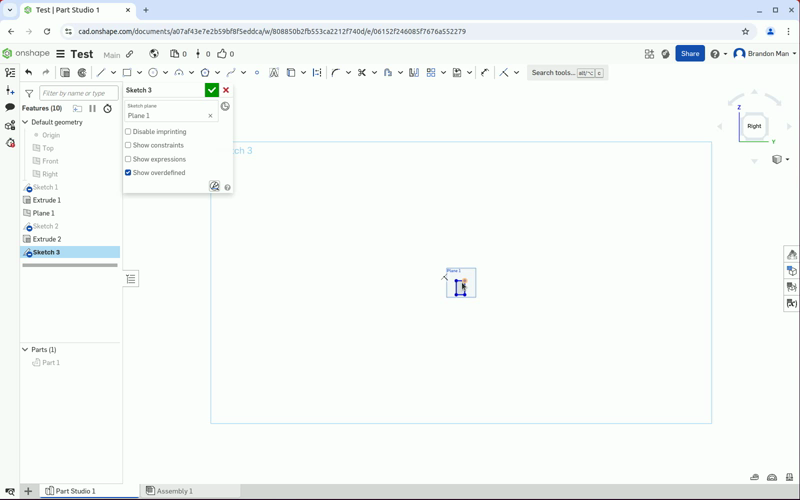
scroll(6)
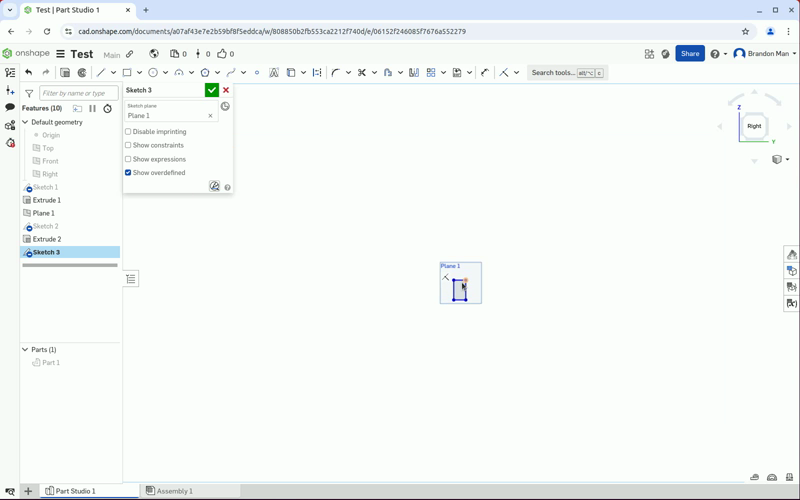
scroll(6)
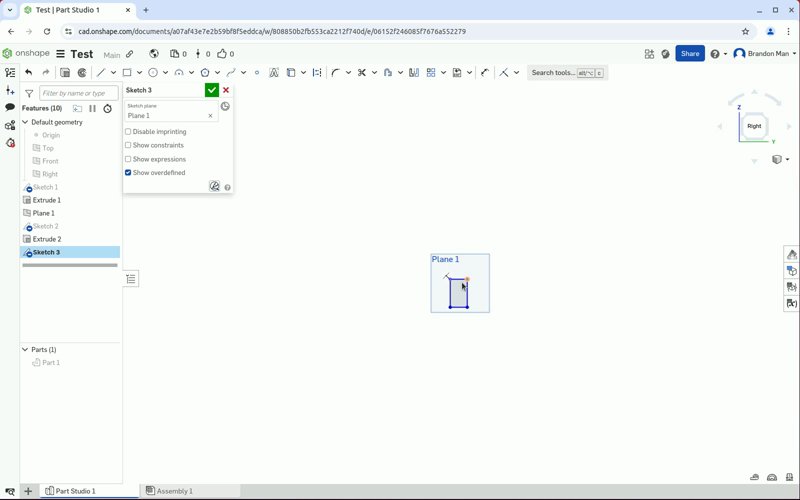
scroll(6)
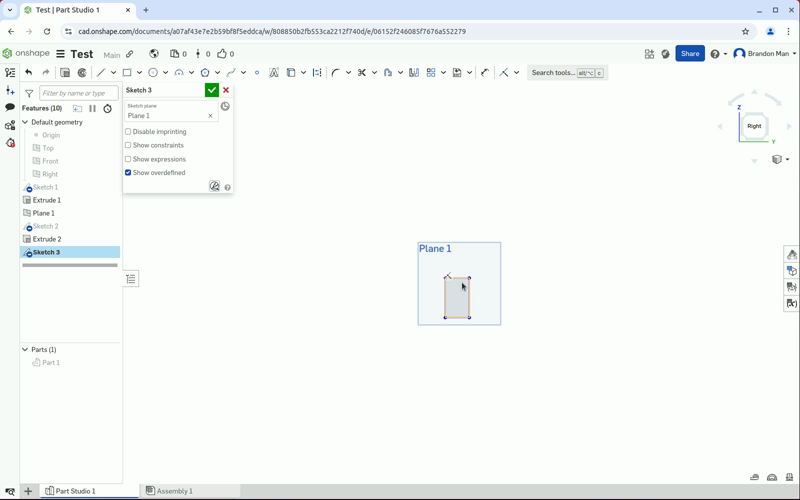
scroll(6)
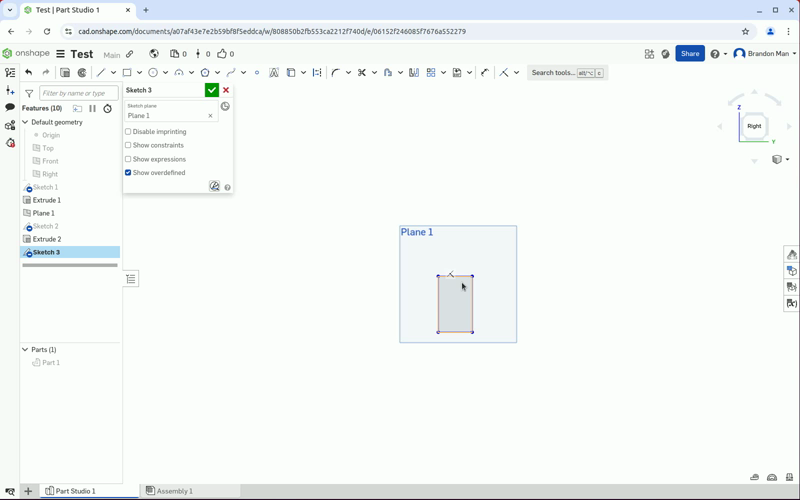
scroll(6)
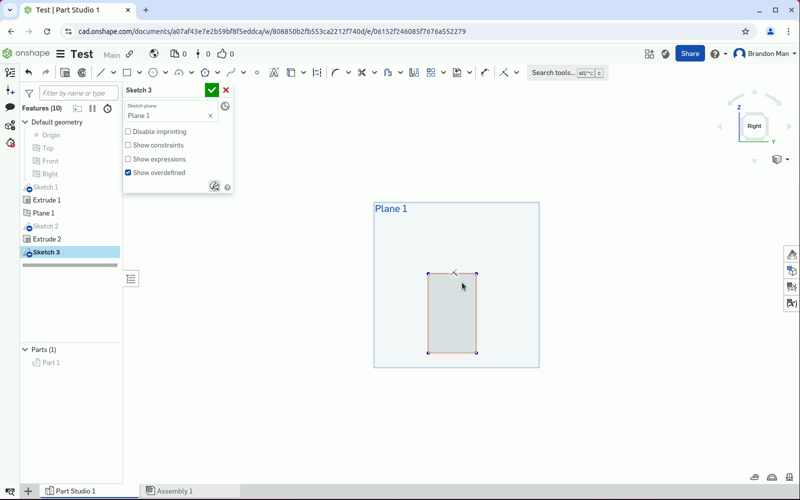
scroll(6)
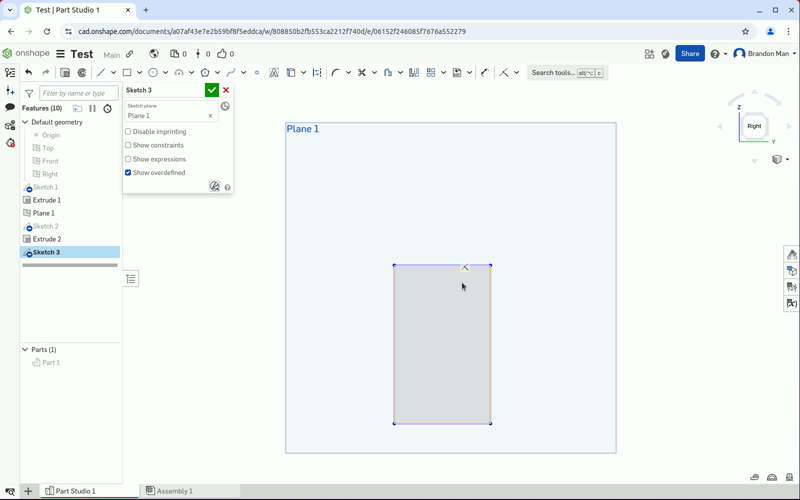
click(462, 282)
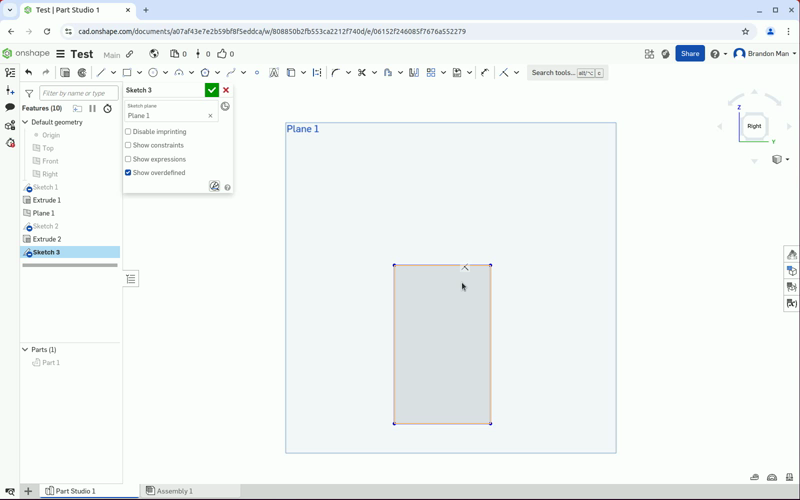
scroll(-6)
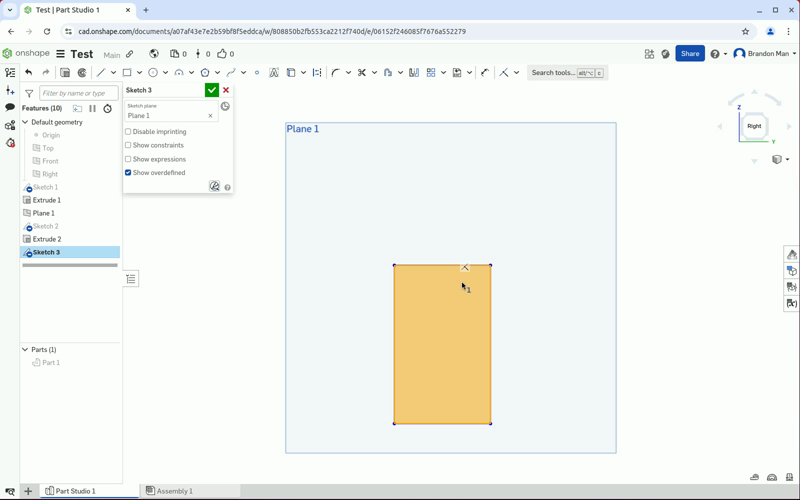
scroll(-6)
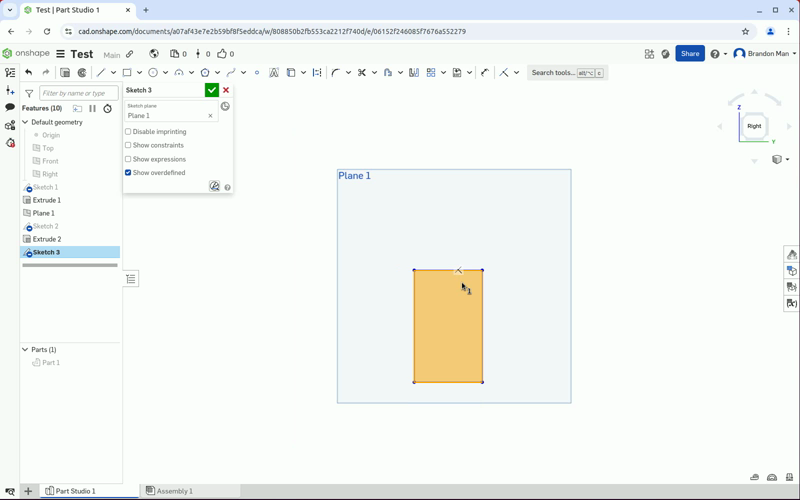
scroll(-6)
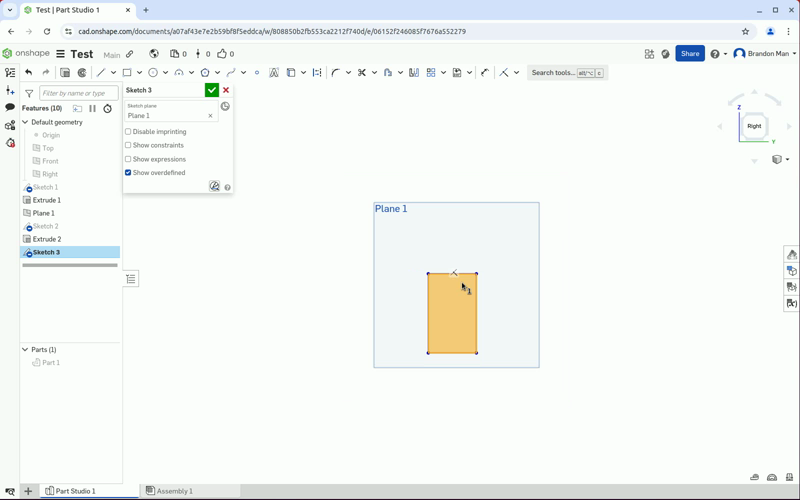
scroll(-6)
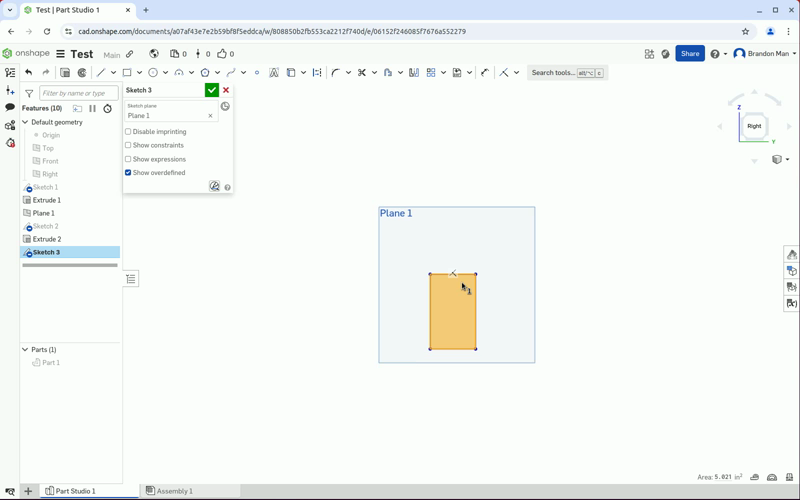
scroll(-6)
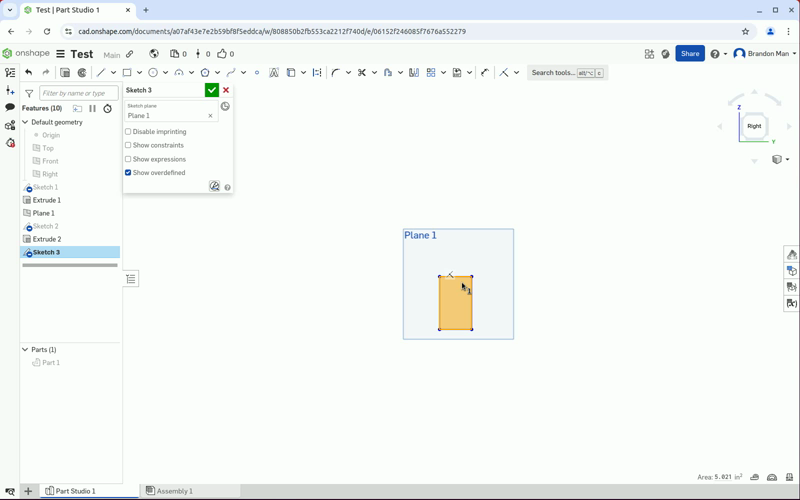
scroll(-6)
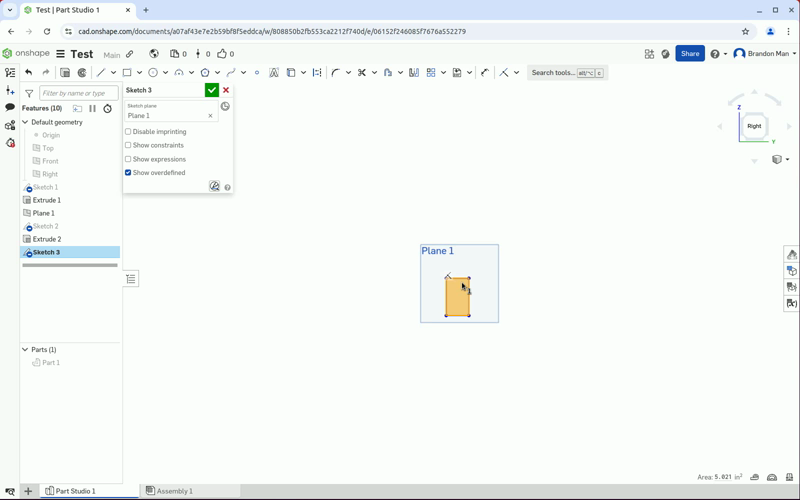
scroll(-6)
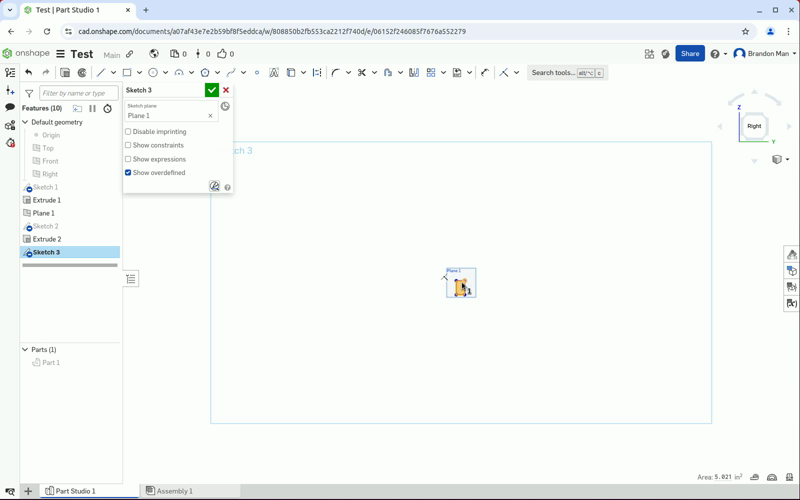
mouse_move(73, 352)
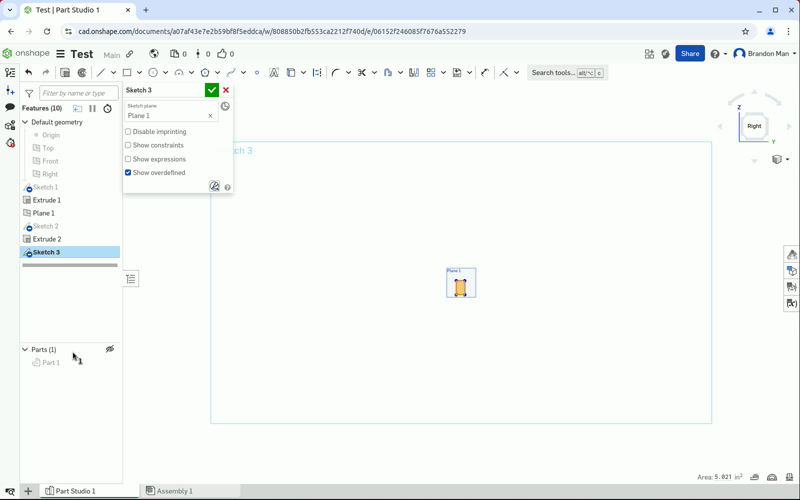
key(shift+y)
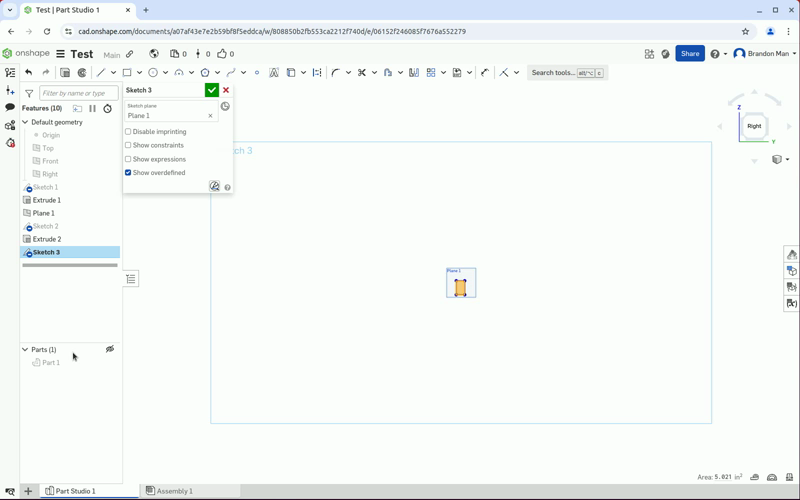
key(shift+e)
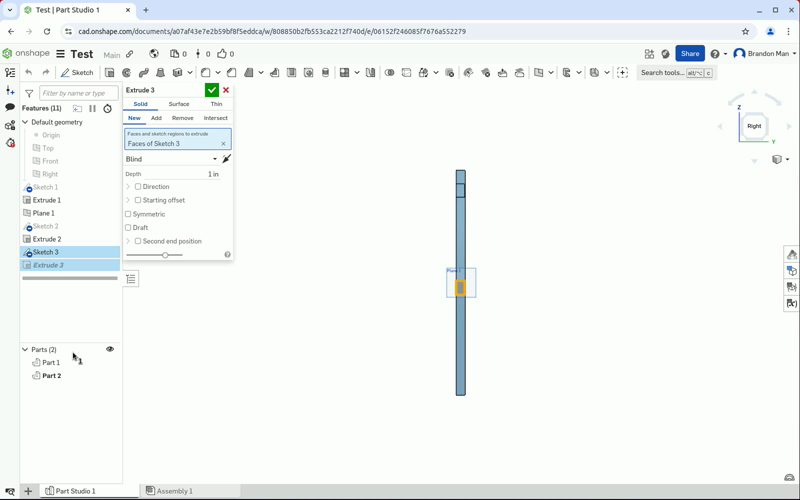
mouse_move(143, 106)
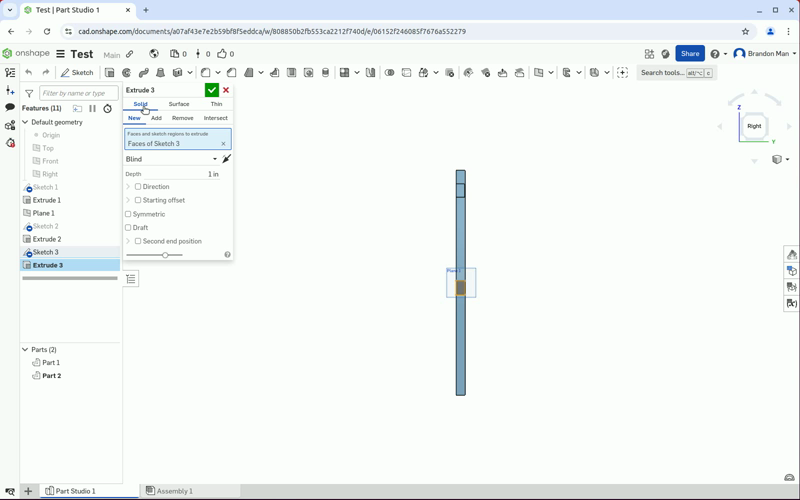
click(143, 106)
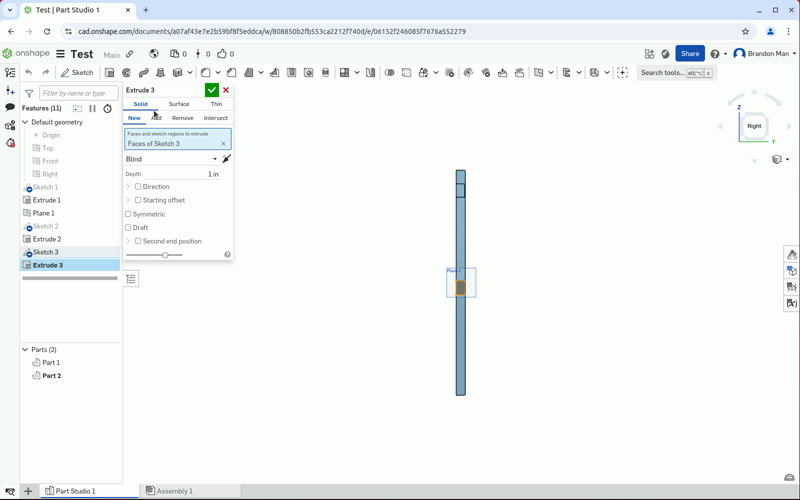
mouse_move(186, 120)
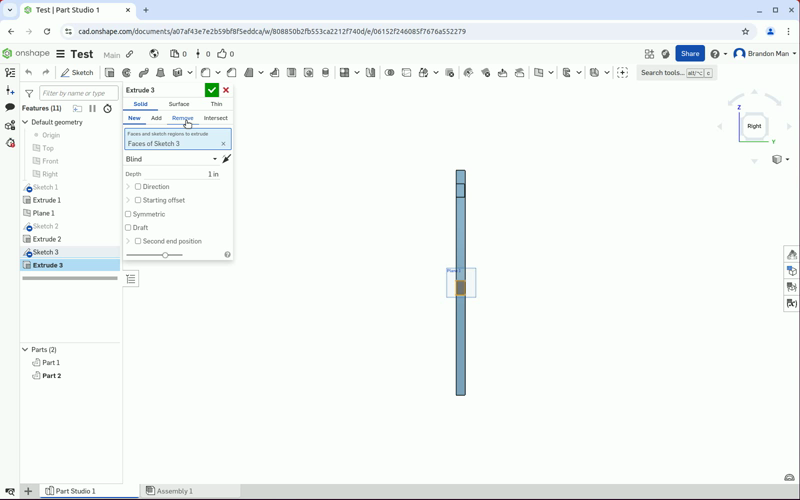
click(186, 120)
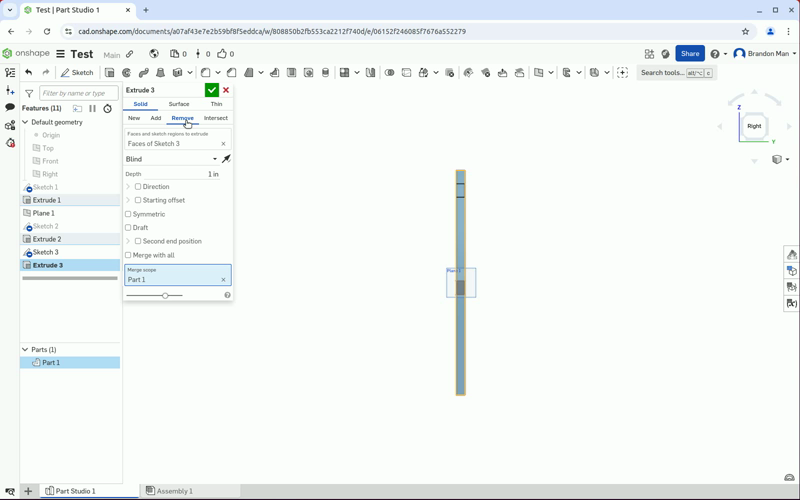
key(tab, 4)
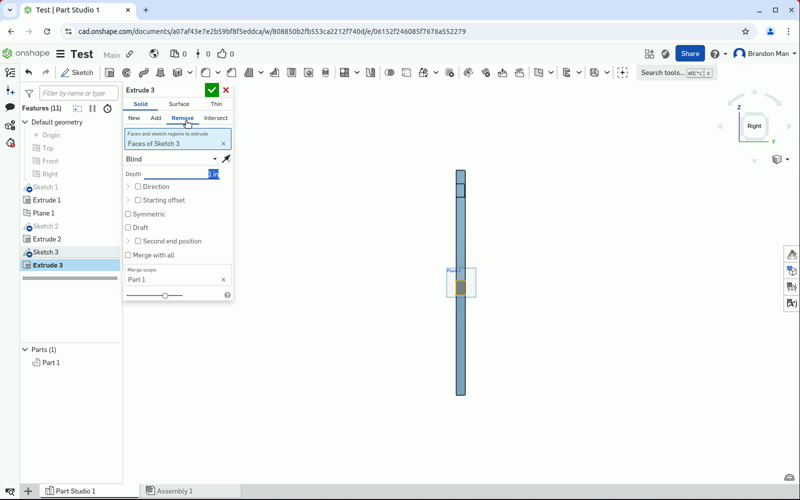
text(0.722)
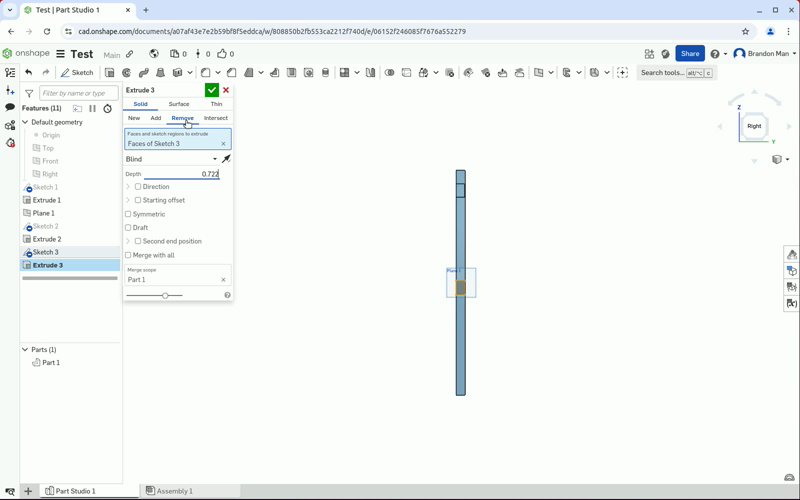
key(tab, 6)
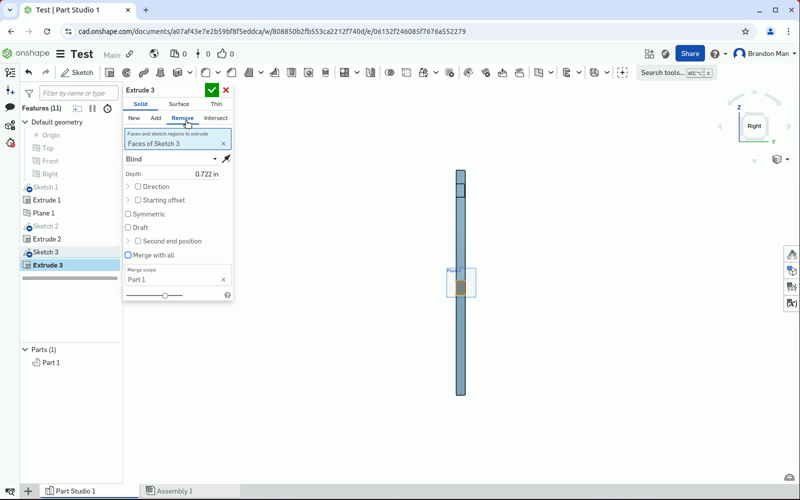
key(space)
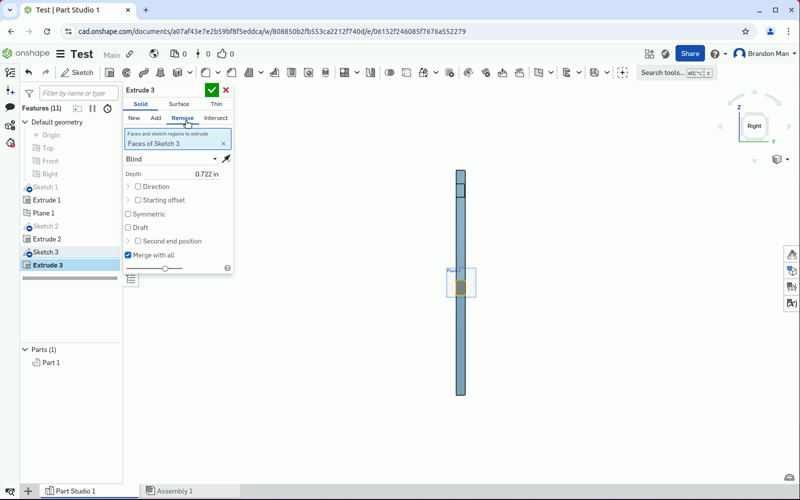
key(enter)
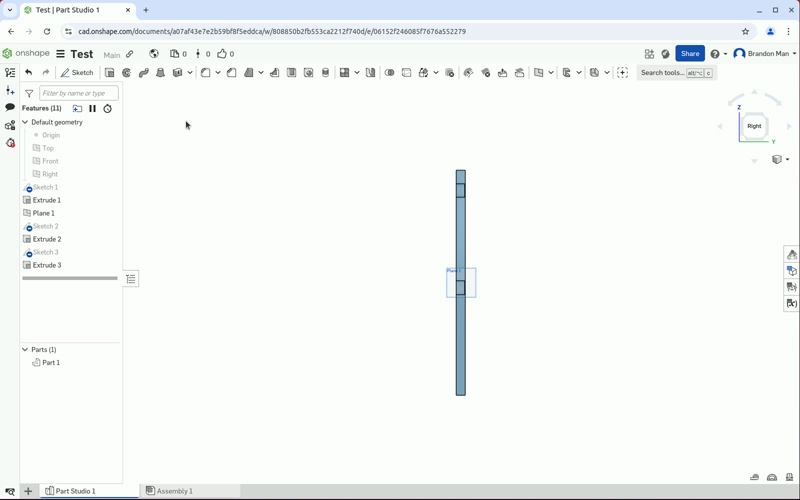
key(shift+h)
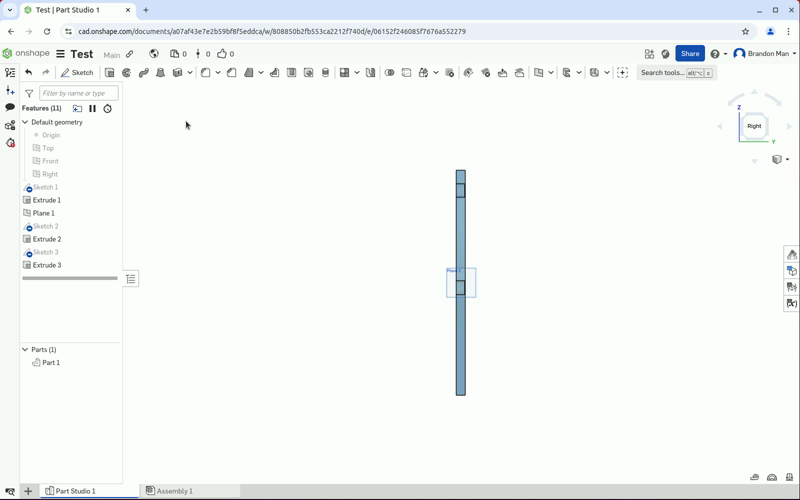
key(shift+h)
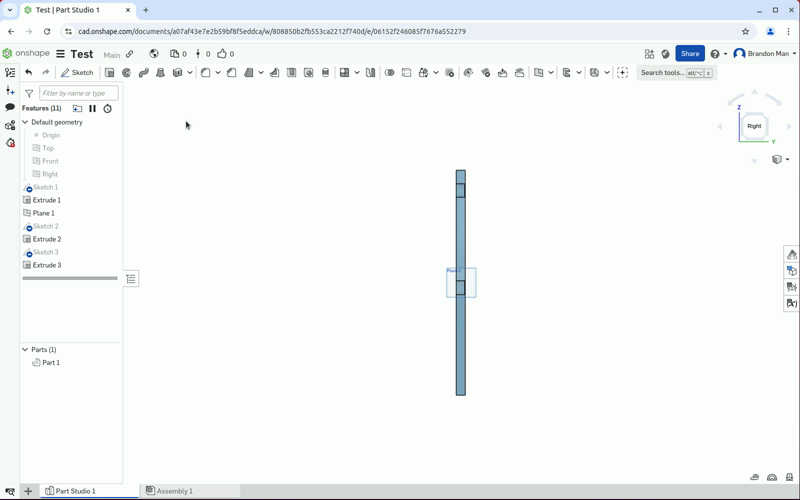
mouse_move(73, 189)
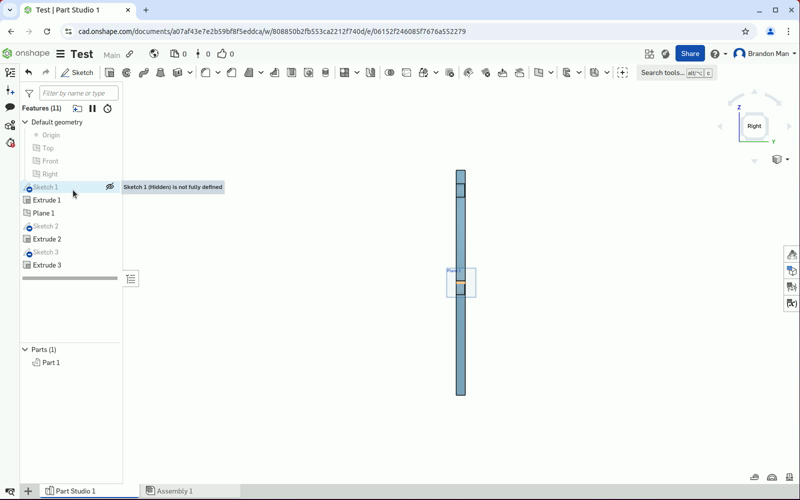
click(73, 189)
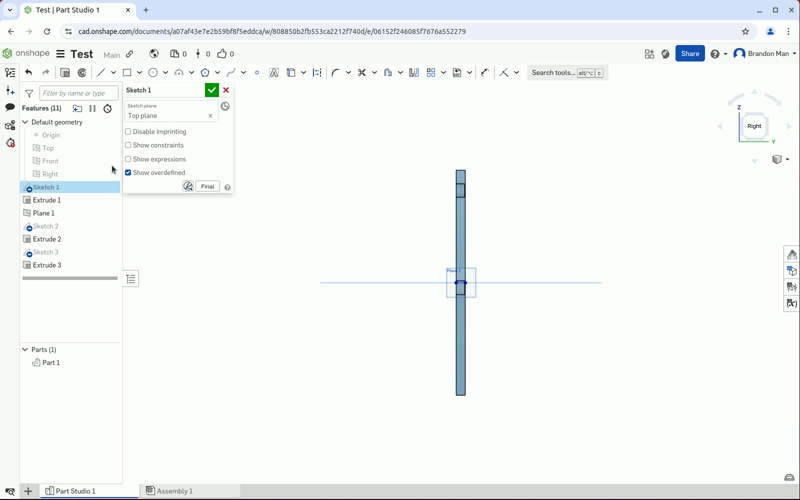
mouse_move(229, 92)
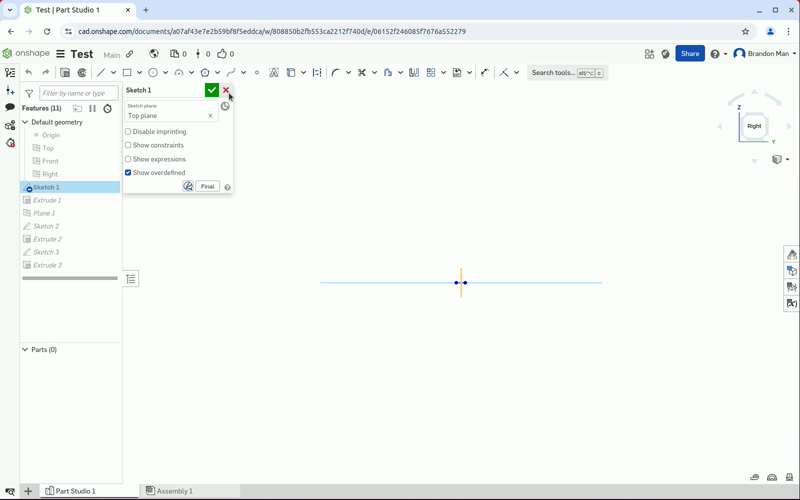
click(229, 92)
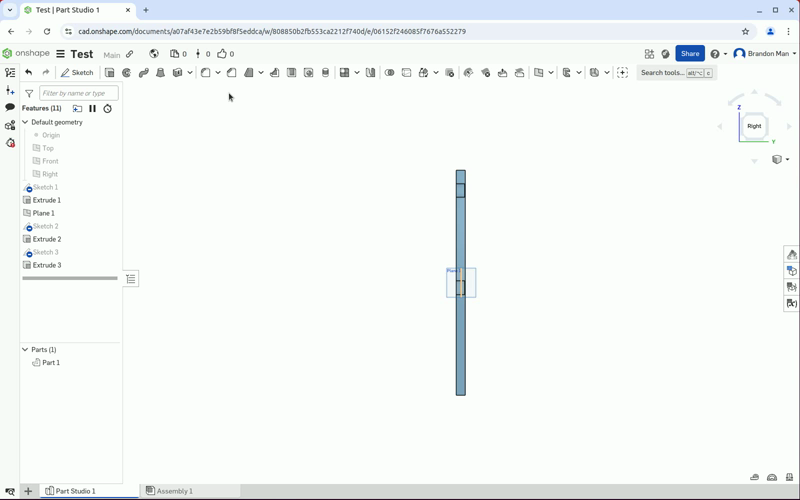
mouse_move(541, 75)
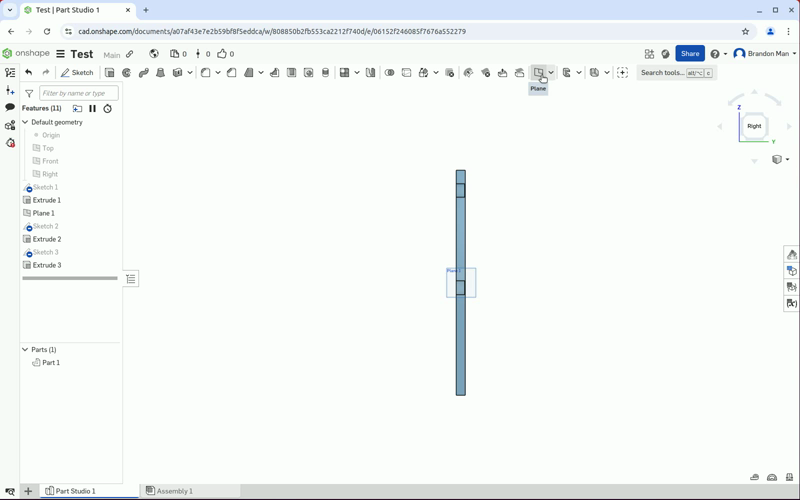
click(541, 75)
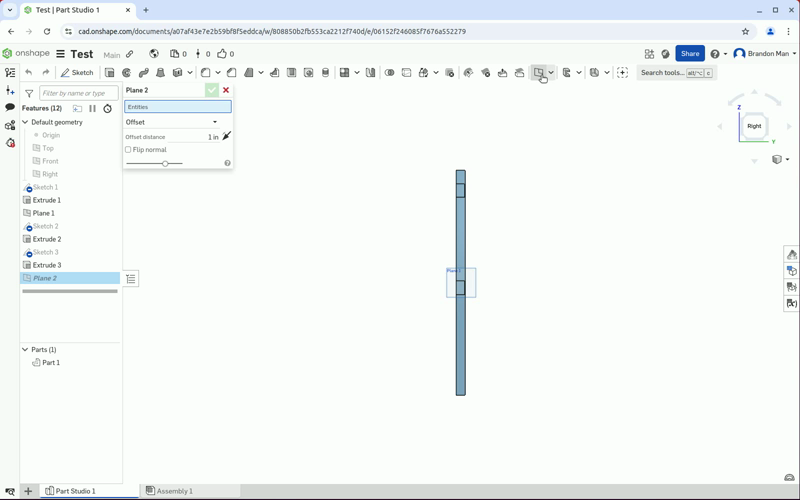
mouse_move(73, 176)
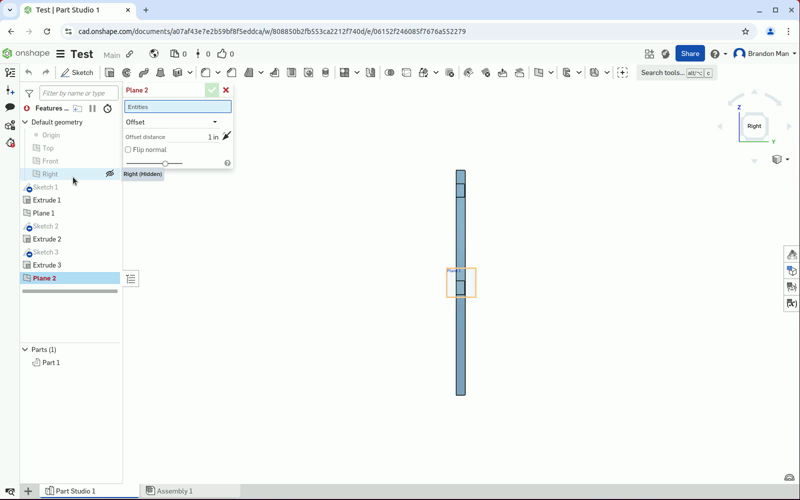
click(73, 176)
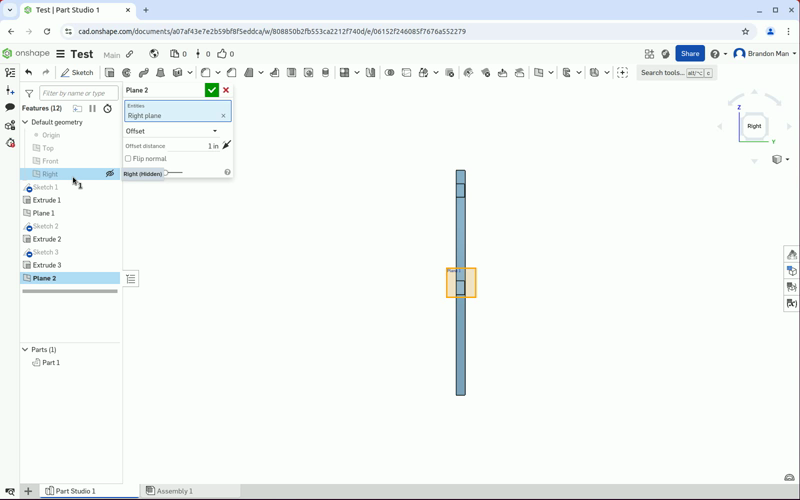
key(tab, 2)
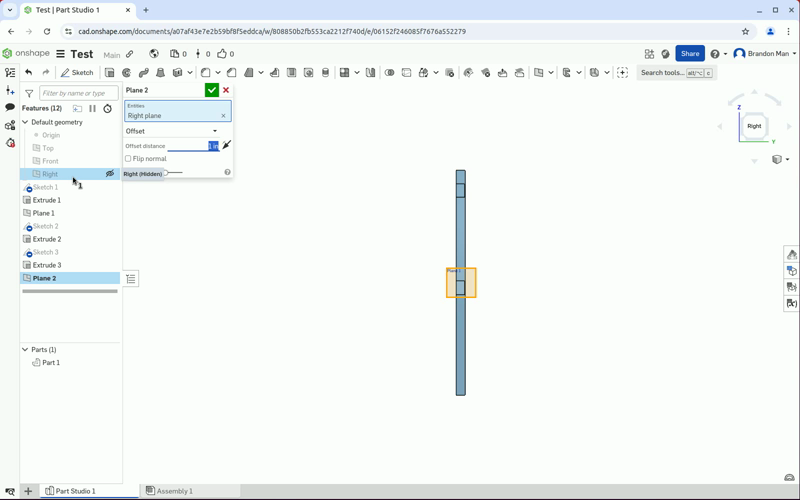
text(1.448)
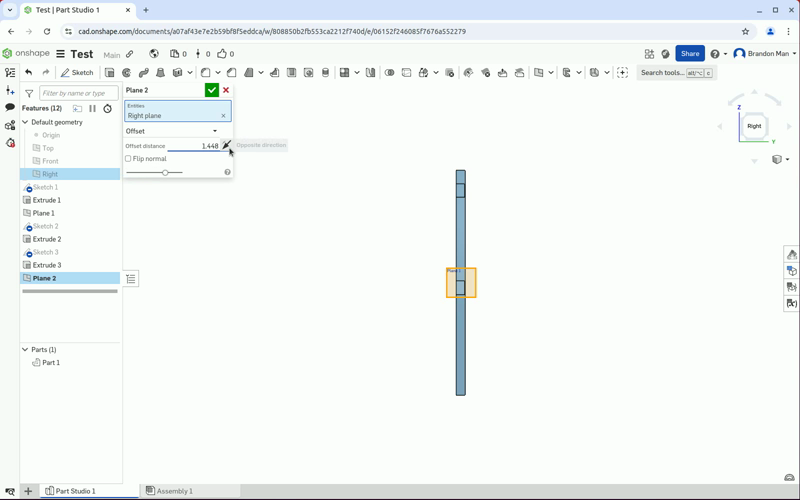
mouse_move(229, 147)
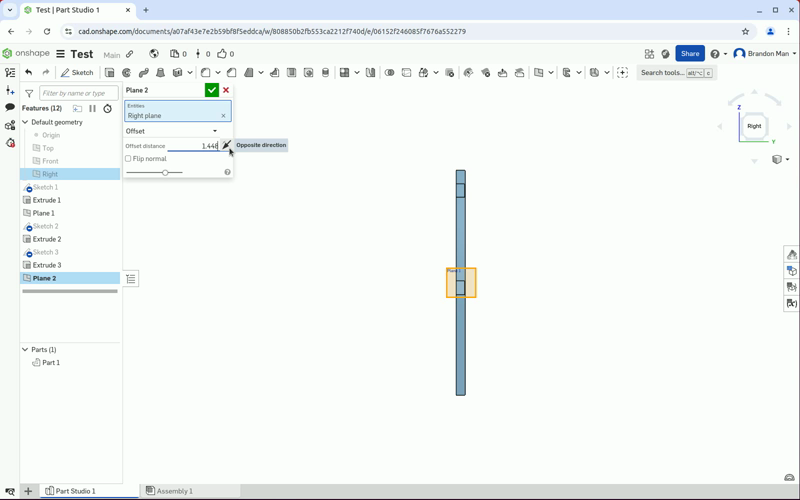
click(229, 147)
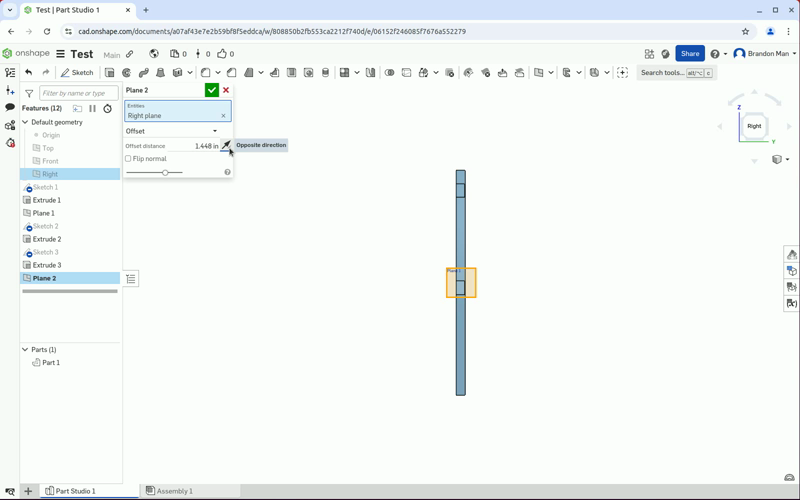
key(enter, 2)
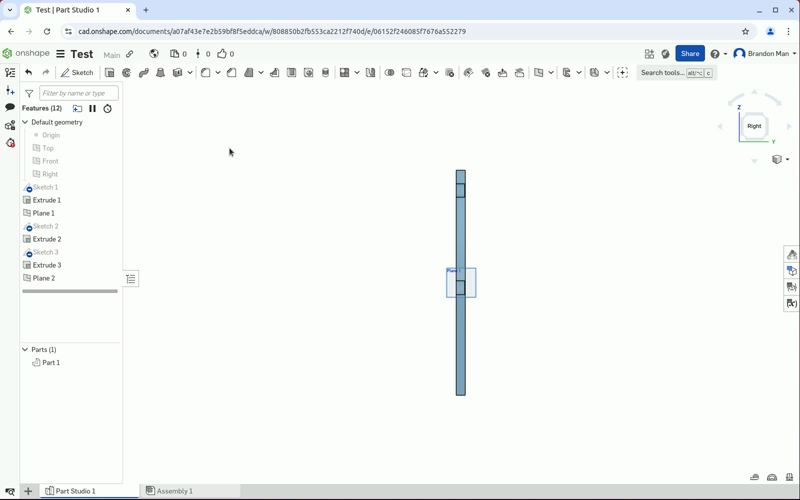
key(shift+s)
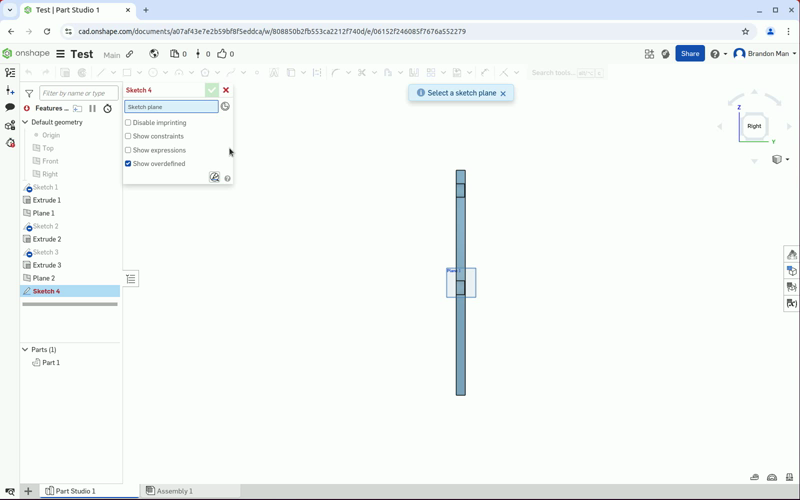
mouse_move(73, 280)
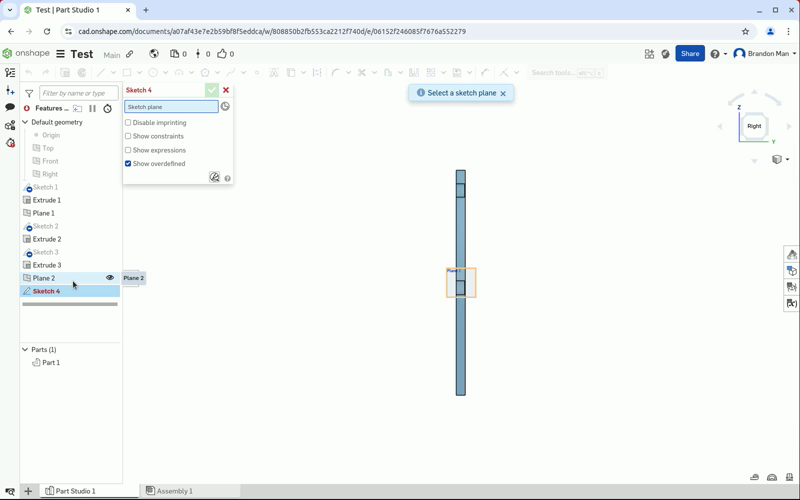
click(73, 280)
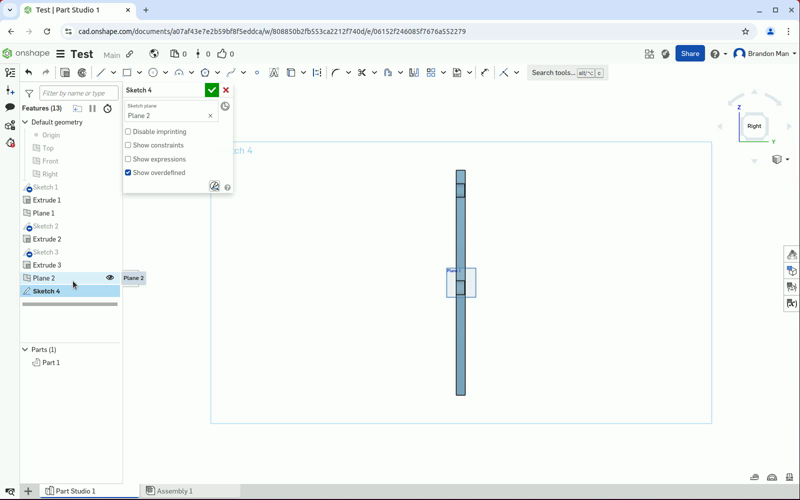
mouse_move(73, 352)
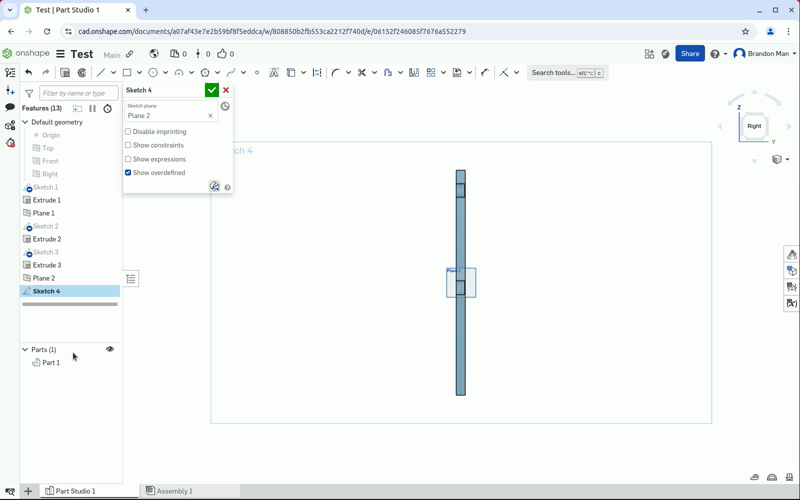
key(y)
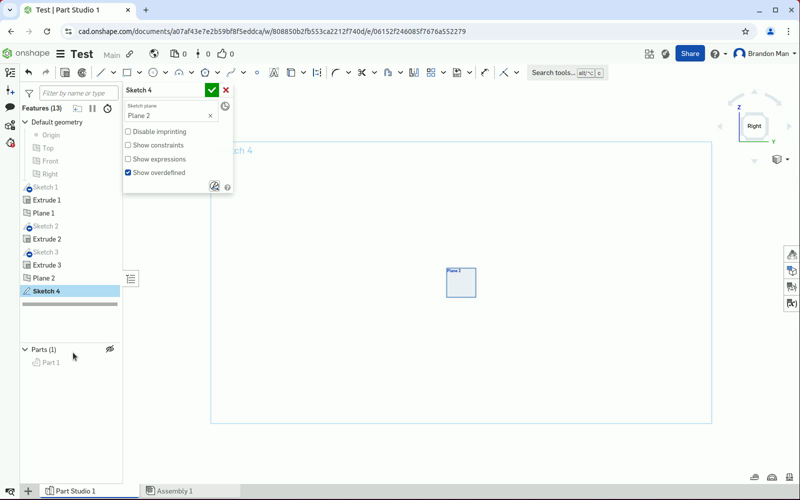
key(c)
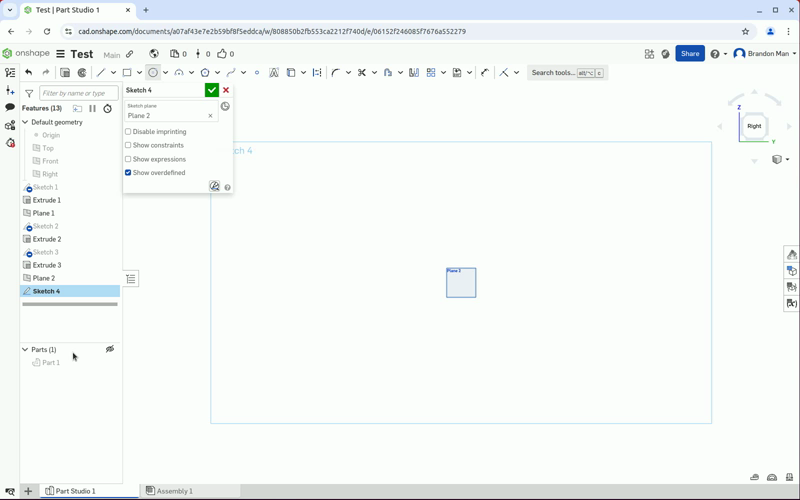
key_down(shift)
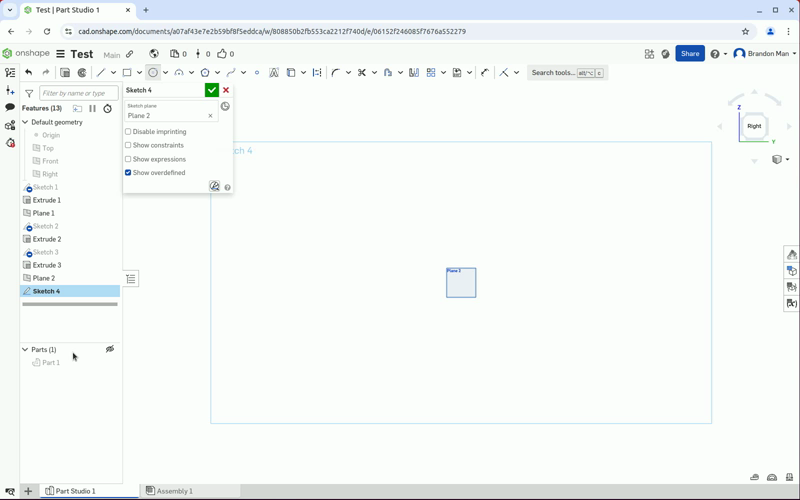
mouse_move(461, 334)
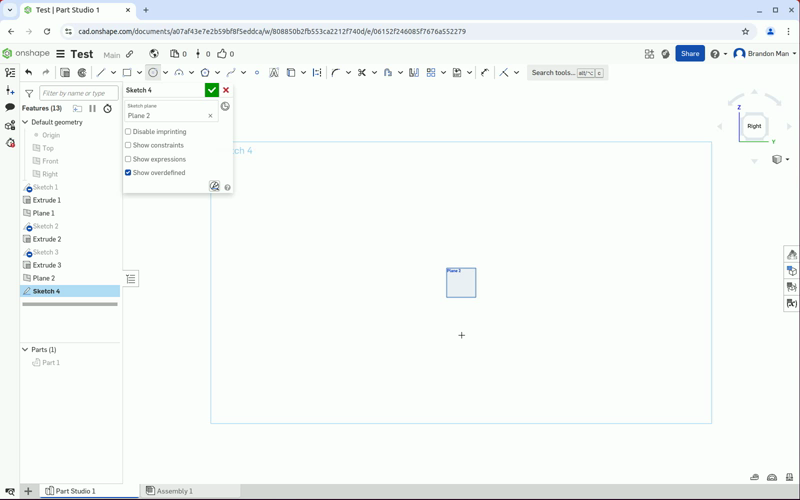
click(461, 334)
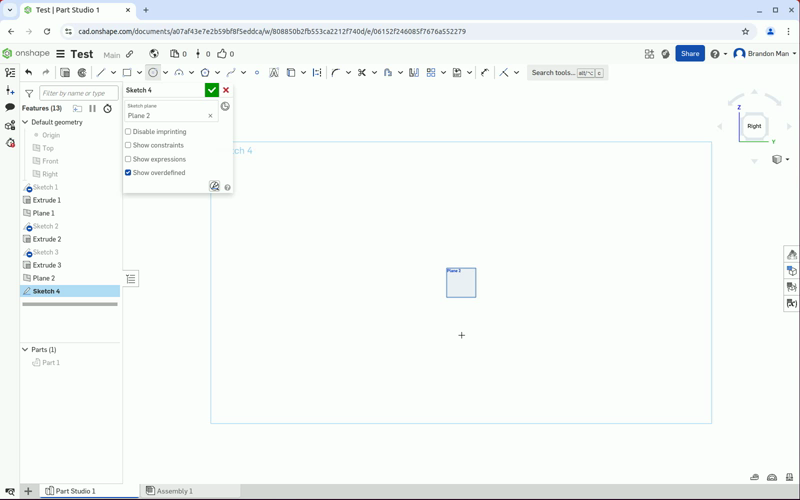
key_up(shift)
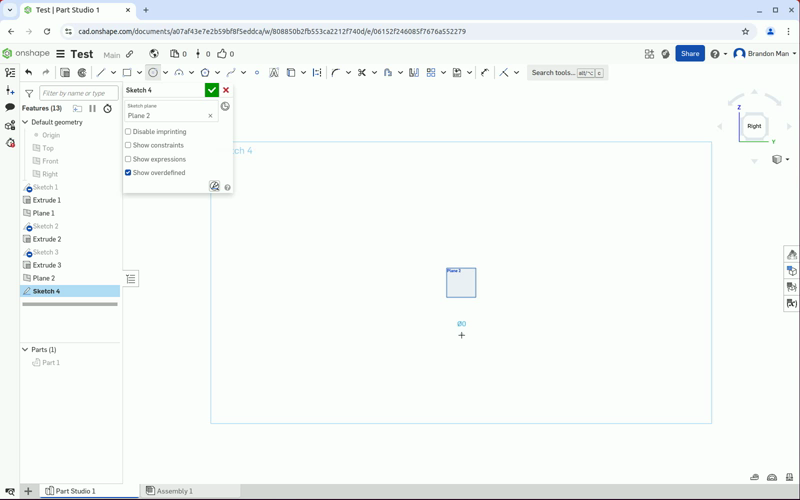
mouse_move(463, 334)
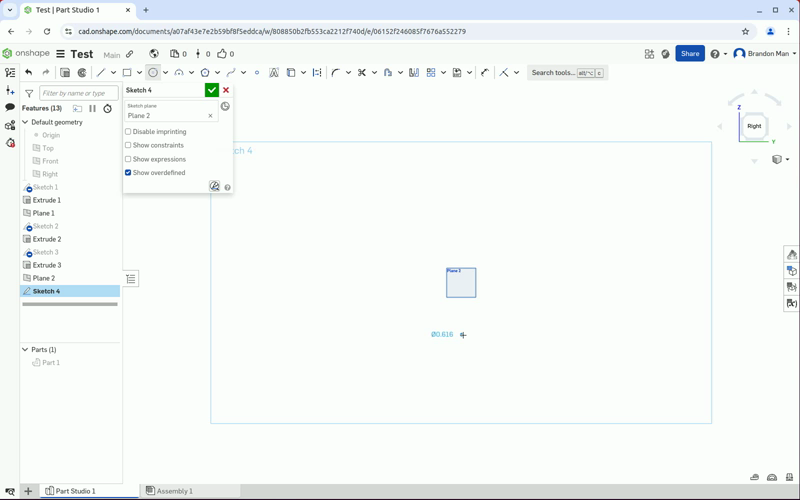
scroll(6)
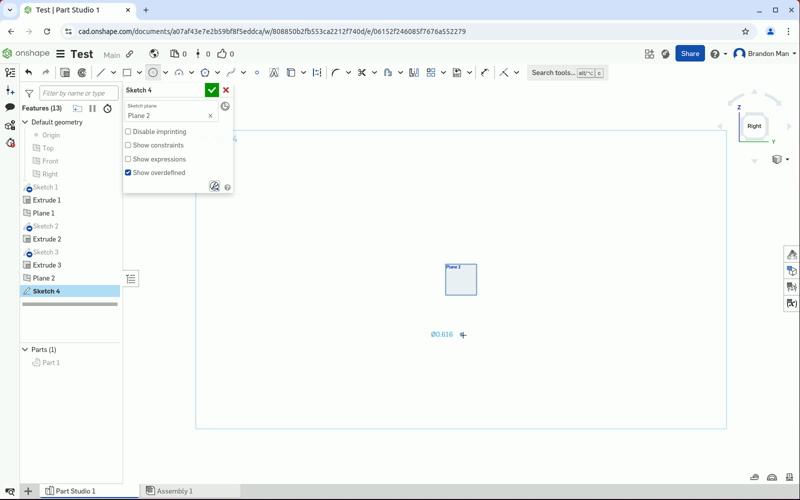
scroll(6)
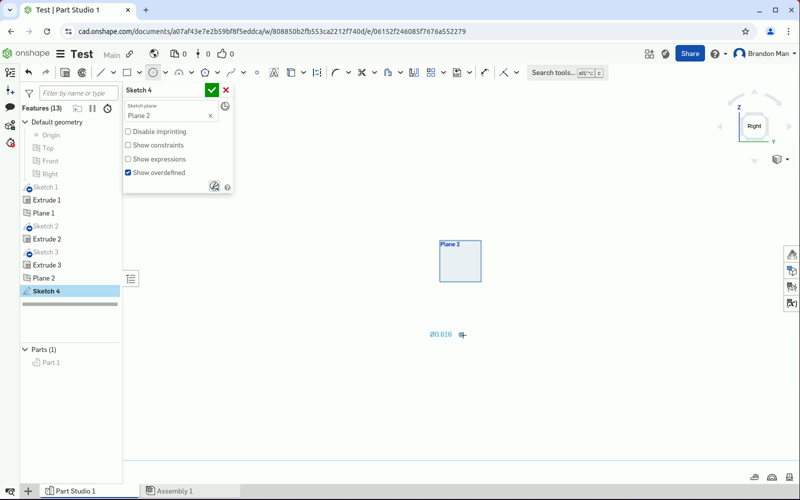
scroll(6)
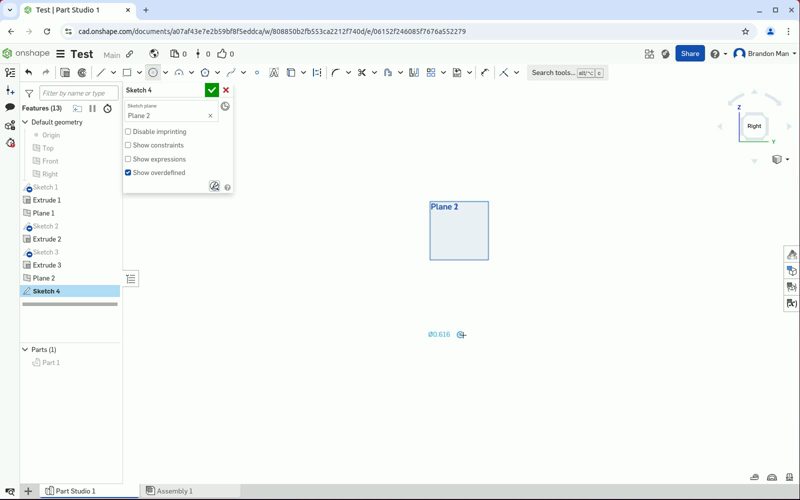
scroll(6)
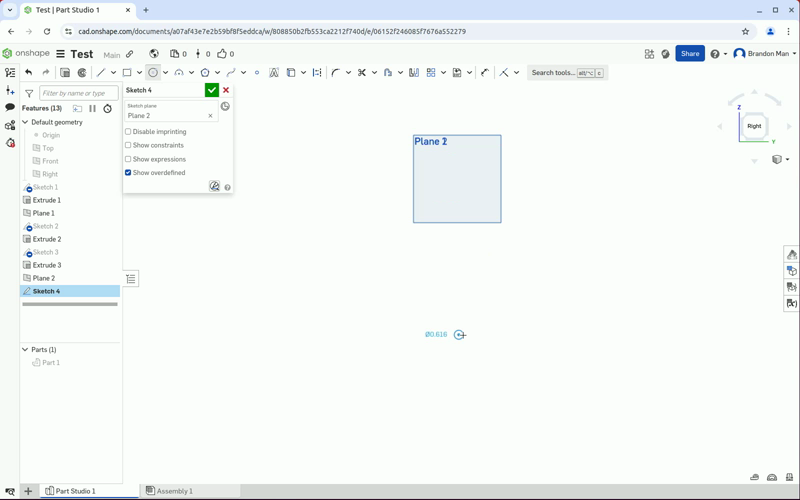
scroll(6)
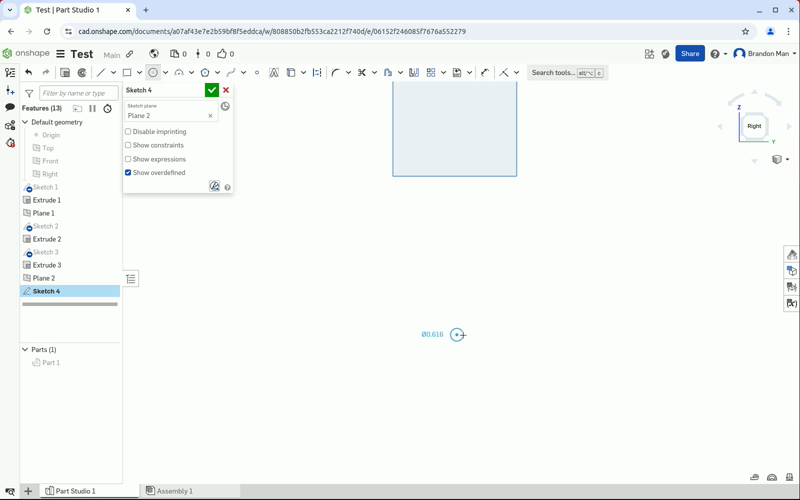
scroll(6)
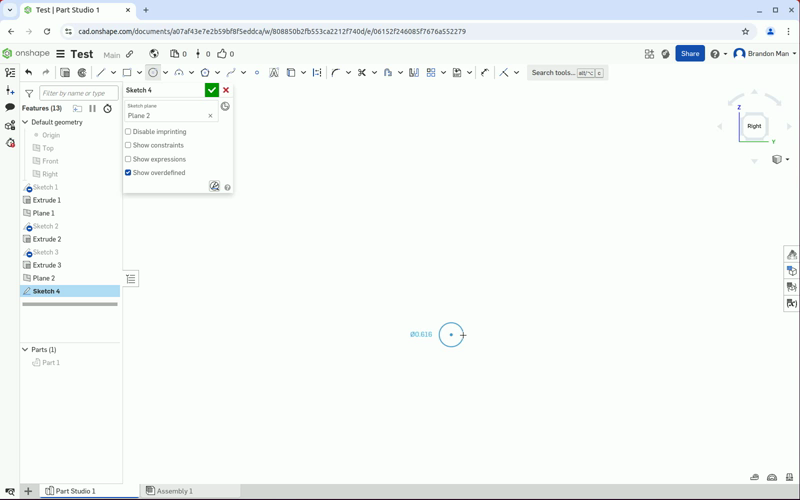
scroll(6)
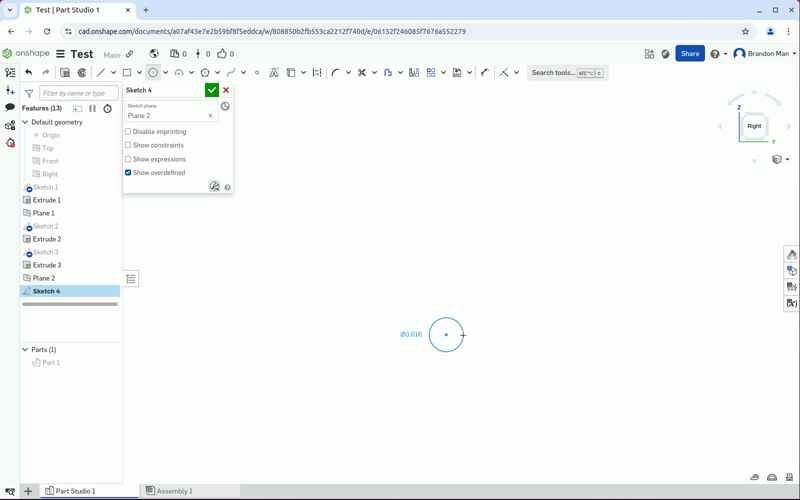
click(463, 334)
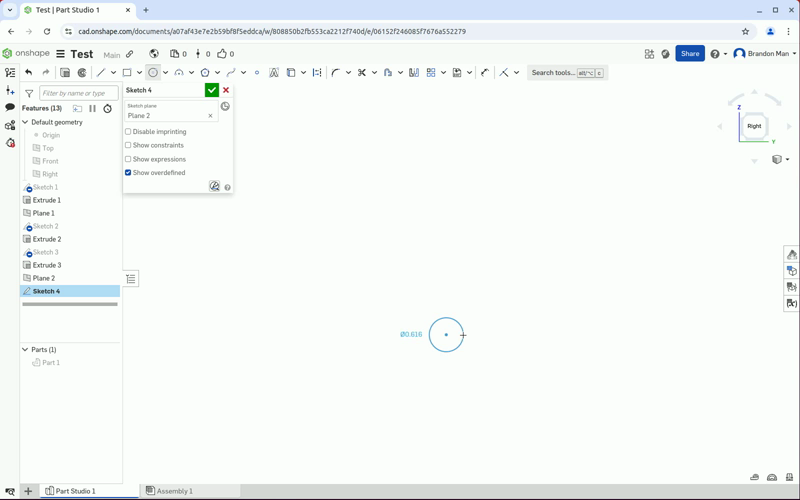
scroll(-6)
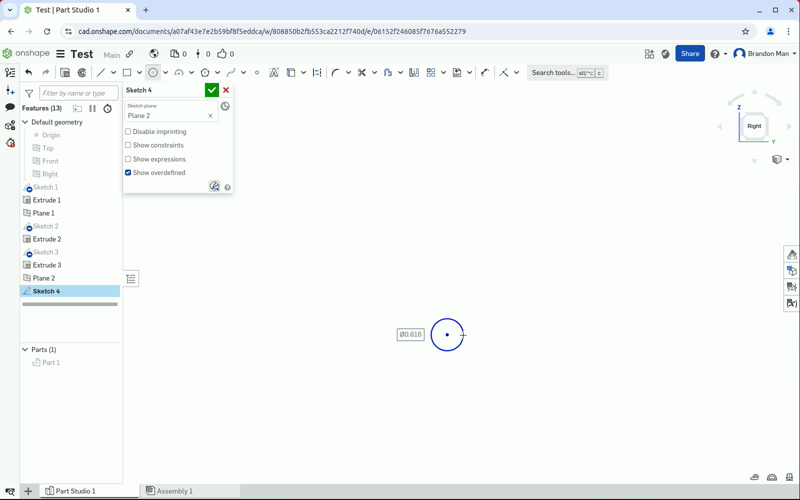
scroll(-6)
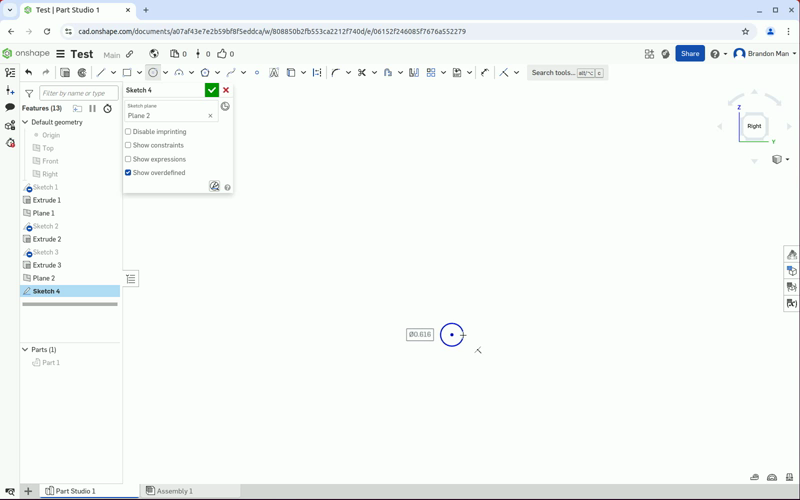
scroll(-6)
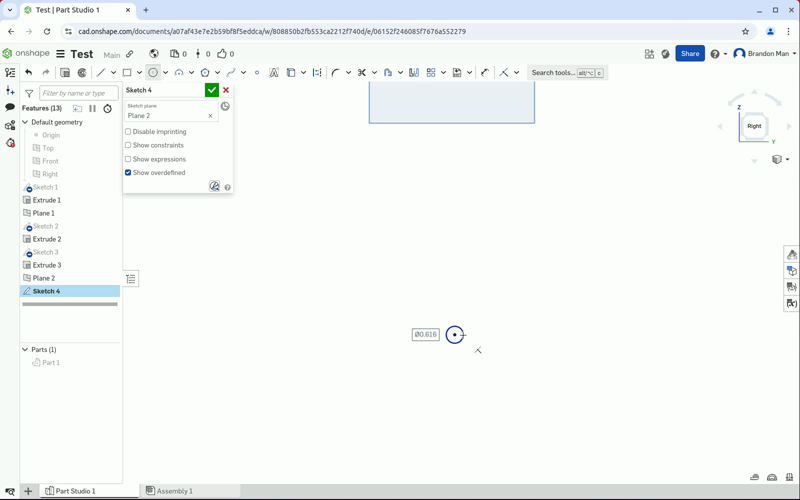
scroll(-6)
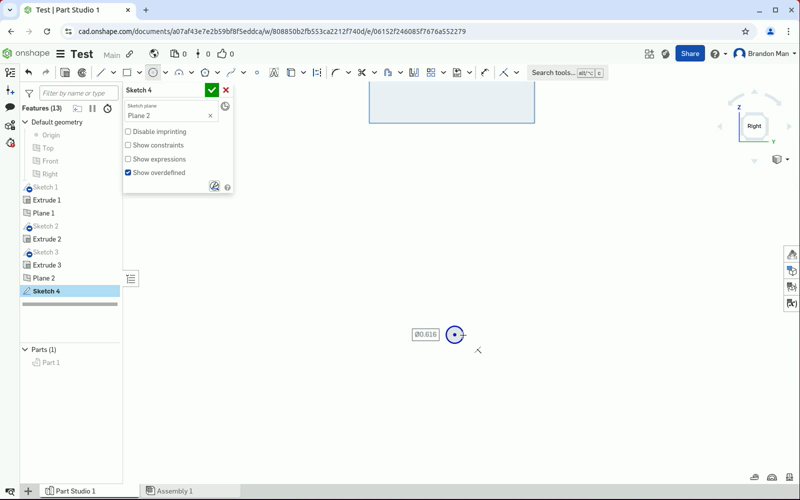
scroll(-6)
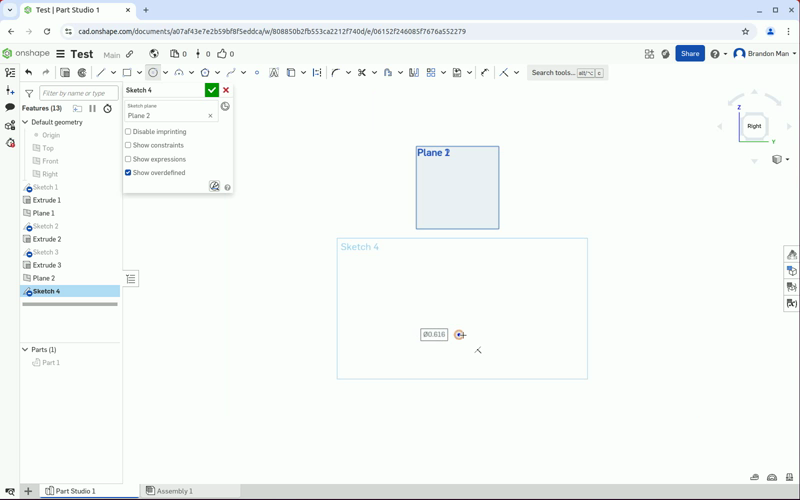
scroll(-6)
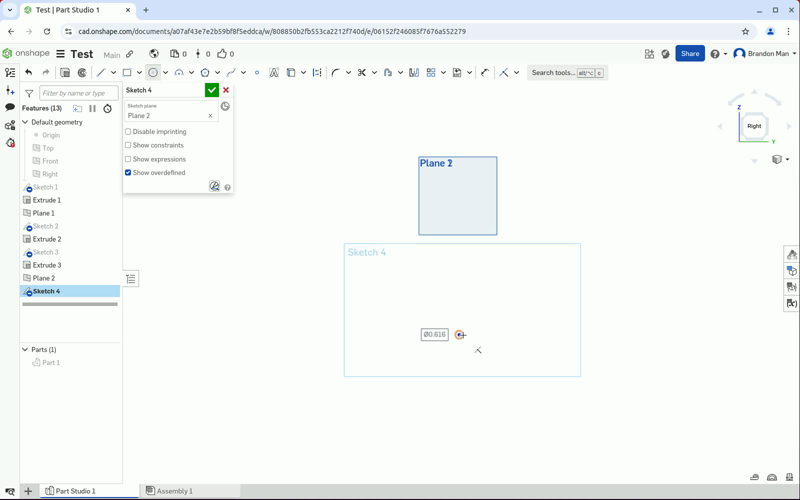
scroll(-6)
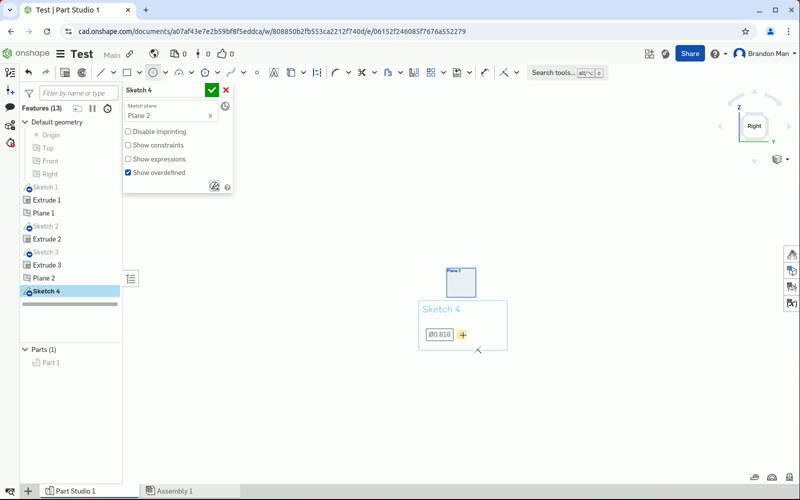
key(esc)
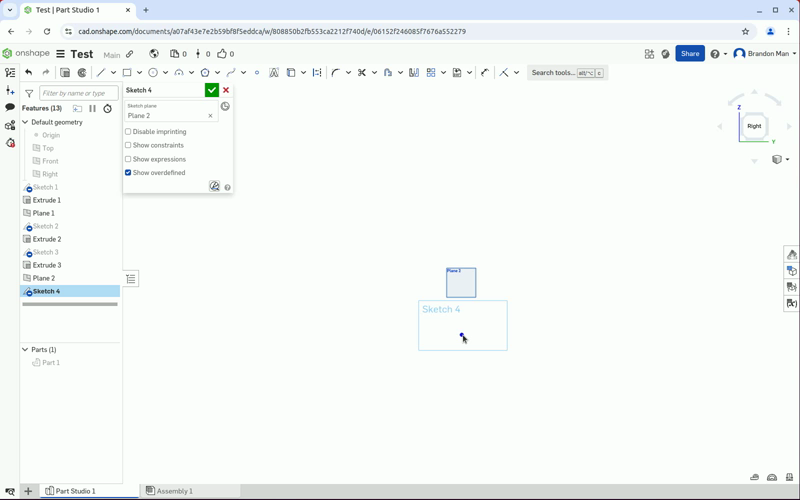
mouse_move(462, 333)
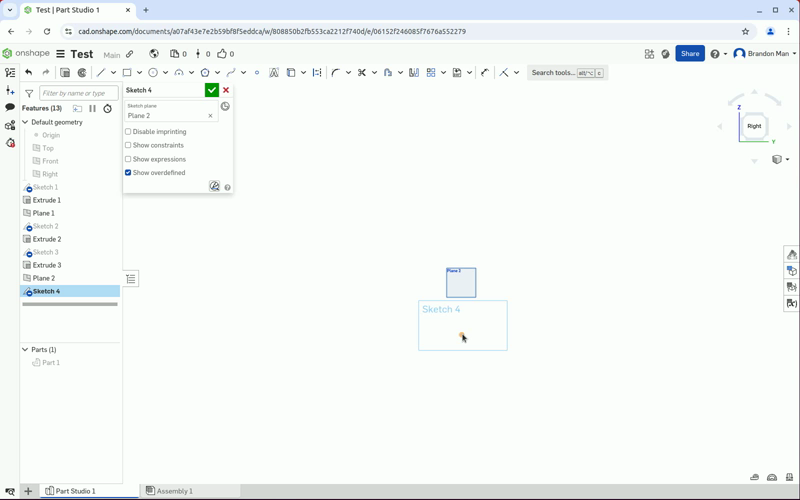
scroll(6)
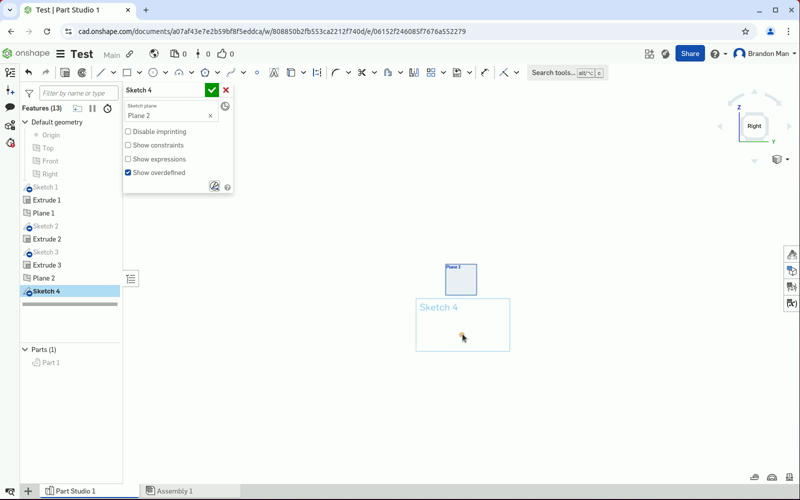
scroll(6)
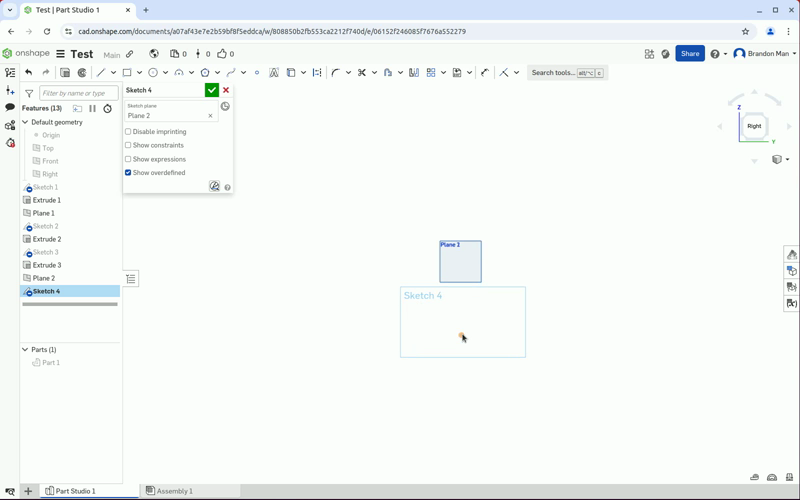
scroll(6)
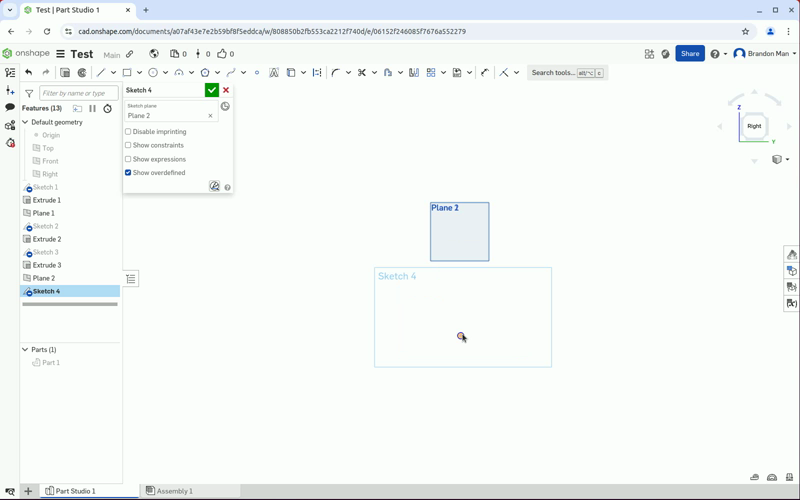
scroll(6)
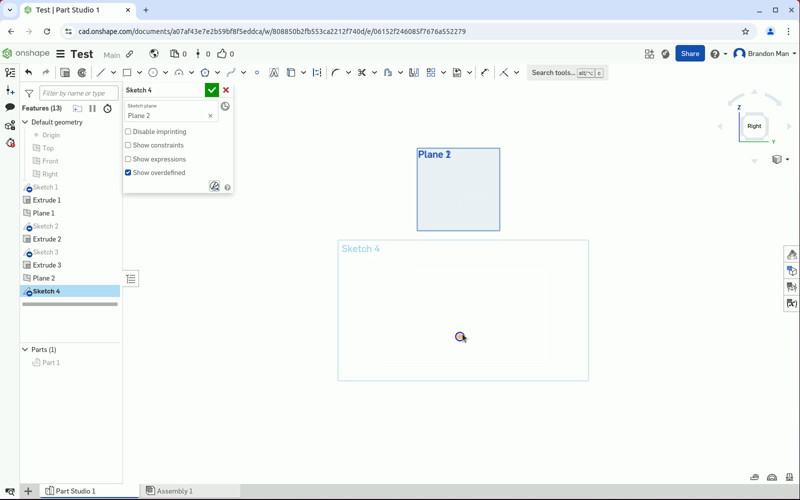
scroll(6)
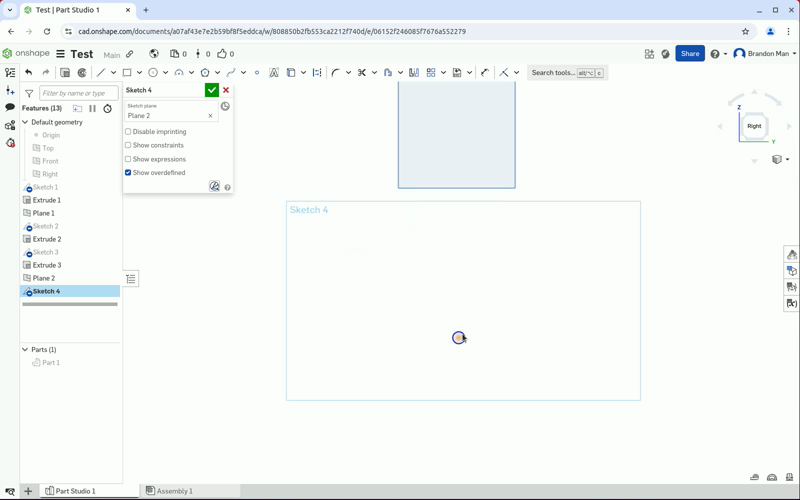
scroll(6)
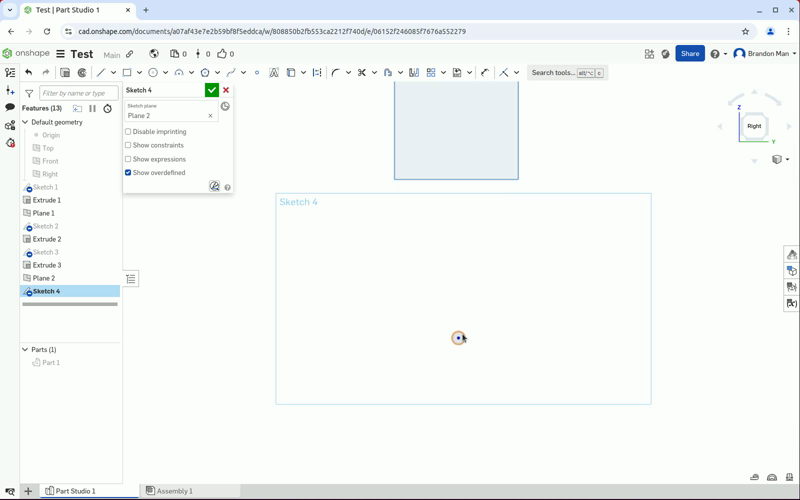
scroll(6)
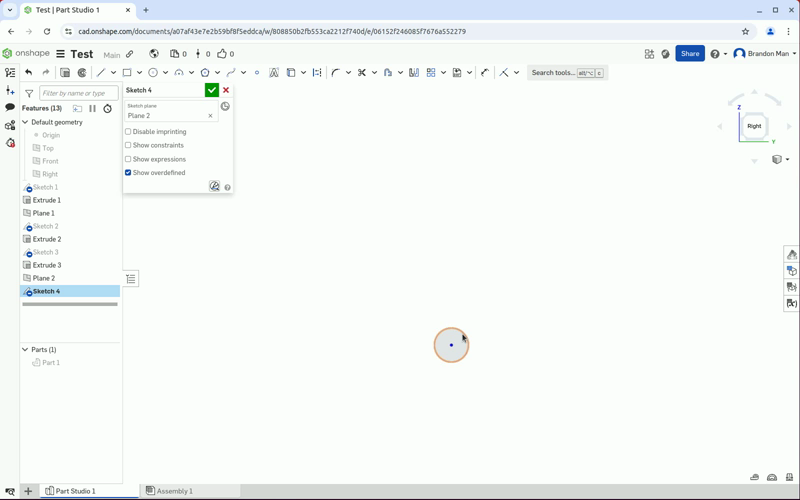
click(462, 333)
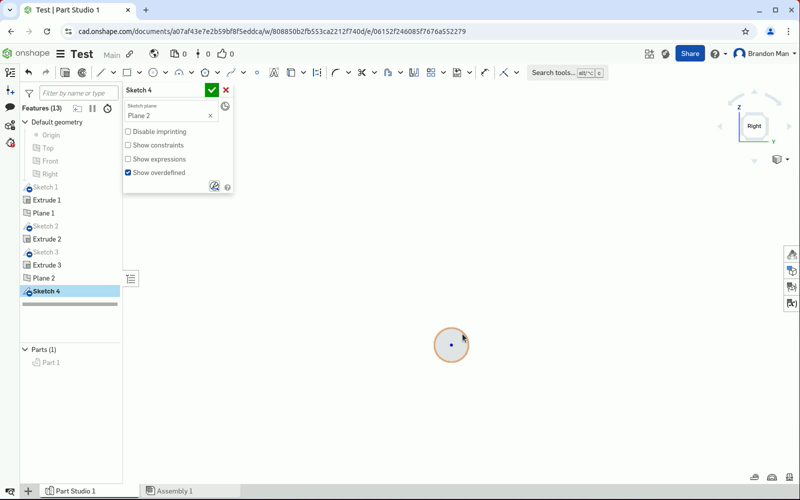
scroll(-6)
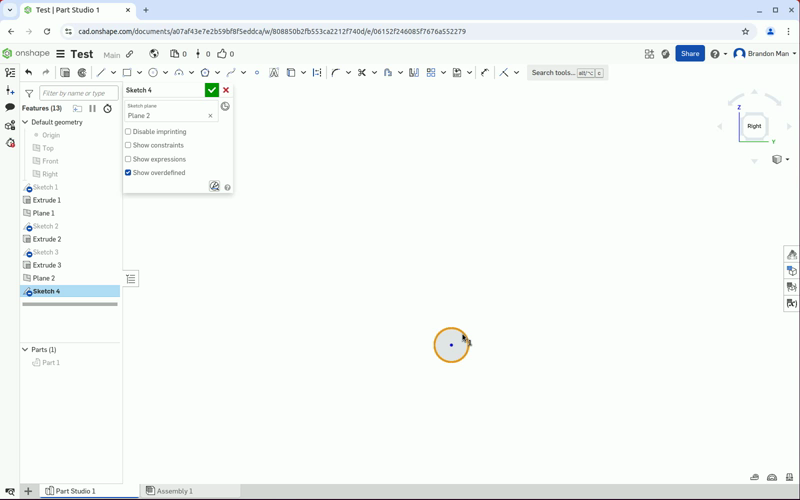
scroll(-6)
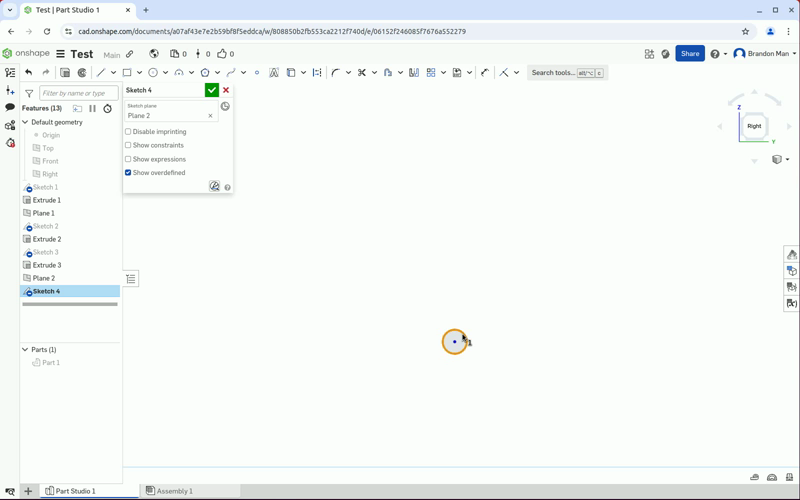
scroll(-6)
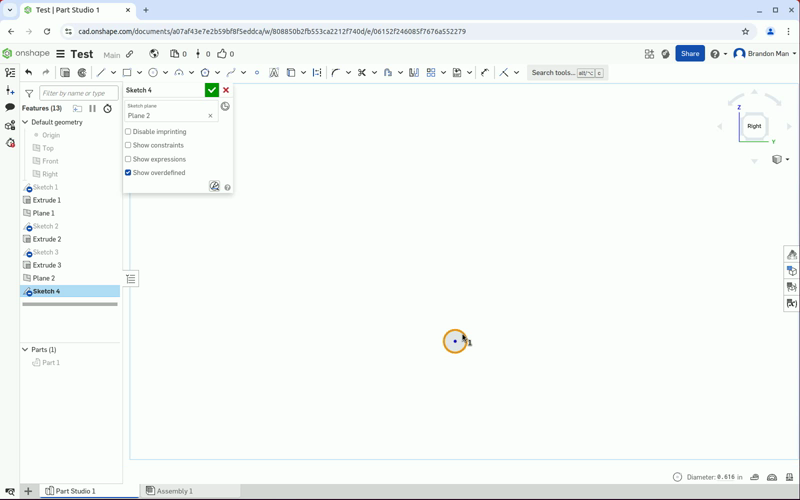
scroll(-6)
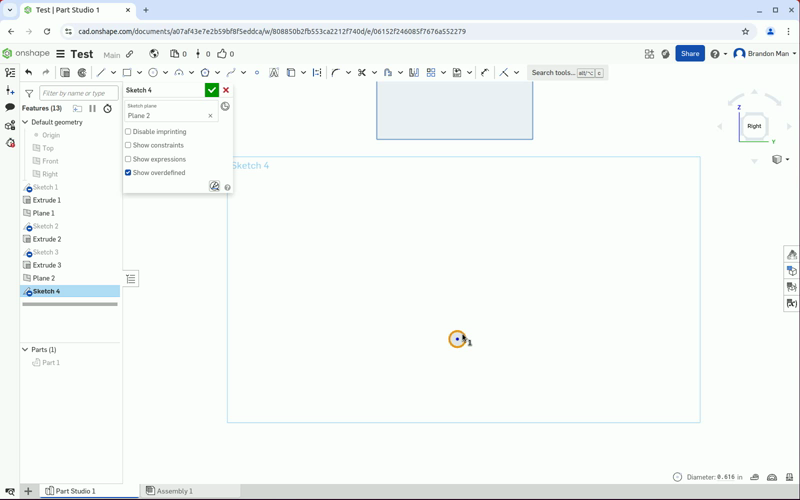
scroll(-6)
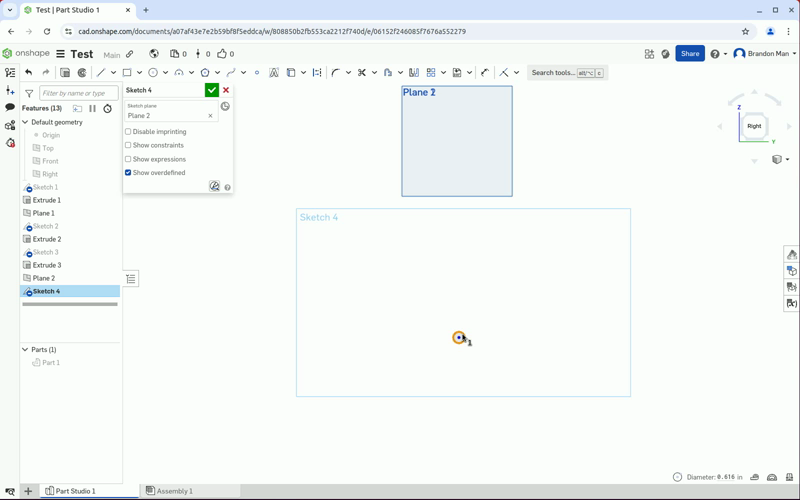
scroll(-6)
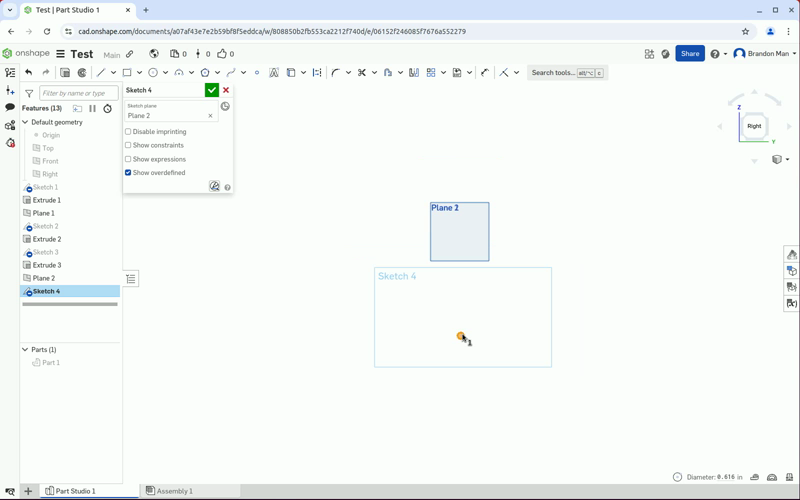
scroll(-6)
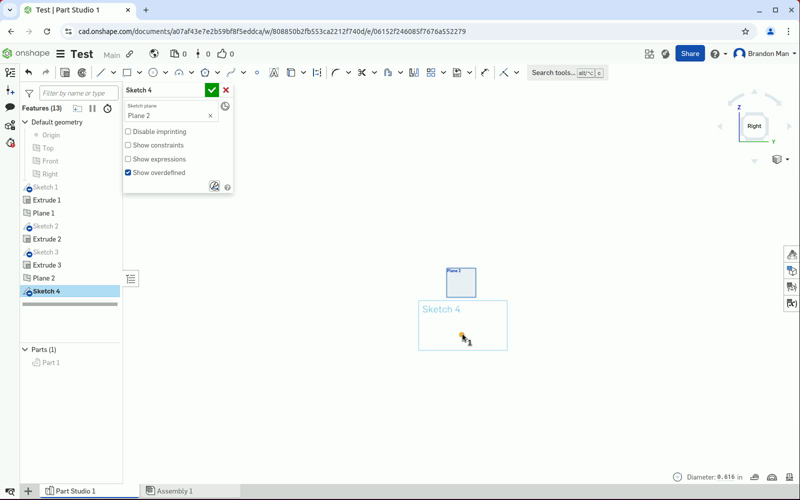
mouse_move(73, 352)
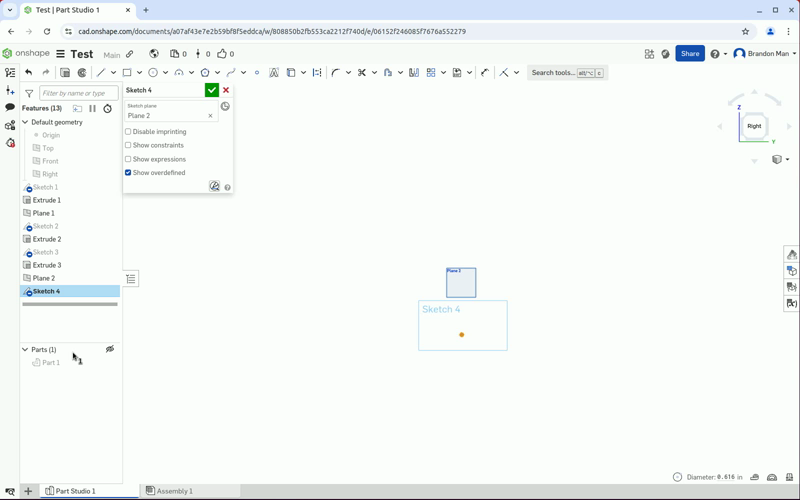
key(shift+y)
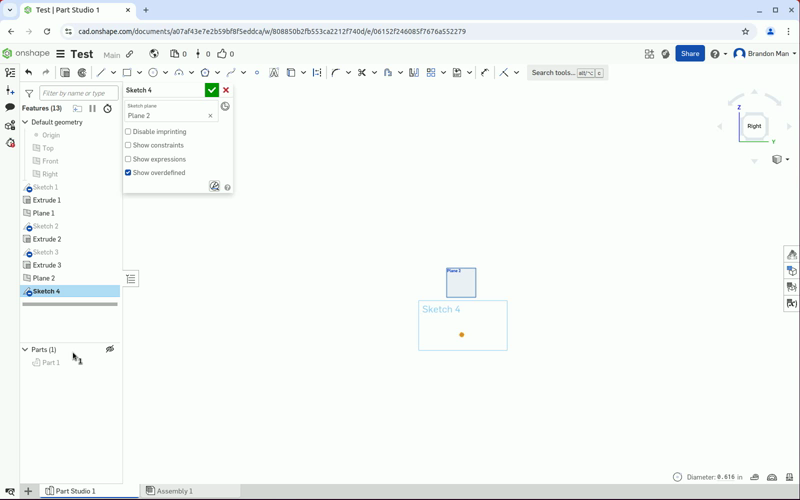
key(shift+e)
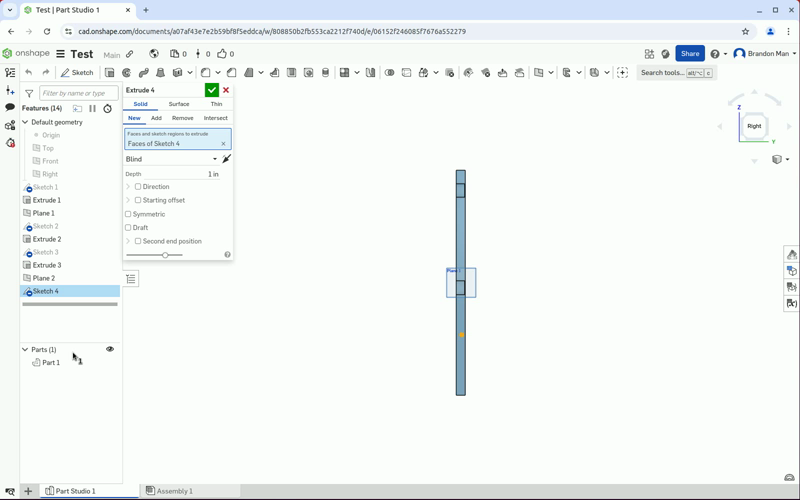
mouse_move(143, 106)
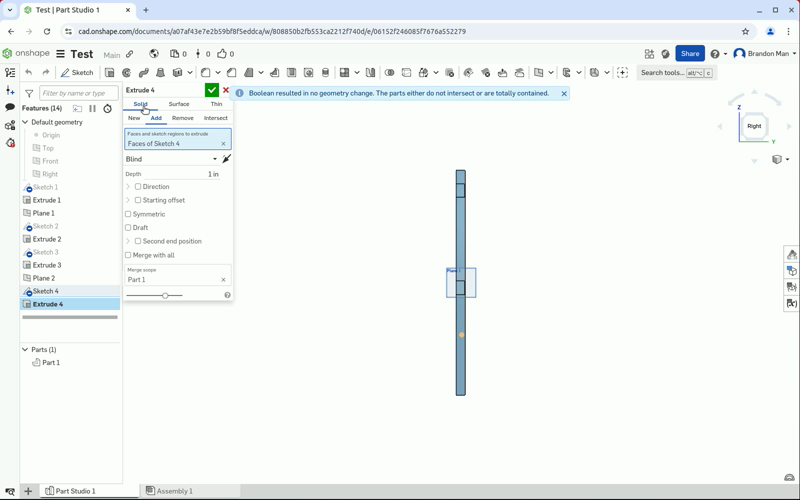
click(143, 106)
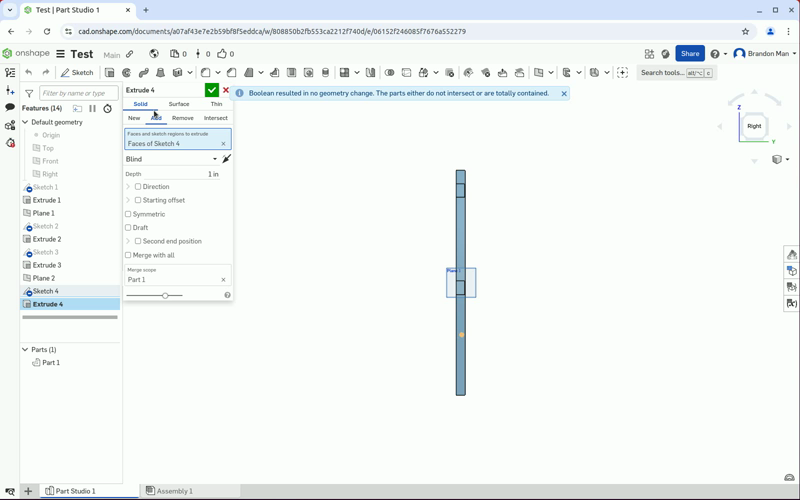
mouse_move(186, 120)
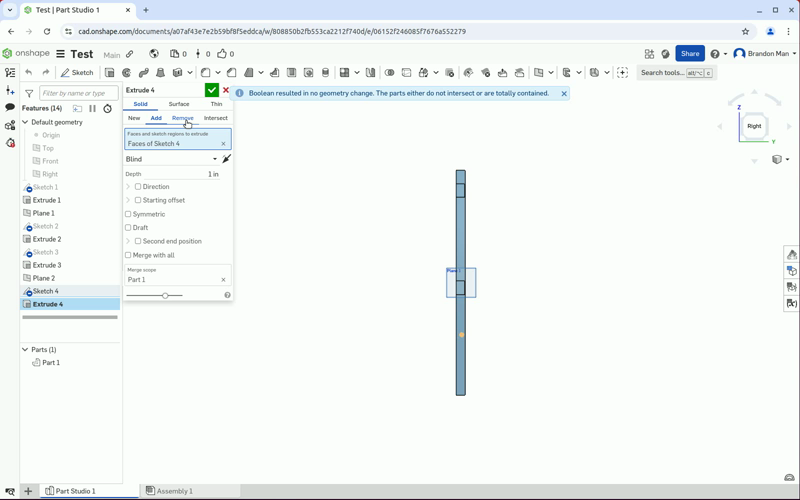
click(186, 120)
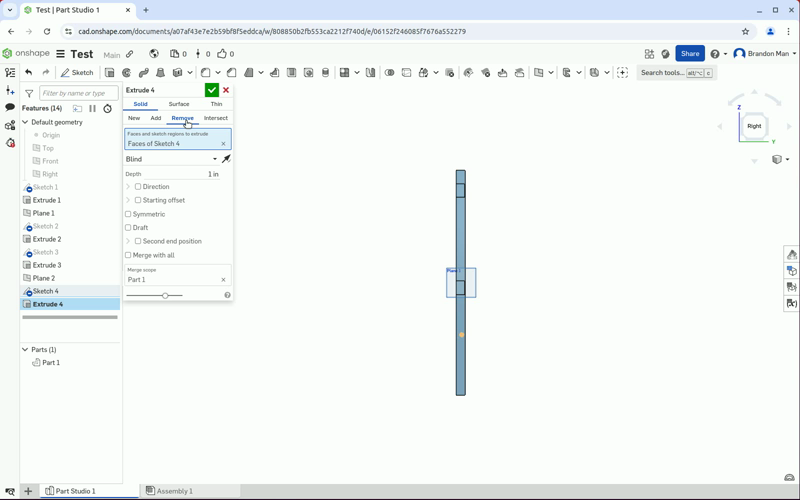
key(tab, 4)
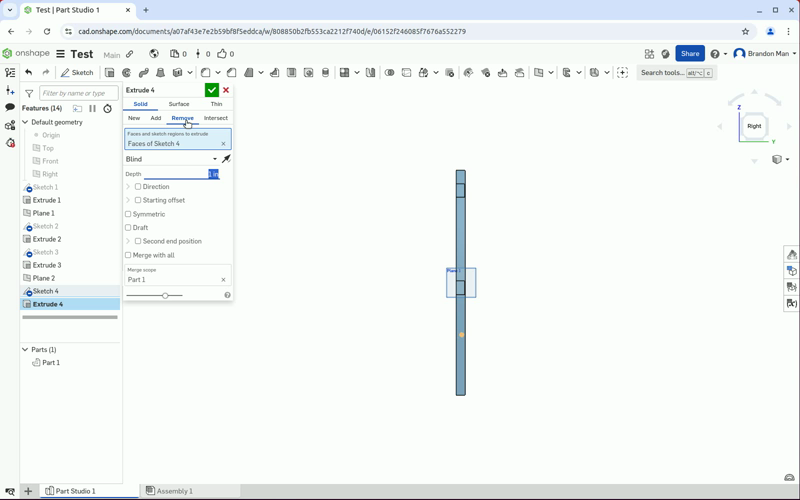
text(0.481)
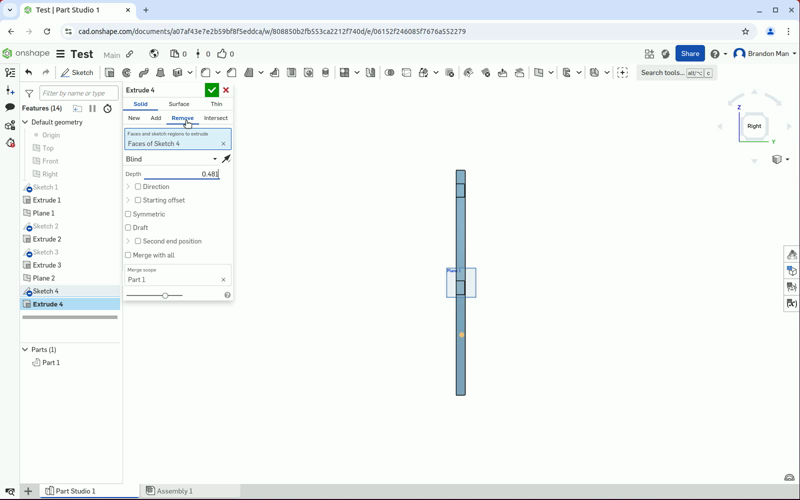
key(tab, 6)
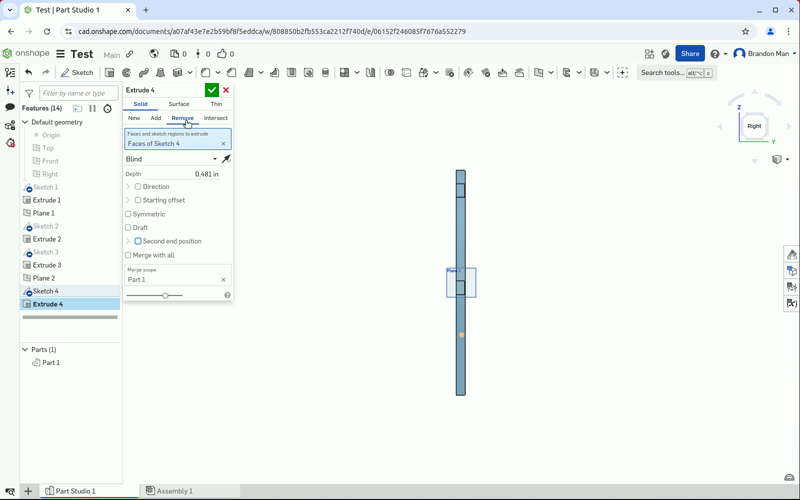
key(space)
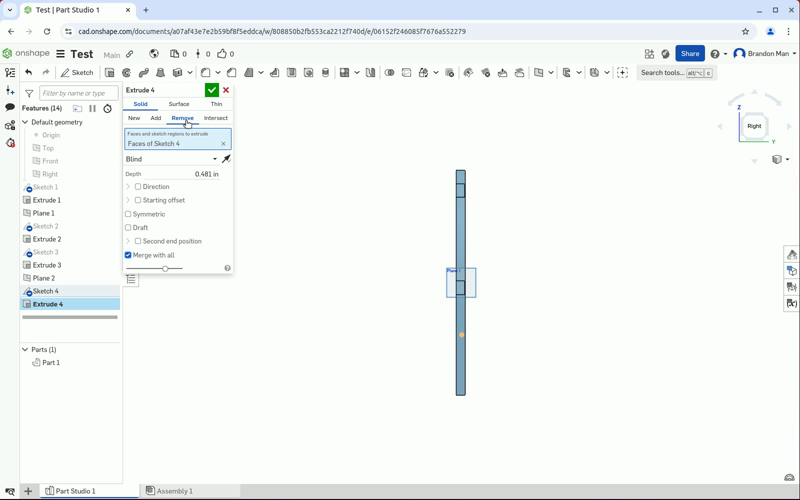
key(enter)
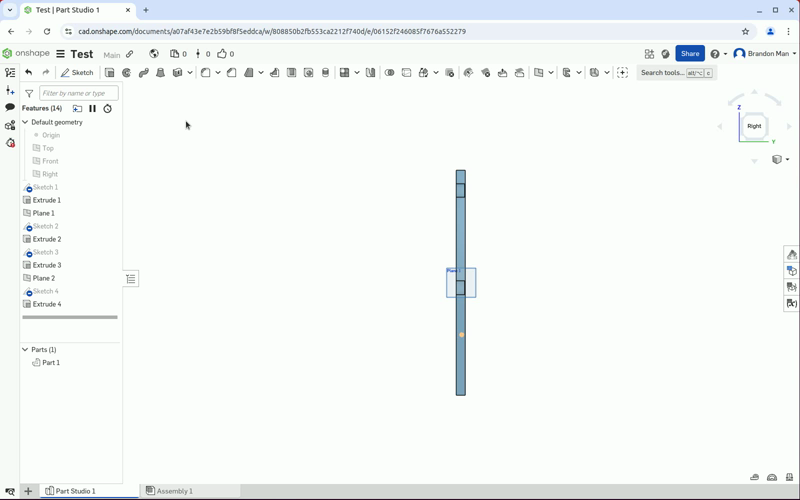
key(shift+h)
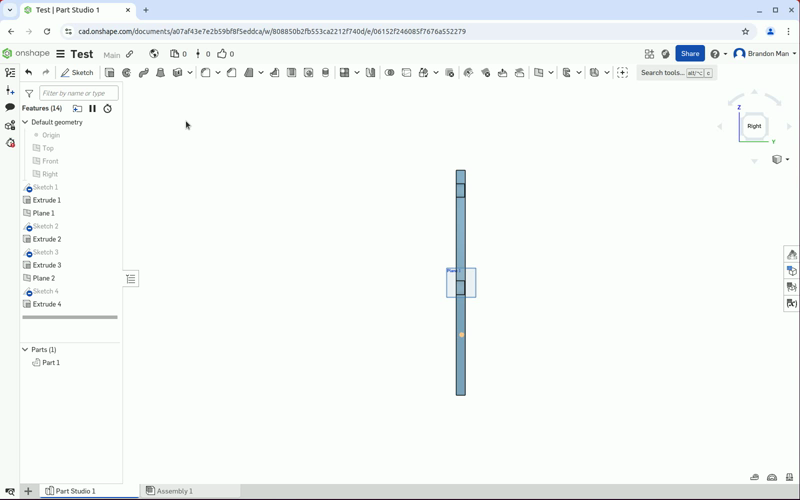
key(shift+h)
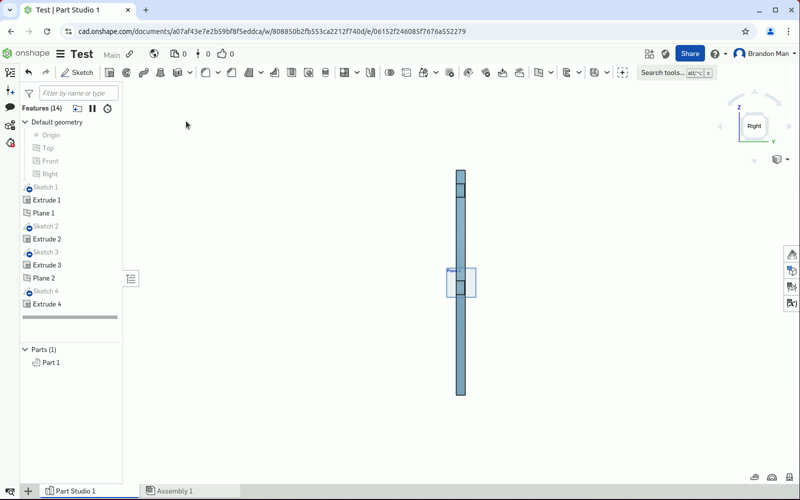
mouse_move(73, 189)
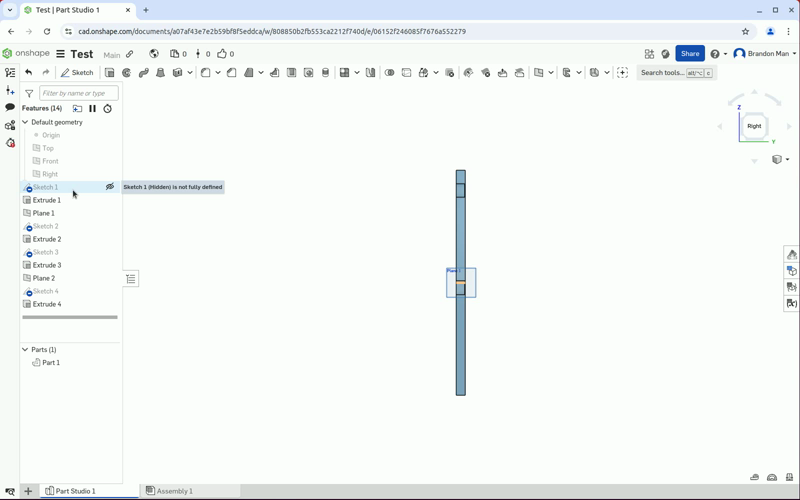
click(73, 189)
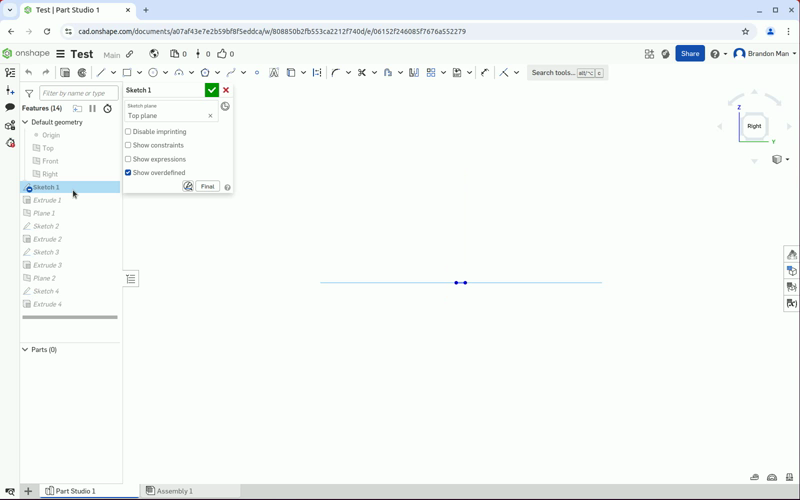
mouse_move(229, 92)
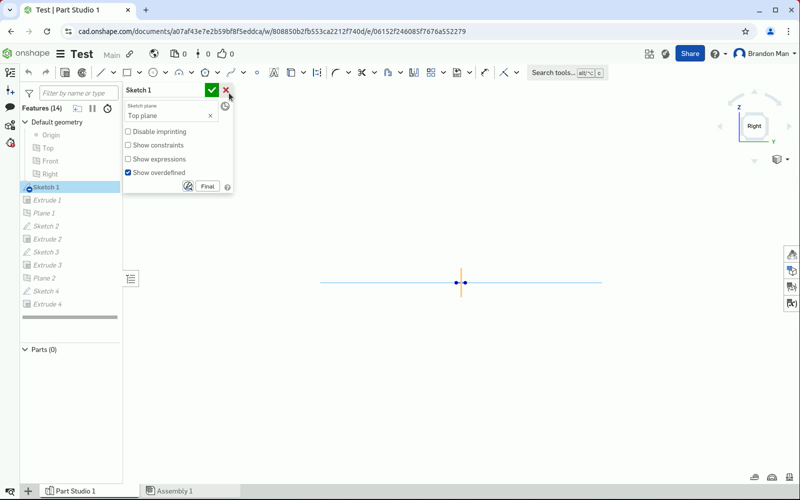
click(229, 92)
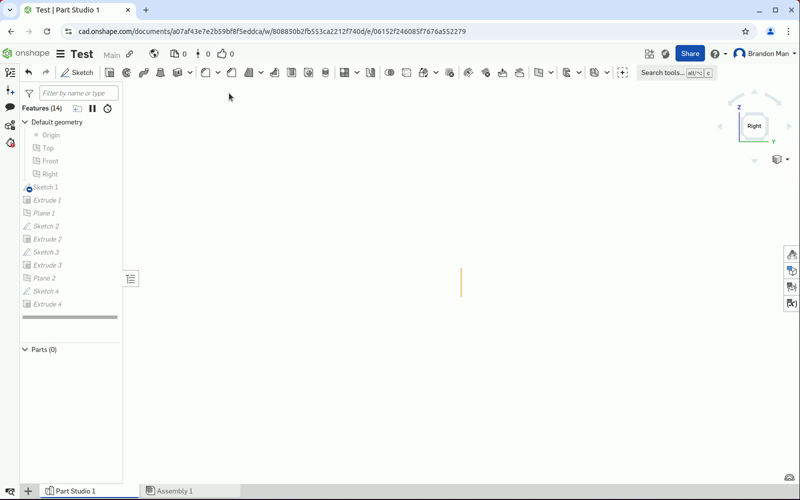
key(shift+s)
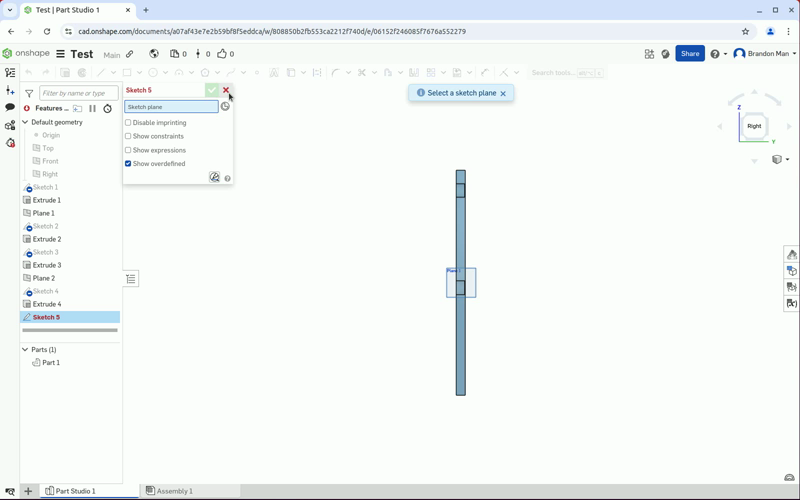
mouse_move(73, 280)
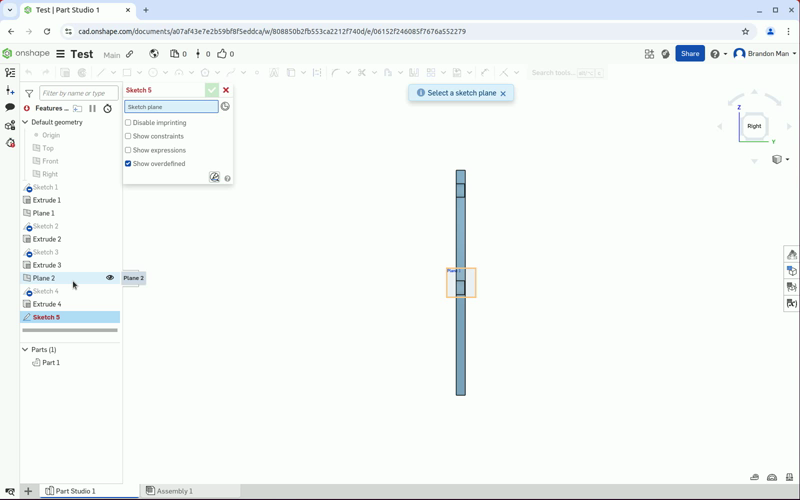
click(73, 280)
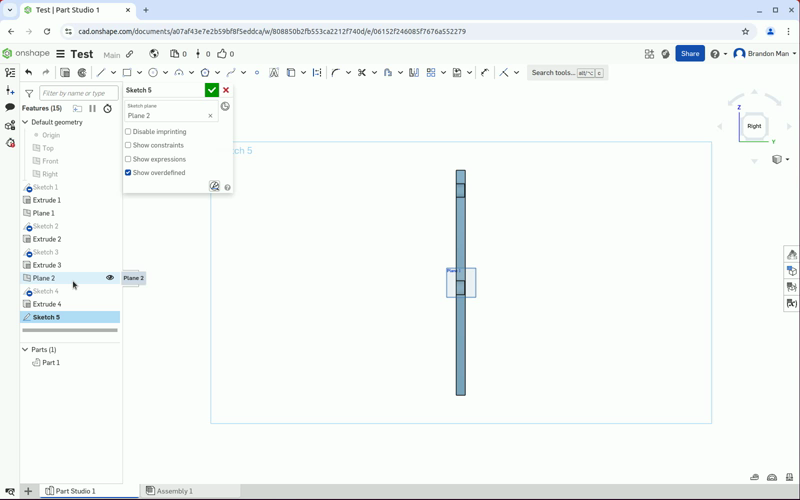
mouse_move(73, 352)
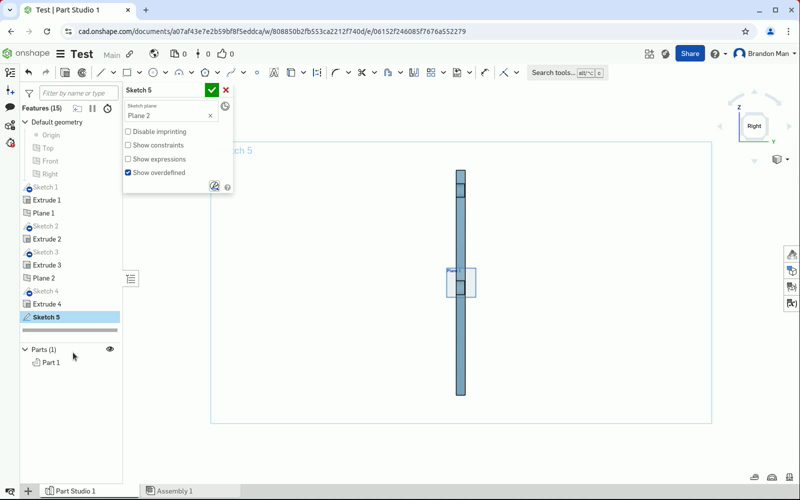
key(y)
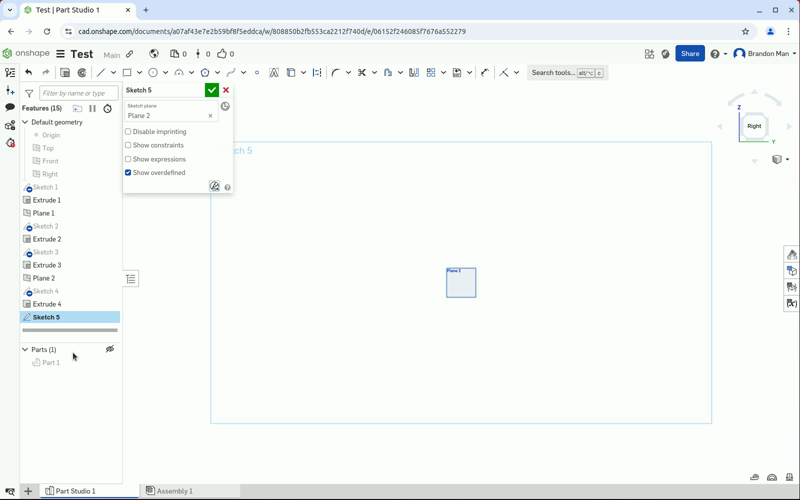
key(c)
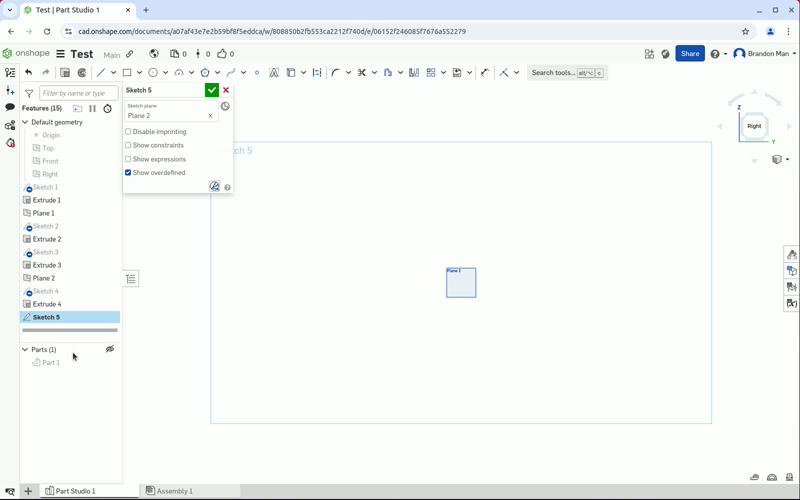
key_down(shift)
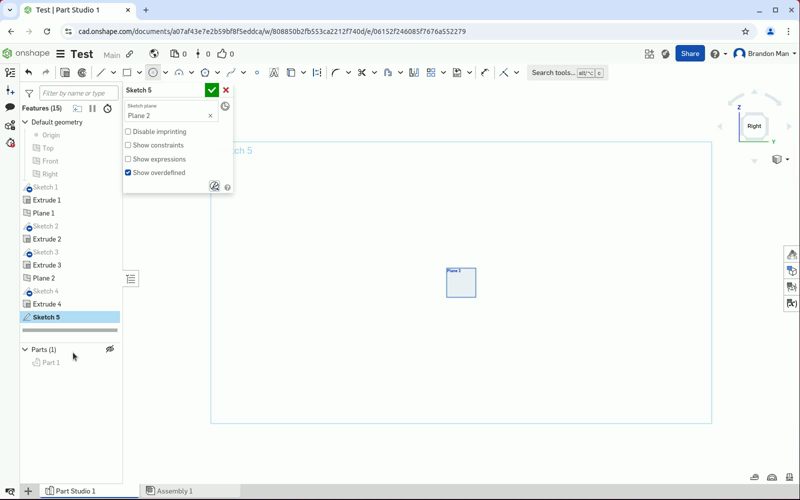
mouse_move(461, 243)
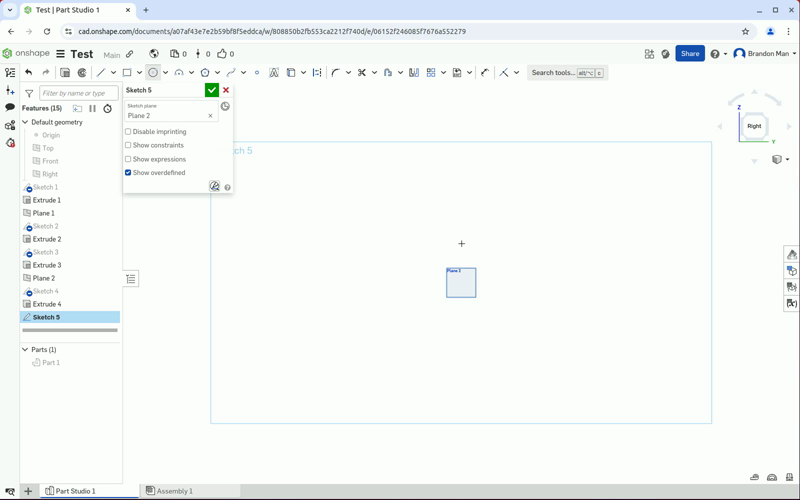
click(461, 243)
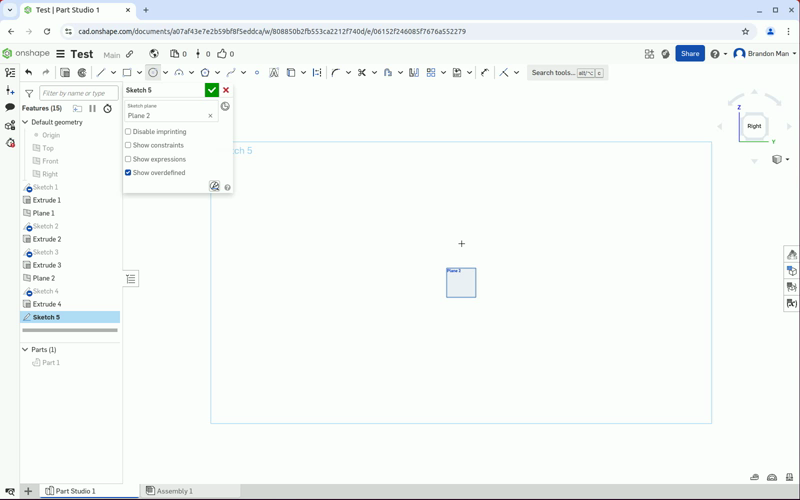
key_up(shift)
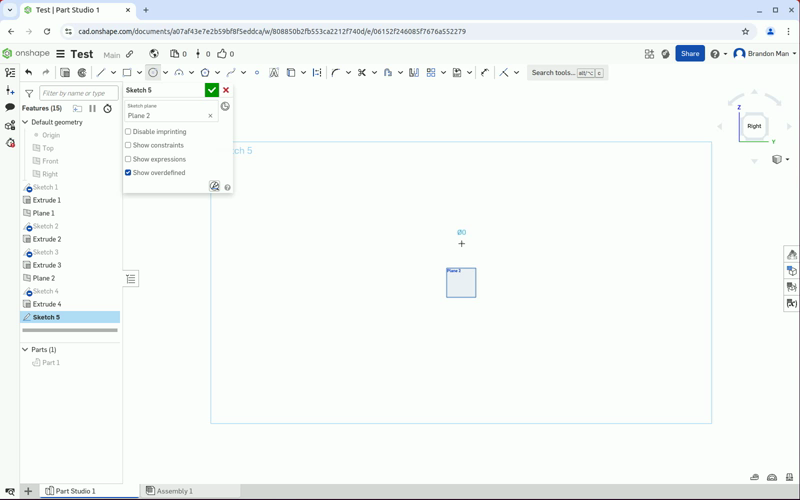
mouse_move(463, 243)
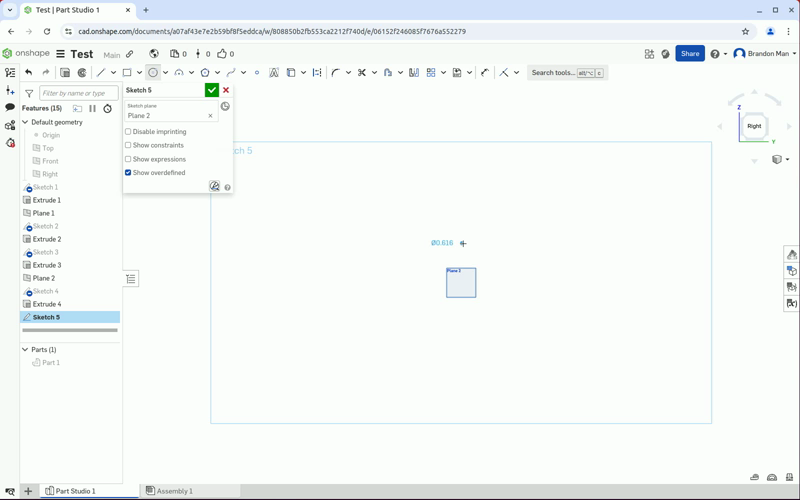
scroll(6)
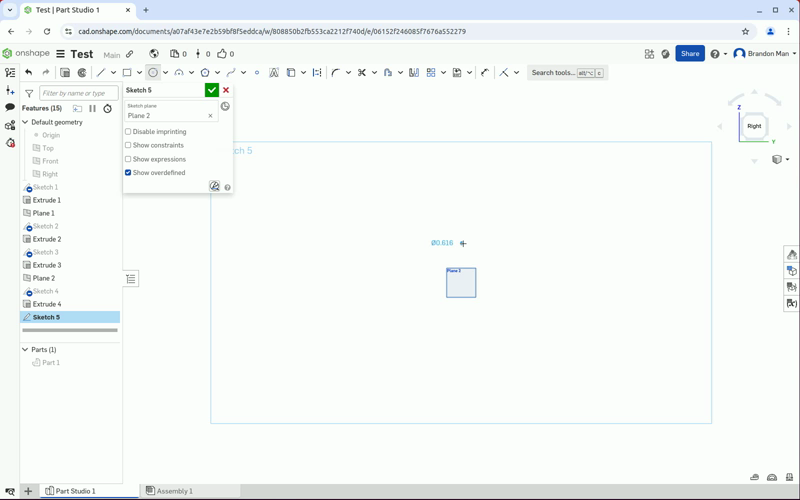
scroll(6)
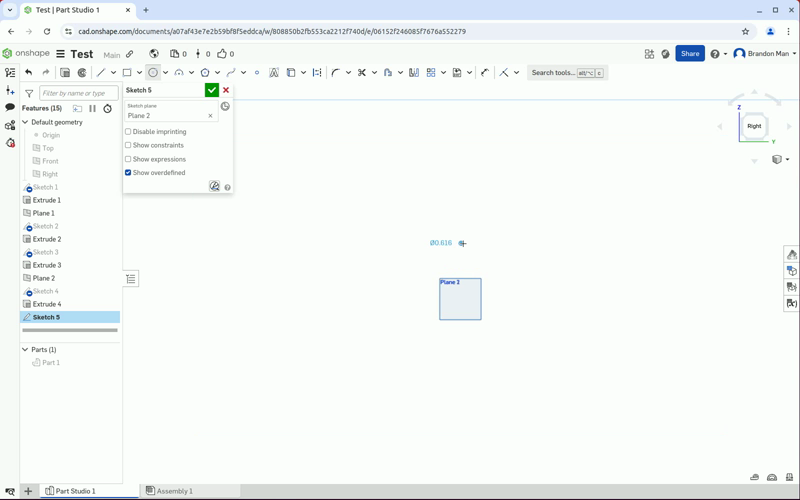
scroll(6)
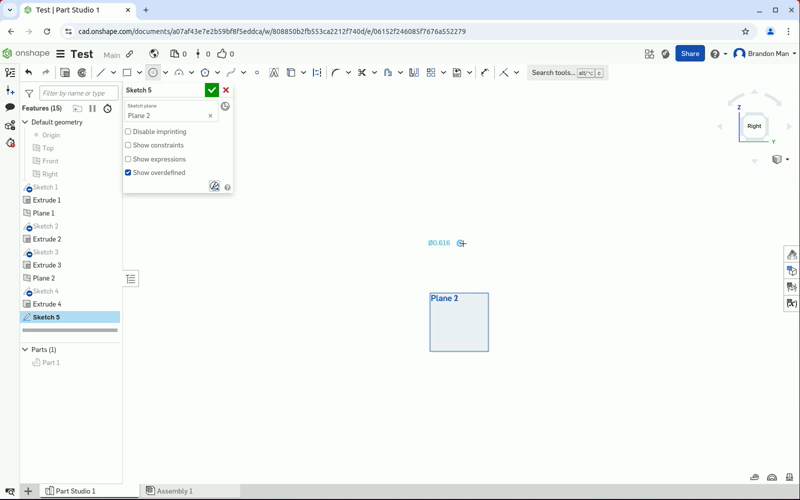
scroll(6)
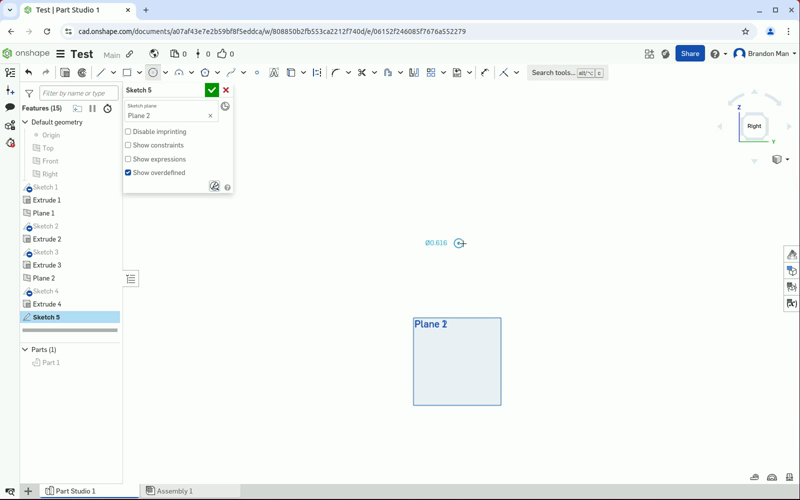
scroll(6)
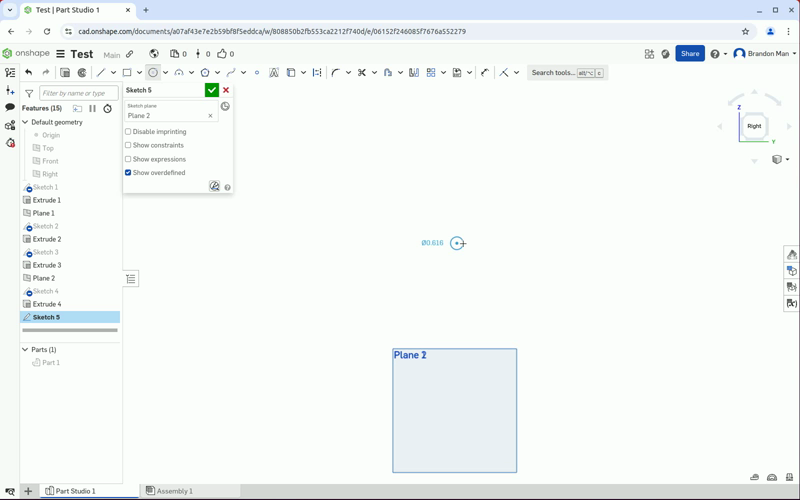
scroll(6)
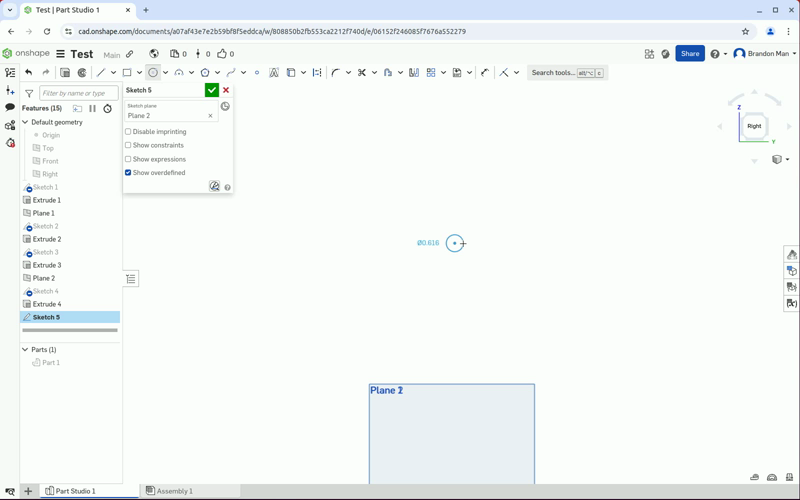
scroll(6)
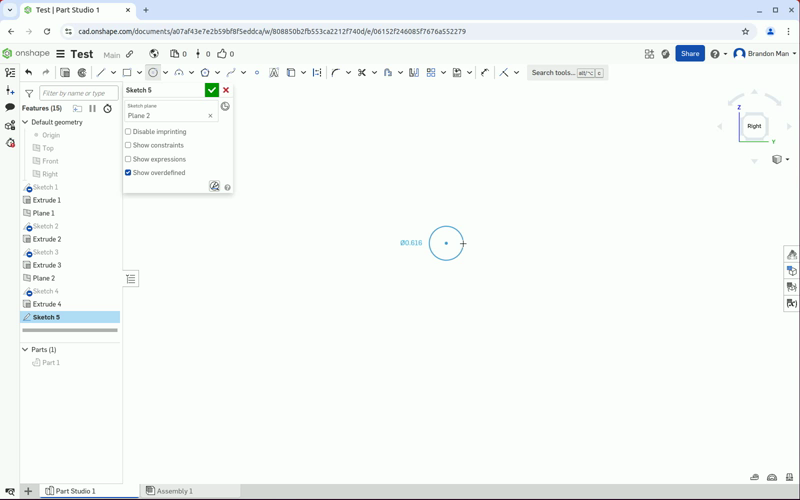
click(463, 243)
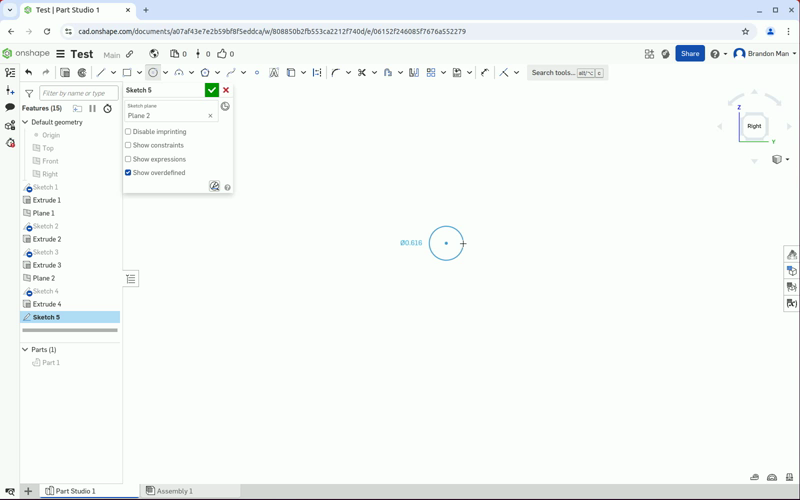
scroll(-6)
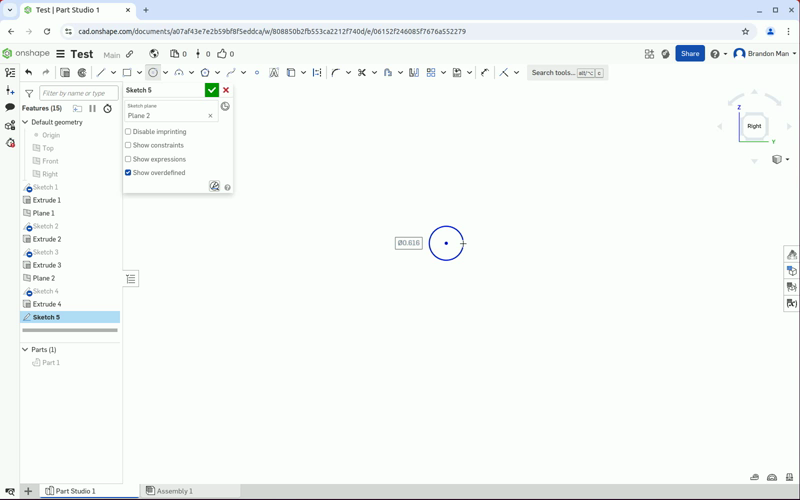
scroll(-6)
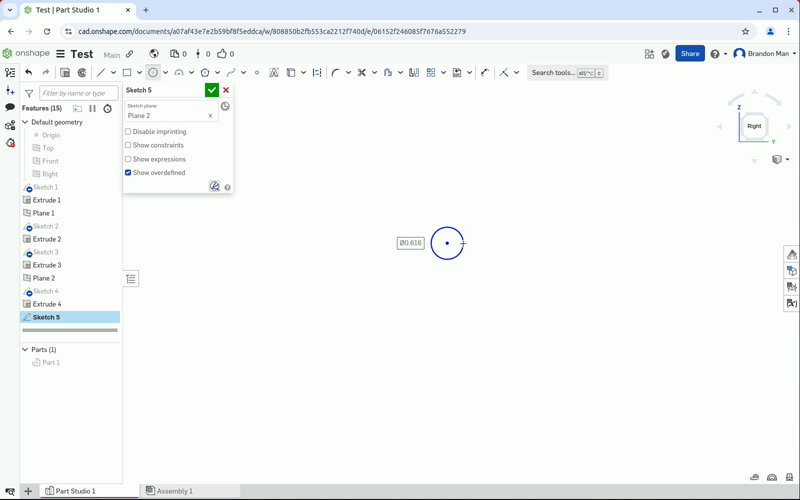
scroll(-6)
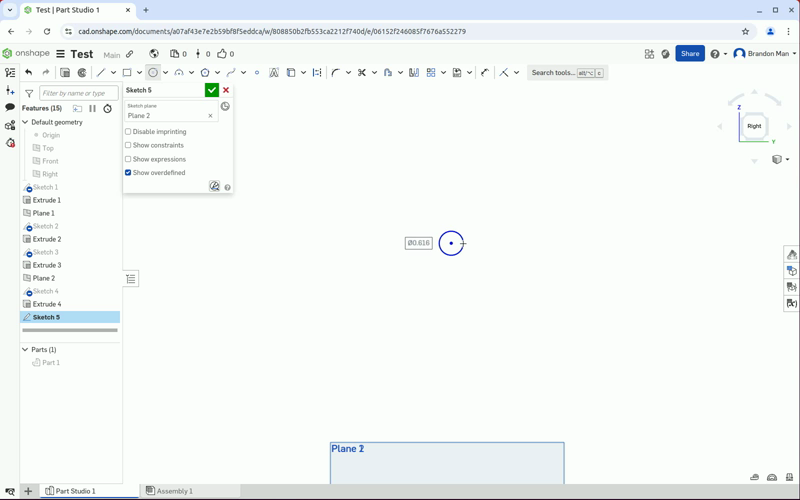
scroll(-6)
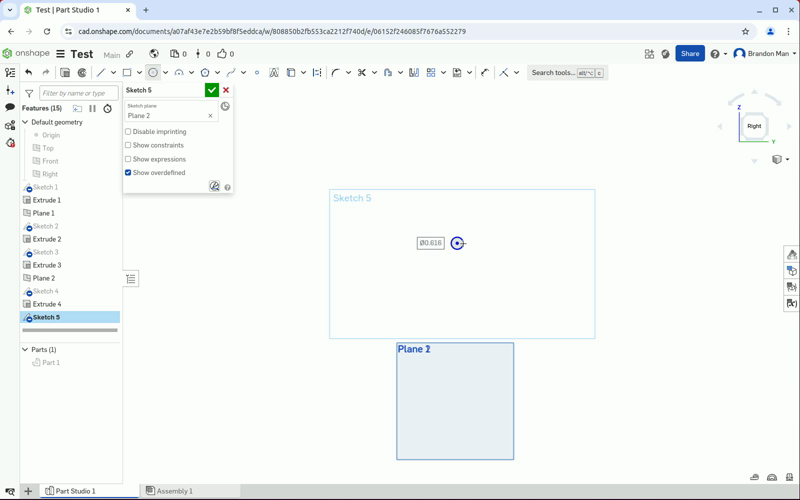
scroll(-6)
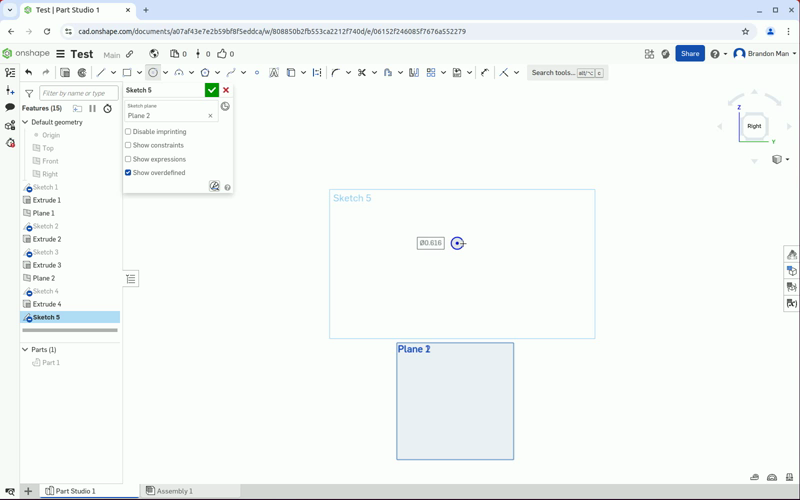
scroll(-6)
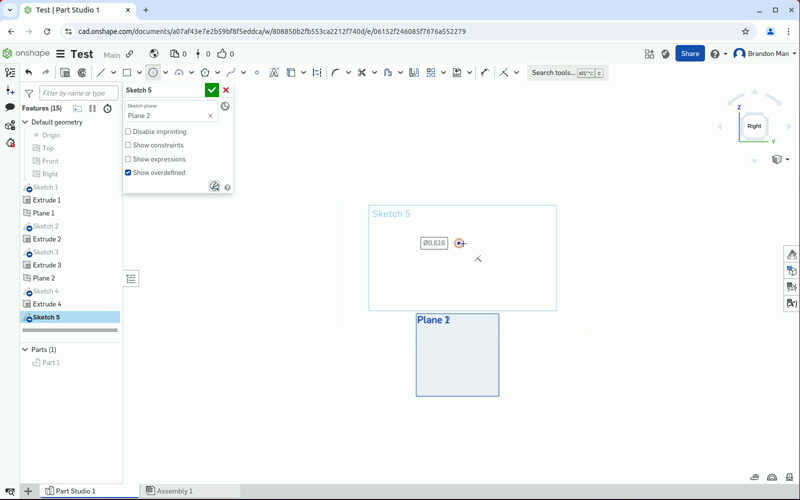
scroll(-6)
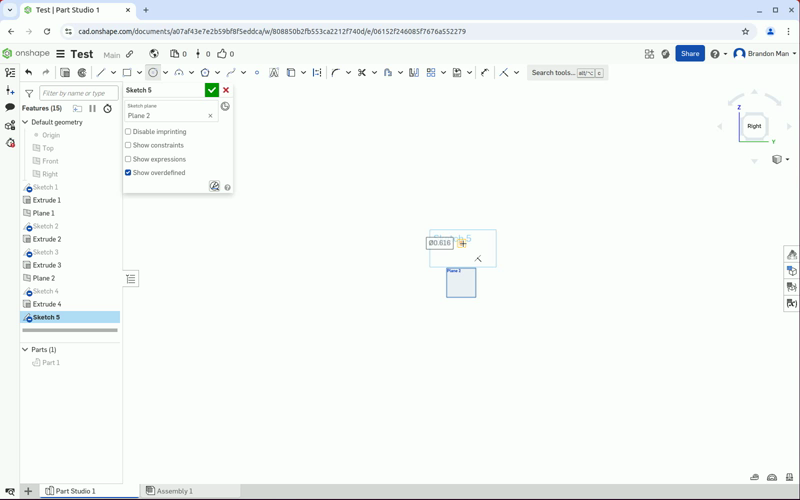
key(esc)
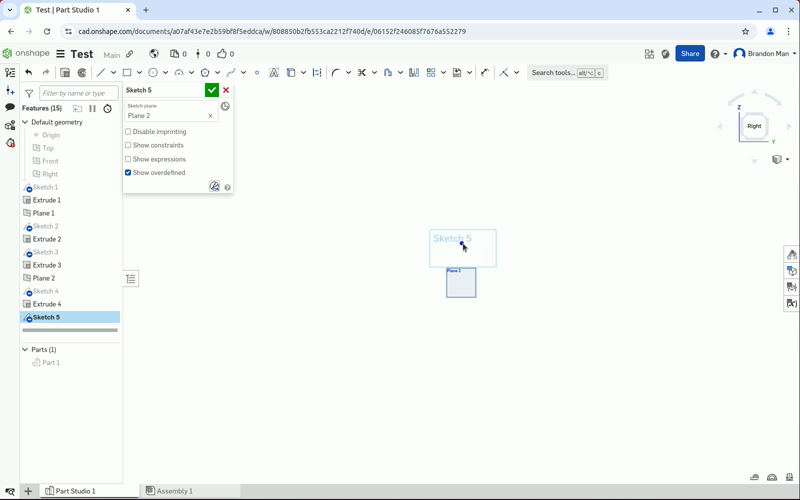
mouse_move(461, 243)
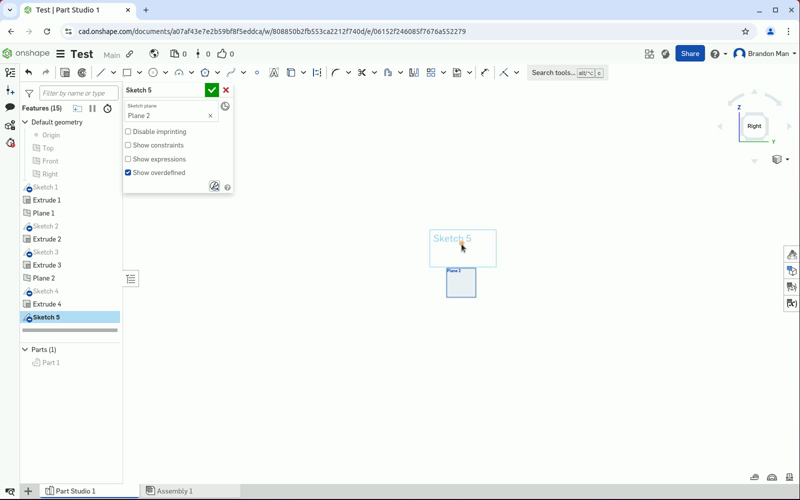
scroll(6)
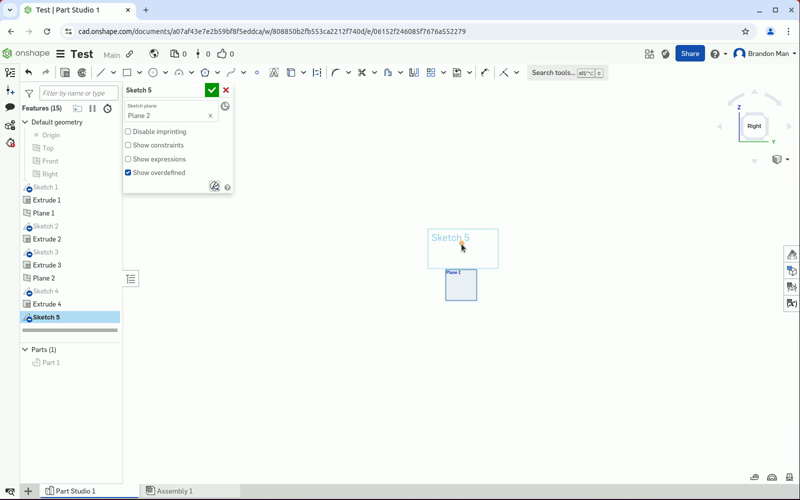
scroll(6)
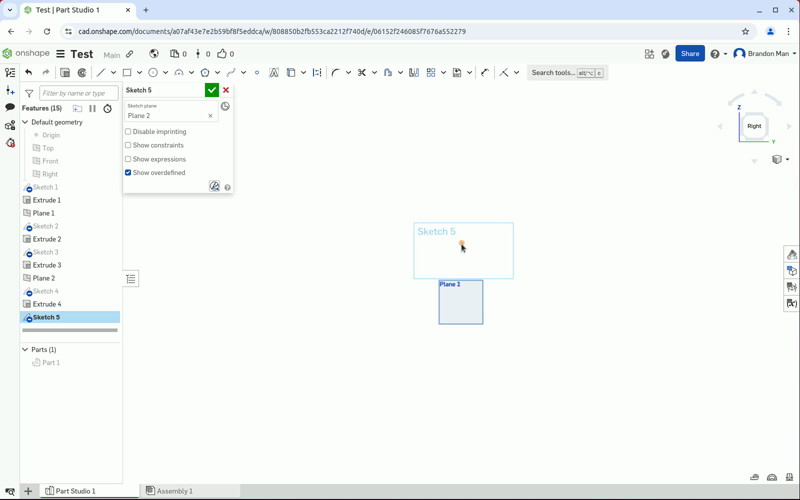
scroll(6)
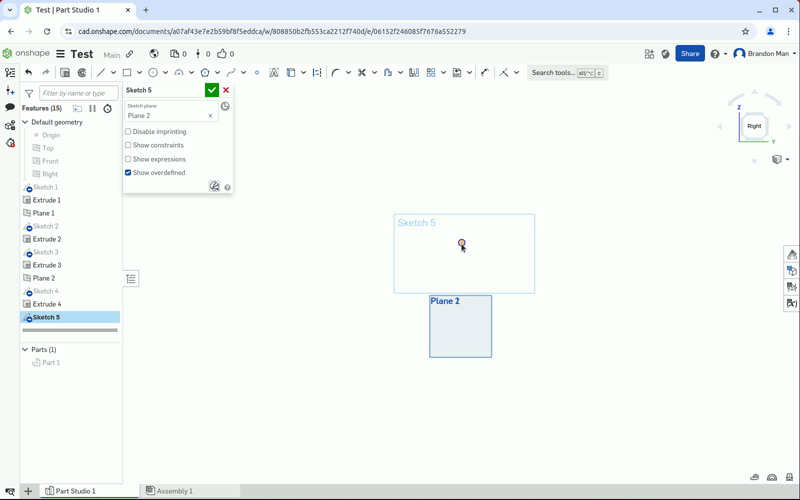
scroll(6)
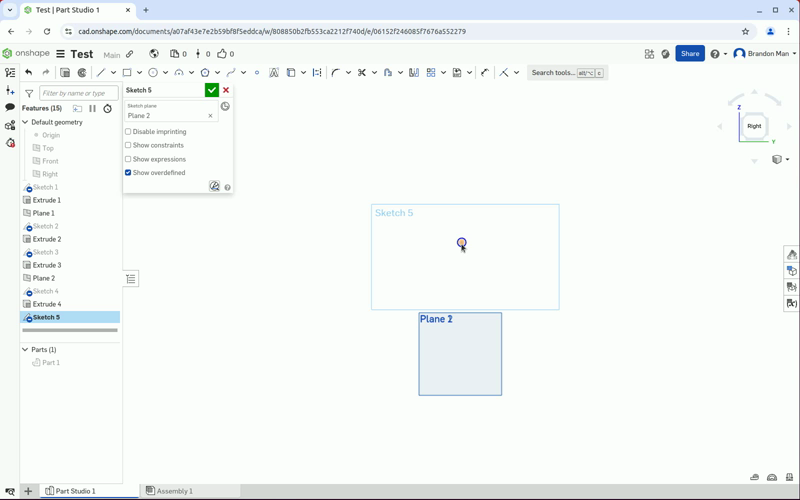
scroll(6)
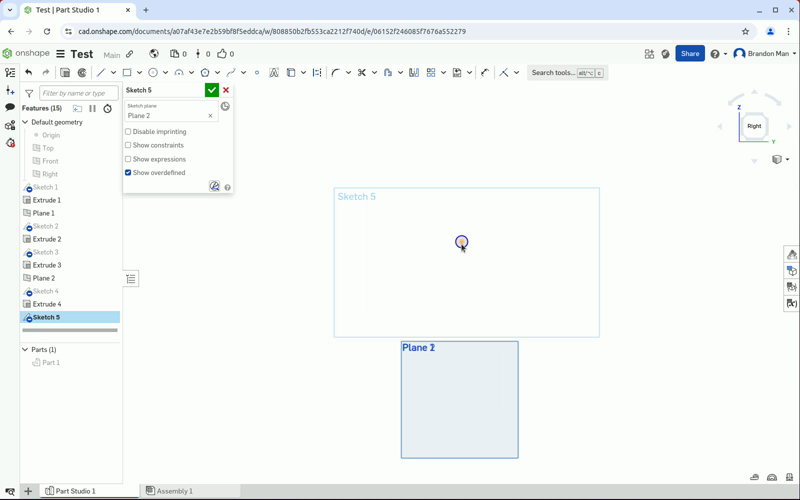
scroll(6)
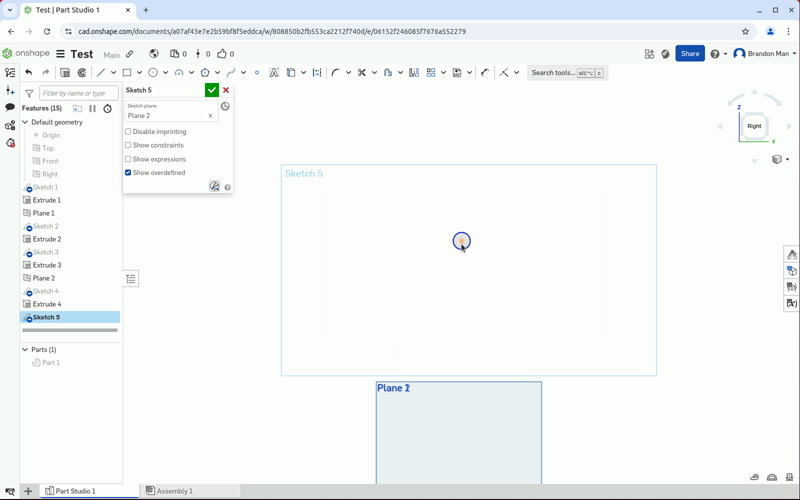
scroll(6)
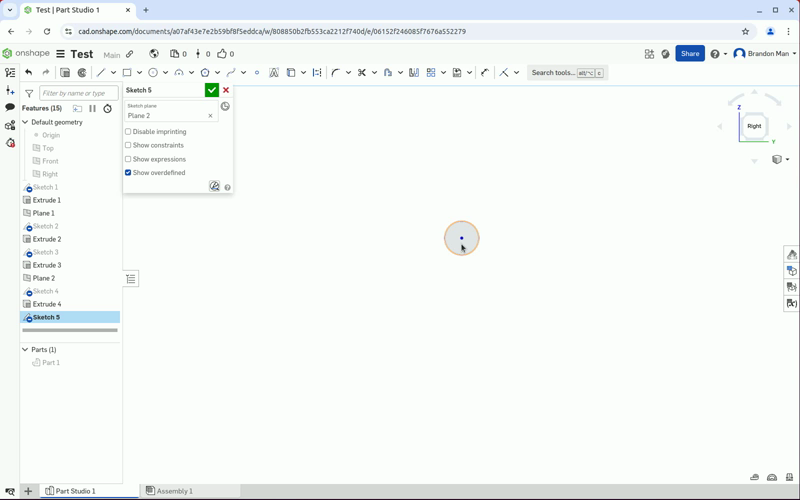
click(461, 243)
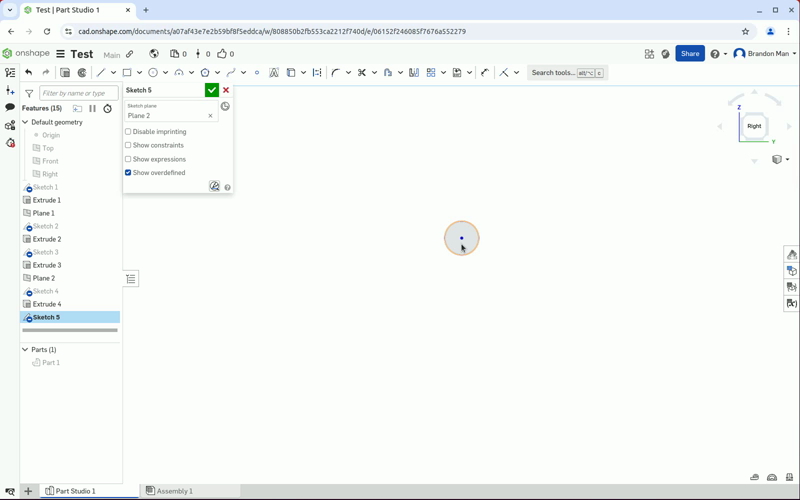
scroll(-6)
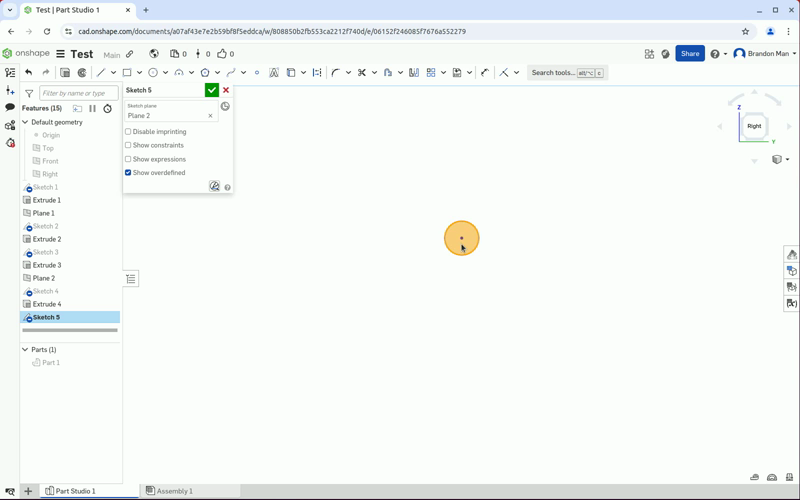
scroll(-6)
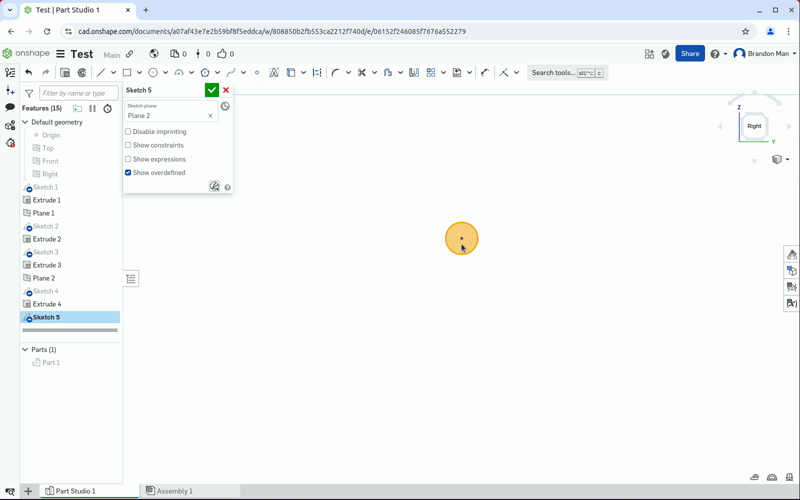
scroll(-6)
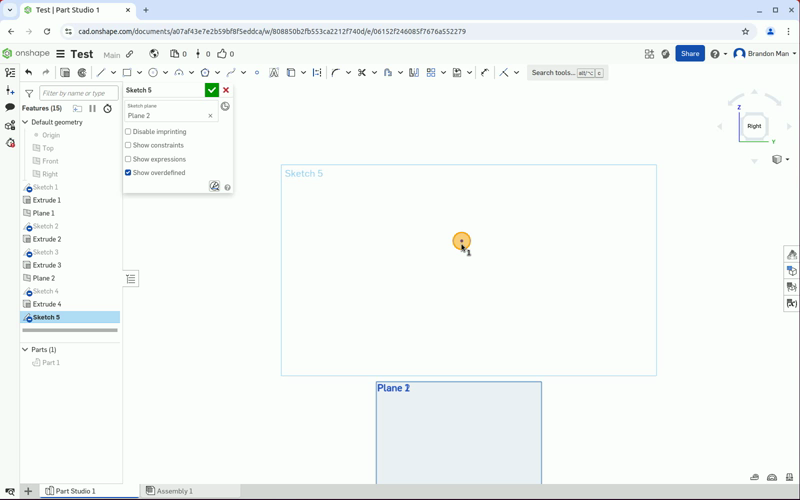
scroll(-6)
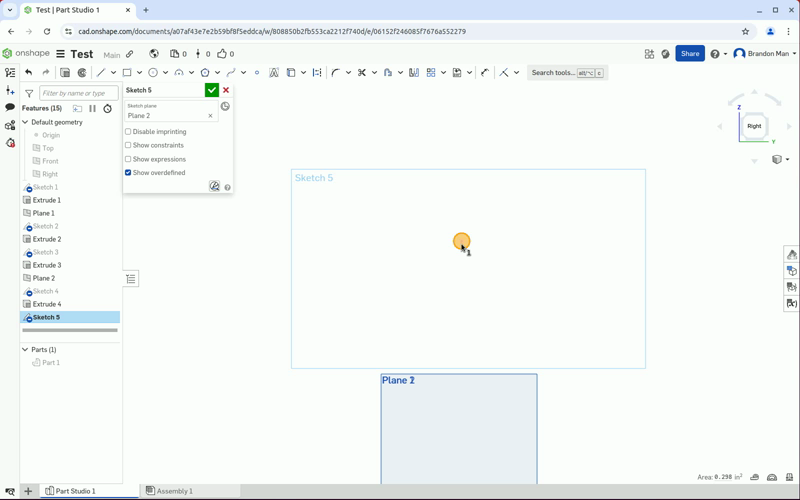
scroll(-6)
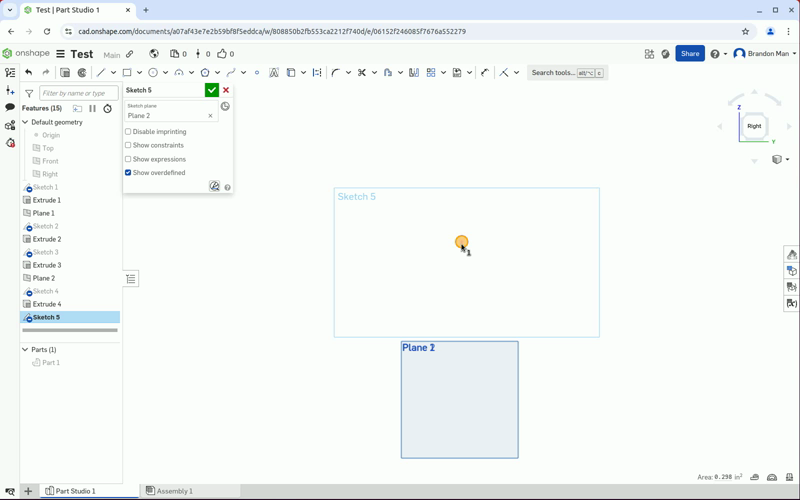
scroll(-6)
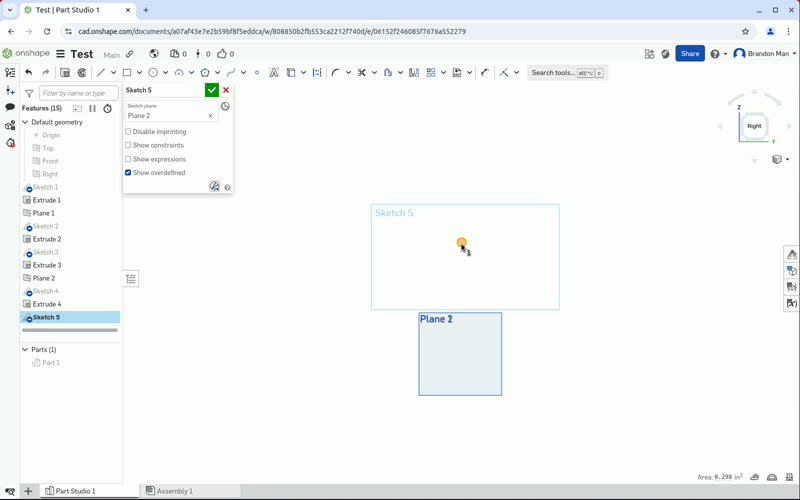
scroll(-6)
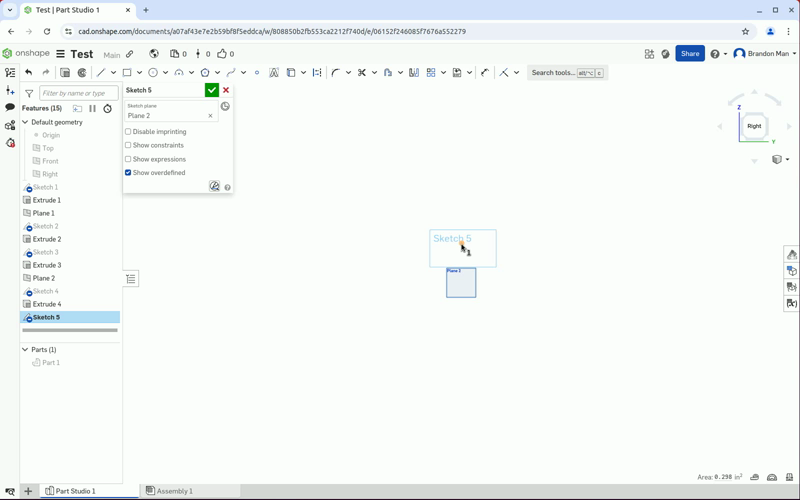
mouse_move(73, 352)
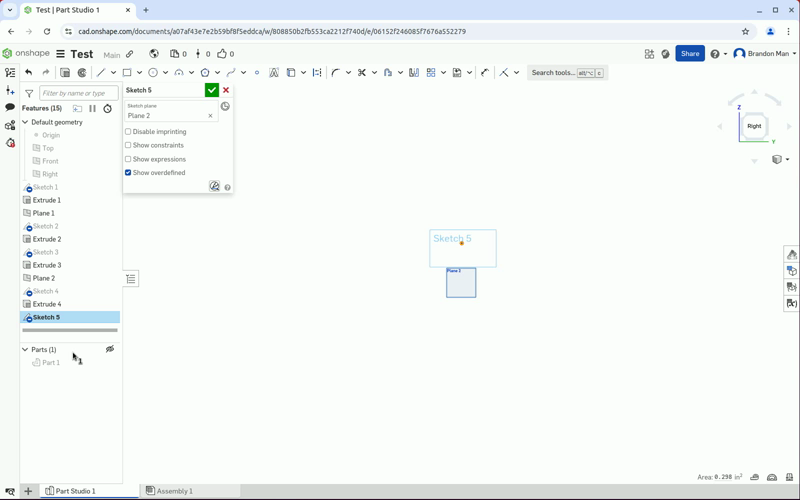
key(shift+y)
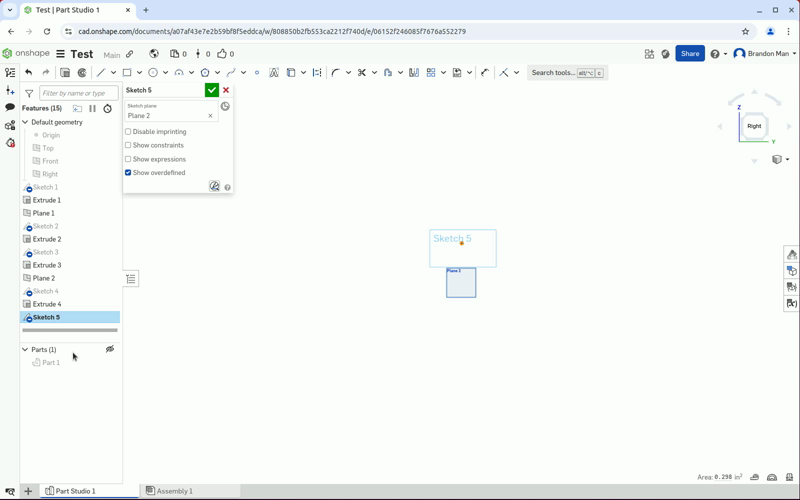
key(shift+e)
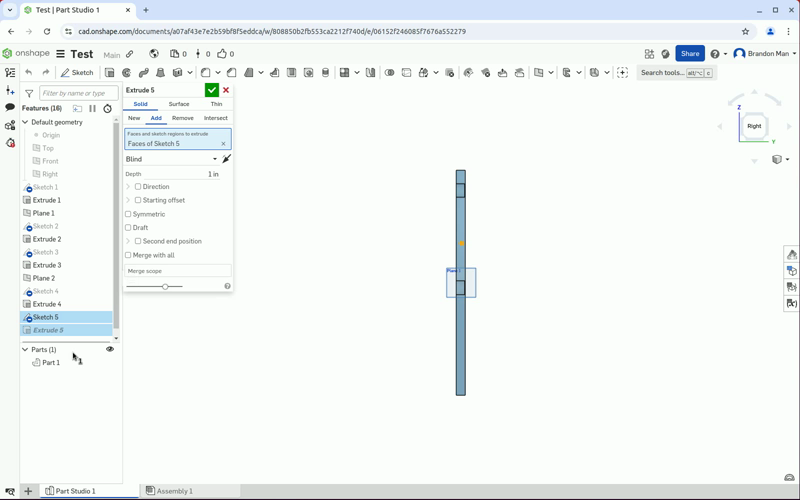
mouse_move(143, 106)
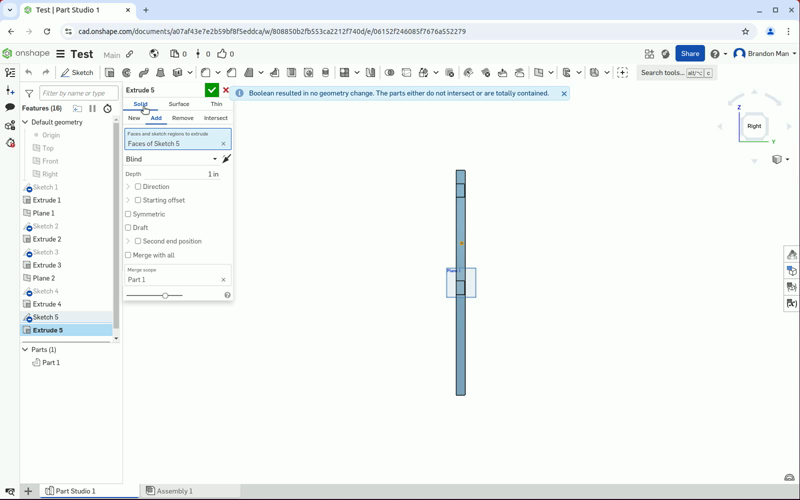
click(143, 106)
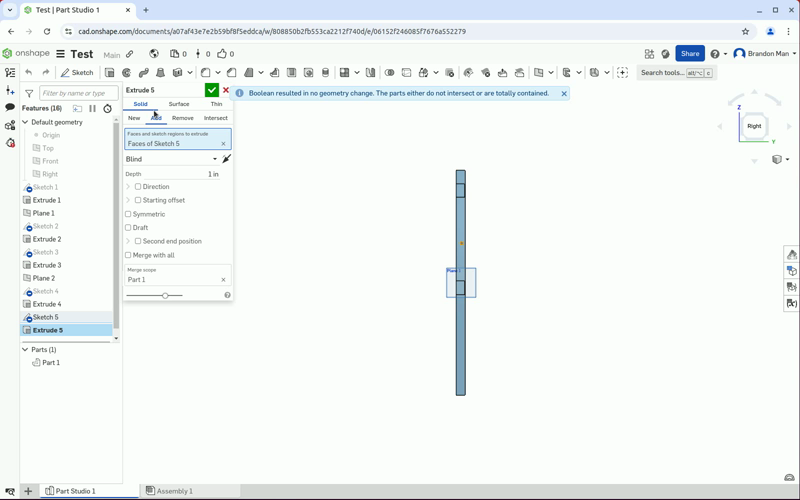
mouse_move(186, 120)
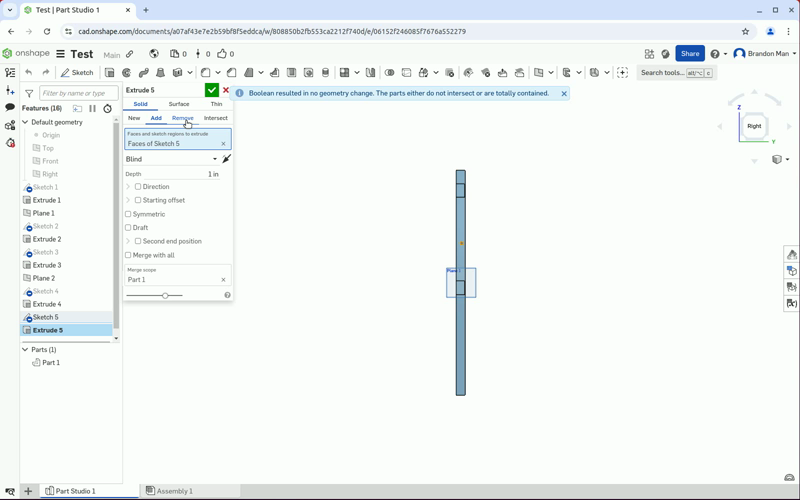
click(186, 120)
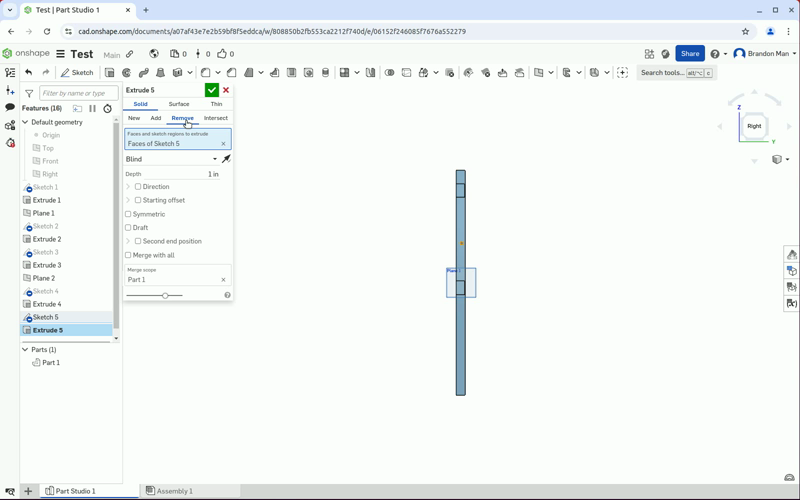
key(tab, 4)
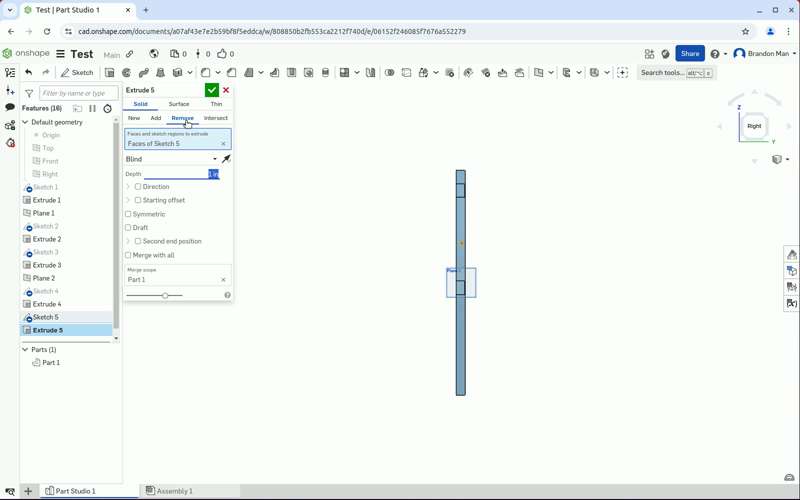
text(0.481)
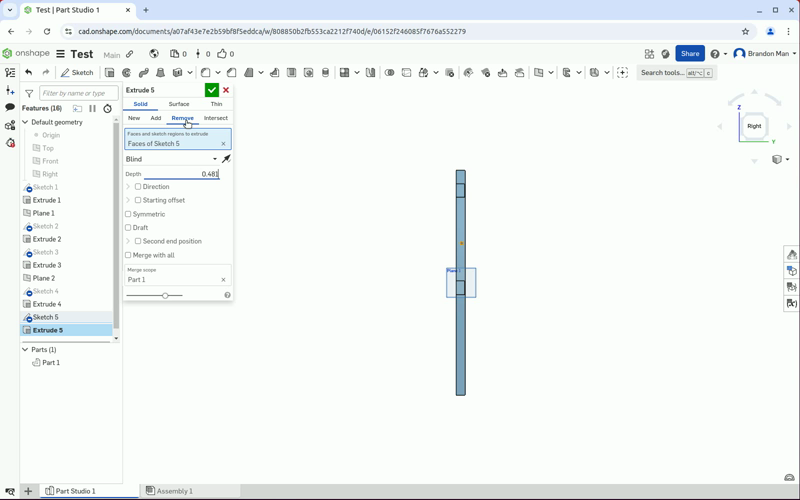
key(tab, 6)
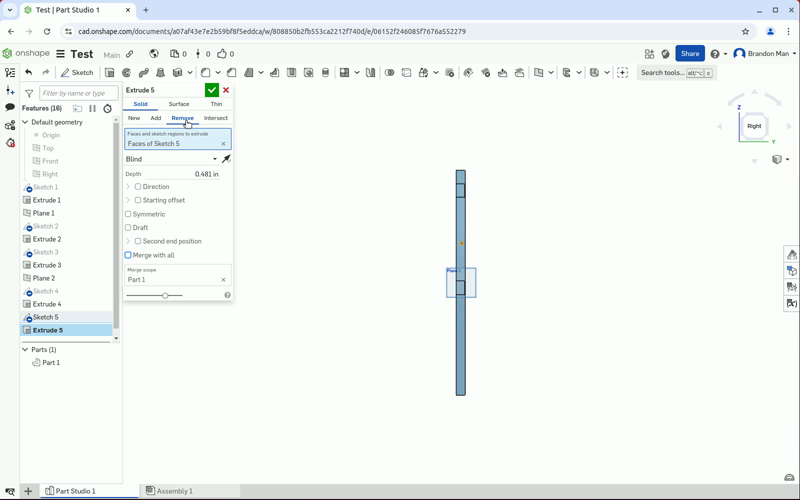
key(space)
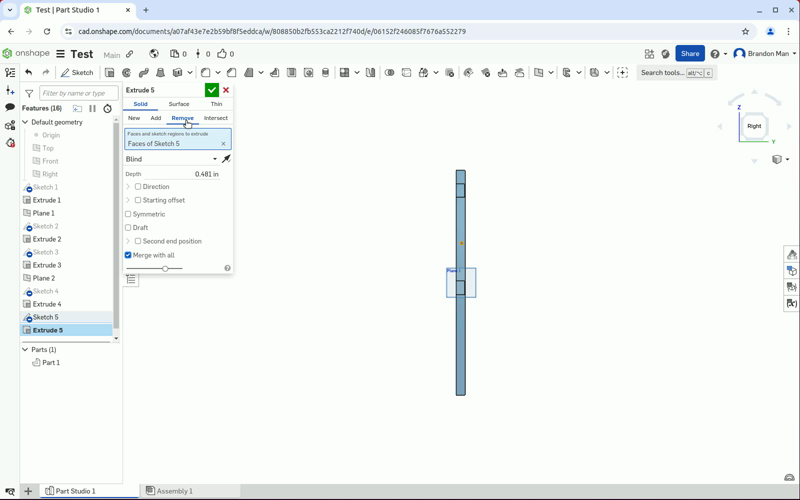
key(enter)
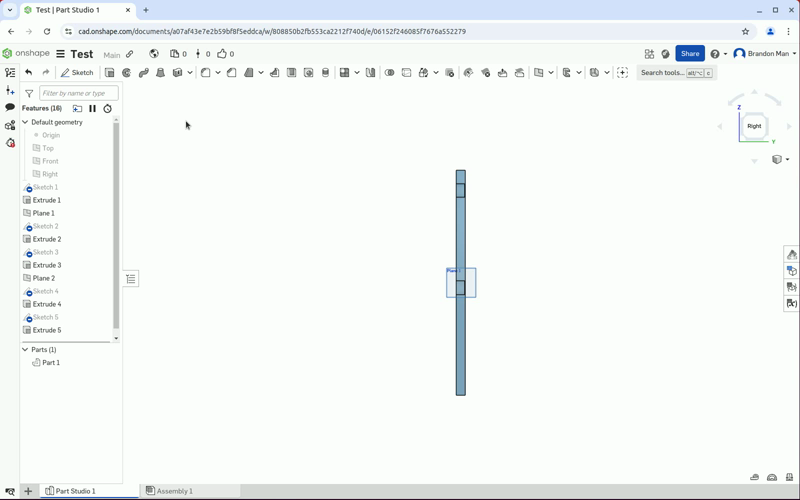
key(shift+h)
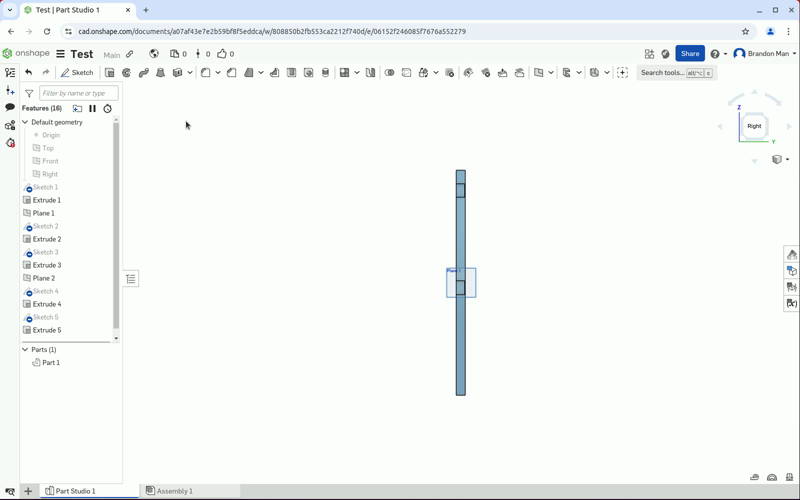
key(shift+h)
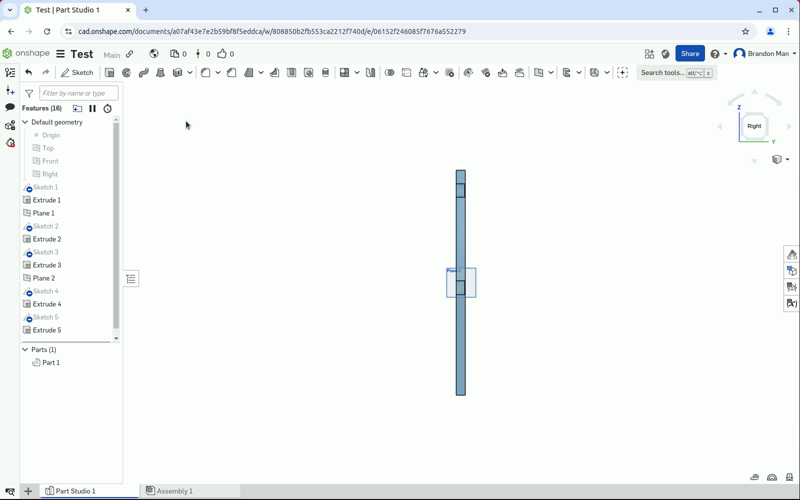
mouse_move(69, 189)
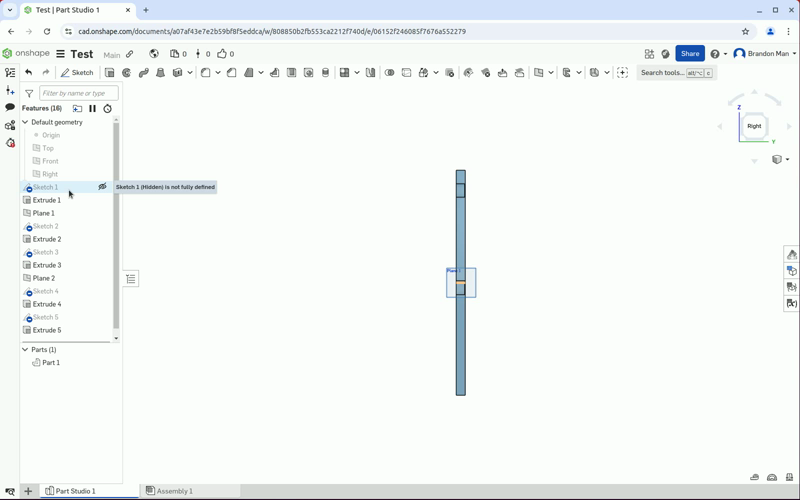
click(69, 189)
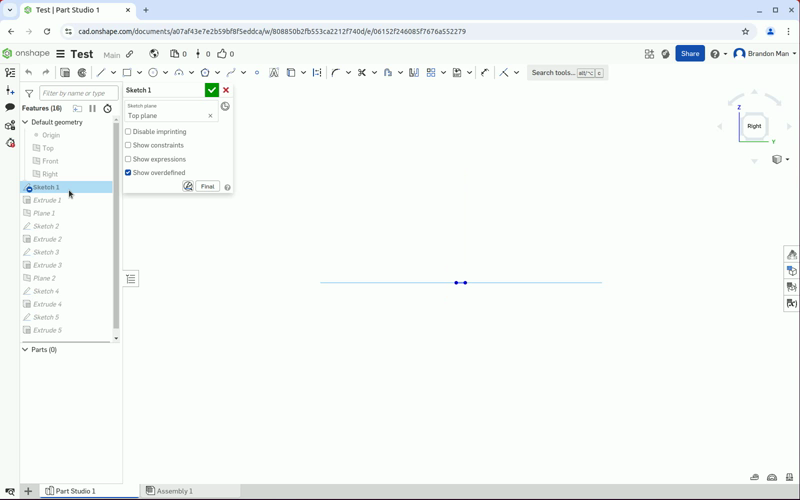
mouse_move(229, 92)
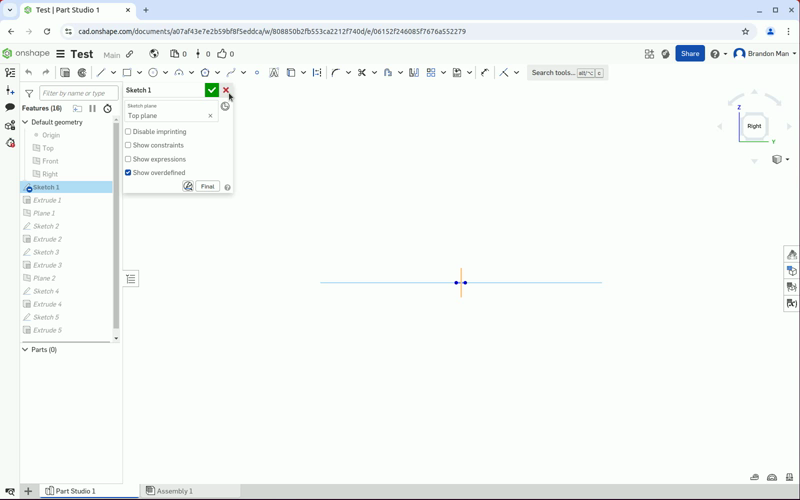
click(229, 92)
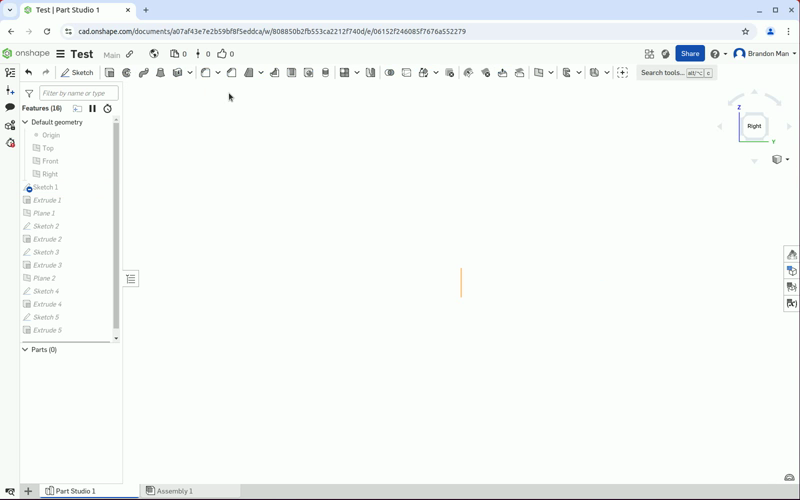
key(shift+s)
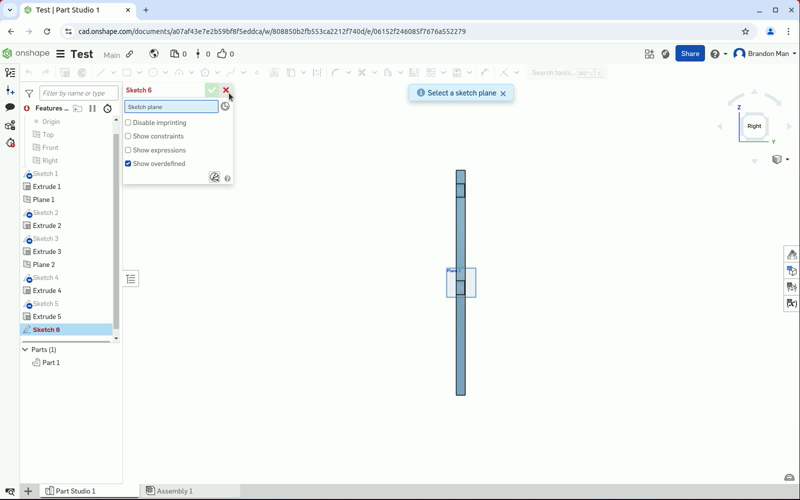
mouse_move(69, 267)
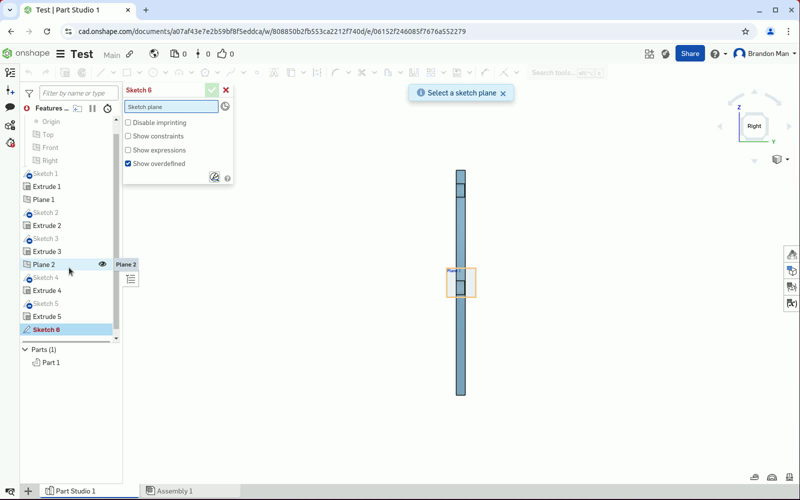
click(69, 267)
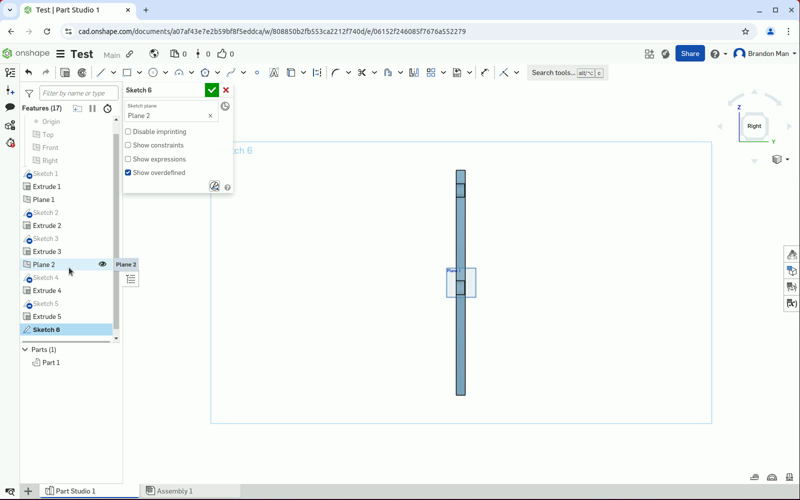
mouse_move(73, 352)
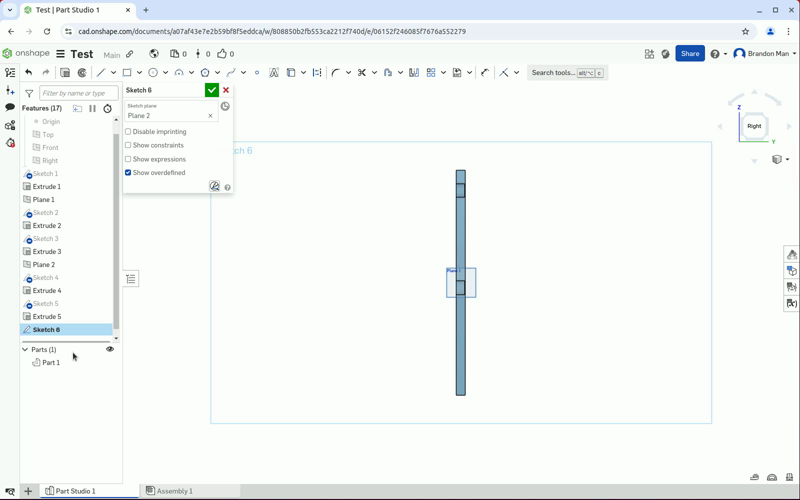
key(y)
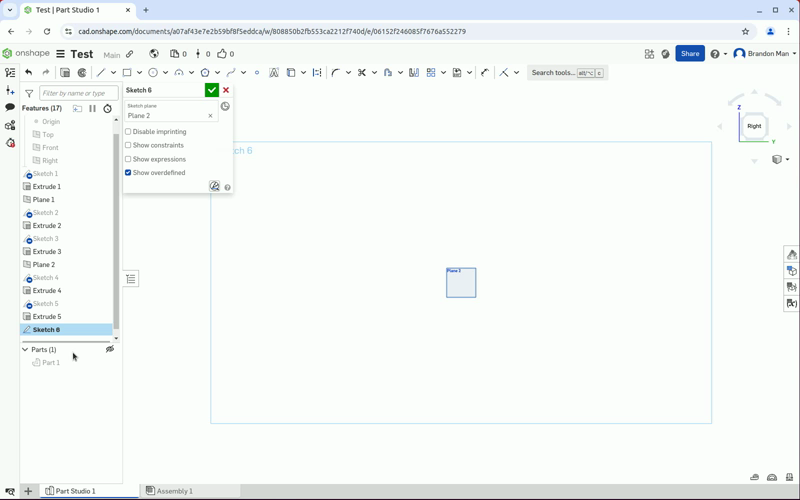
key(c)
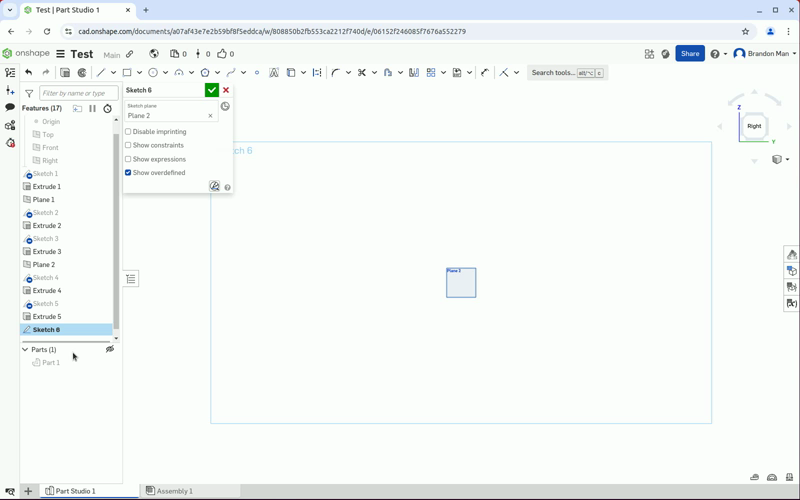
key_down(shift)
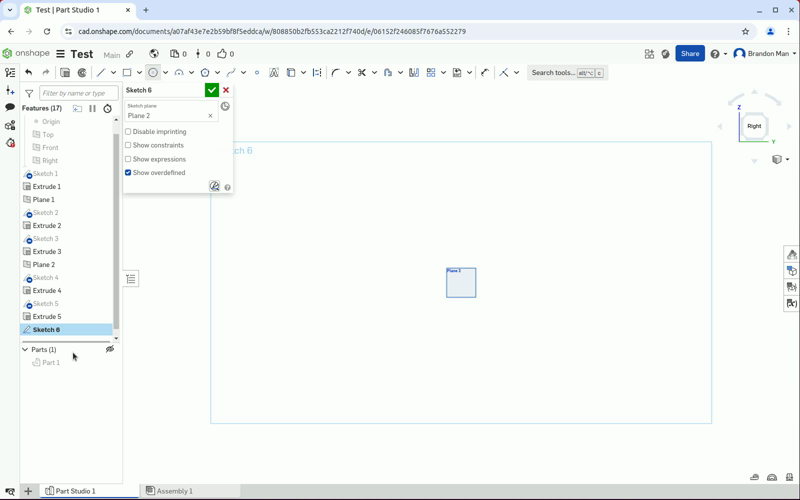
mouse_move(461, 177)
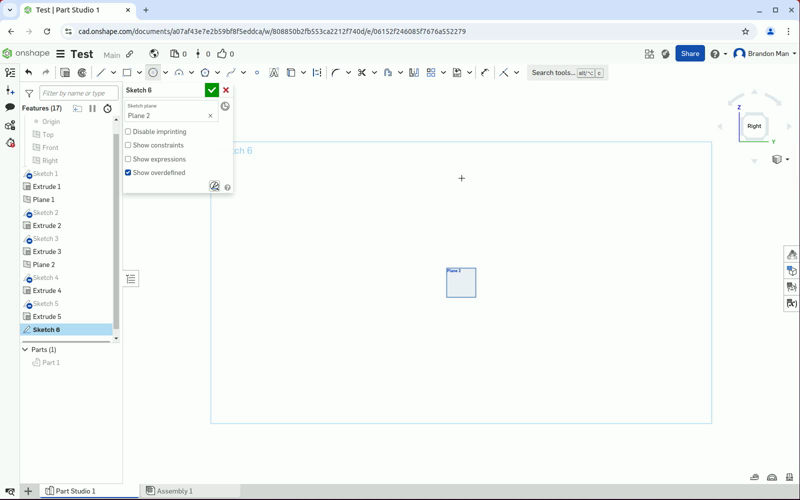
click(461, 177)
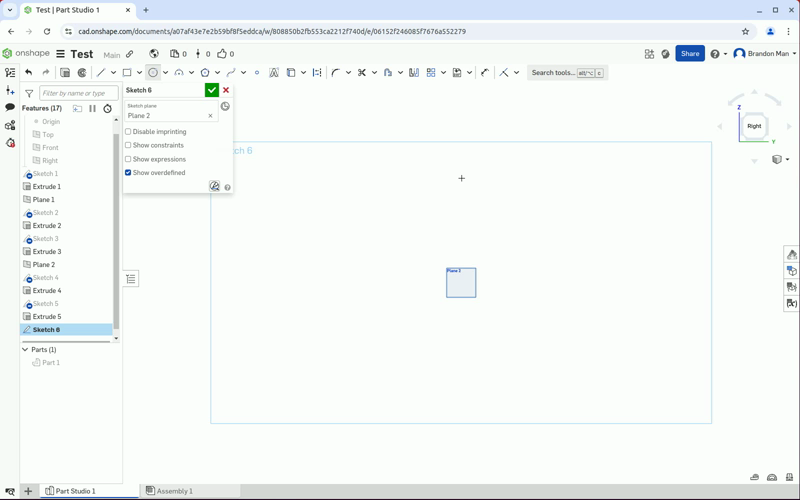
key_up(shift)
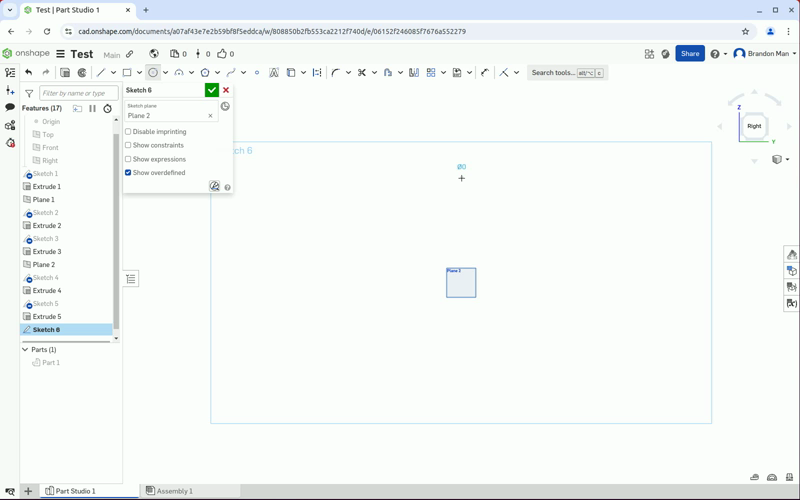
mouse_move(463, 177)
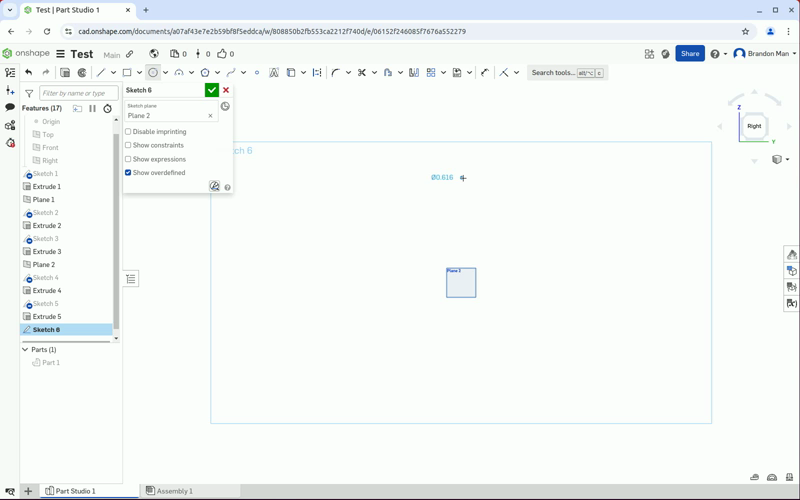
scroll(6)
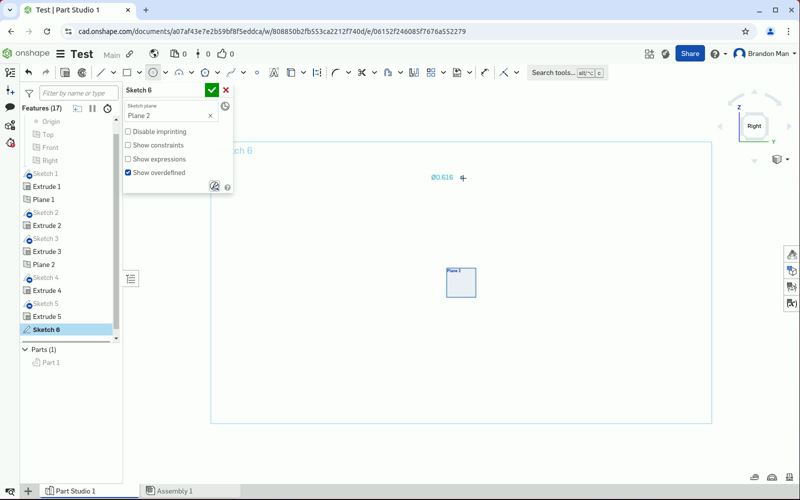
scroll(6)
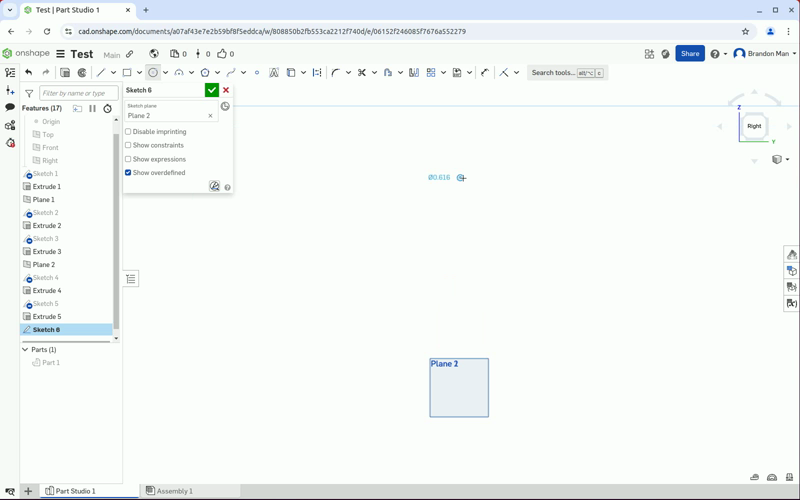
scroll(6)
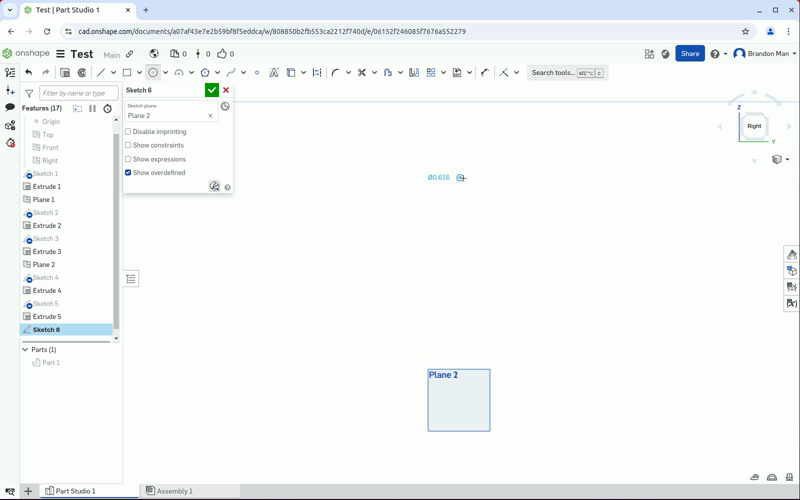
scroll(6)
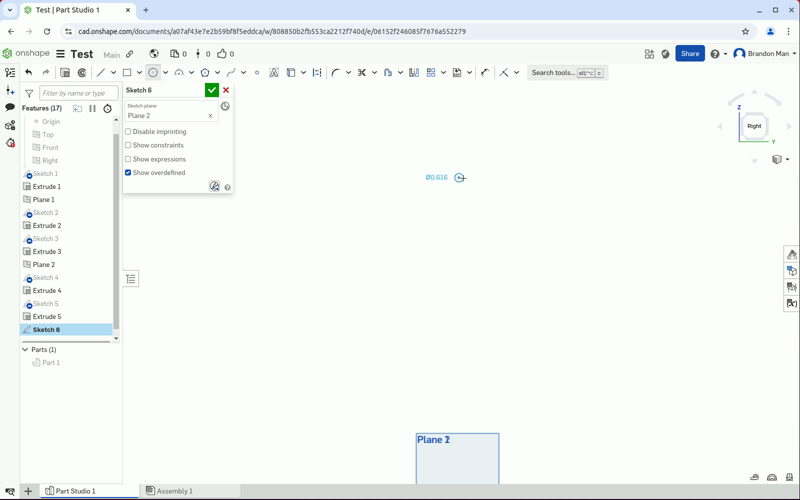
scroll(6)
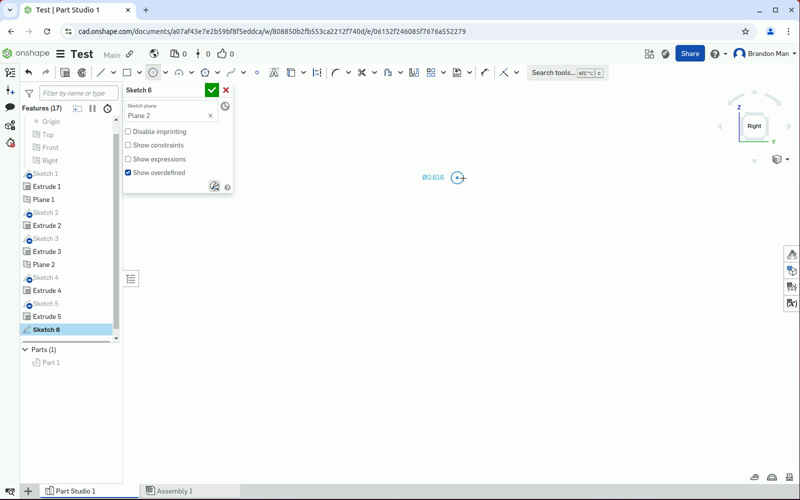
scroll(6)
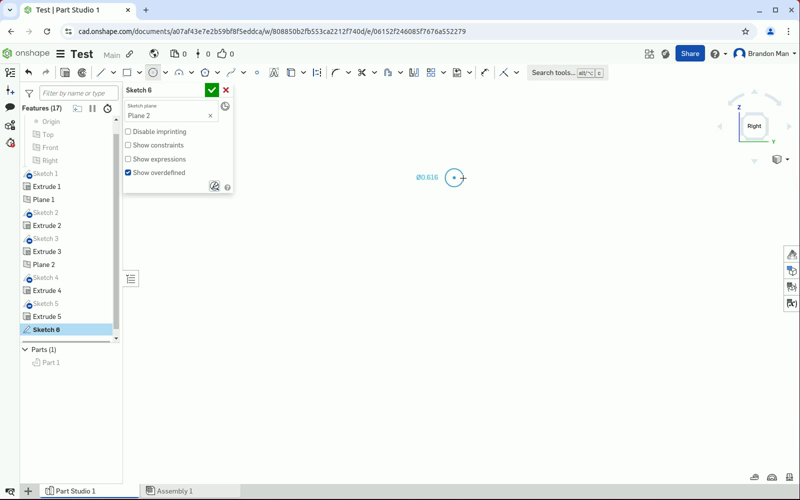
scroll(6)
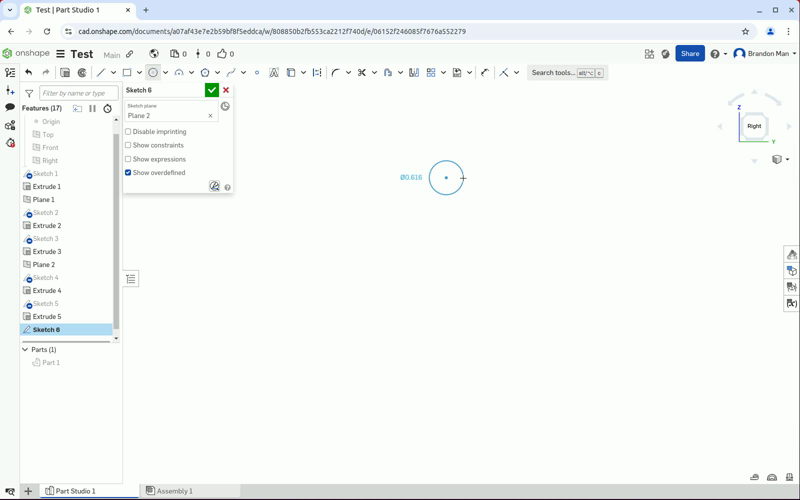
click(463, 177)
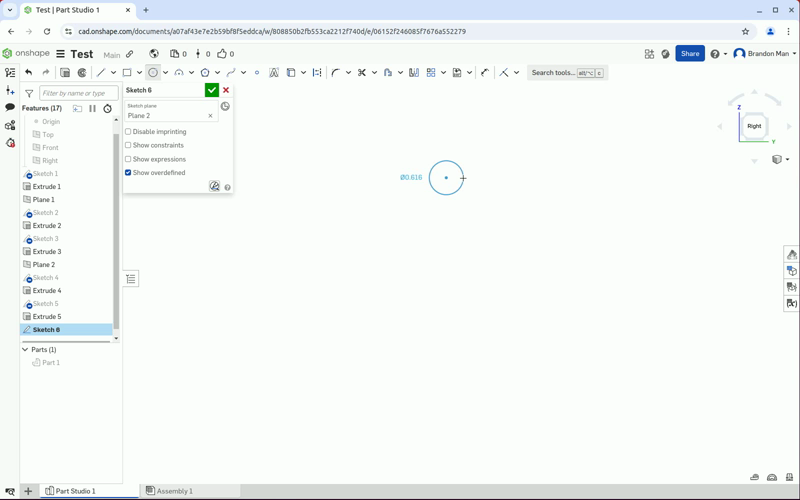
scroll(-6)
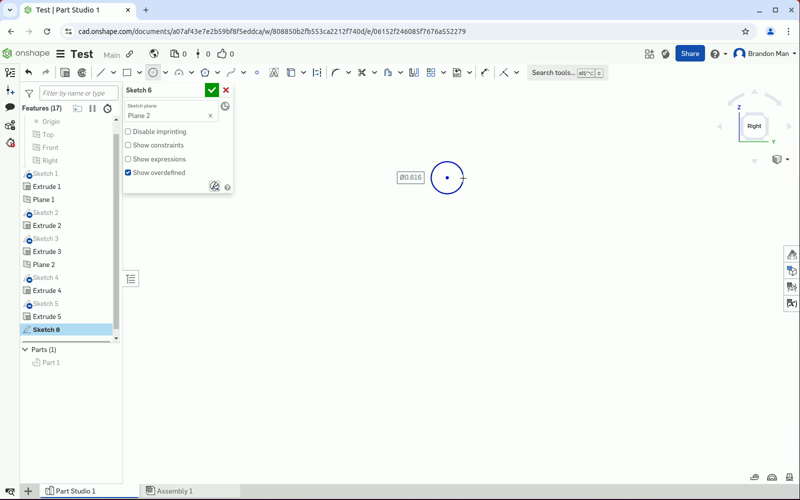
scroll(-6)
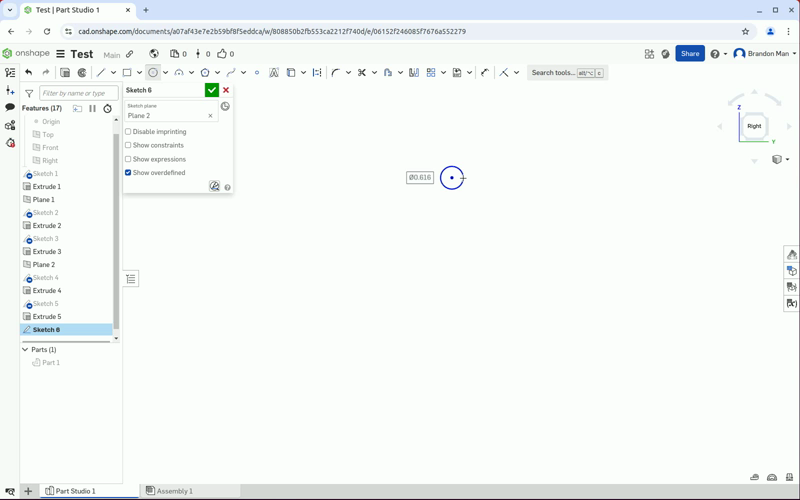
scroll(-6)
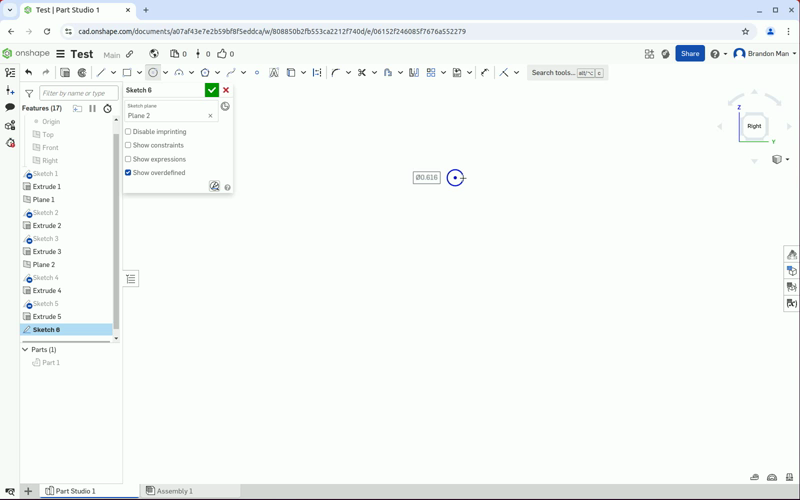
scroll(-6)
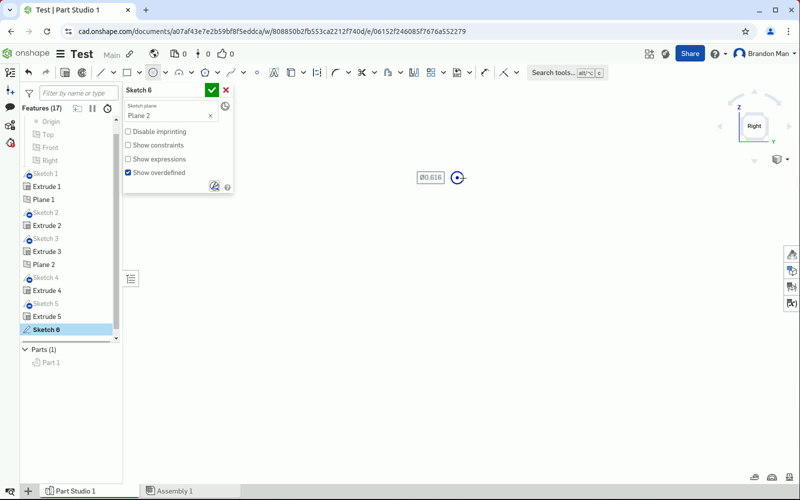
scroll(-6)
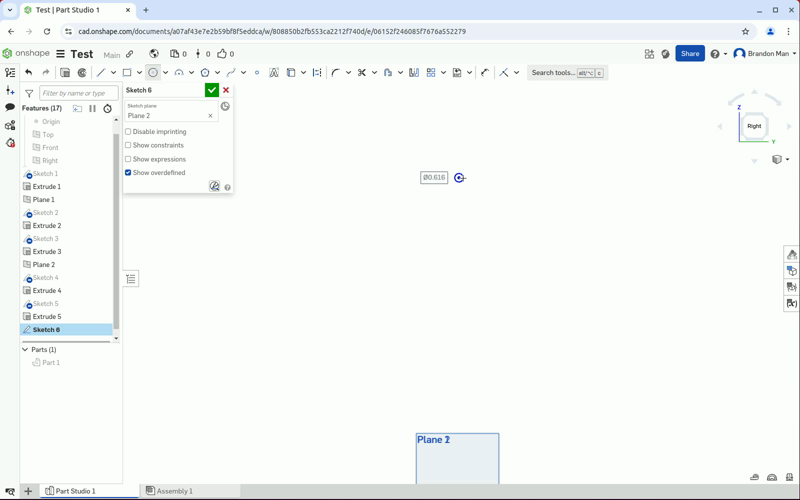
scroll(-6)
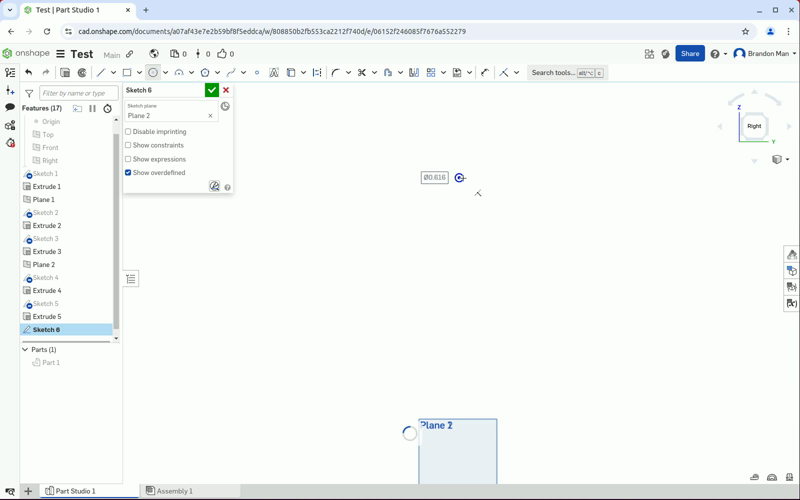
scroll(-6)
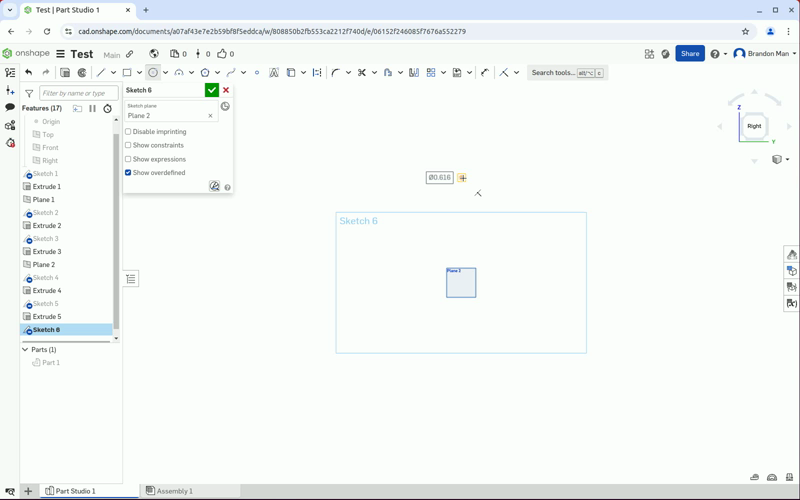
key(esc)
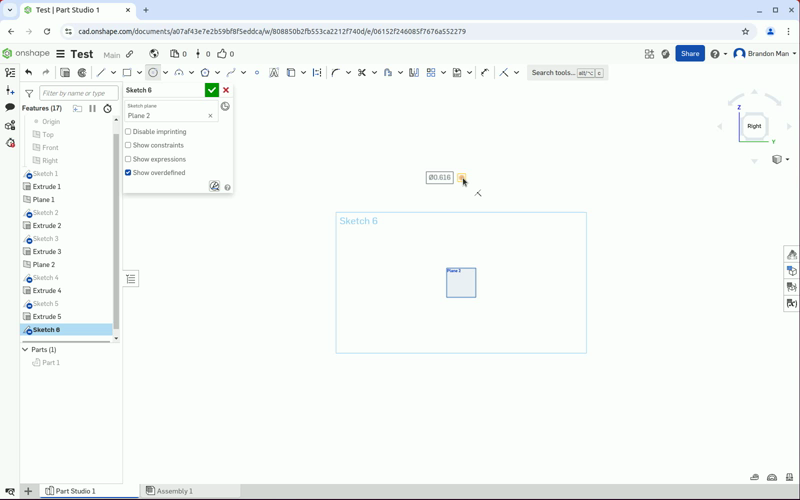
mouse_move(461, 178)
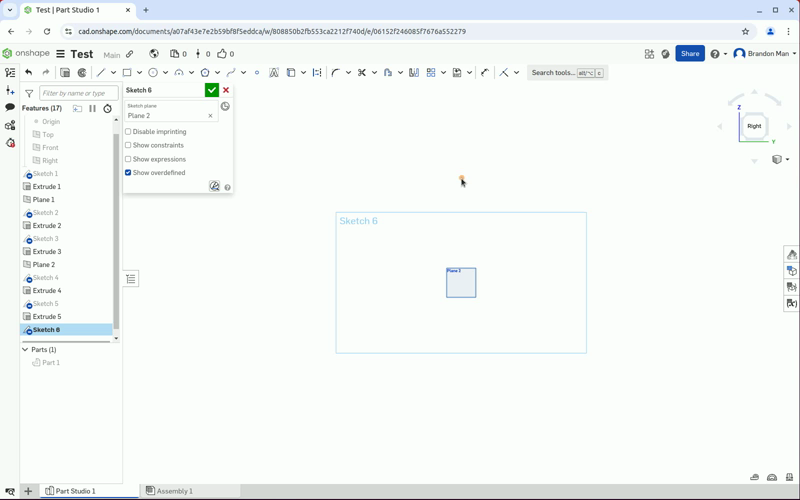
scroll(6)
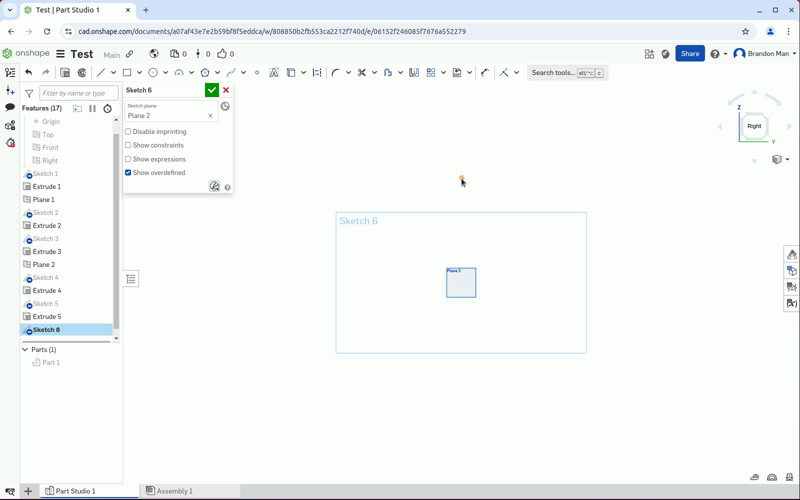
scroll(6)
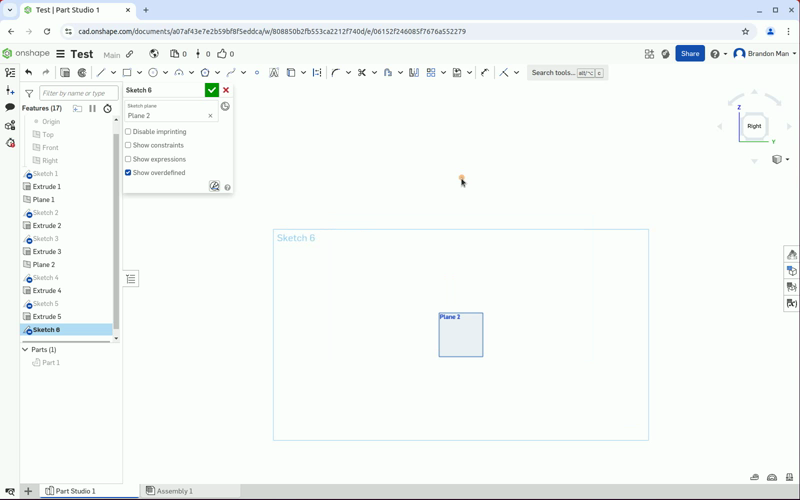
scroll(6)
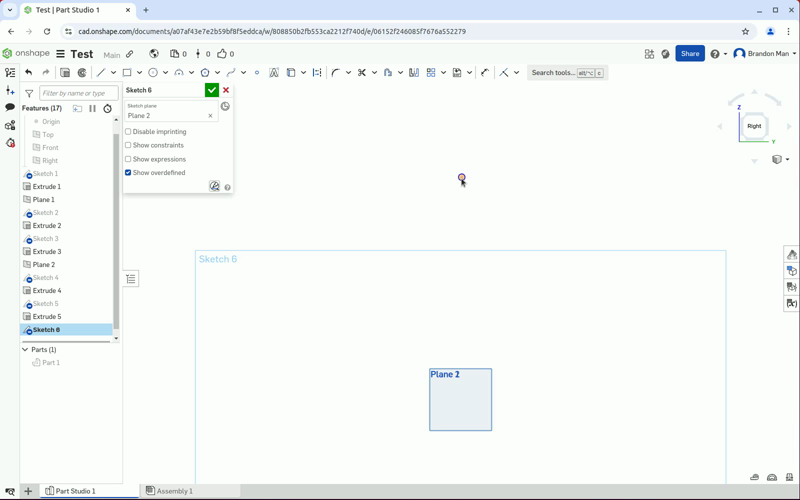
scroll(6)
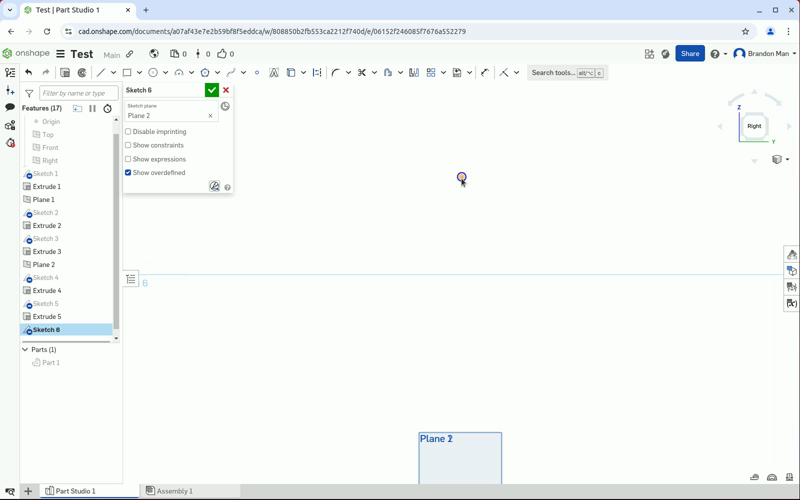
scroll(6)
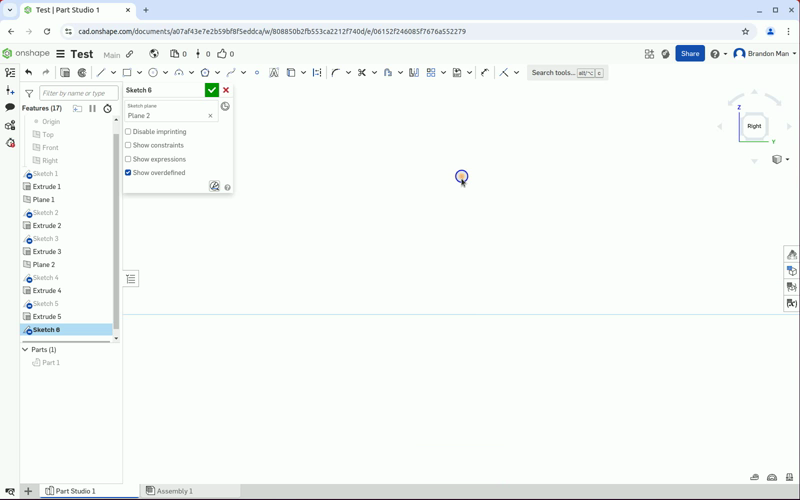
scroll(6)
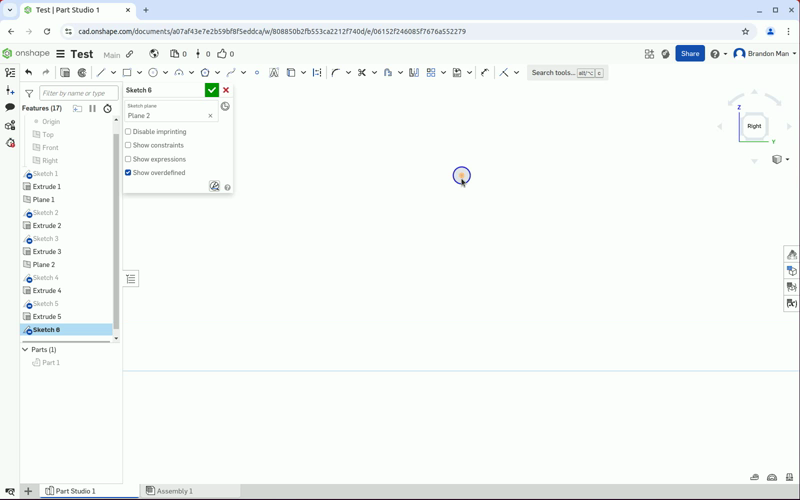
scroll(6)
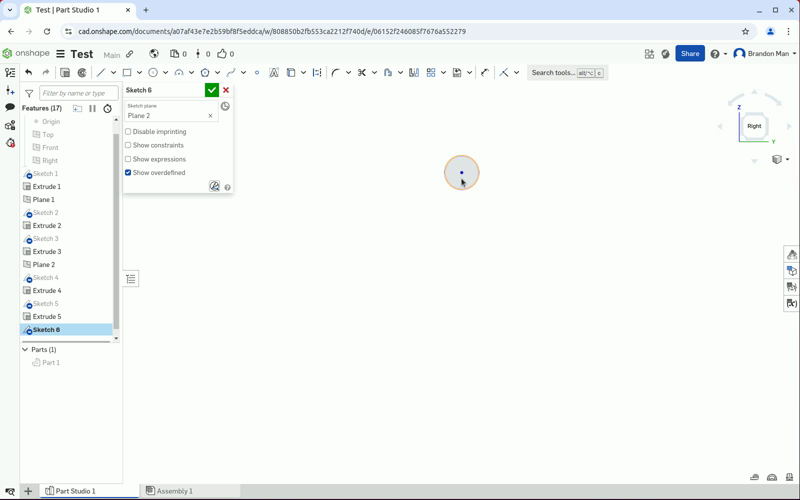
click(461, 178)
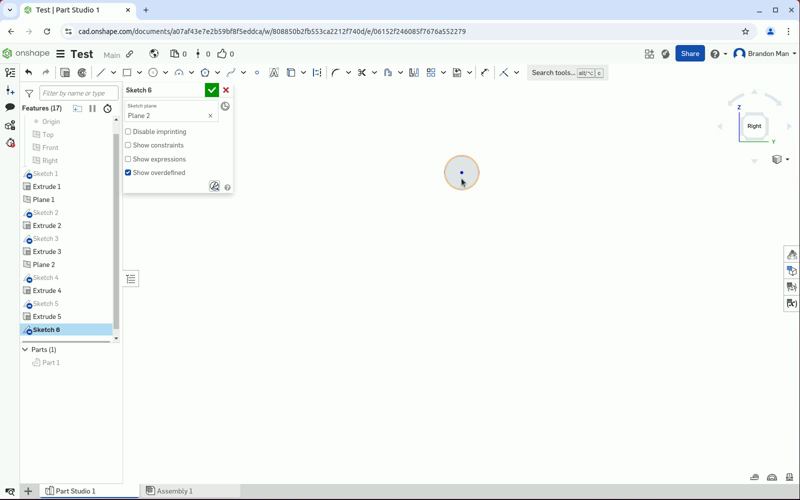
scroll(-6)
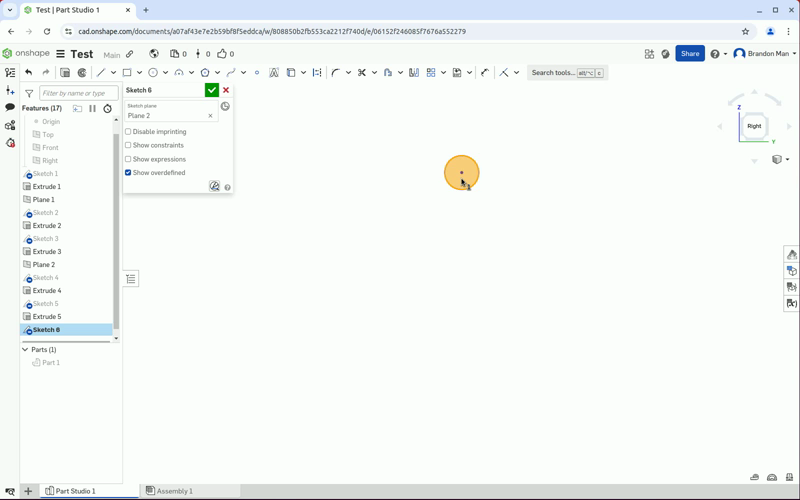
scroll(-6)
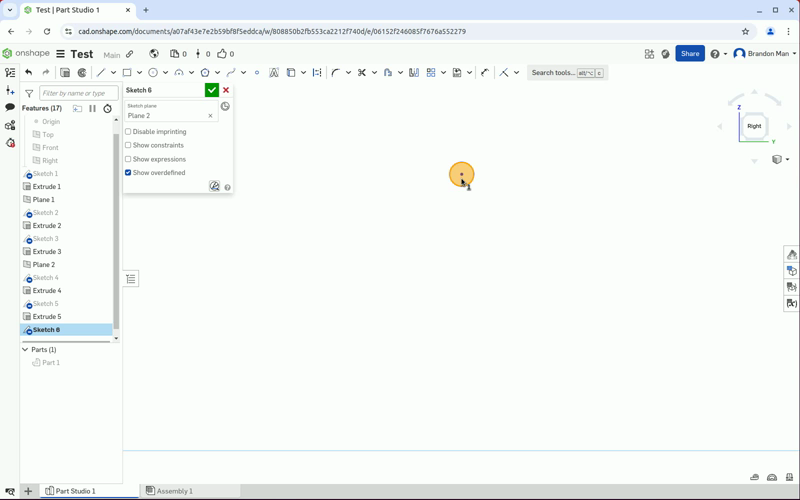
scroll(-6)
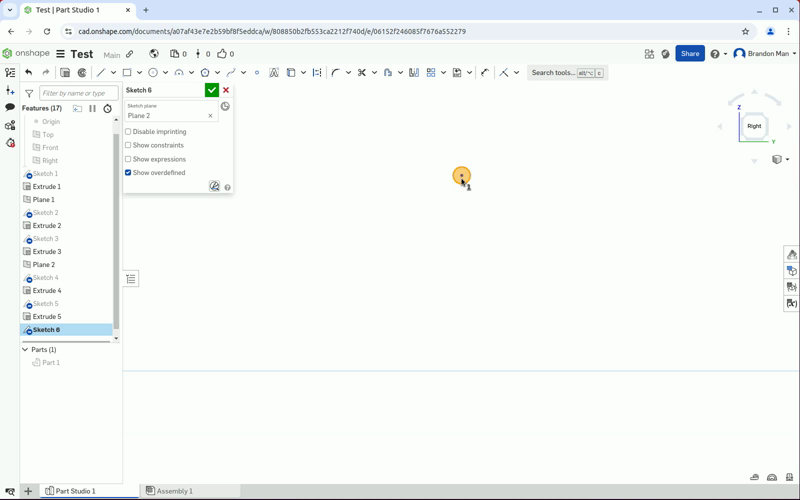
scroll(-6)
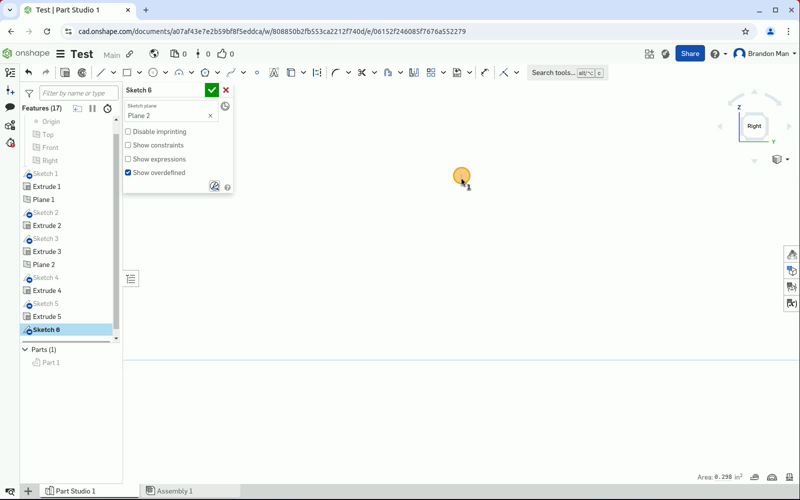
scroll(-6)
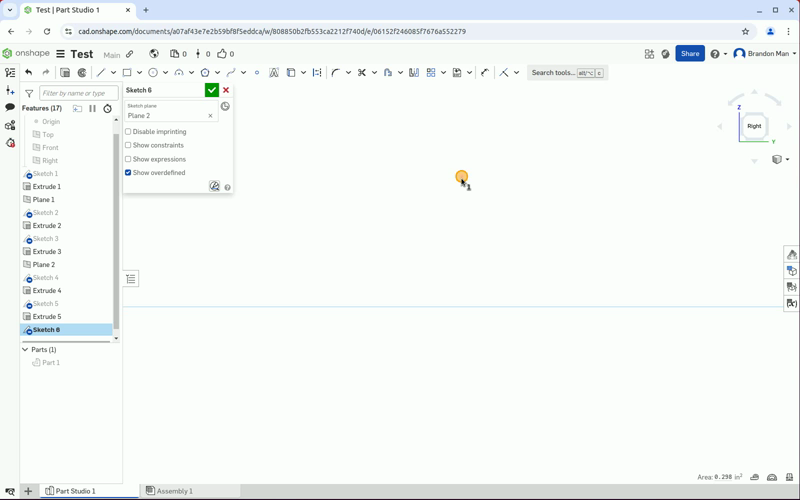
scroll(-6)
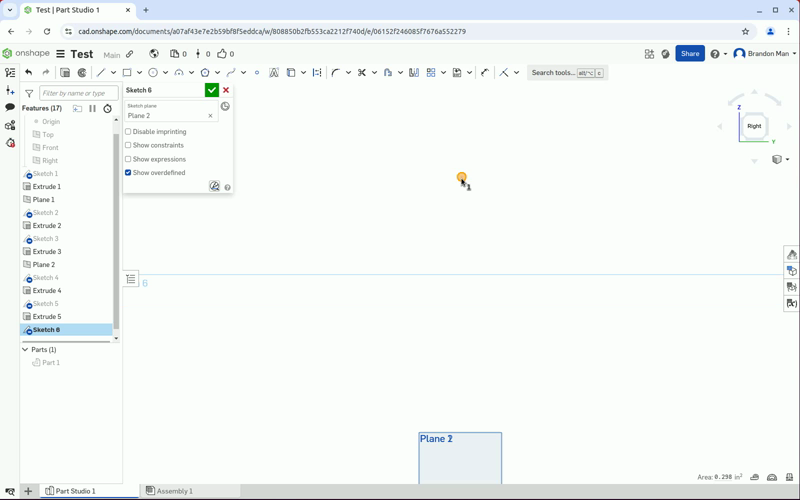
scroll(-6)
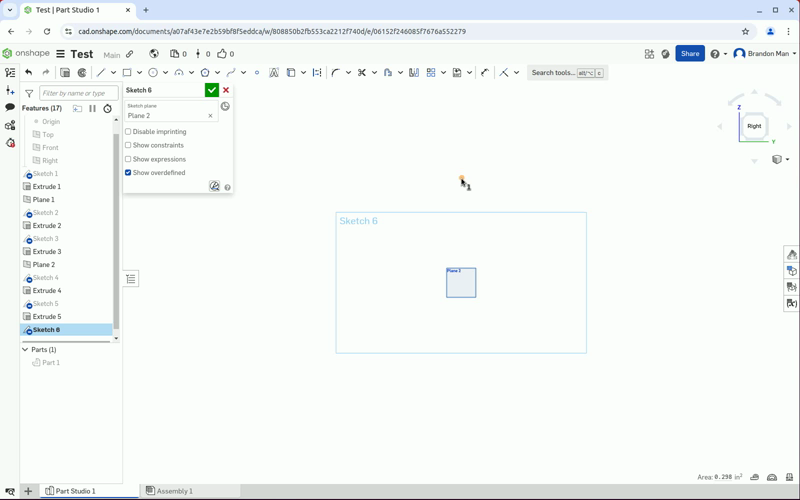
mouse_move(73, 352)
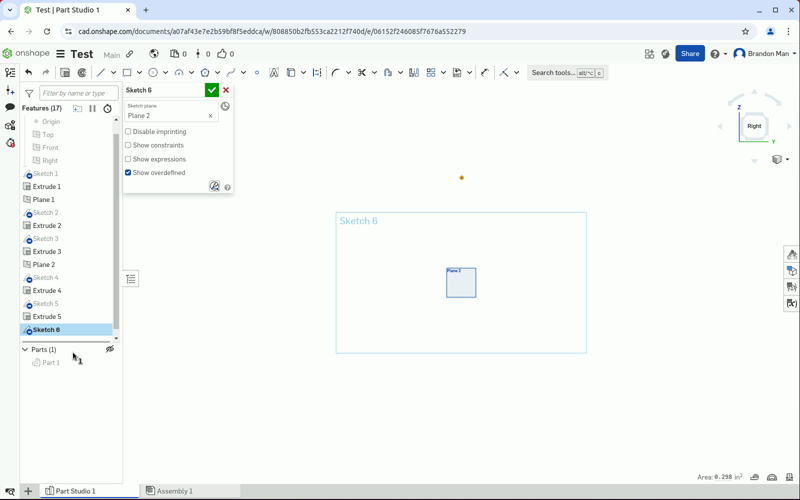
key(shift+y)
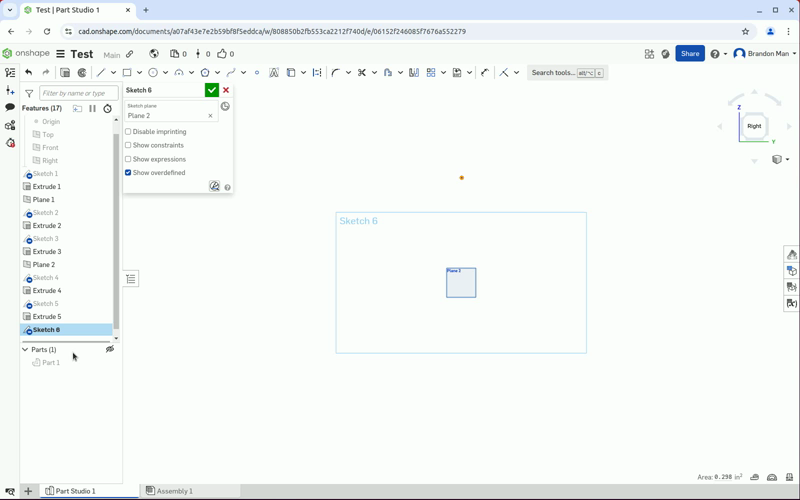
key(shift+e)
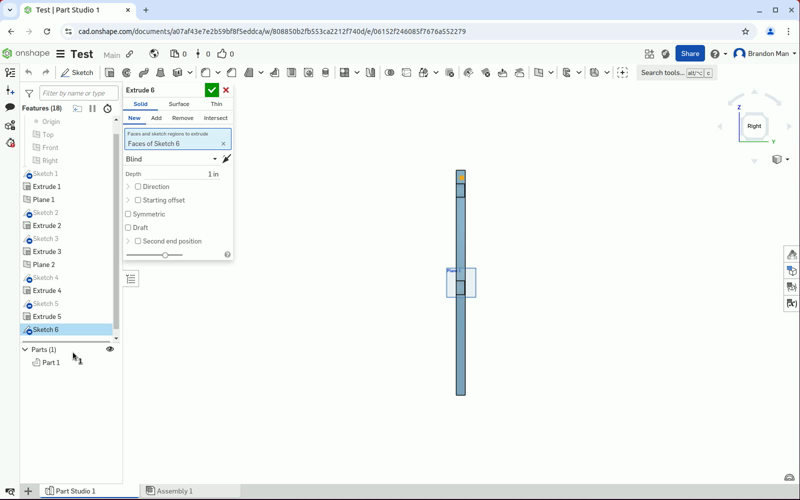
mouse_move(143, 106)
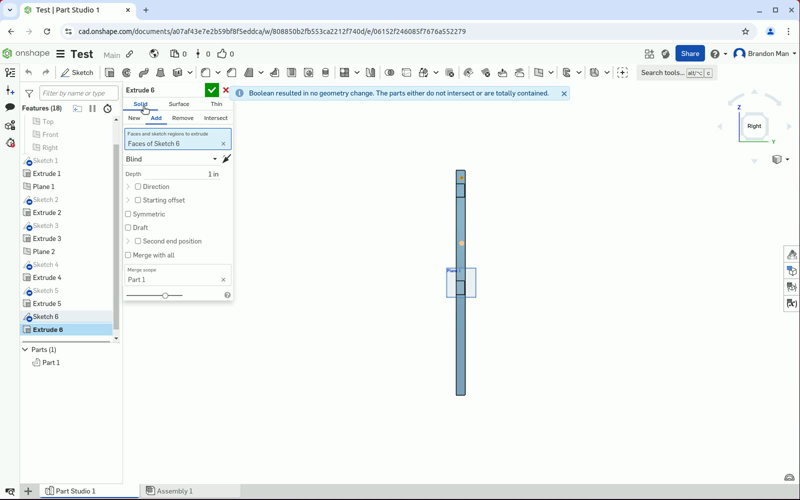
click(143, 106)
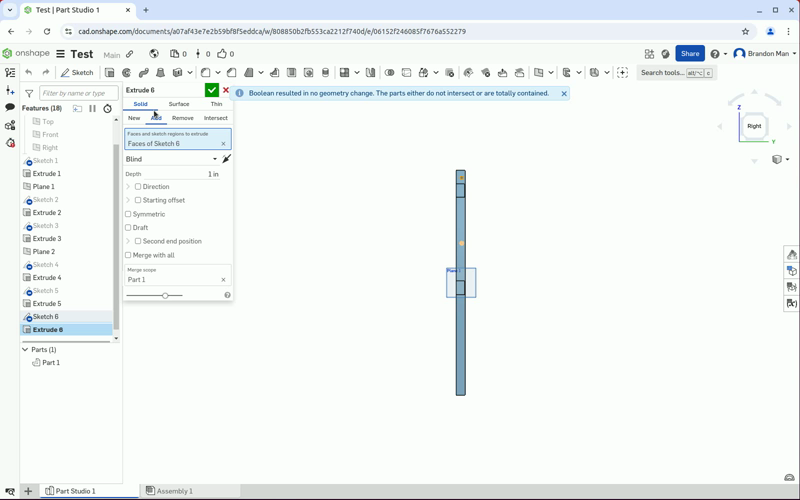
mouse_move(186, 120)
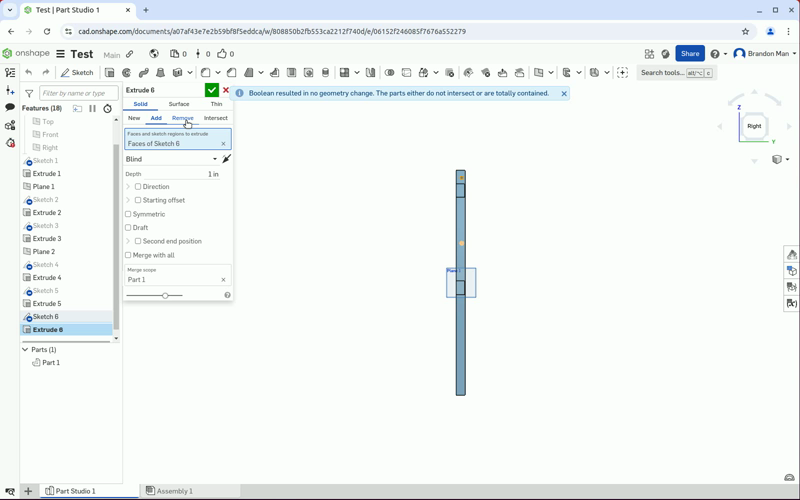
click(186, 120)
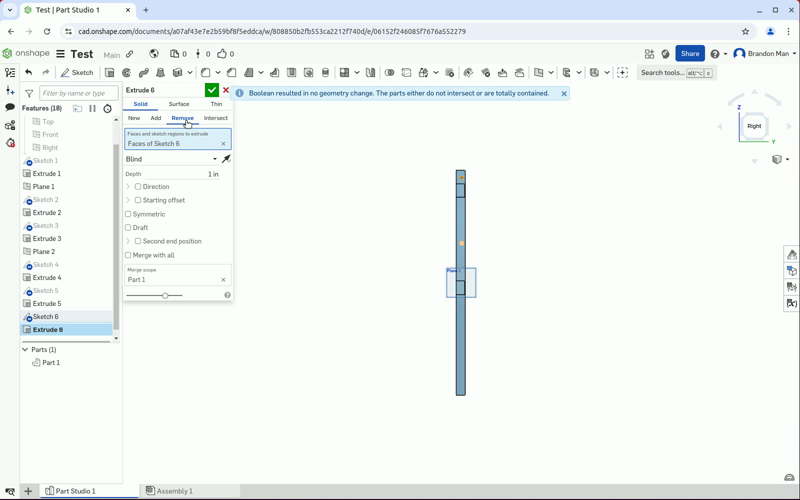
key(tab, 4)
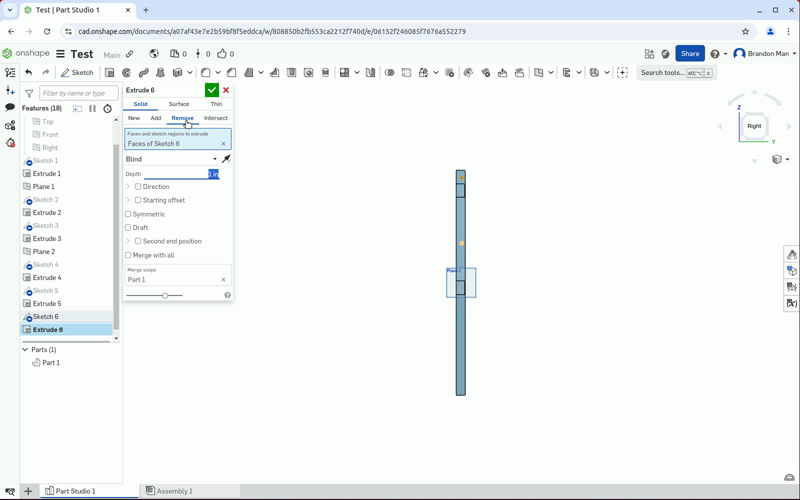
text(0.481)
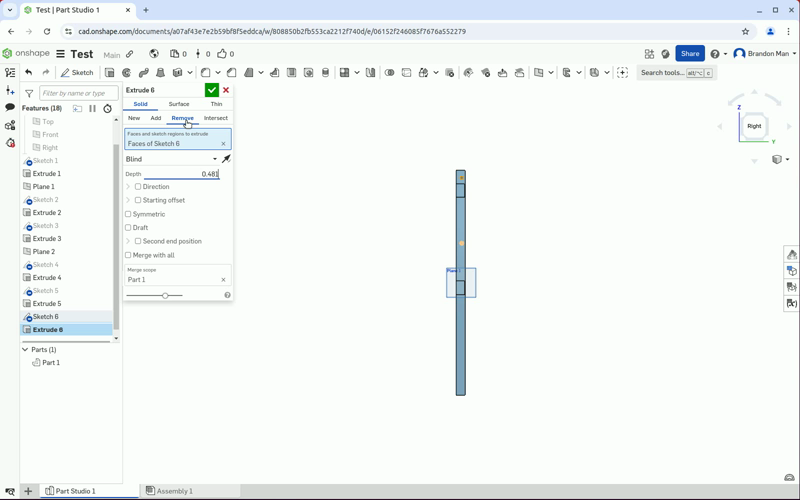
key(tab, 6)
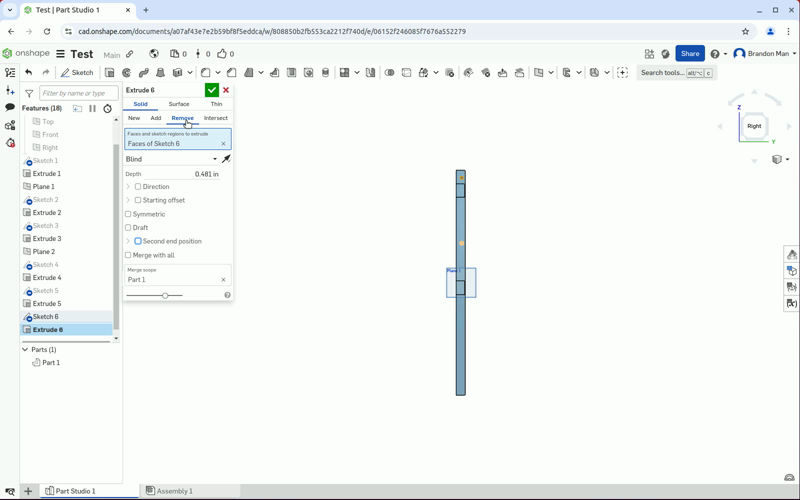
key(space)
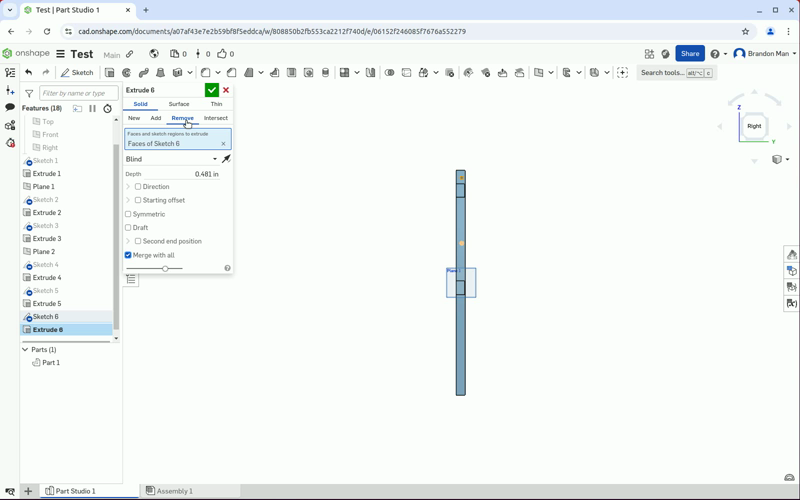
key(enter)
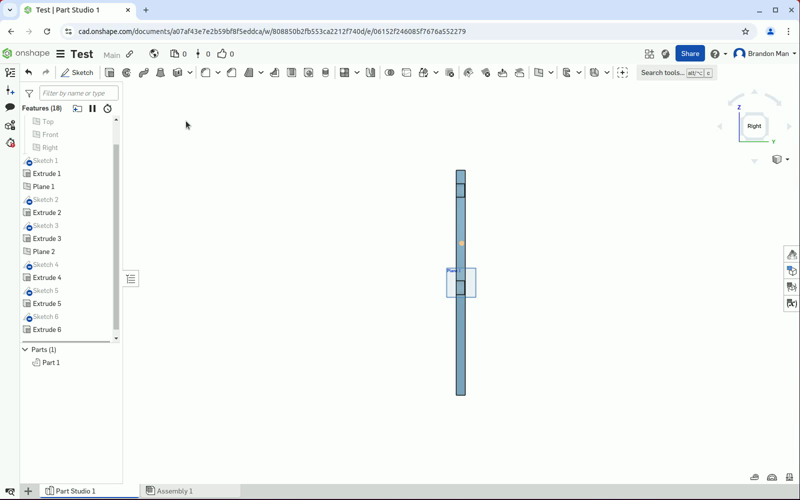
key(shift+h)
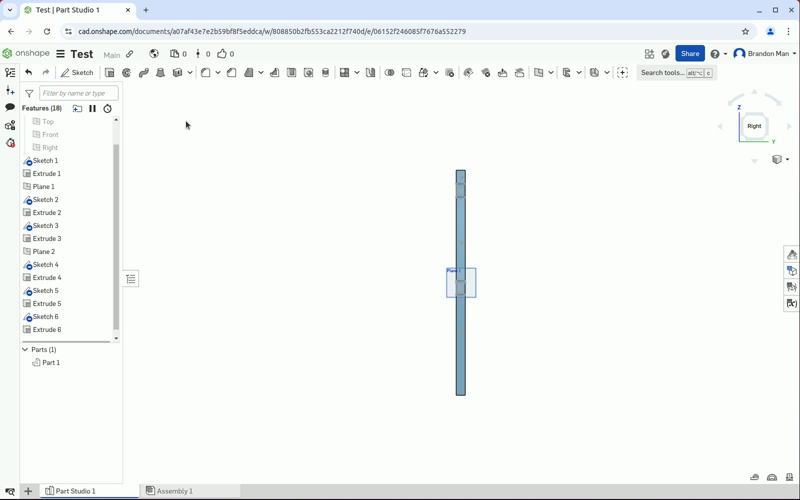
key(shift+h)
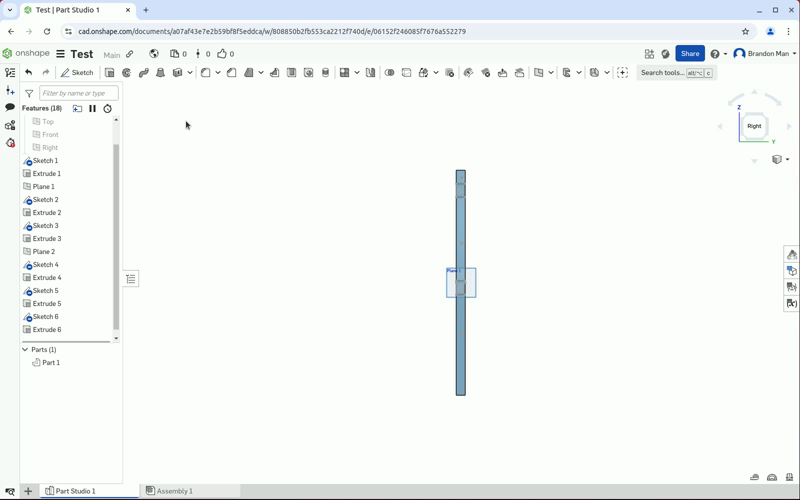
key(shift+7)
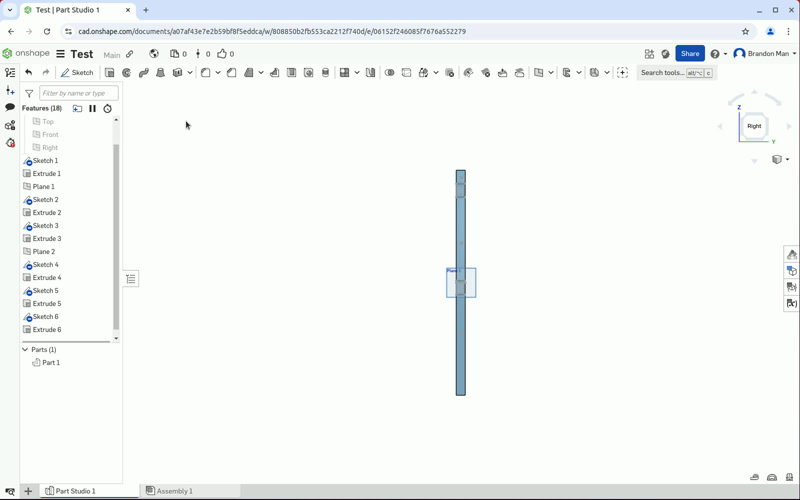
key(right, 2)
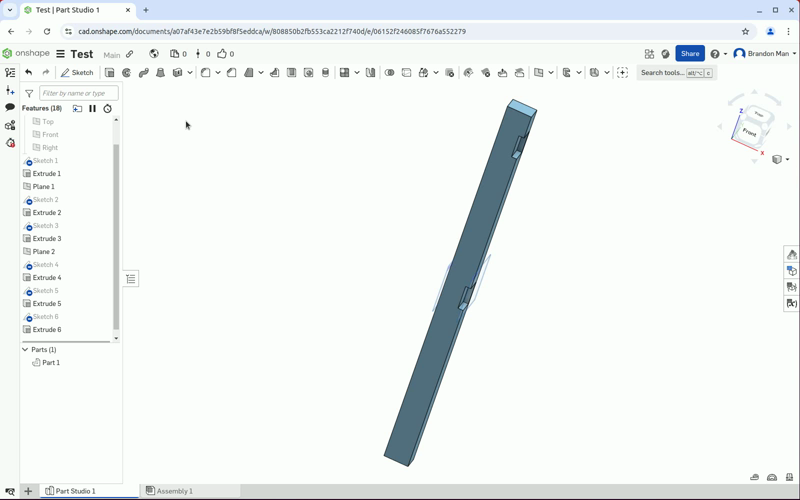
key(down, 2)
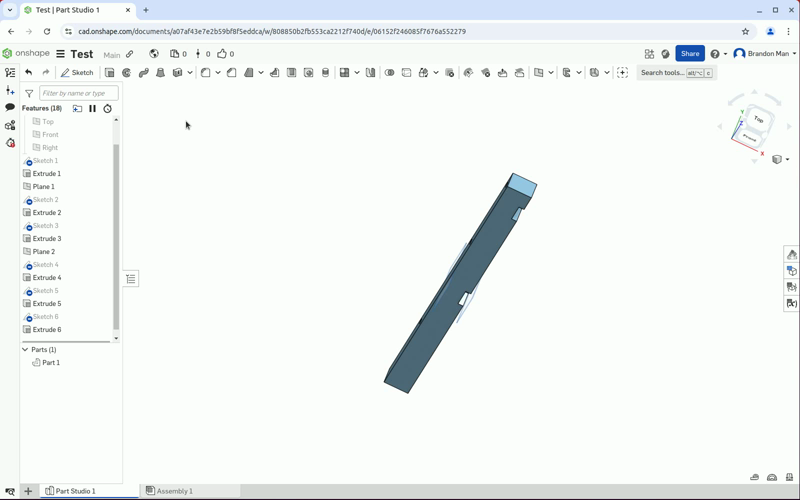
key(up, 2)
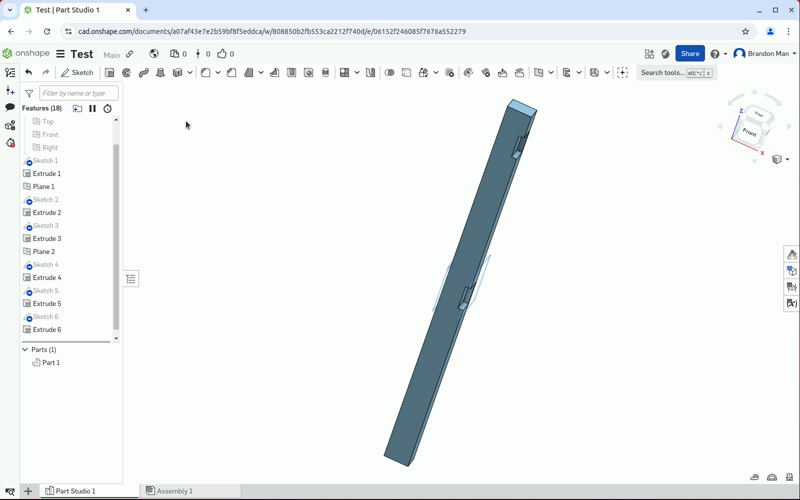
key(left, 2)
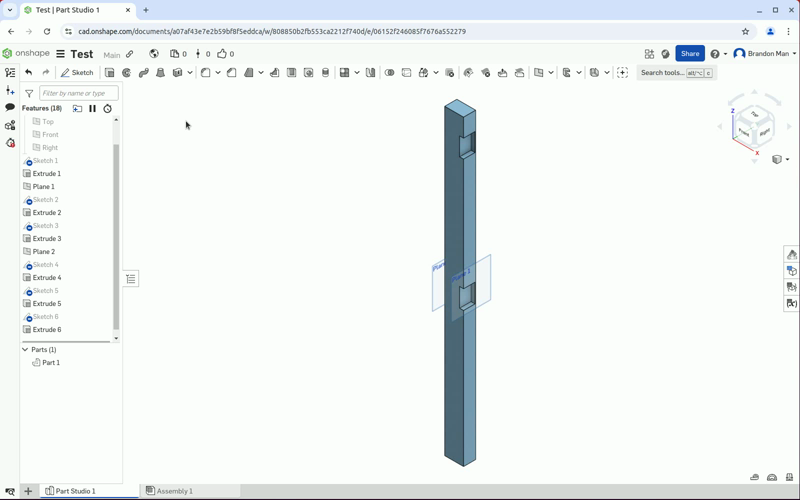
mouse_move(69, 163)
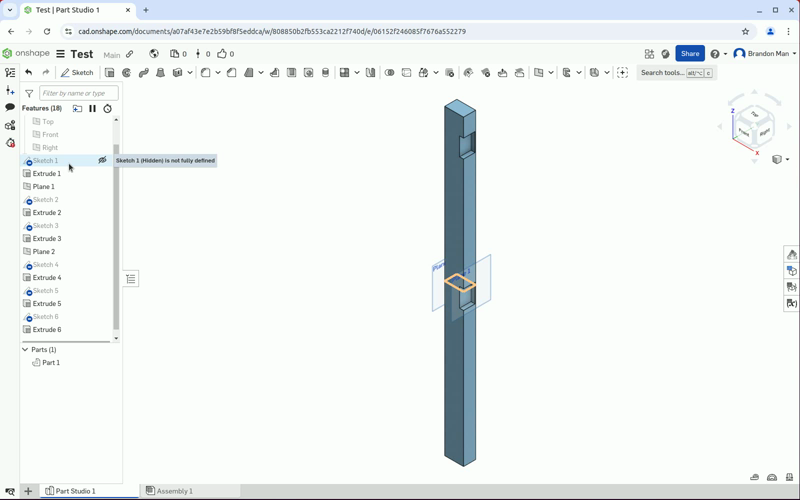
click(69, 163)